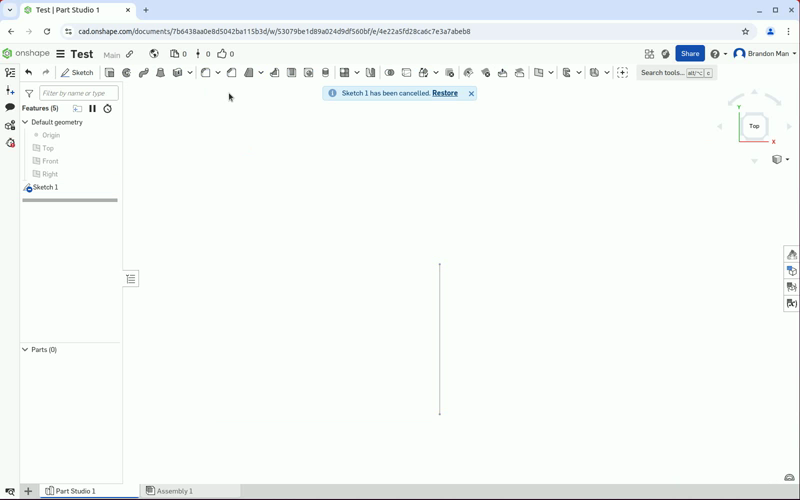
key(shift+h)
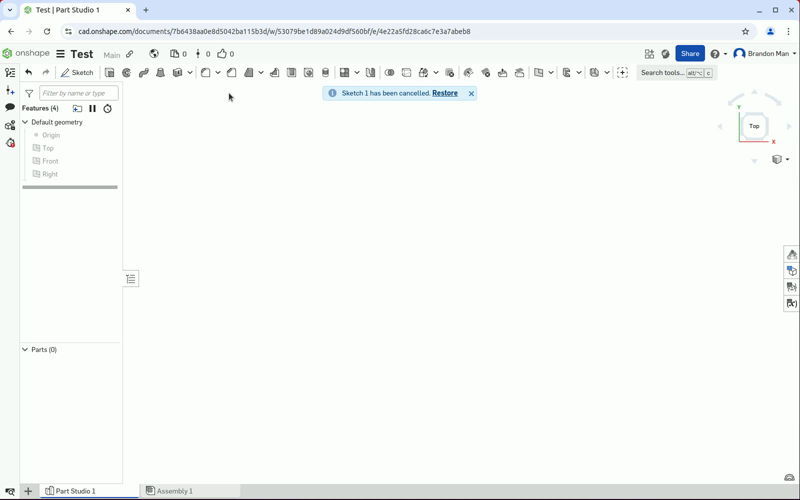
key(shift+s)
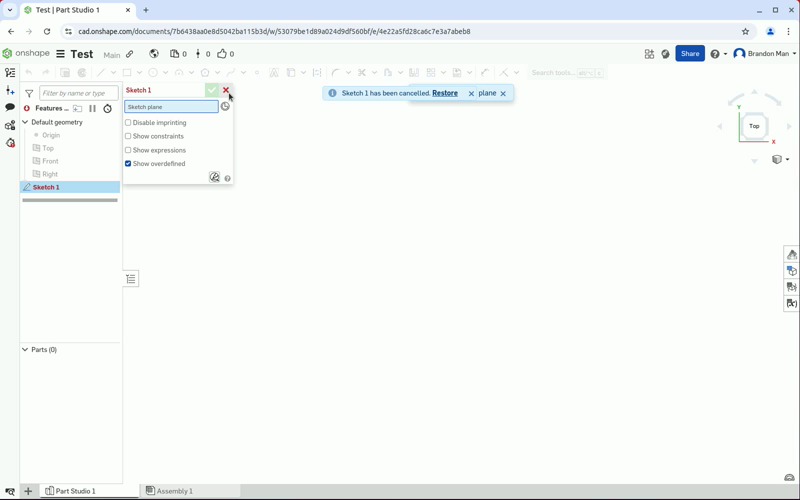
mouse_move(73, 150)
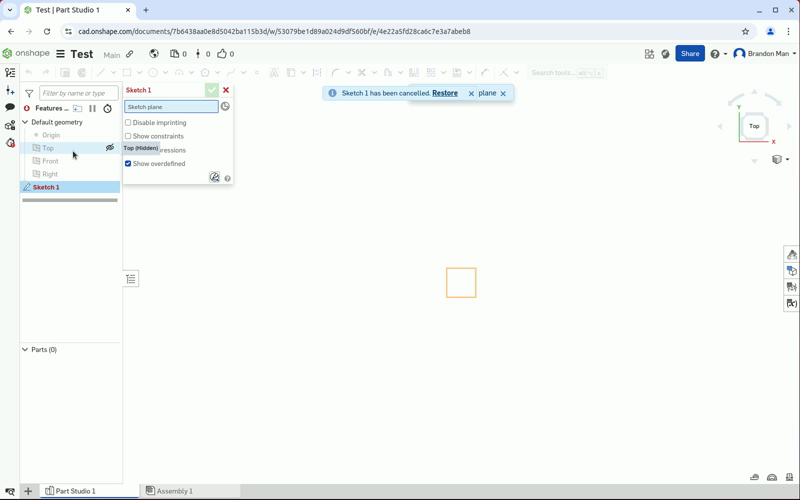
click(73, 150)
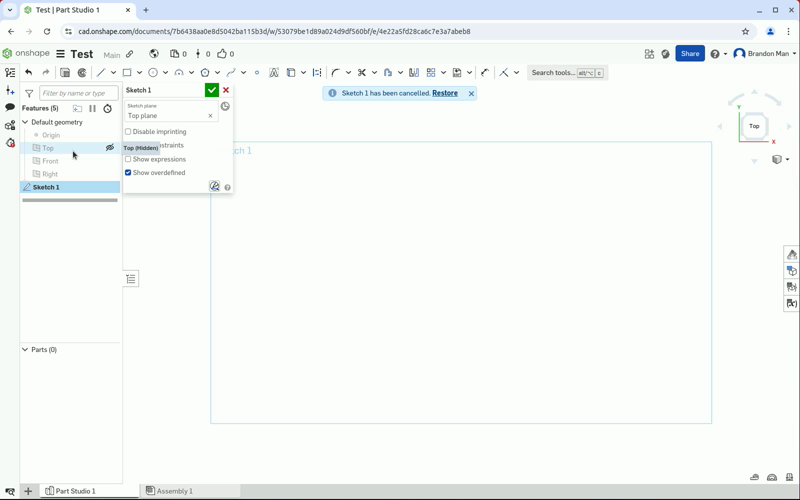
mouse_move(73, 352)
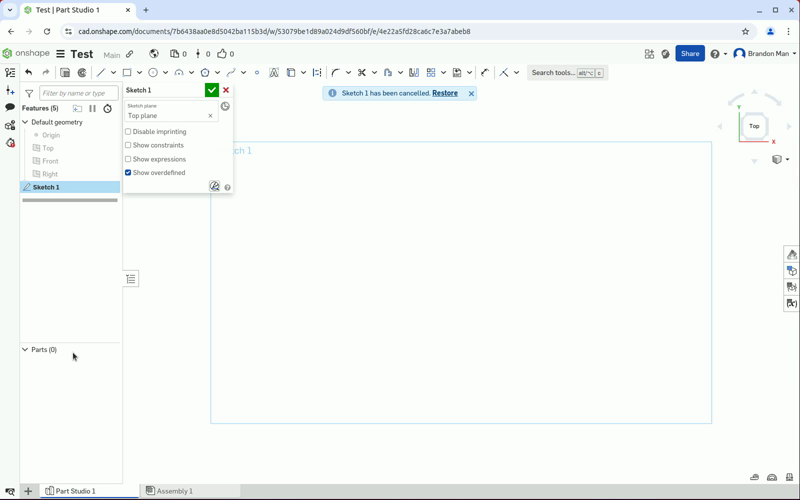
key(y)
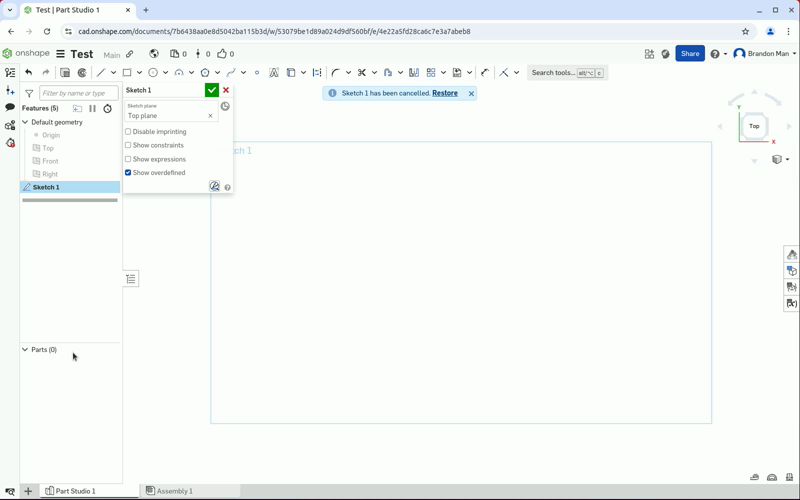
key(l)
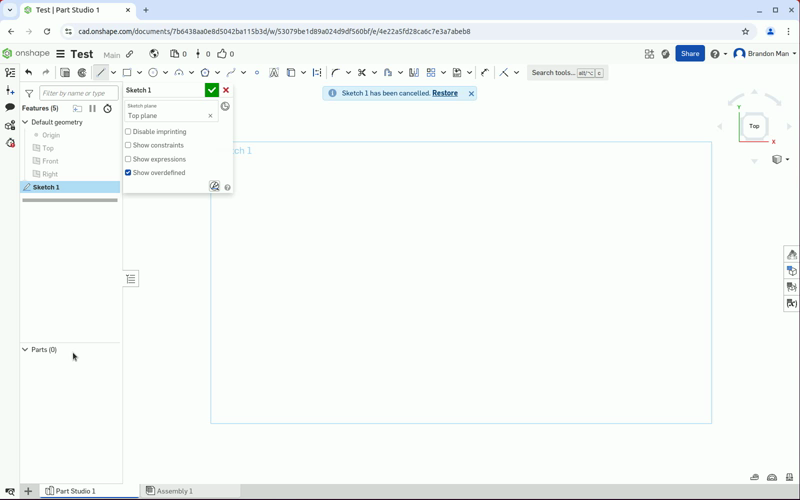
key_down(shift)
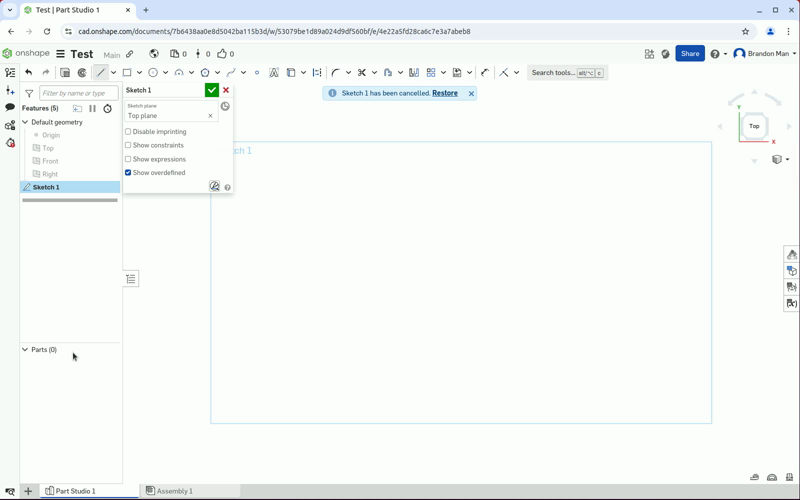
mouse_move(355, 395)
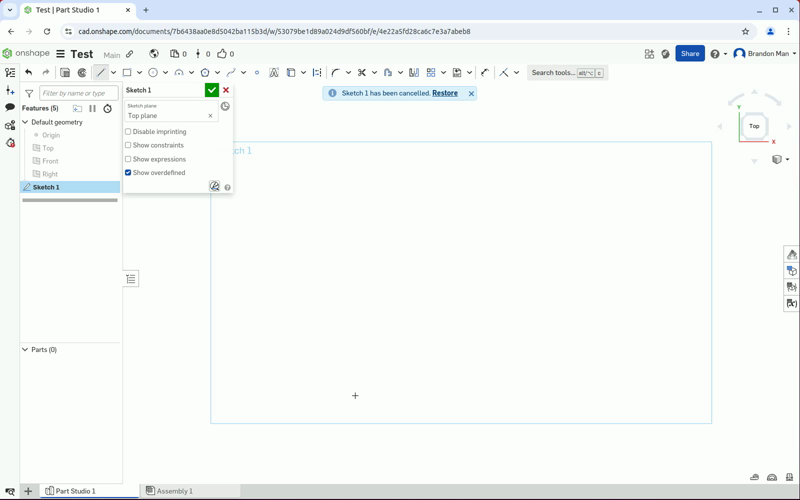
click(355, 395)
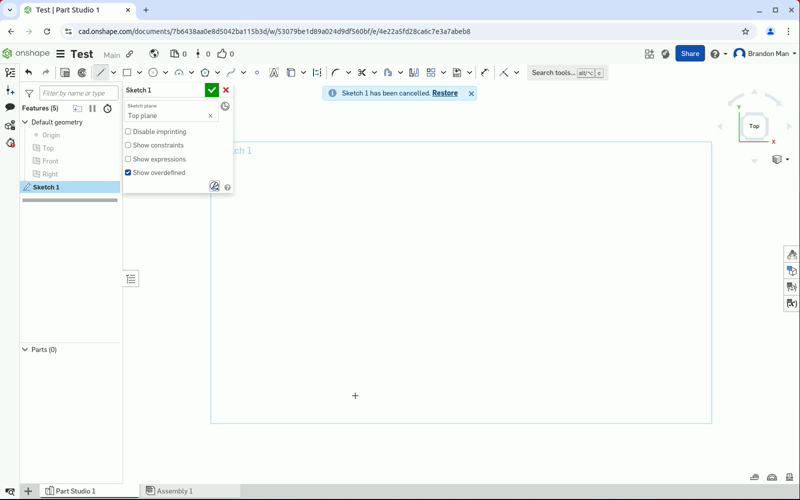
key_up(shift)
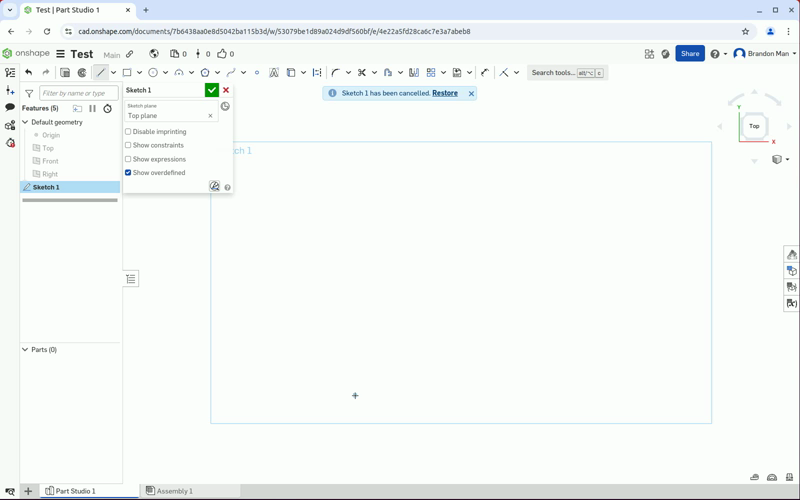
key_down(shift)
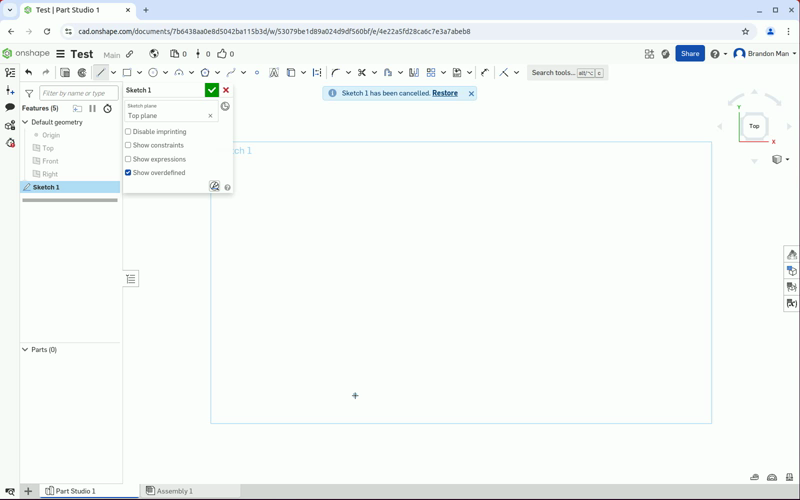
mouse_move(564, 395)
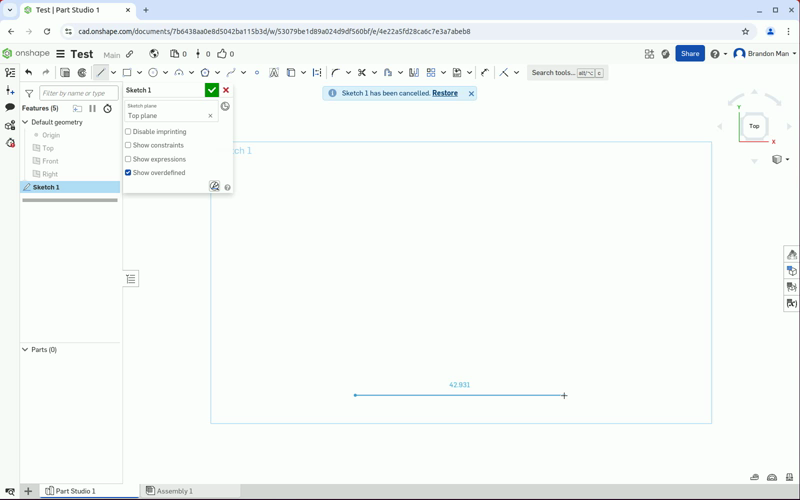
click(564, 395)
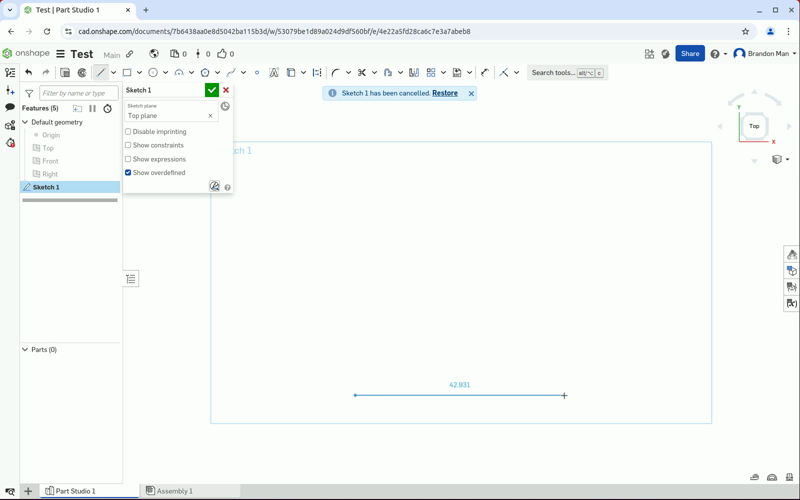
key_up(shift)
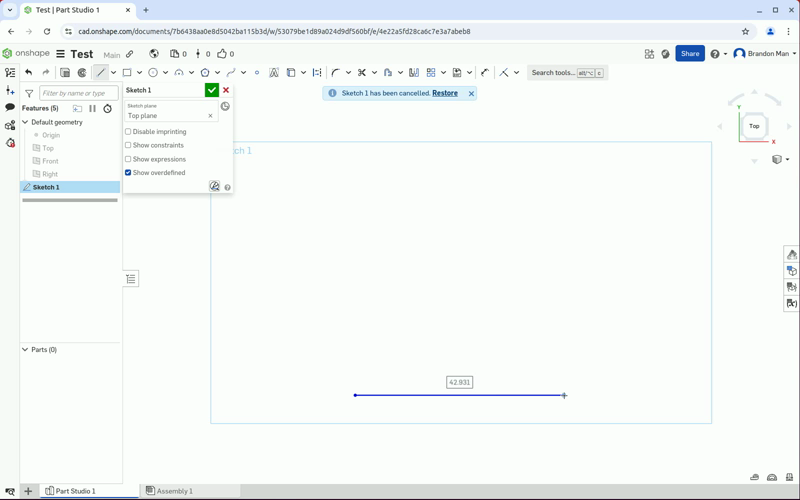
key_down(shift)
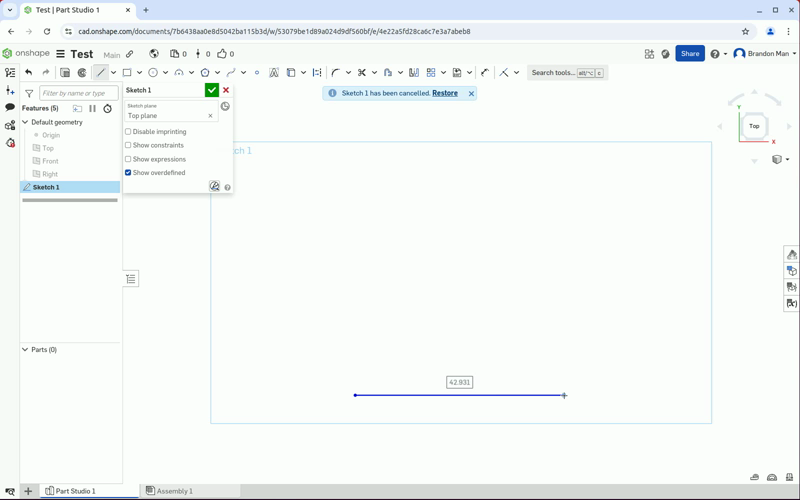
mouse_move(589, 395)
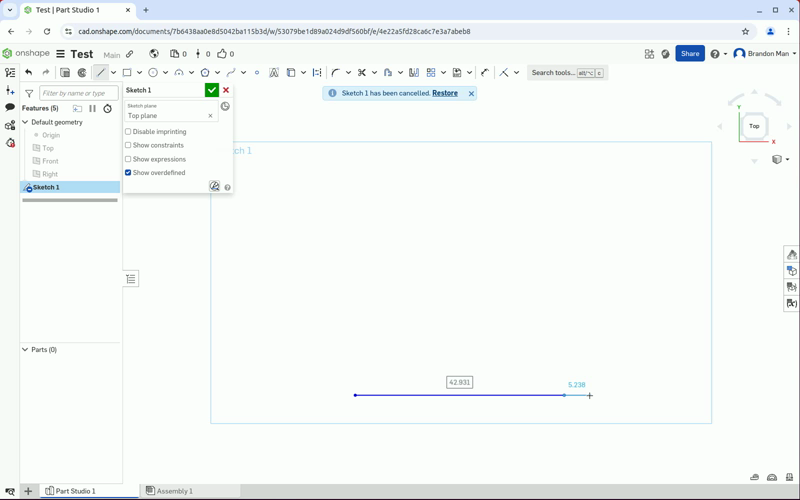
mouse_move(564, 380)
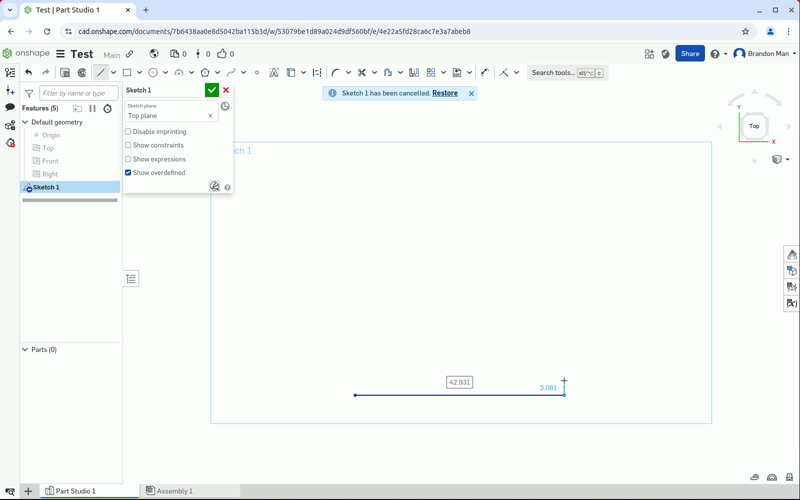
click(564, 380)
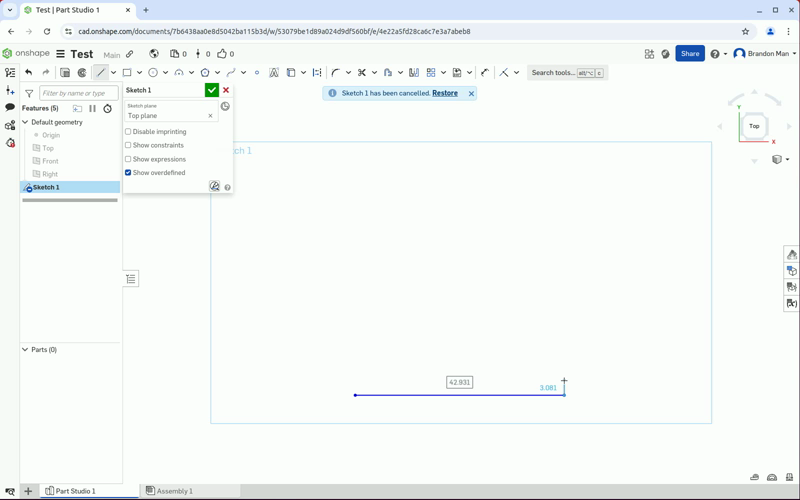
key_up(shift)
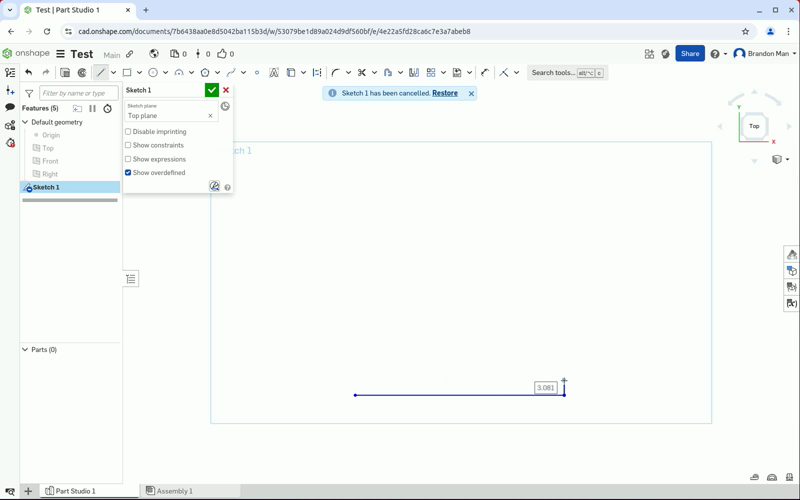
key_down(shift)
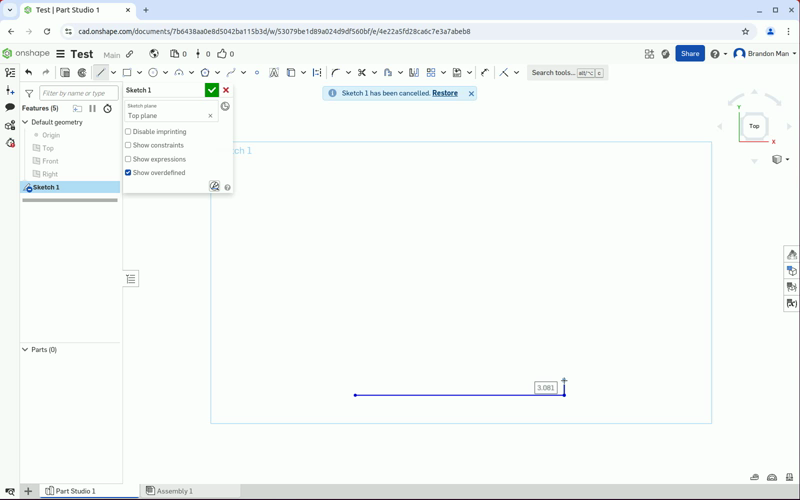
mouse_move(476, 380)
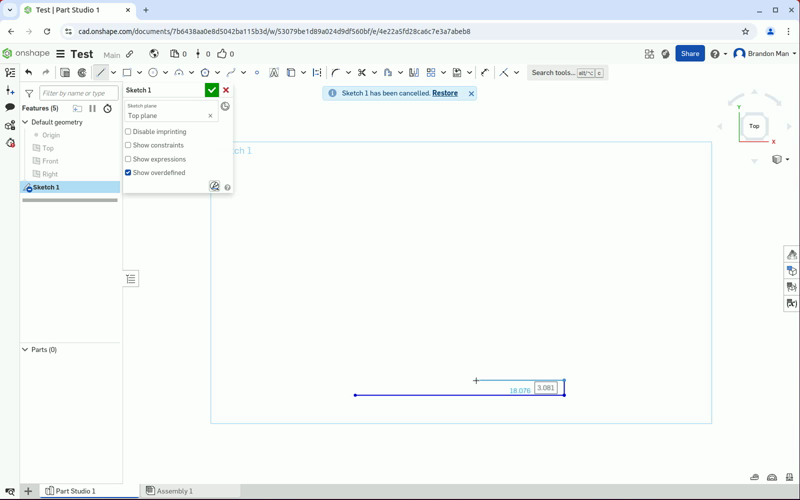
click(476, 380)
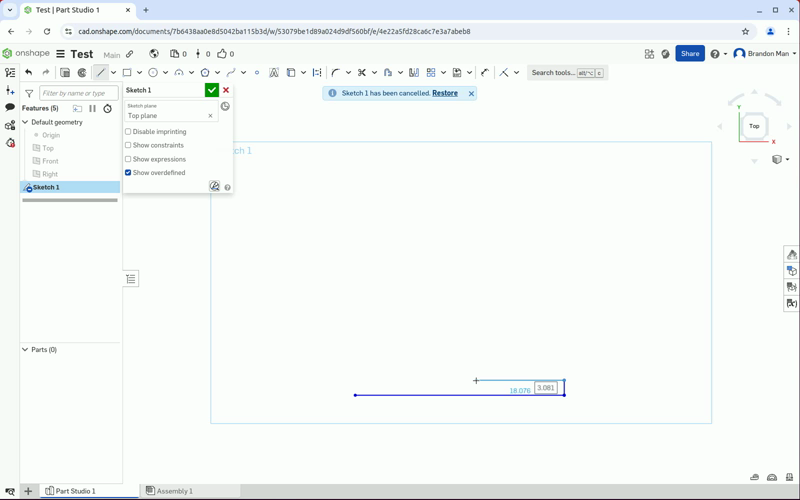
key_up(shift)
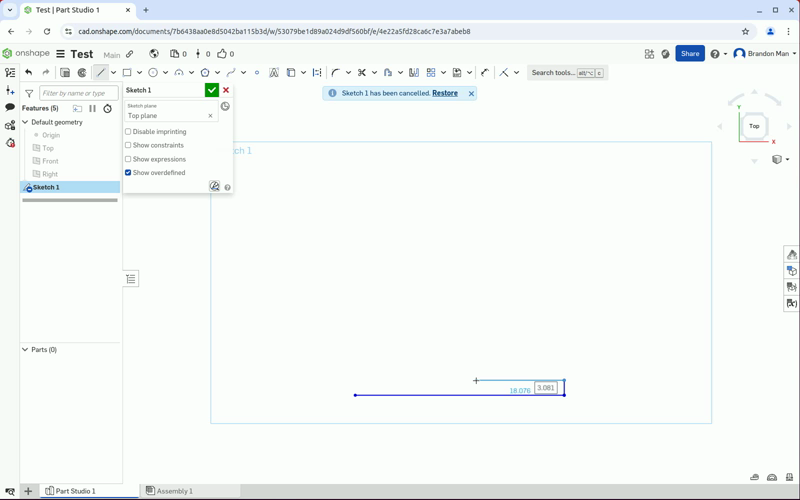
key_down(shift)
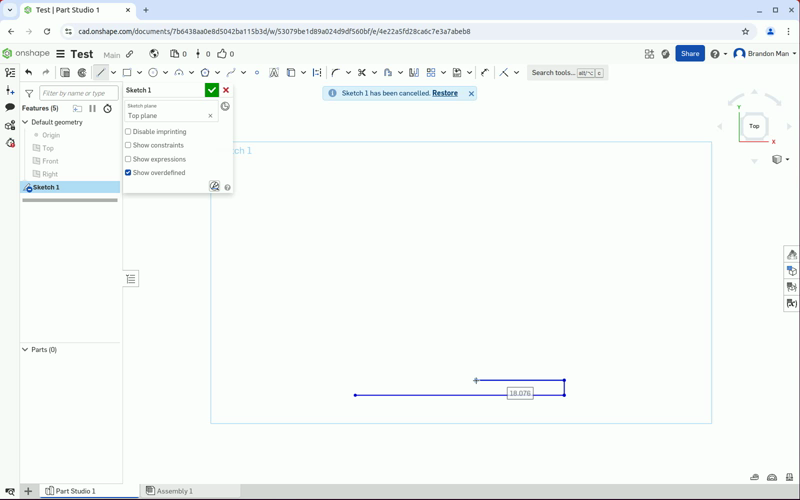
mouse_move(506, 380)
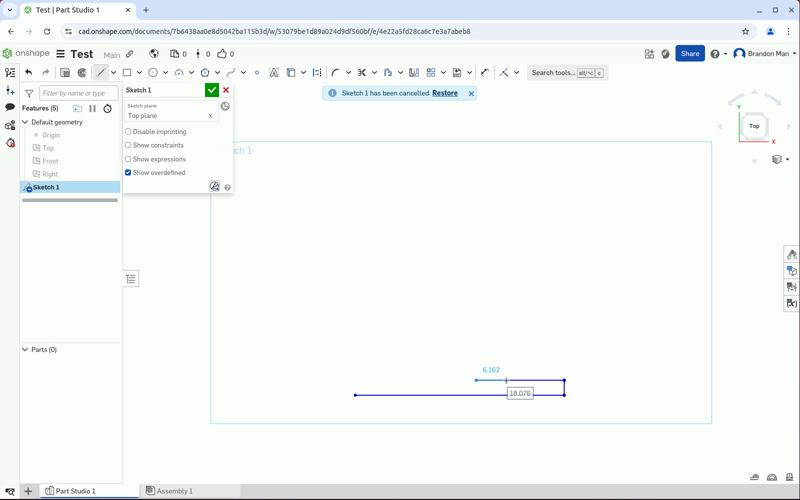
mouse_move(476, 388)
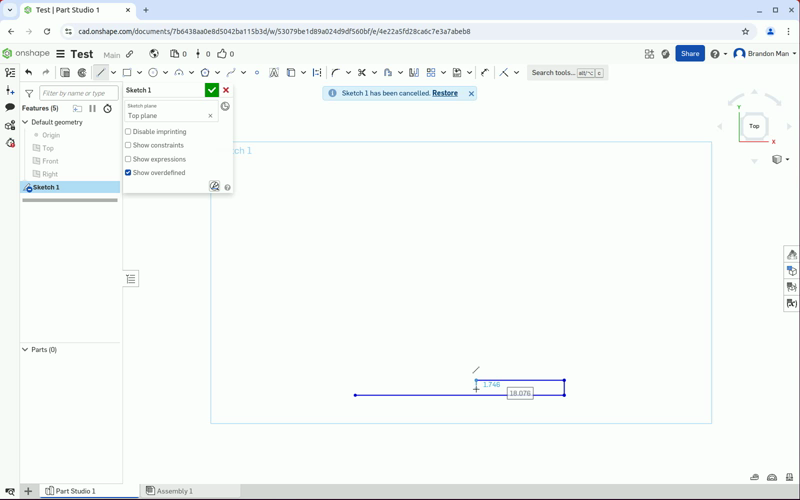
click(476, 388)
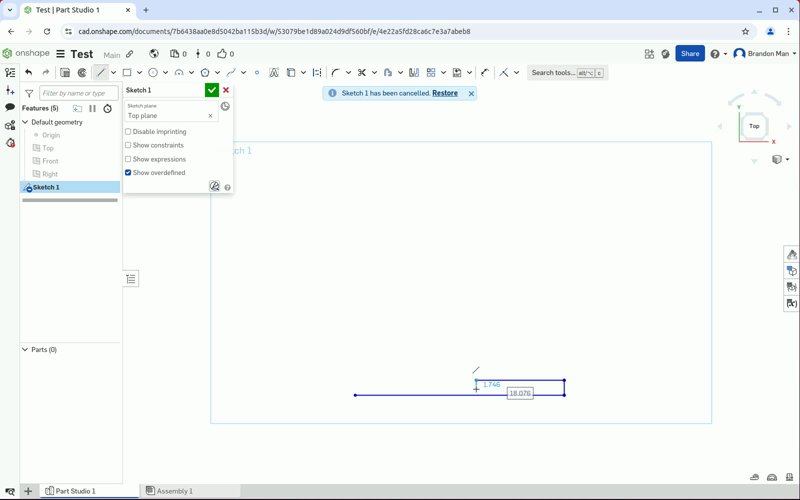
key_up(shift)
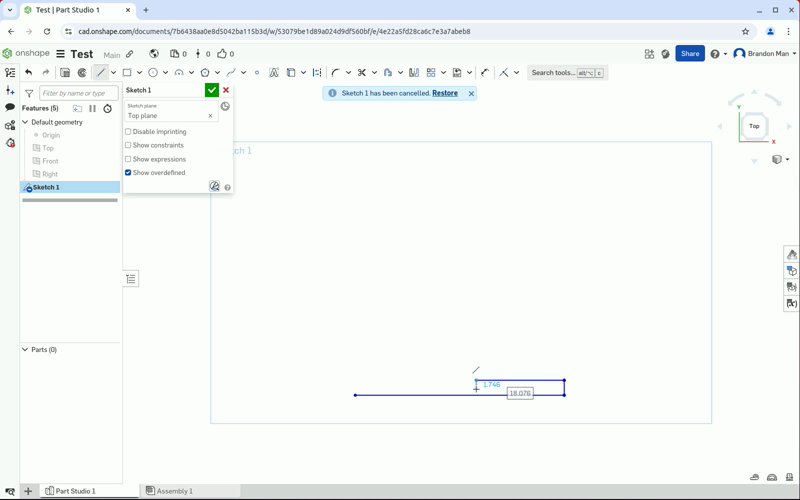
key_down(shift)
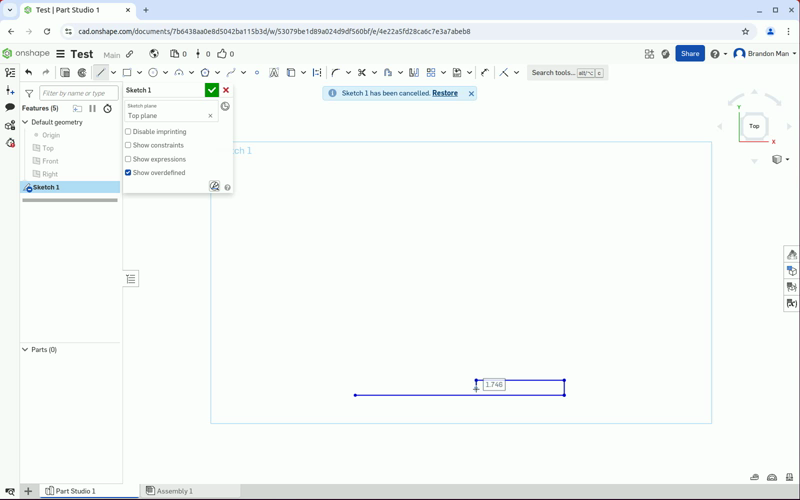
mouse_move(506, 388)
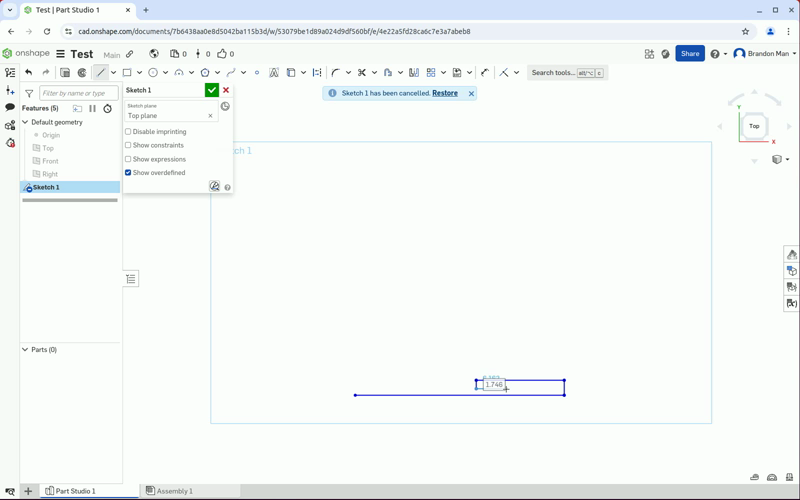
mouse_move(443, 388)
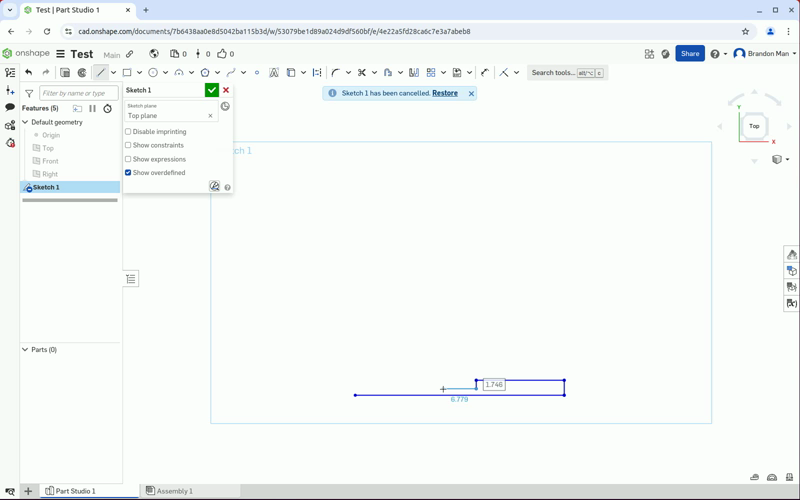
click(443, 388)
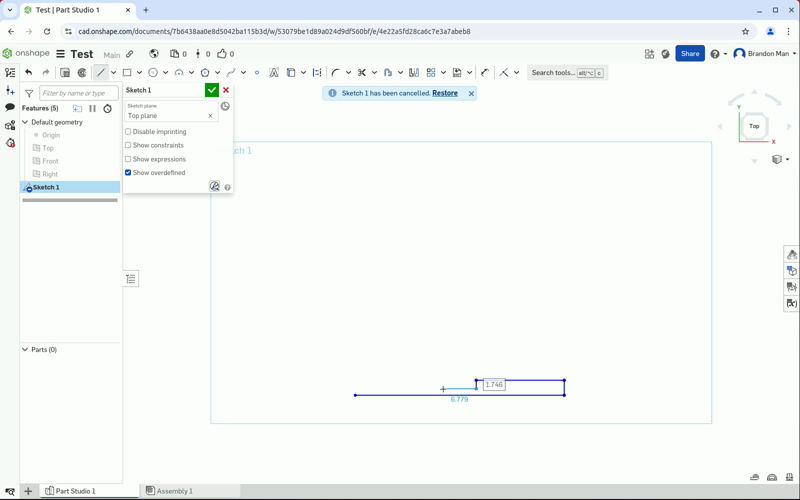
key_up(shift)
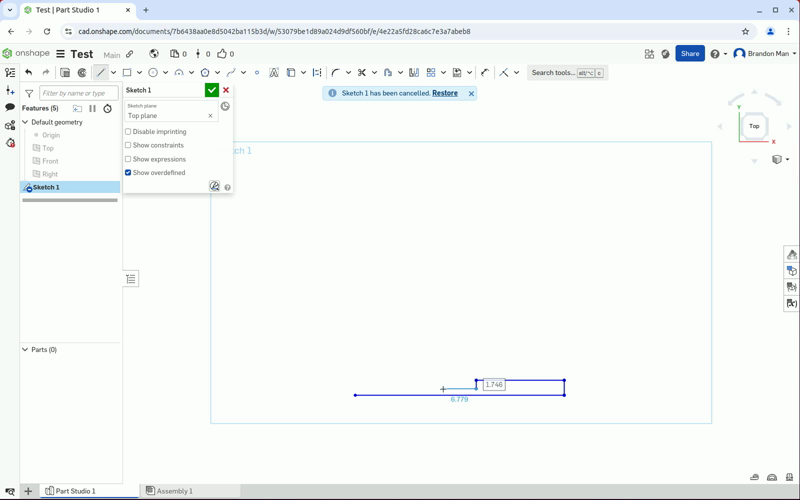
key_down(shift)
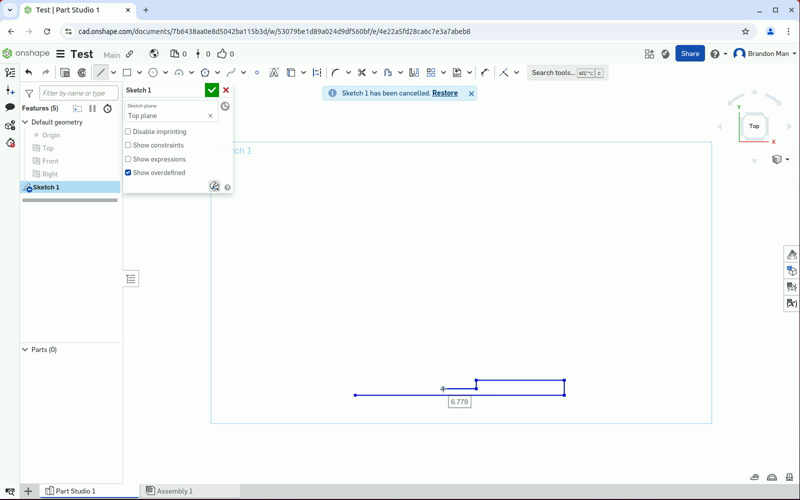
mouse_move(473, 388)
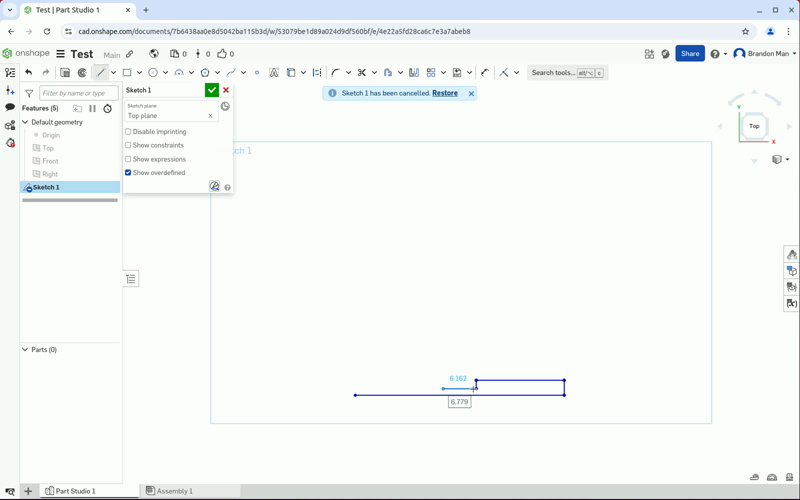
mouse_move(443, 380)
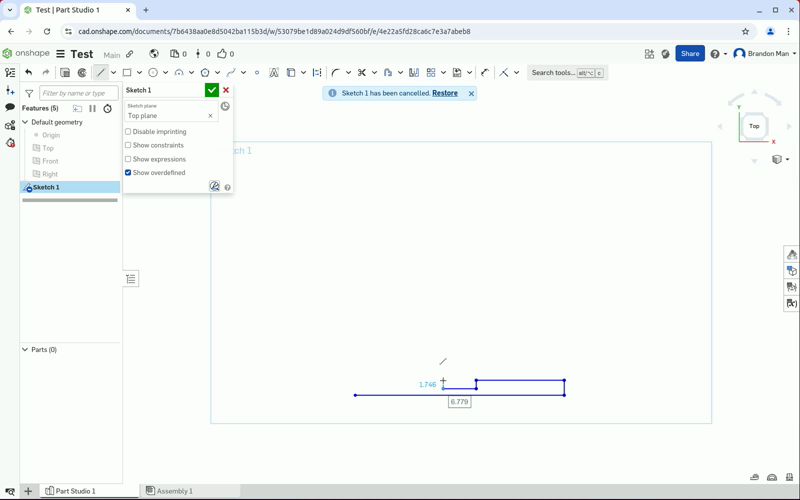
click(443, 380)
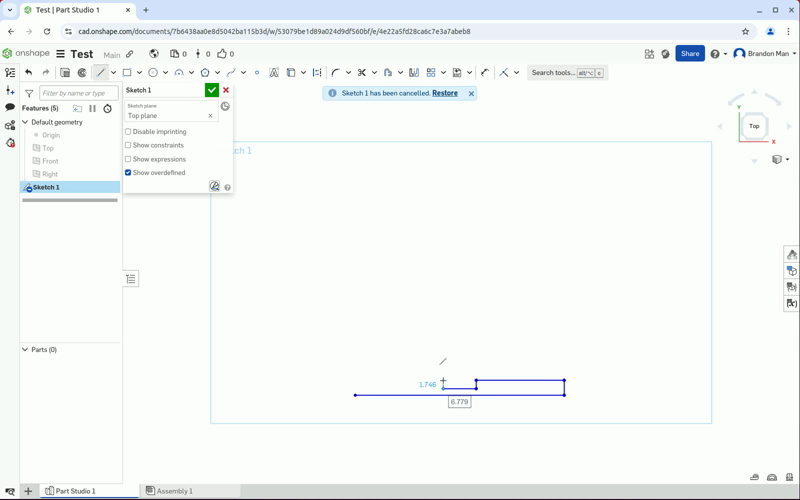
key_up(shift)
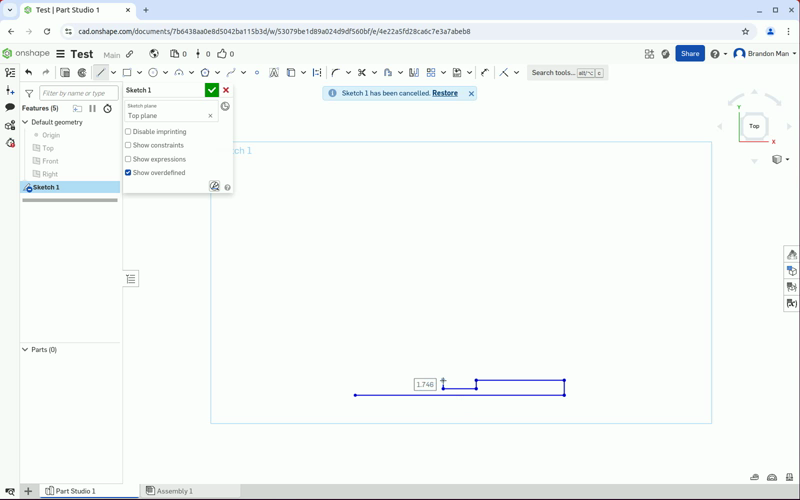
key_down(shift)
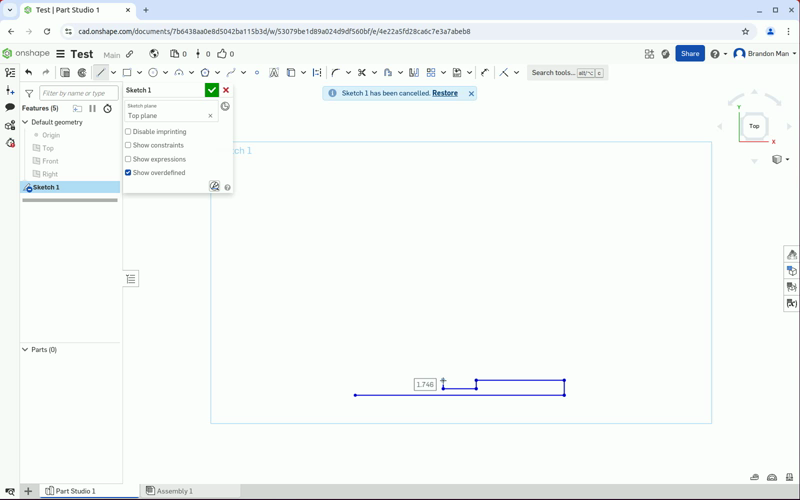
mouse_move(355, 380)
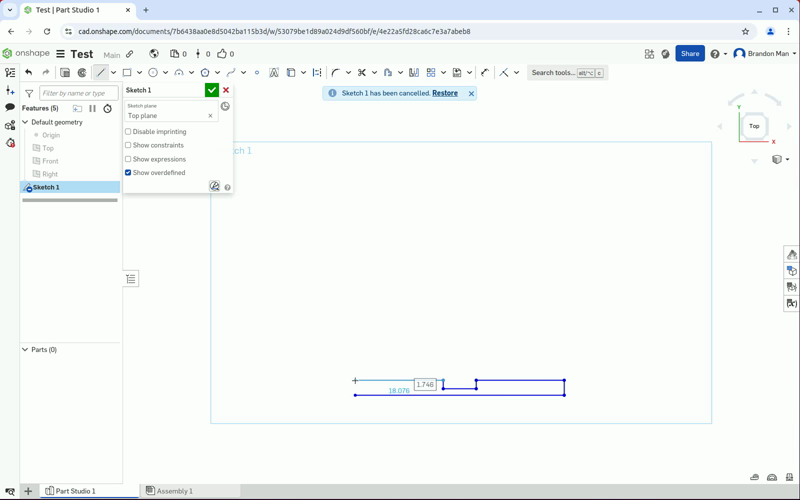
click(355, 380)
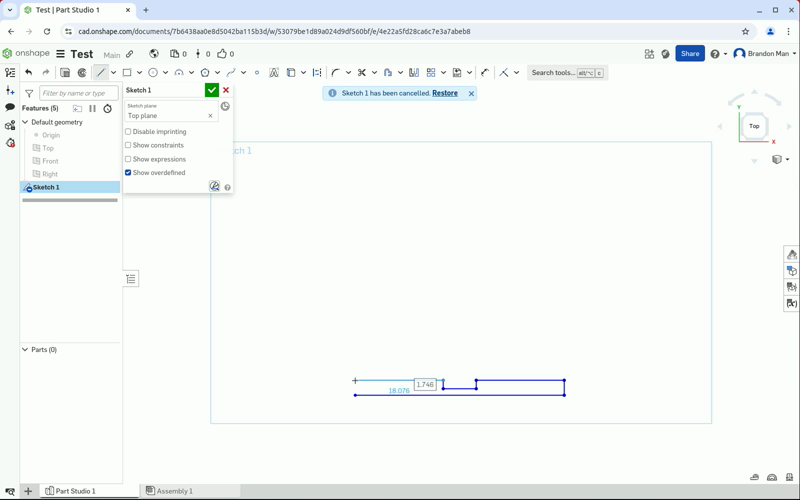
key_up(shift)
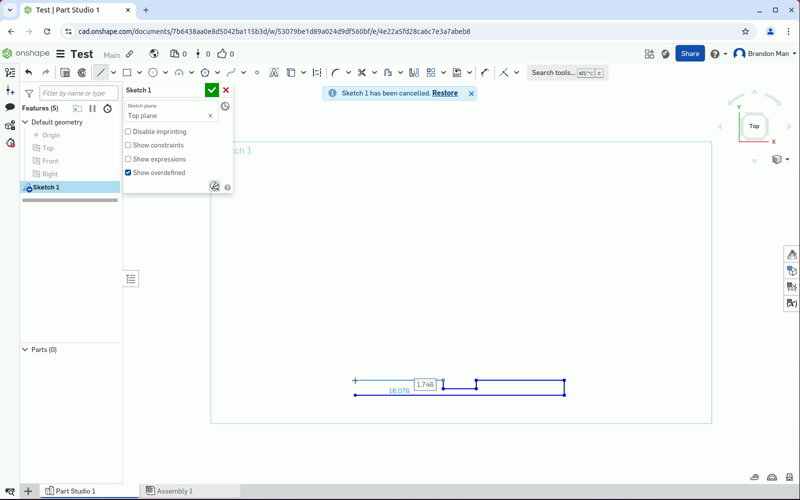
mouse_move(385, 380)
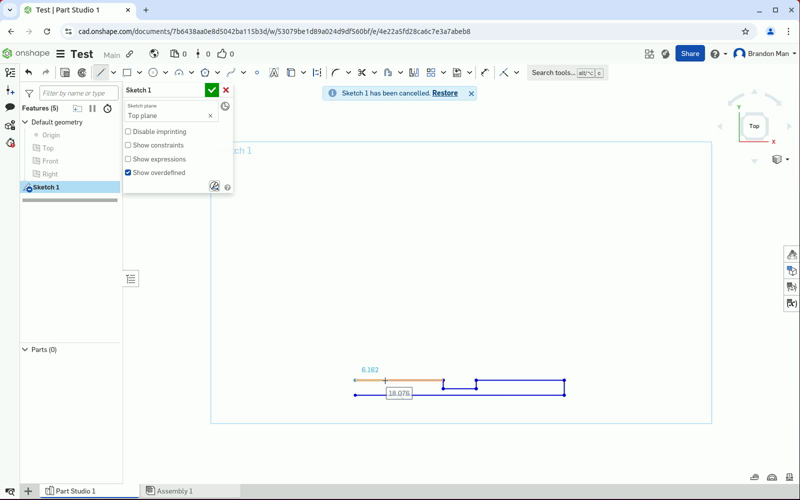
key_down(shift)
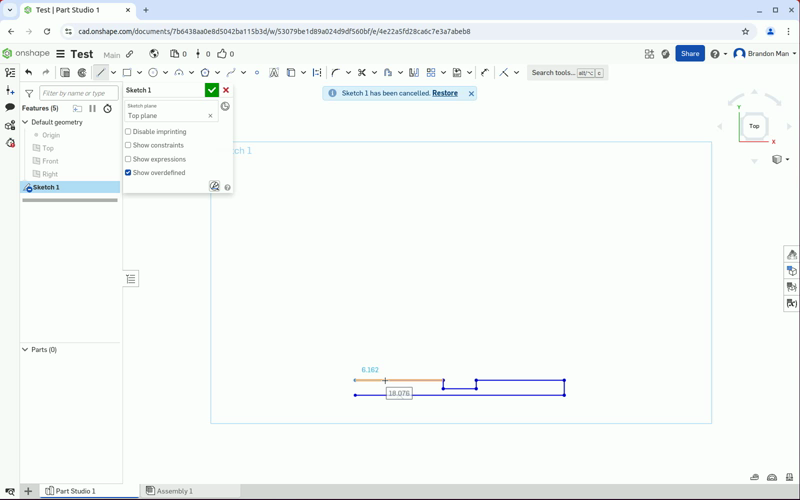
mouse_move(355, 395)
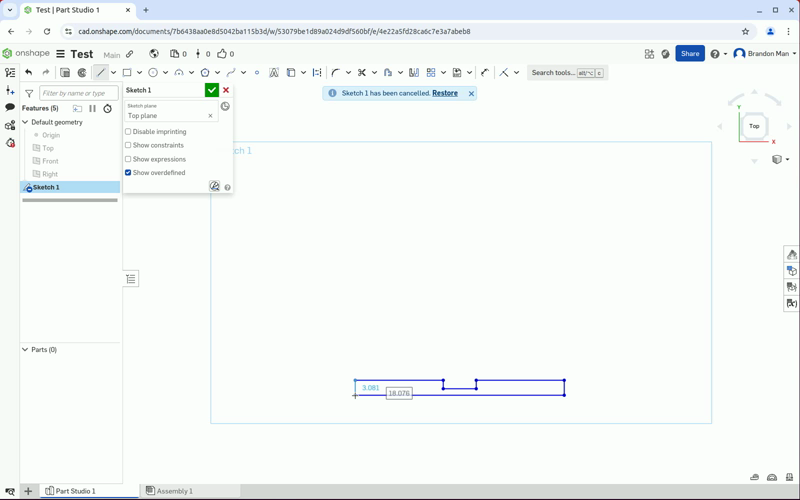
key_up(shift)
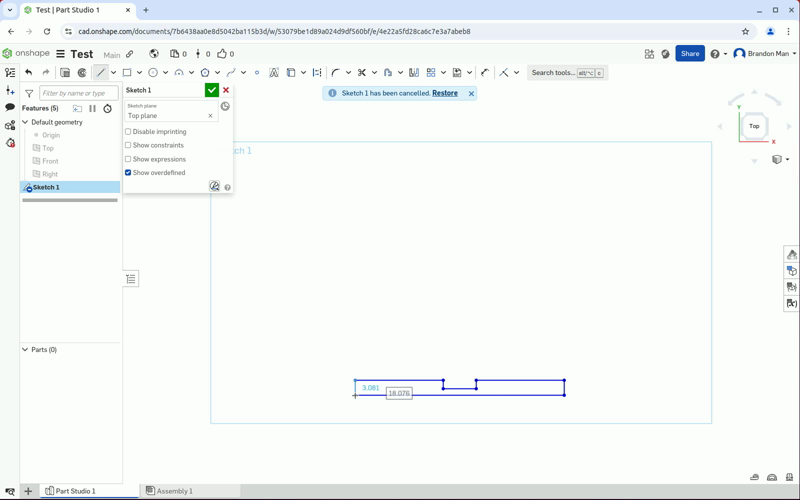
click(355, 395)
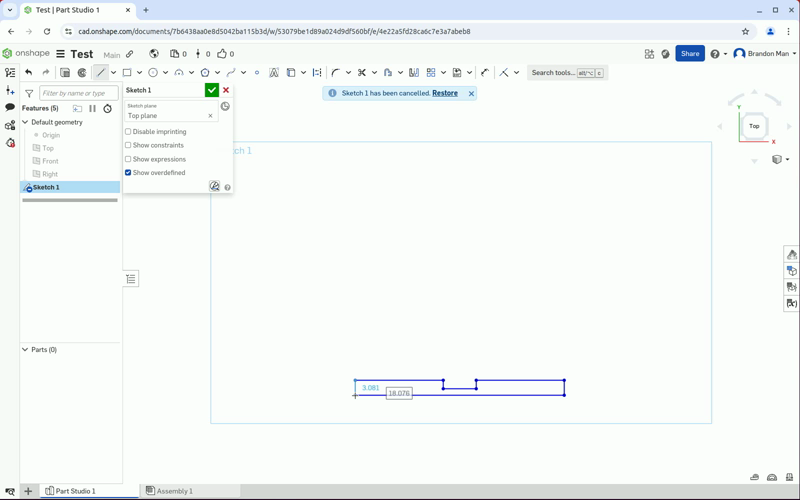
key(esc)
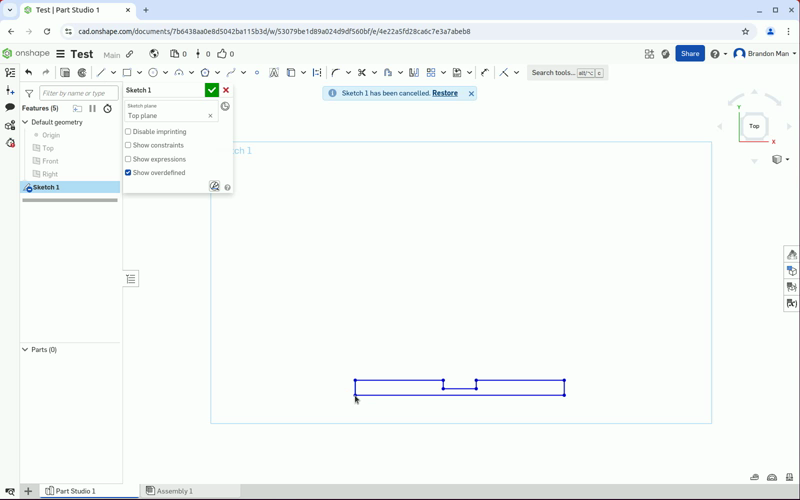
mouse_move(455, 391)
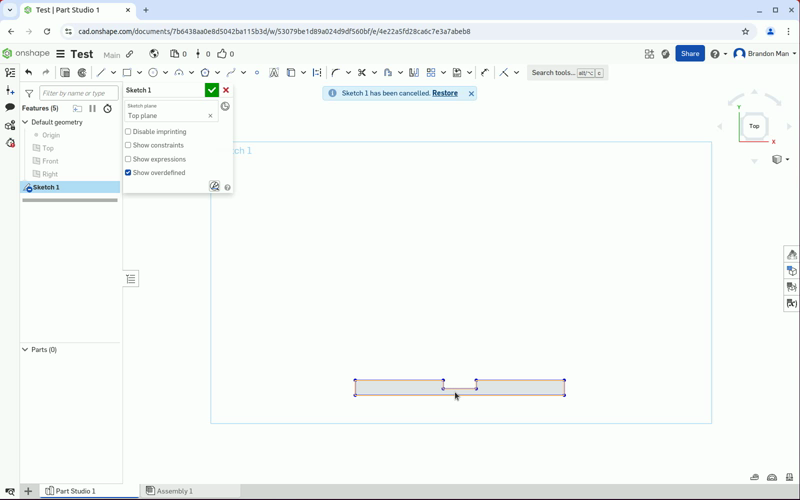
click(455, 391)
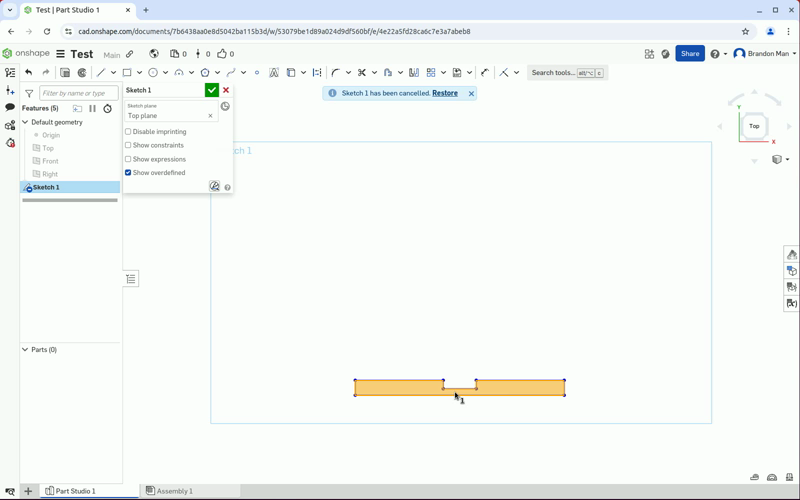
mouse_move(73, 352)
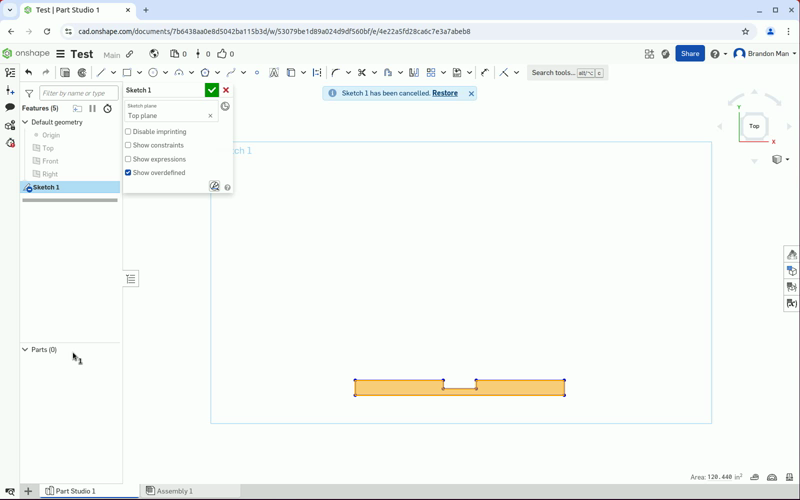
key(shift+y)
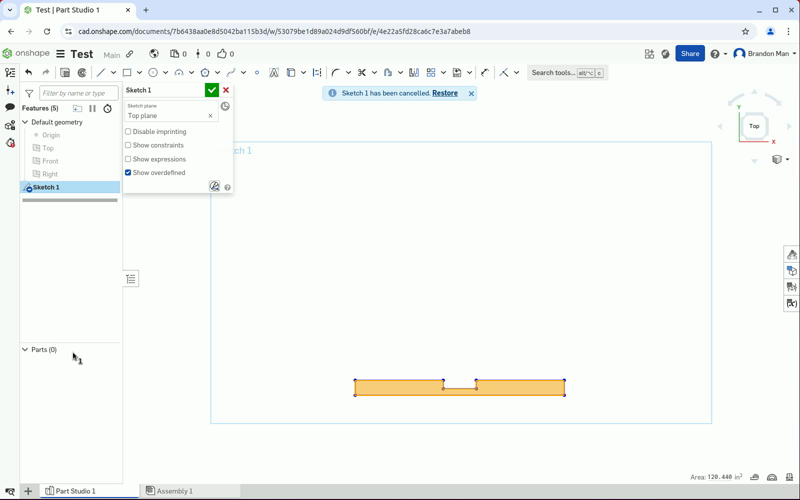
key(shift+e)
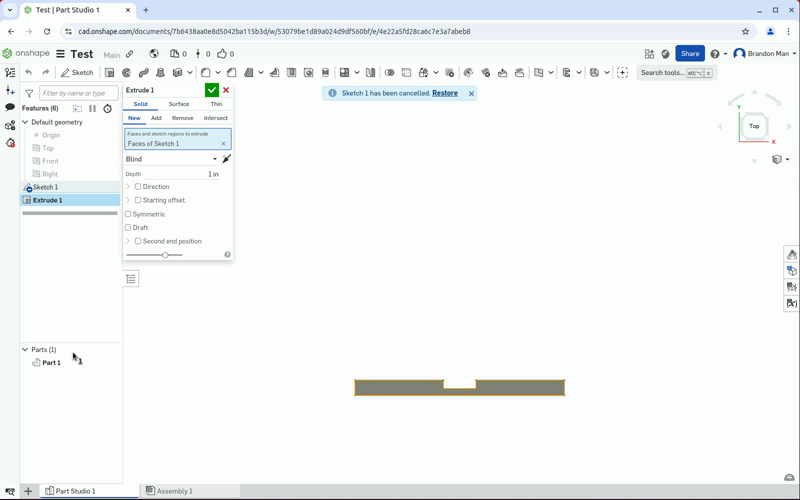
mouse_move(143, 106)
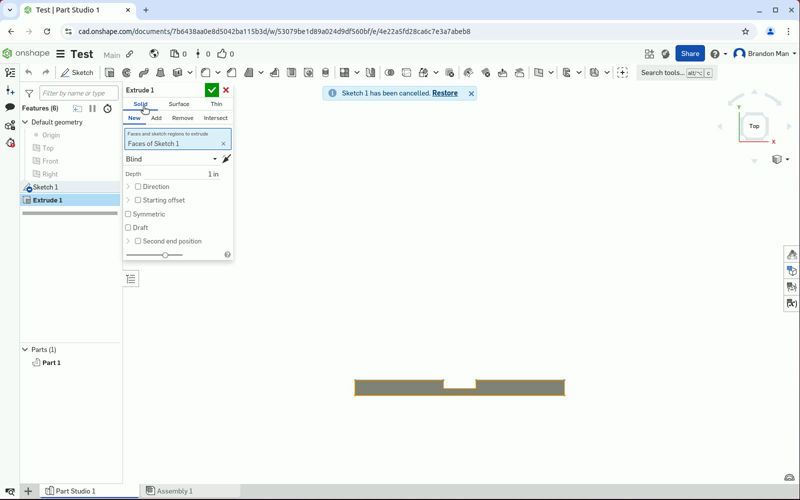
click(143, 106)
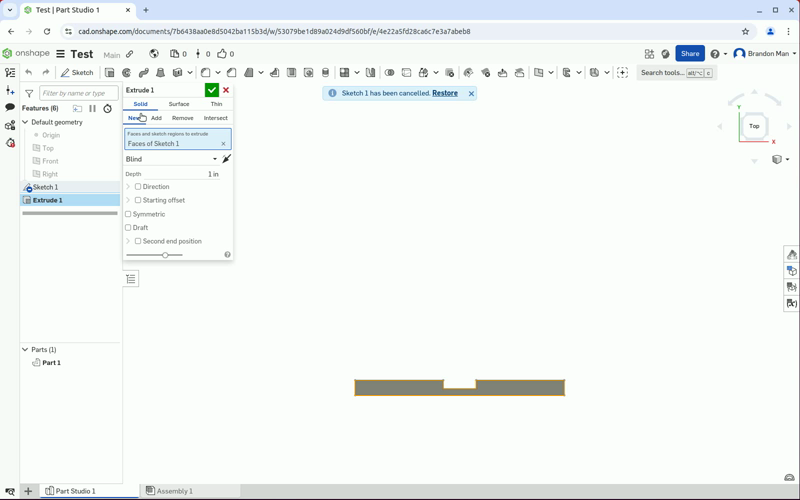
mouse_move(137, 120)
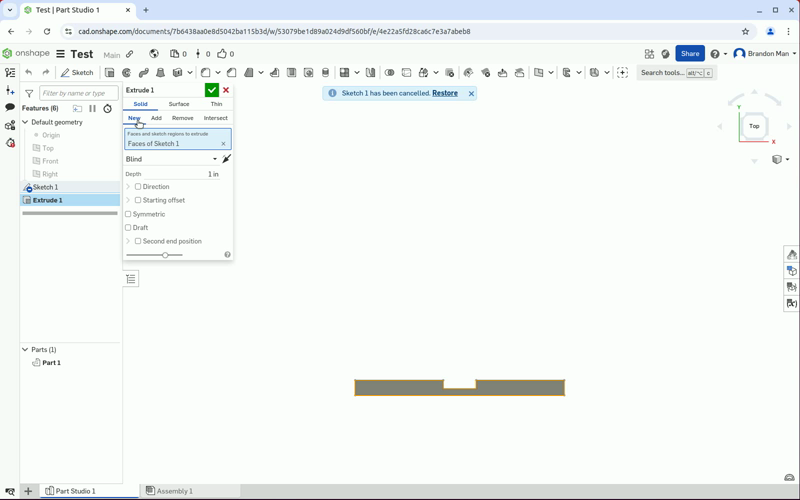
click(137, 120)
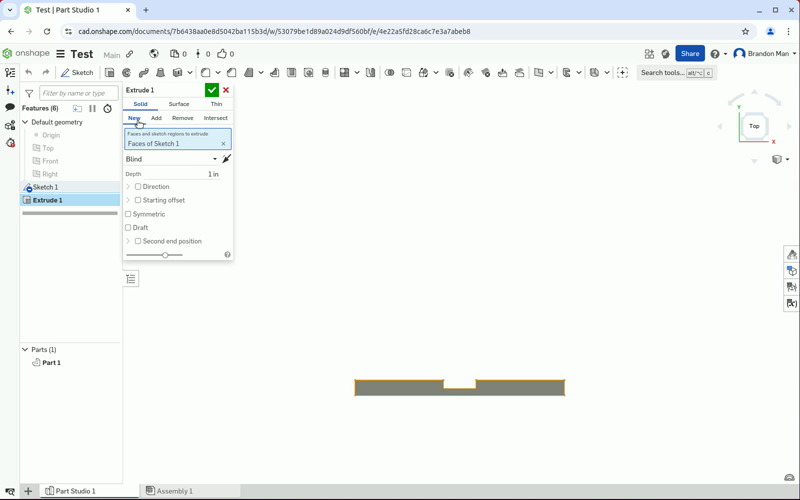
key(tab, 4)
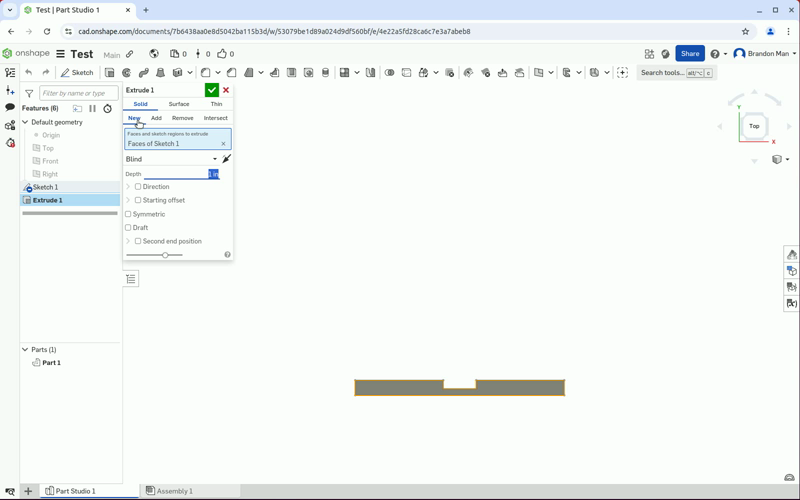
text(14.924)
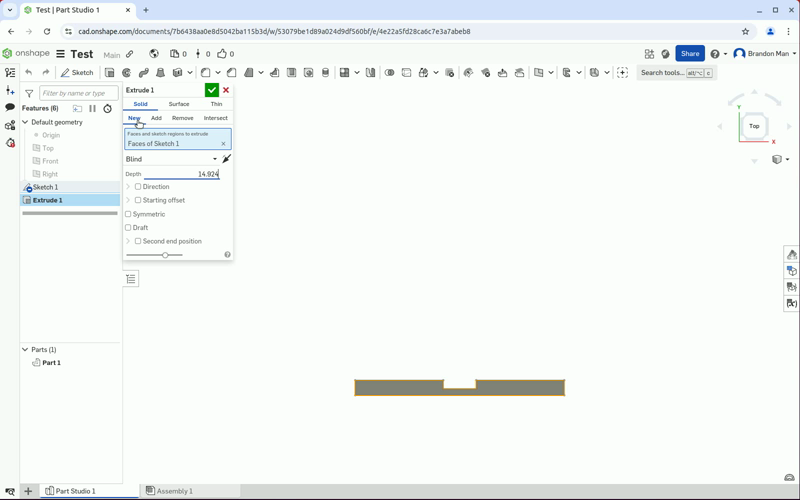
key(enter)
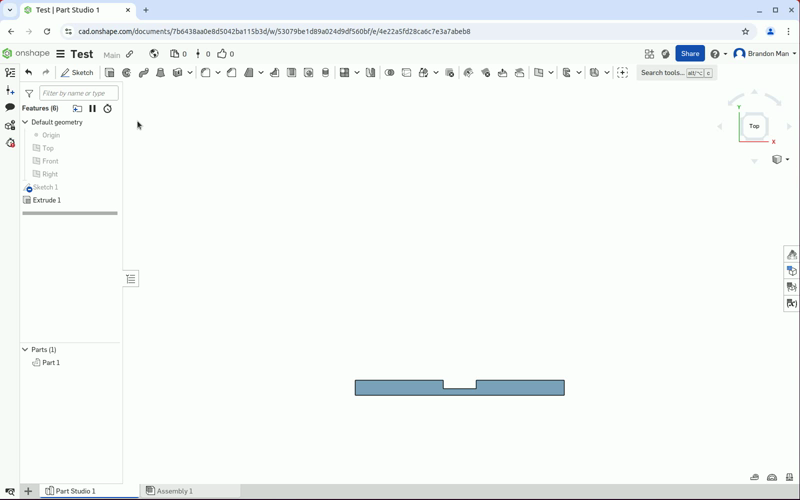
key(shift+h)
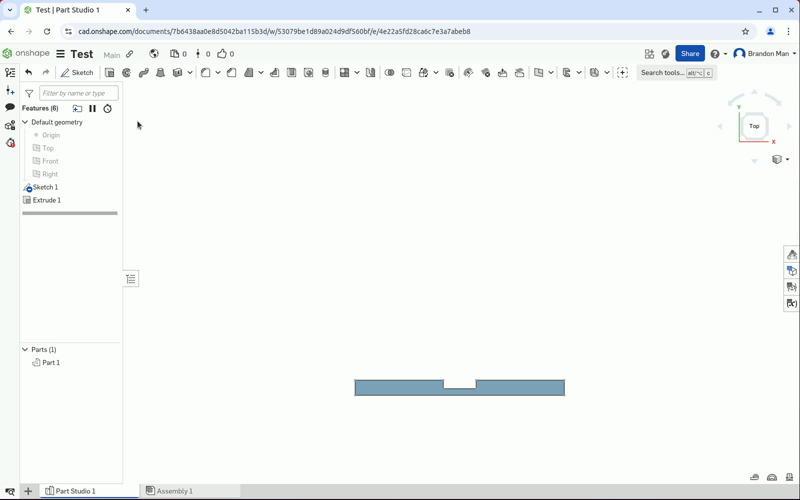
key(shift+h)
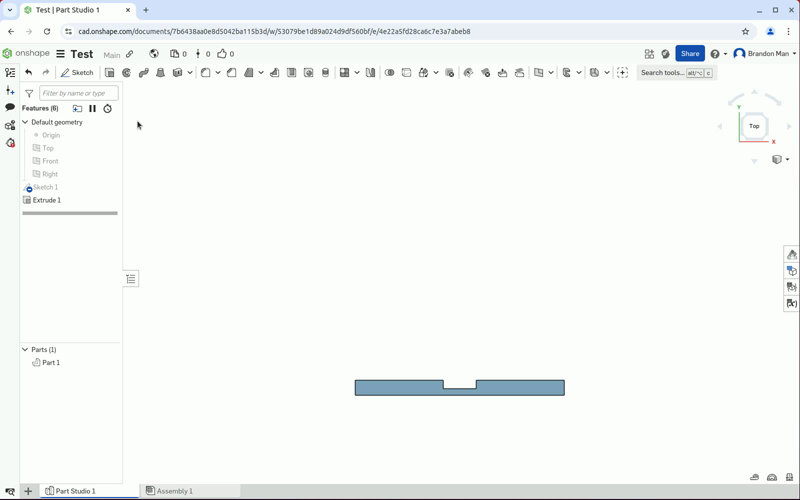
mouse_move(73, 189)
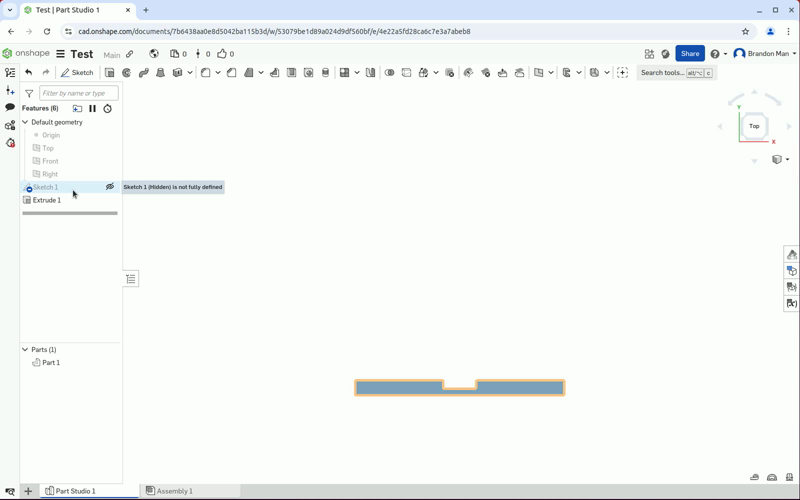
click(73, 189)
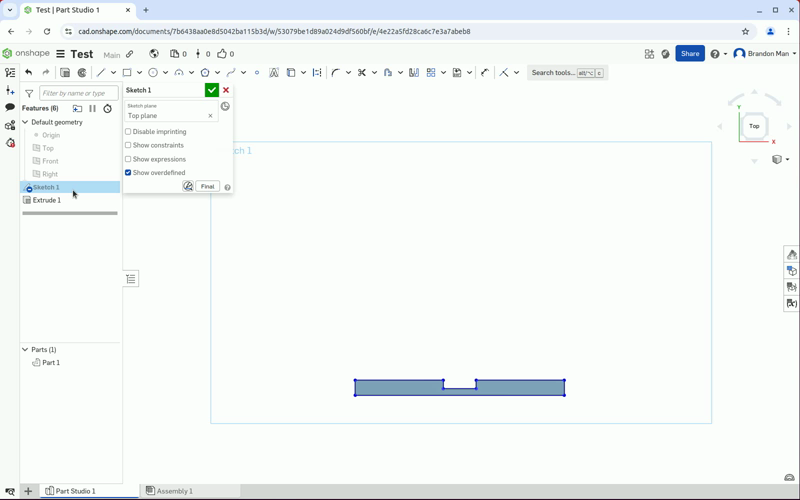
mouse_move(229, 92)
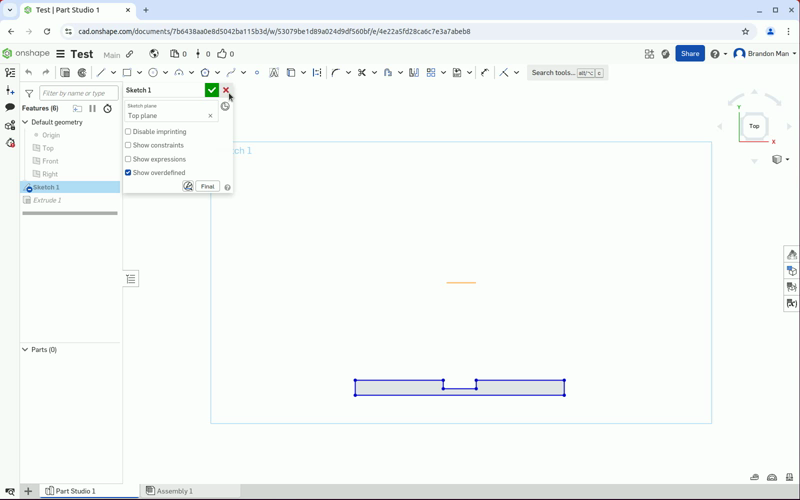
click(229, 92)
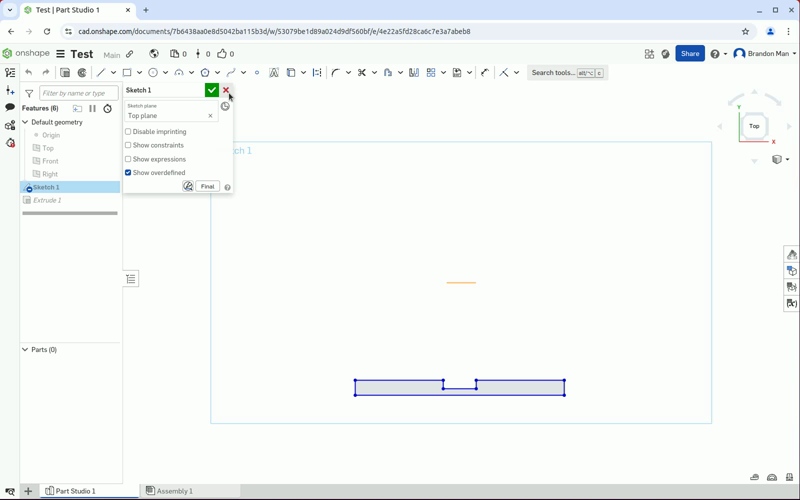
key(shift+s)
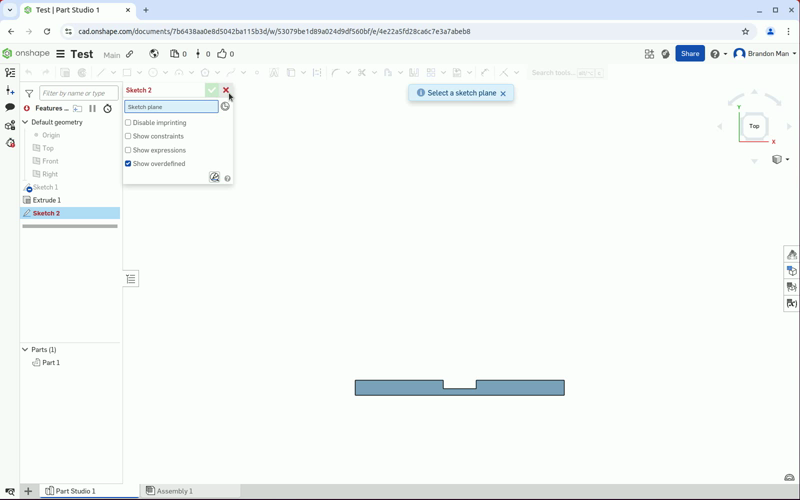
mouse_move(73, 150)
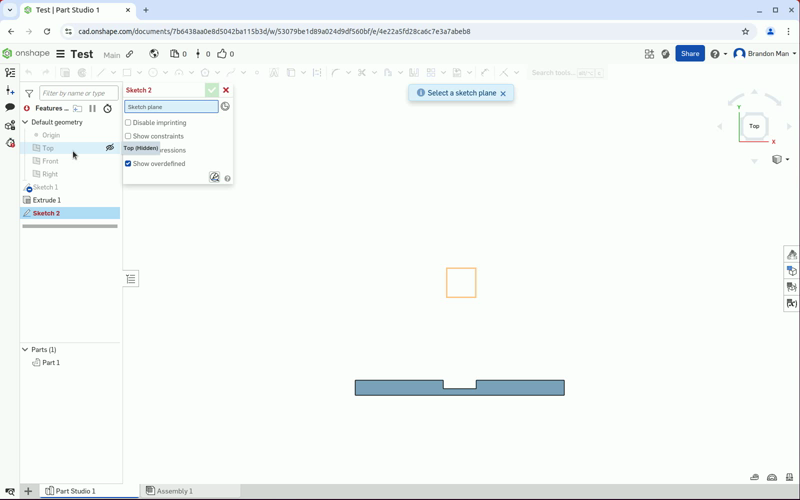
click(73, 150)
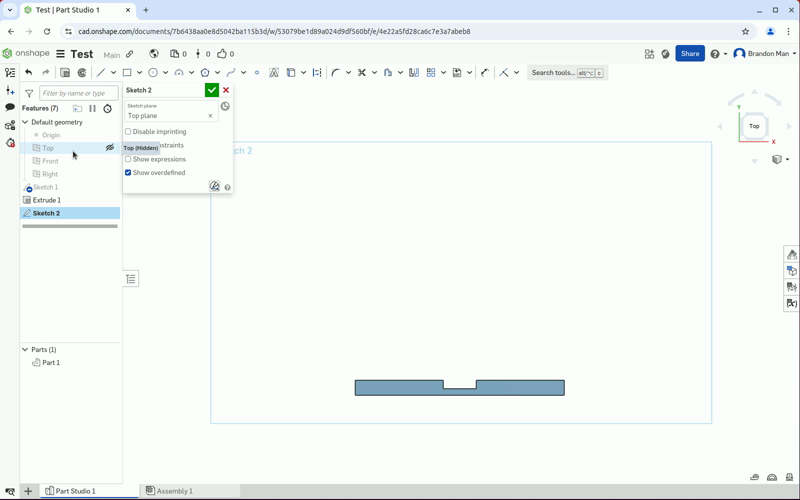
mouse_move(73, 352)
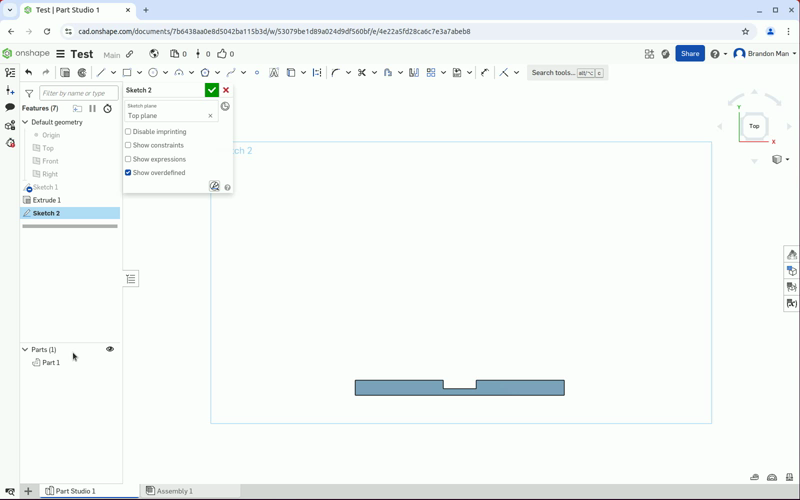
key(y)
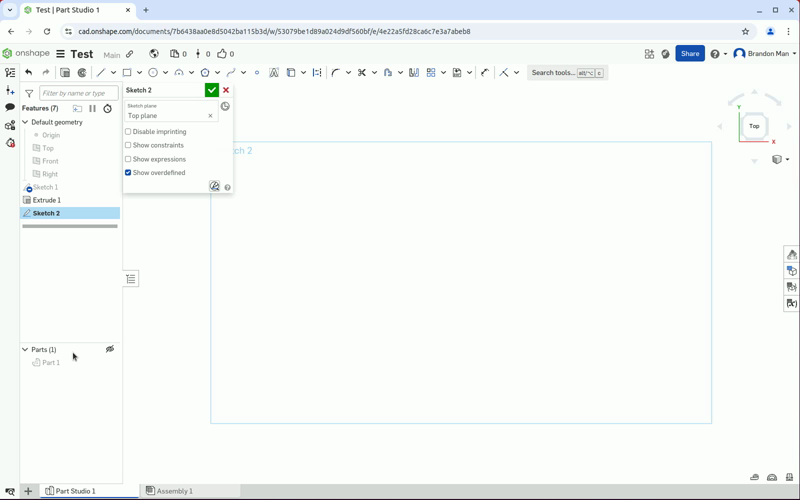
key(a)
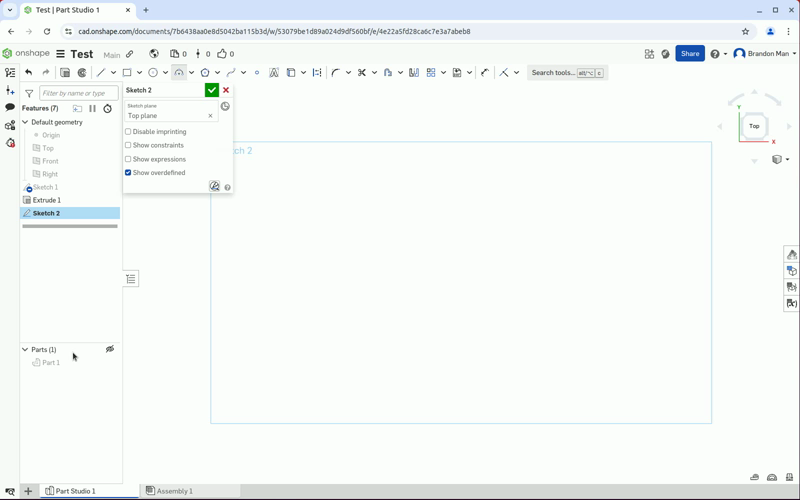
key_down(shift)
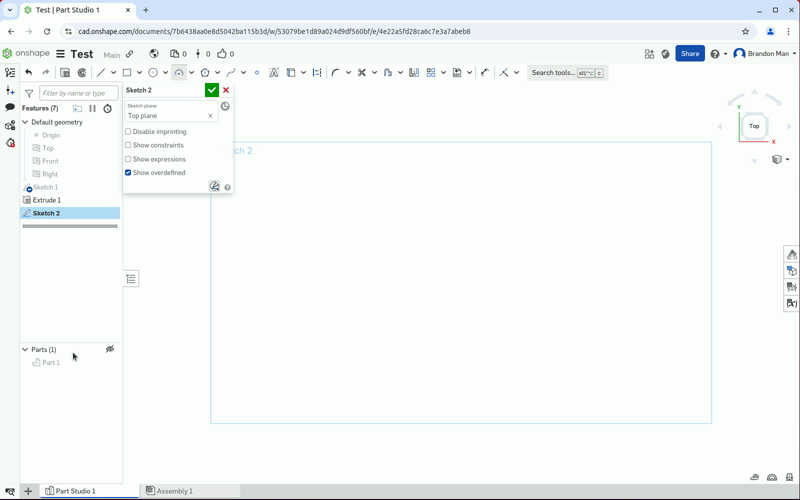
mouse_move(443, 354)
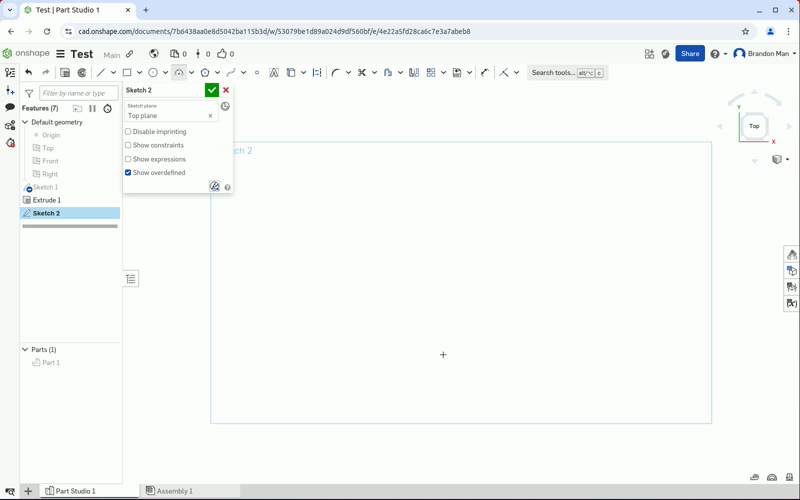
click(443, 354)
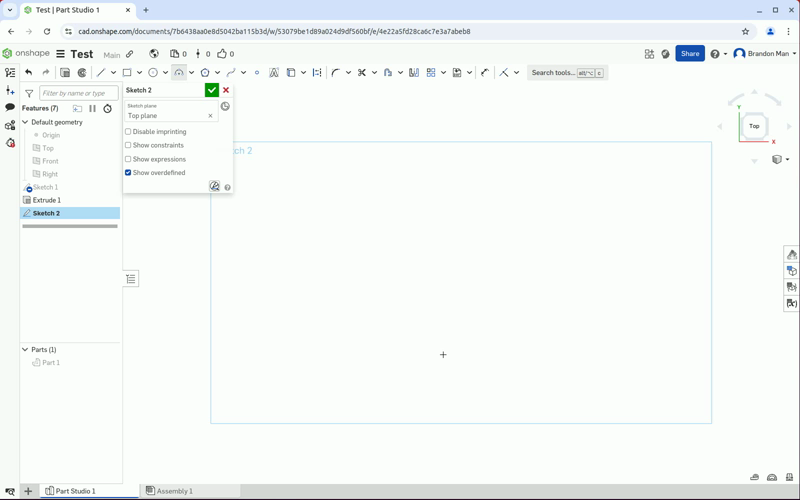
key_up(shift)
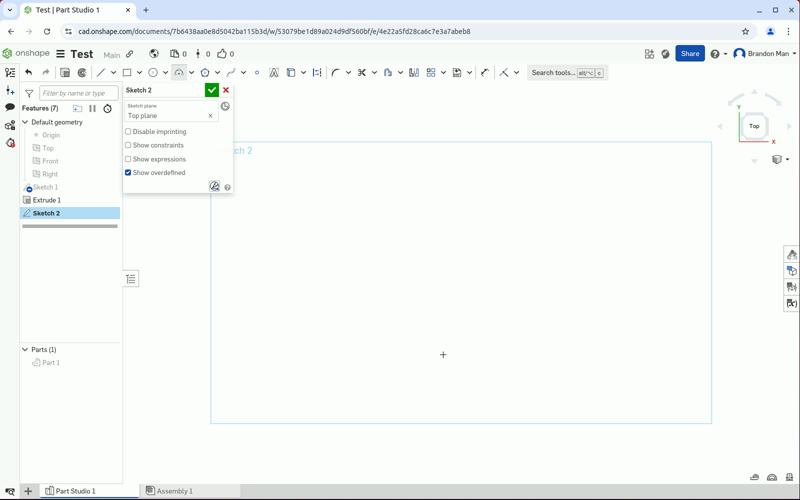
key_down(shift)
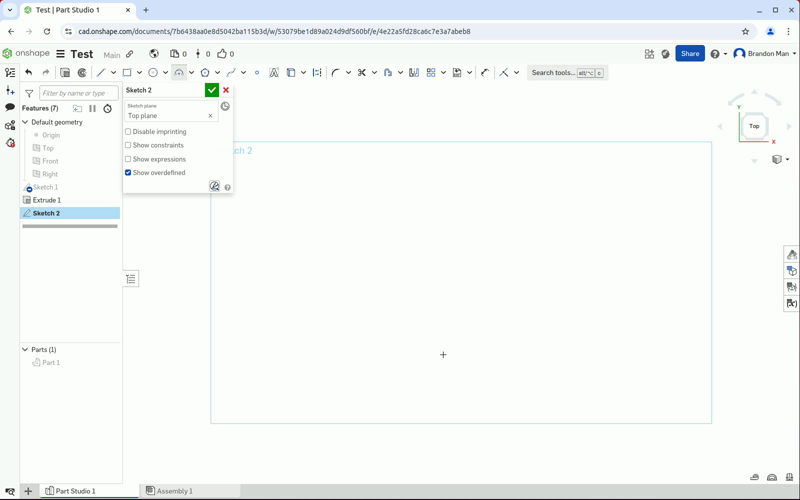
mouse_move(476, 354)
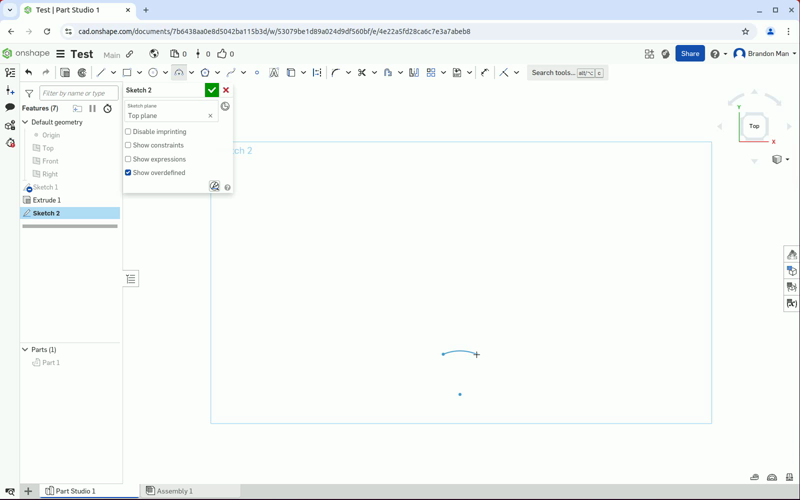
click(476, 354)
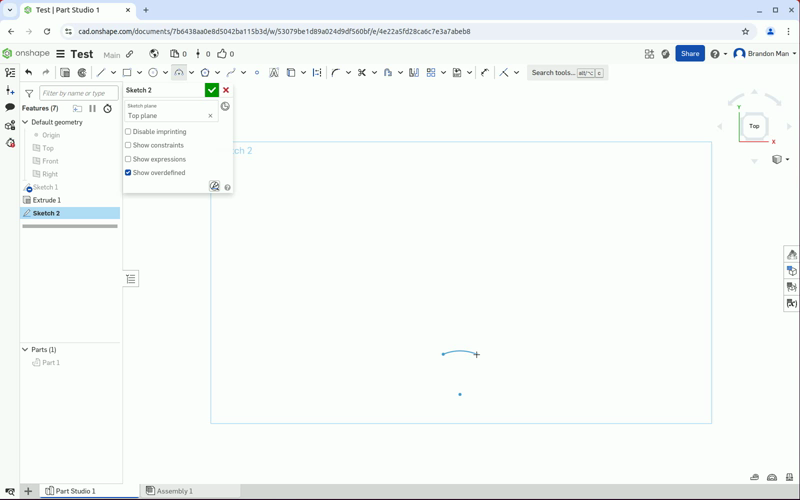
mouse_move(459, 212)
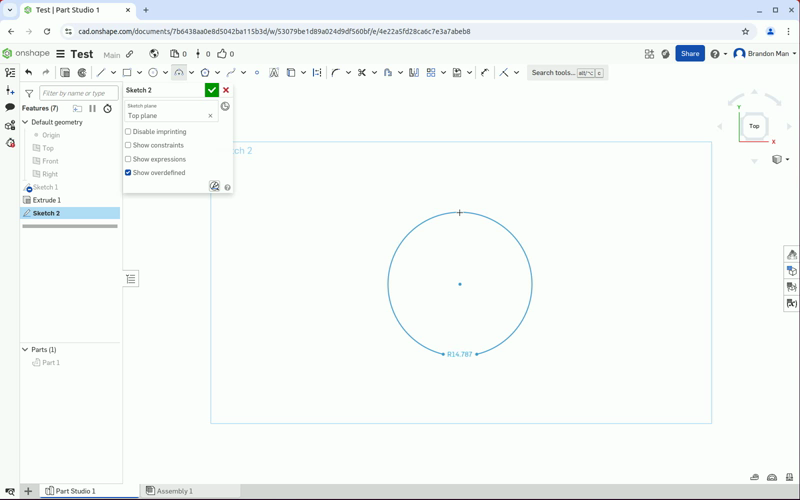
click(459, 212)
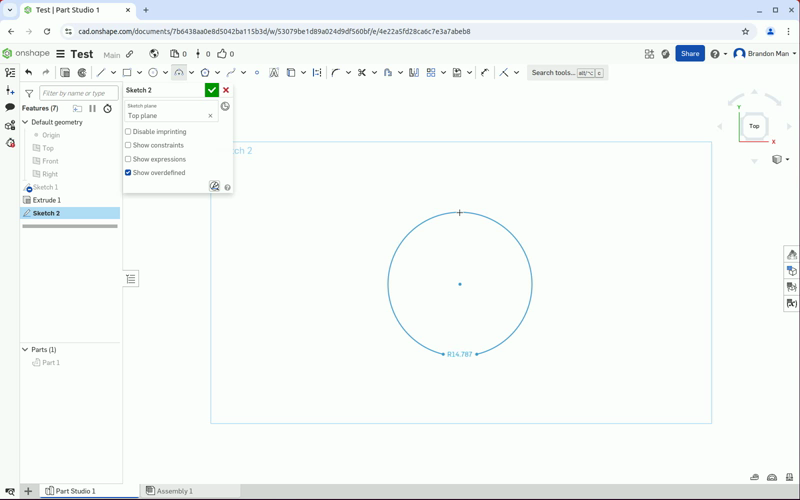
key_up(shift)
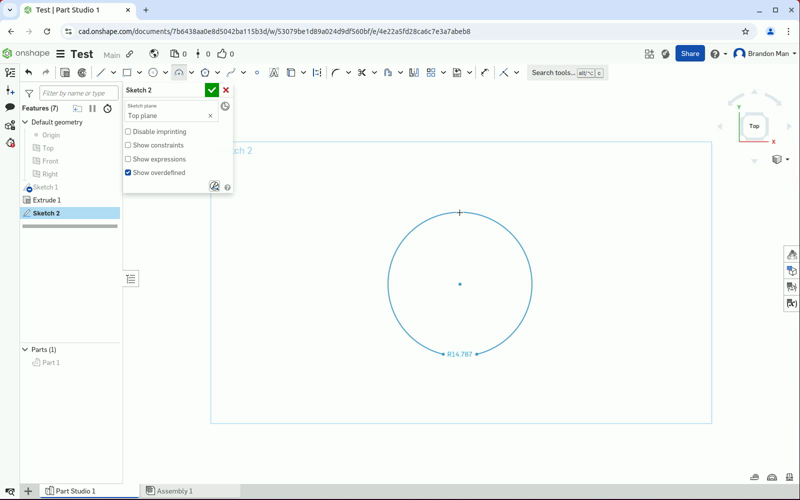
key(esc)
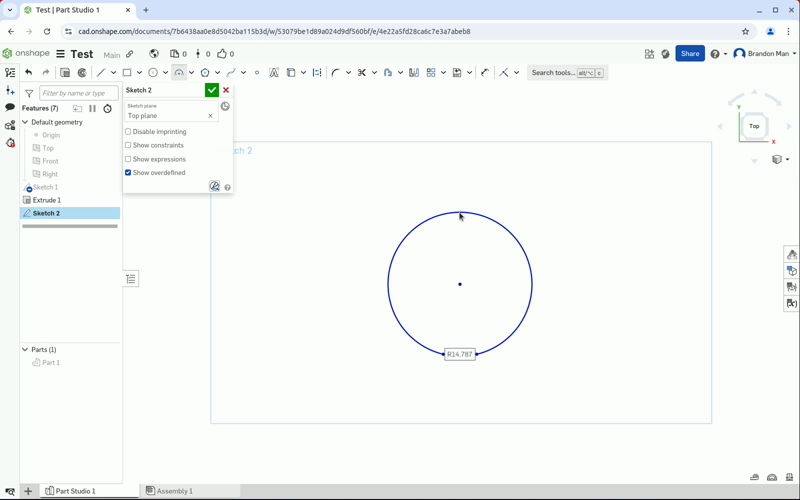
key(l)
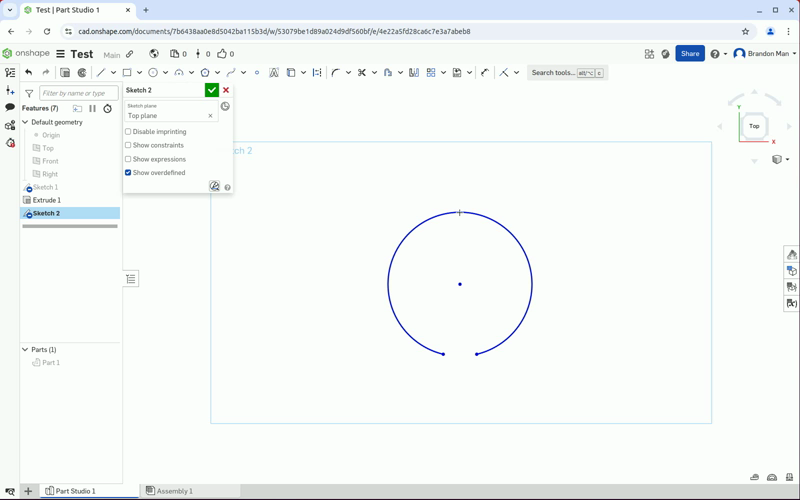
mouse_move(476, 354)
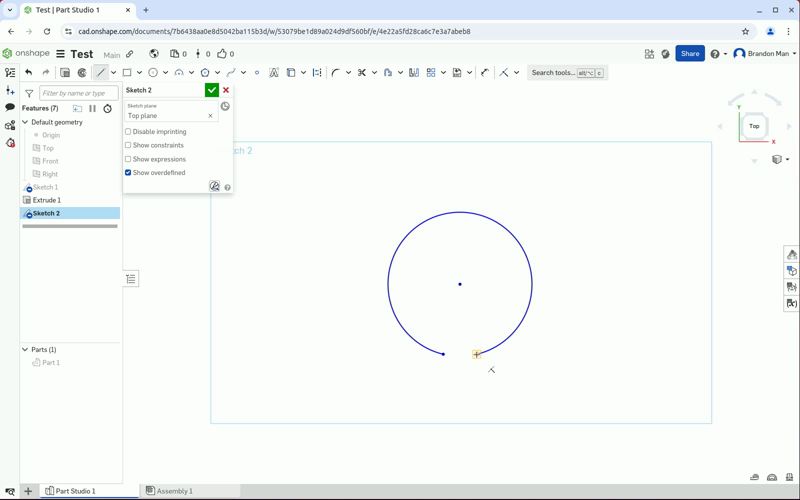
click(476, 354)
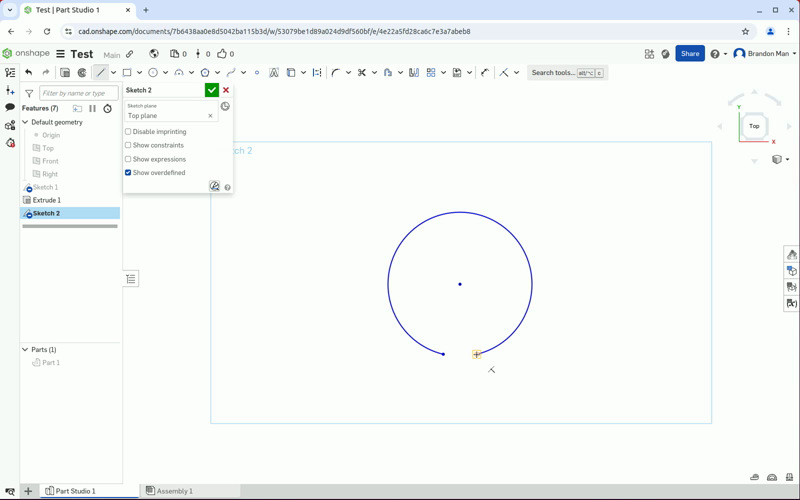
key_down(shift)
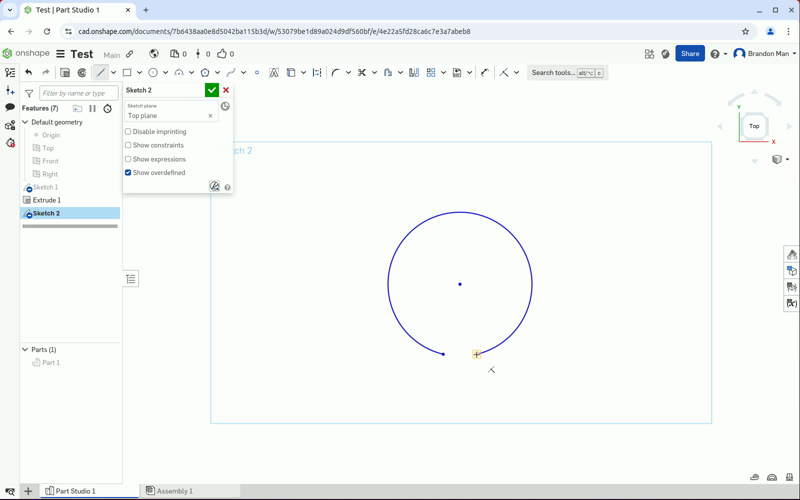
mouse_move(506, 354)
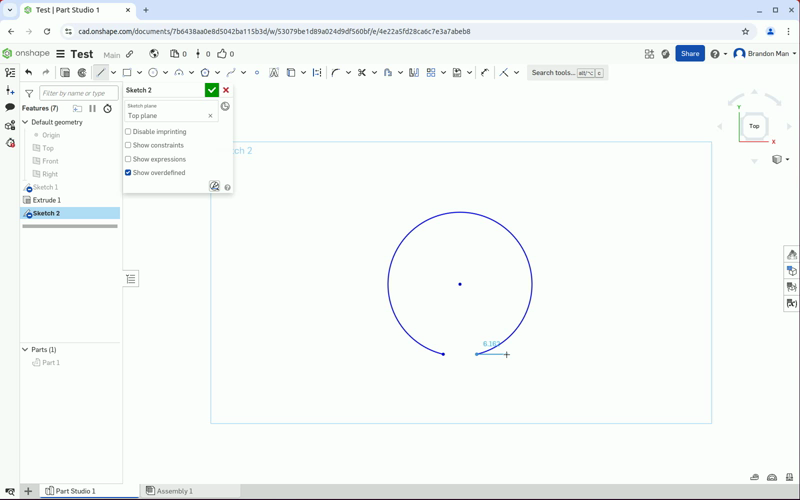
mouse_move(476, 352)
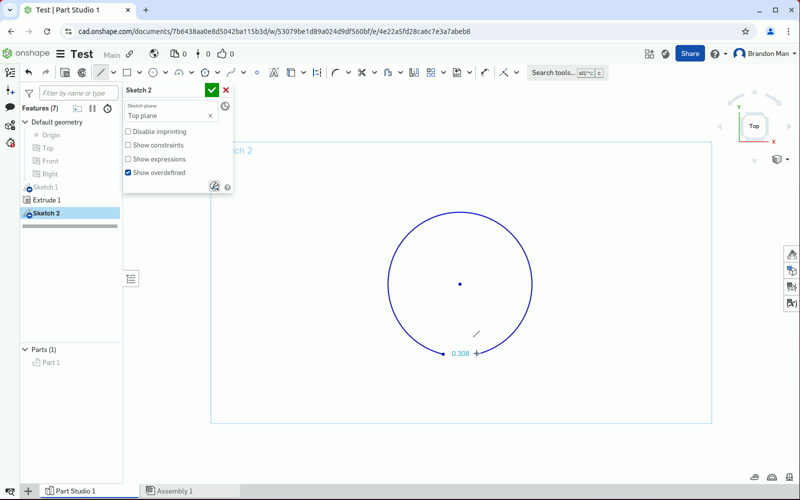
scroll(6)
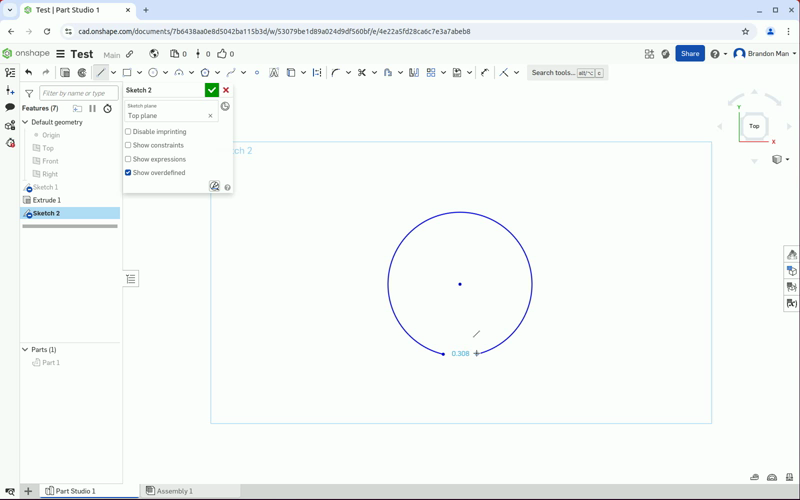
scroll(6)
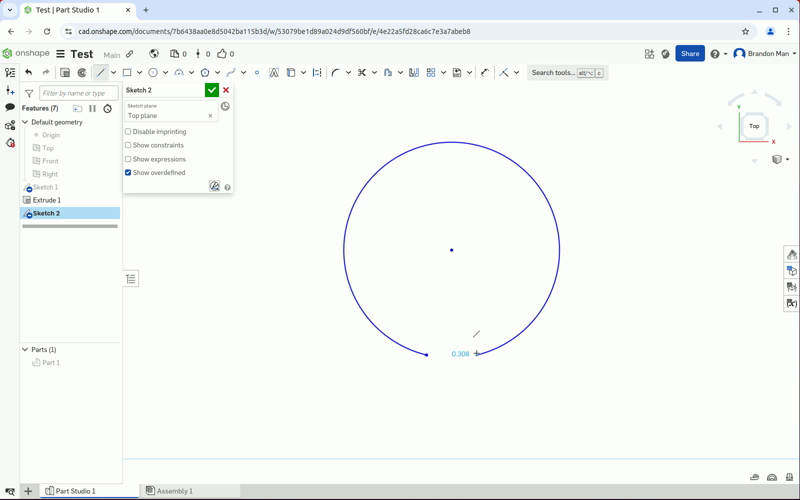
scroll(6)
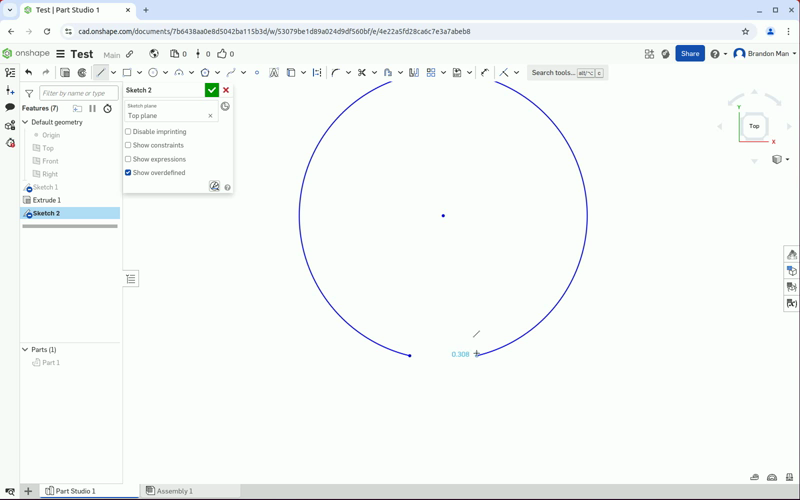
scroll(6)
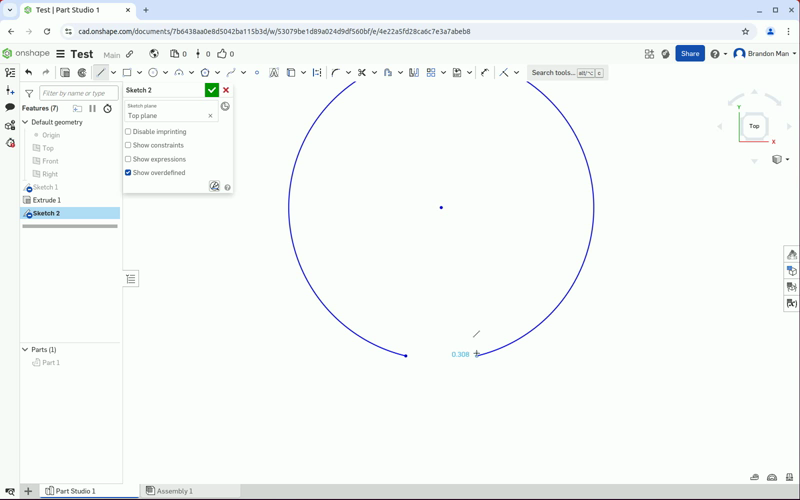
scroll(6)
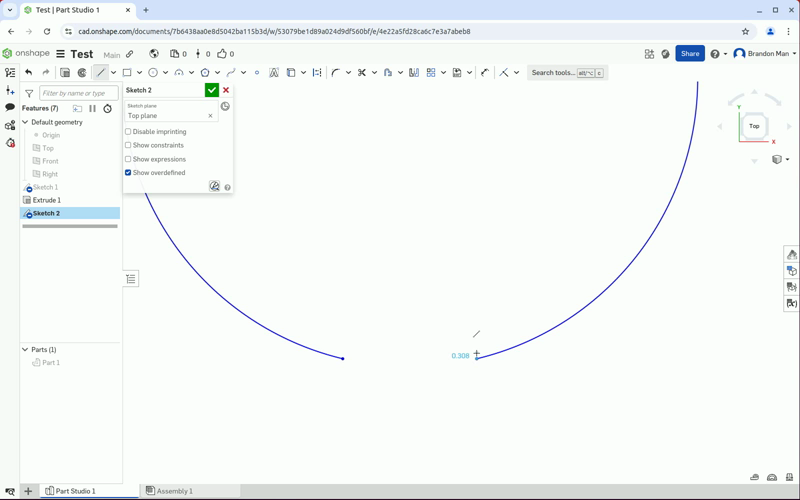
scroll(6)
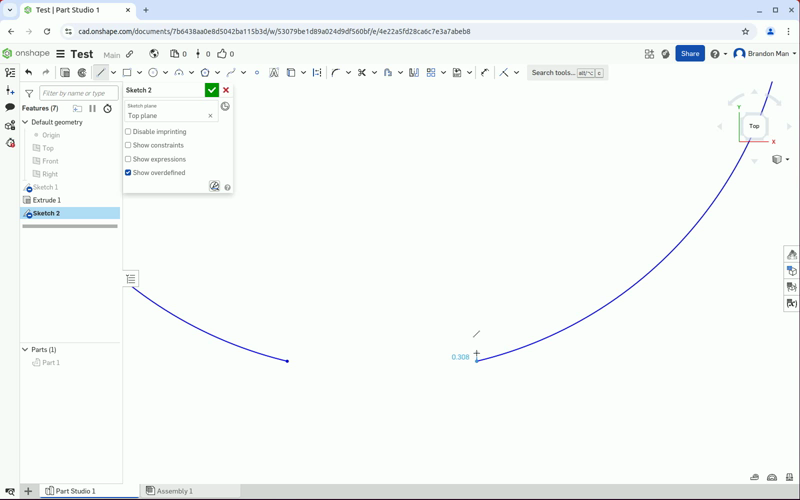
scroll(6)
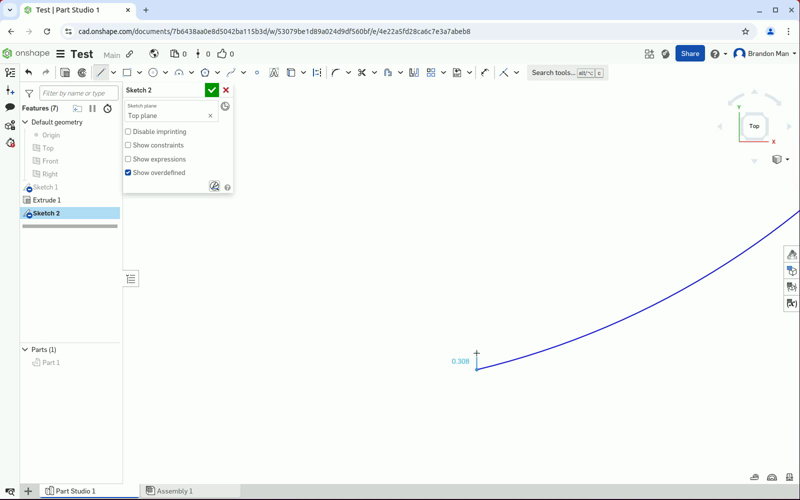
click(476, 352)
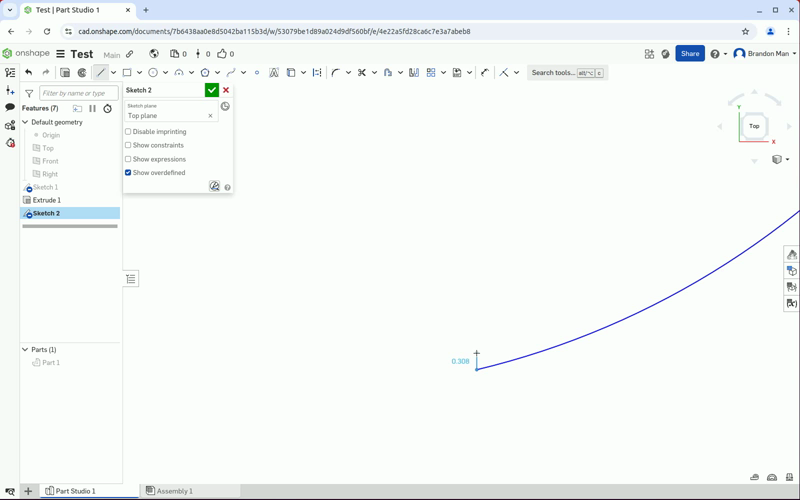
scroll(-6)
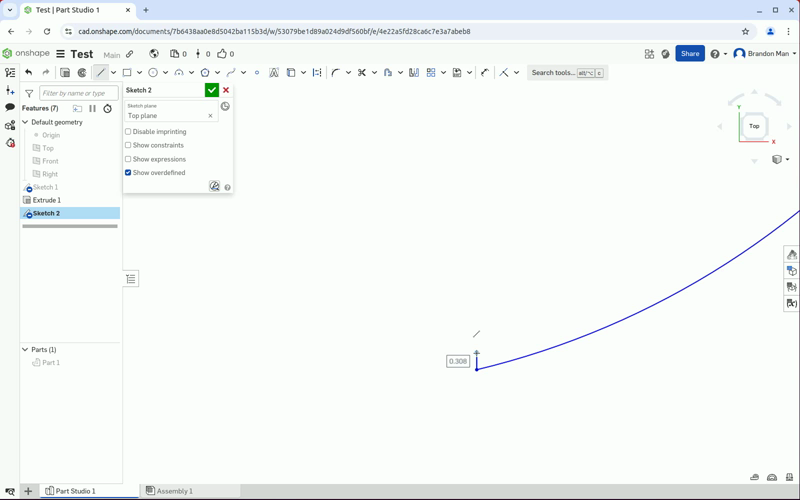
scroll(-6)
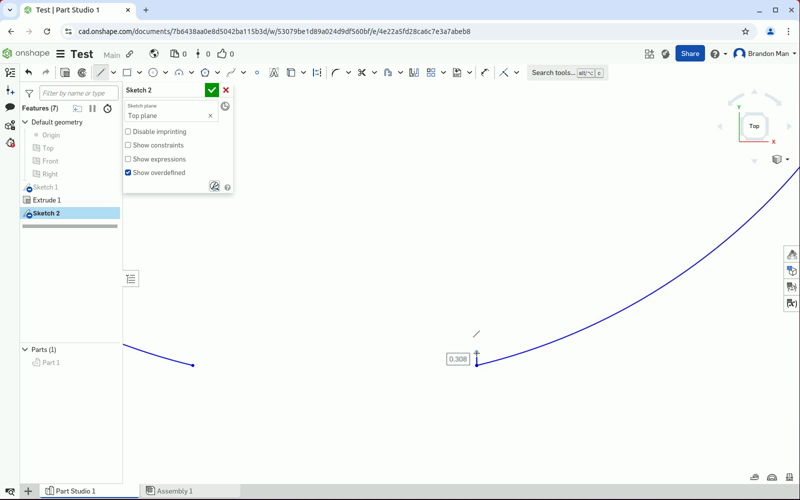
scroll(-6)
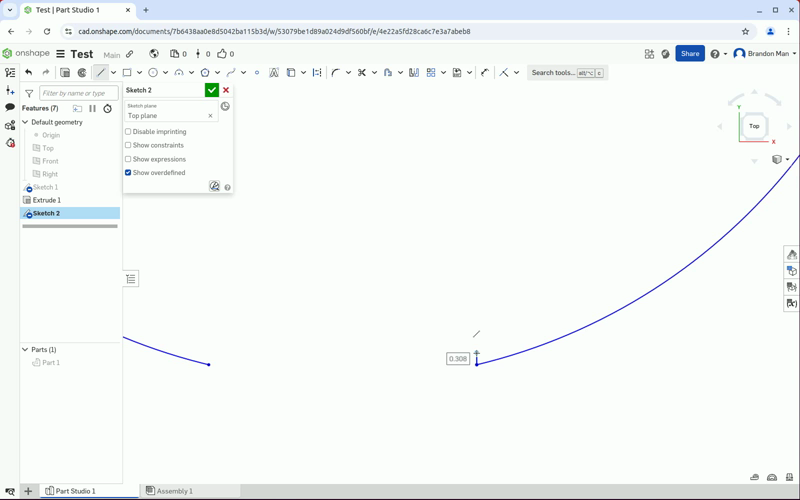
scroll(-6)
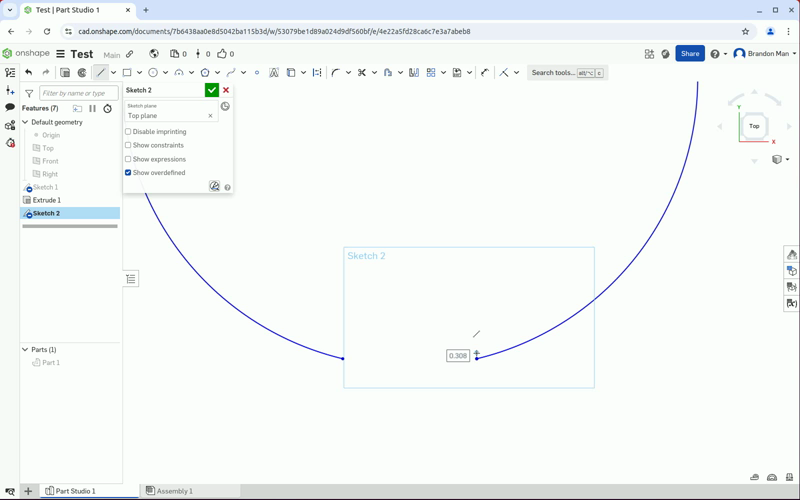
scroll(-6)
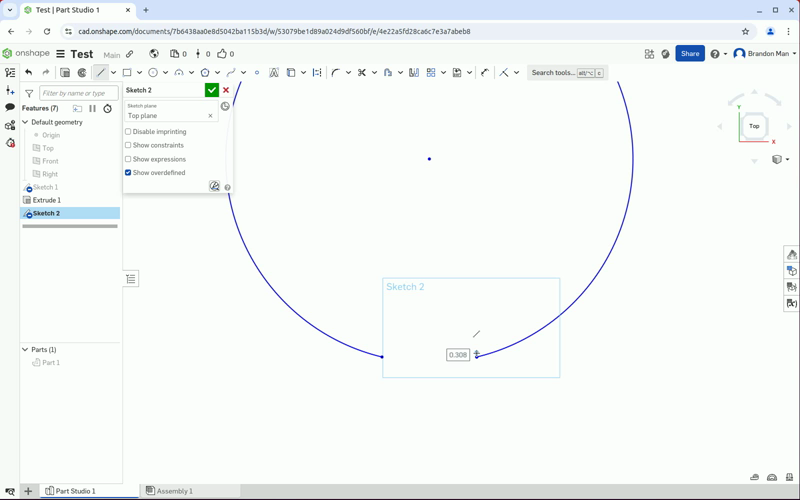
scroll(-6)
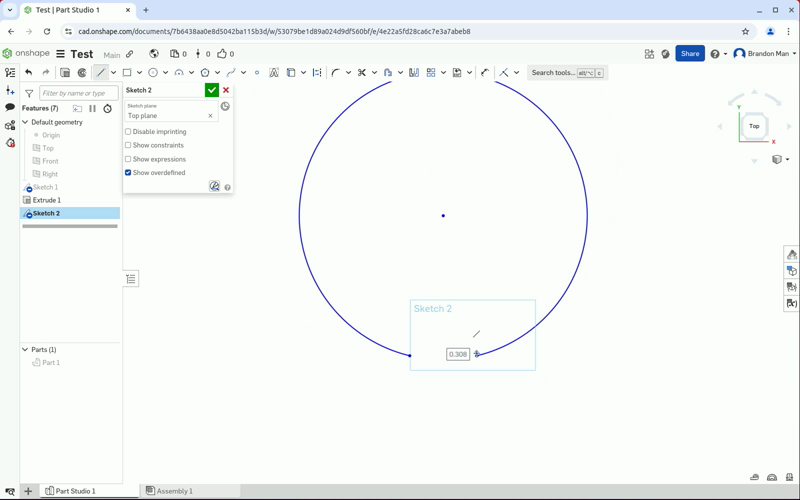
scroll(-6)
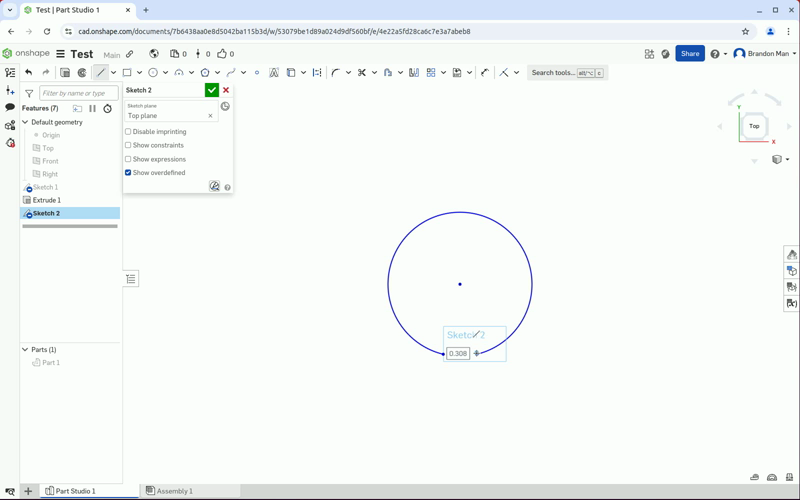
key_up(shift)
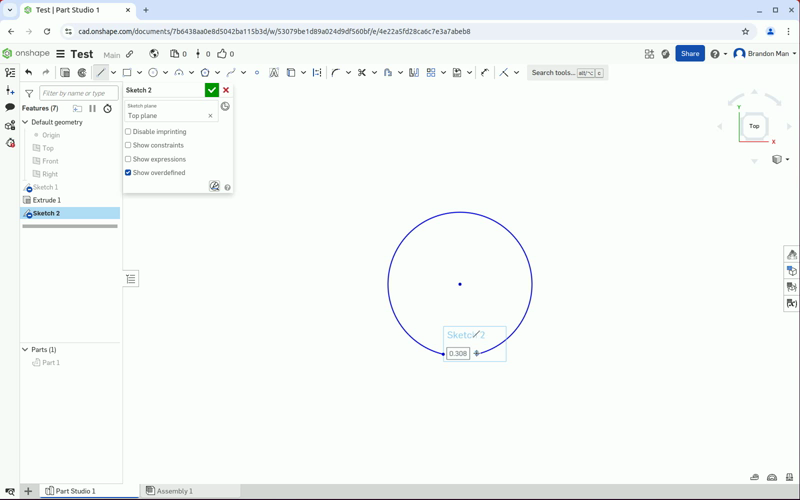
key_down(shift)
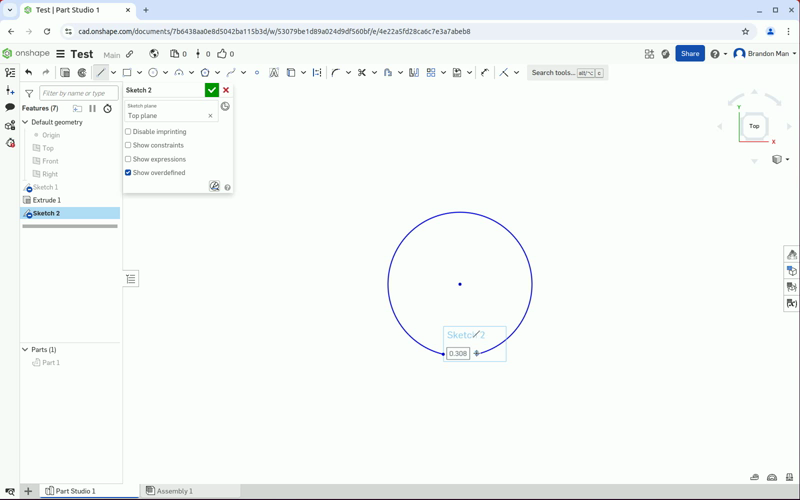
mouse_move(506, 352)
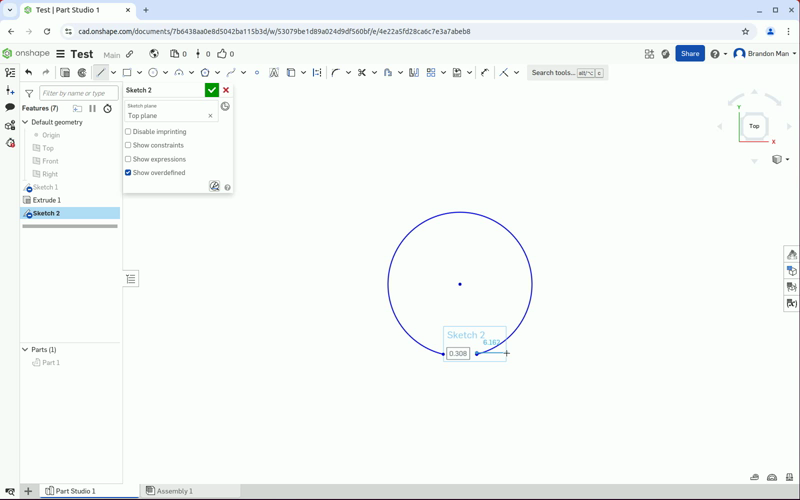
mouse_move(443, 352)
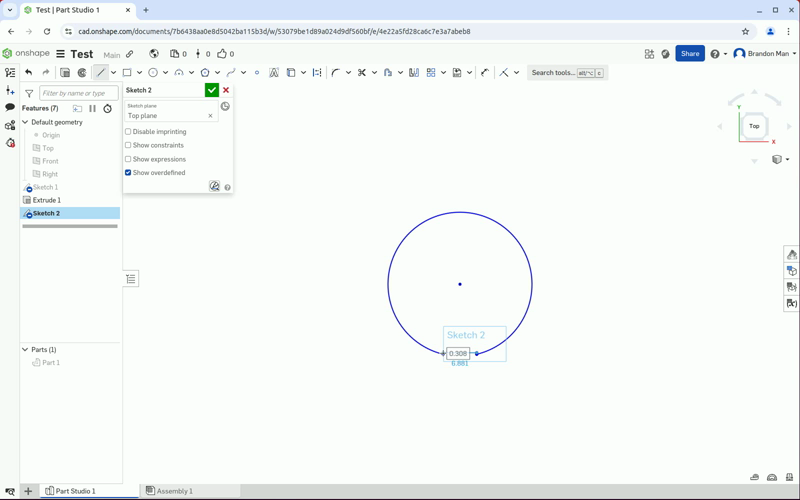
scroll(6)
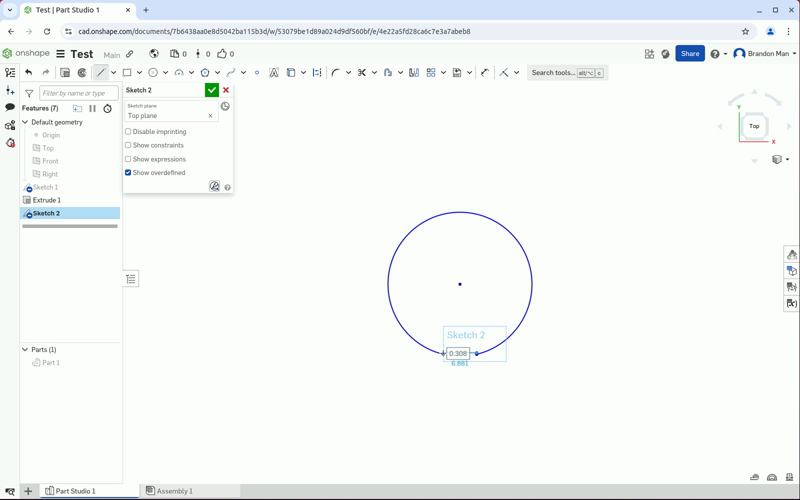
scroll(6)
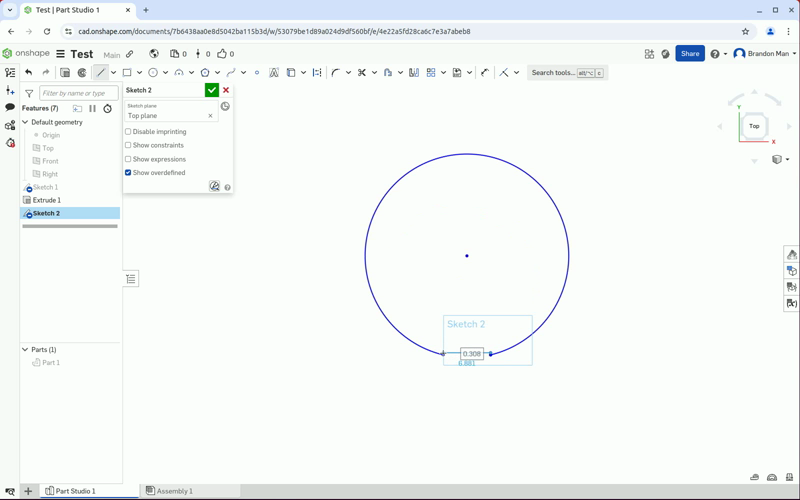
scroll(6)
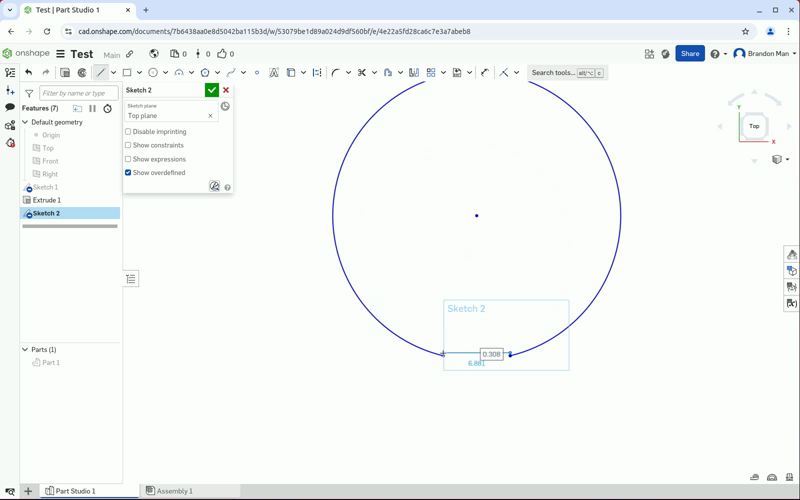
scroll(6)
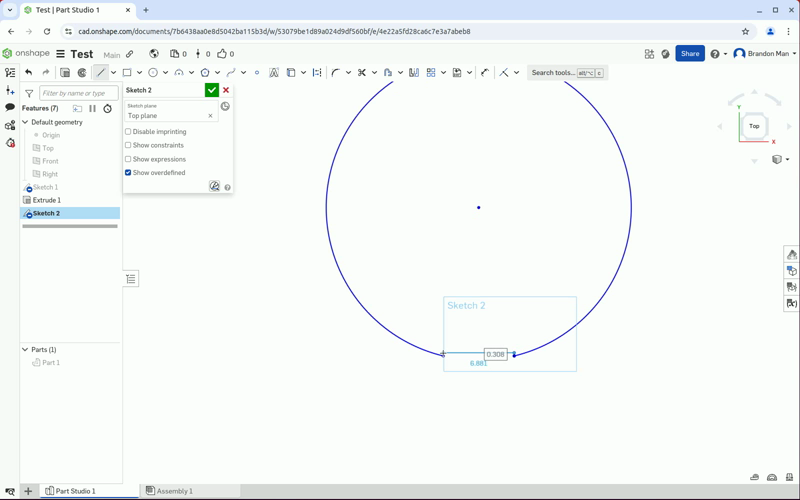
scroll(6)
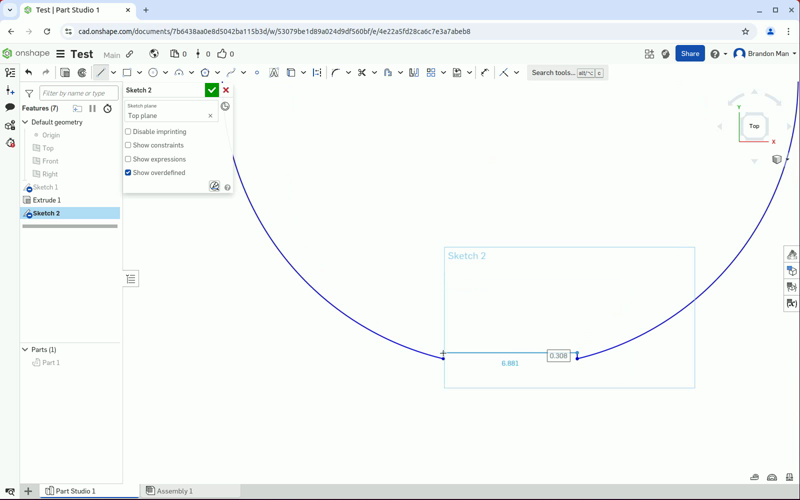
scroll(6)
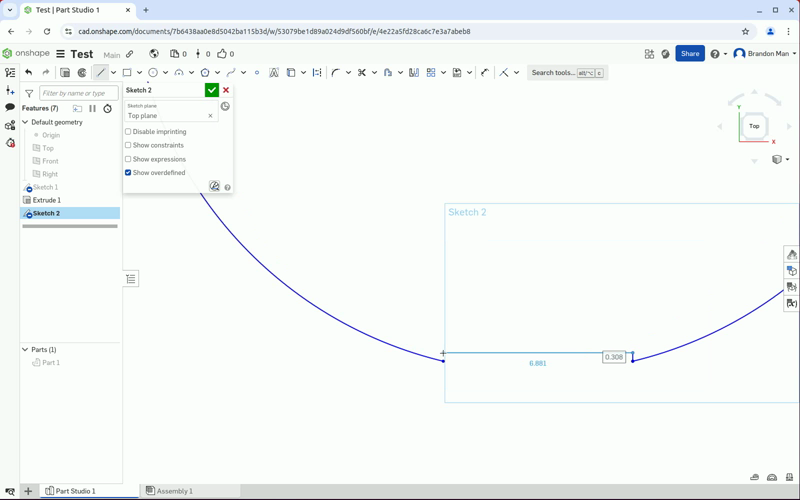
scroll(6)
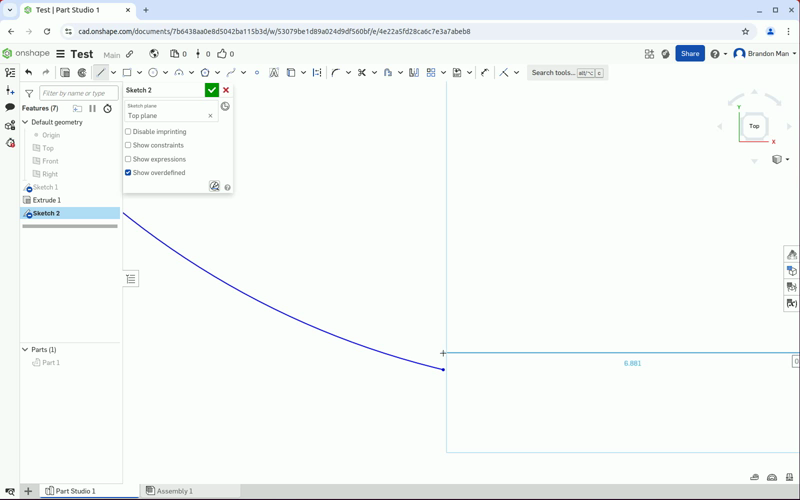
click(443, 352)
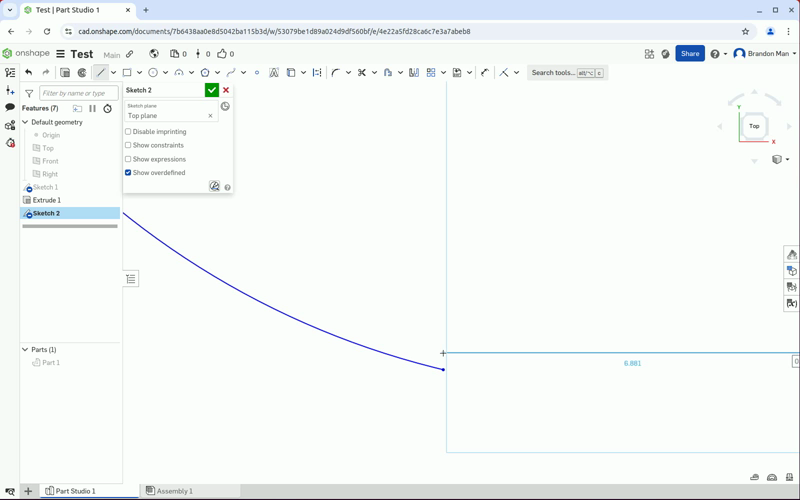
scroll(-6)
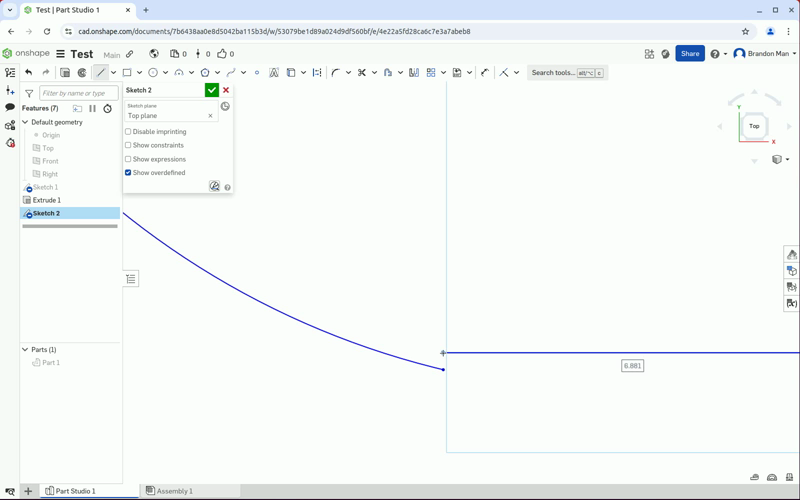
scroll(-6)
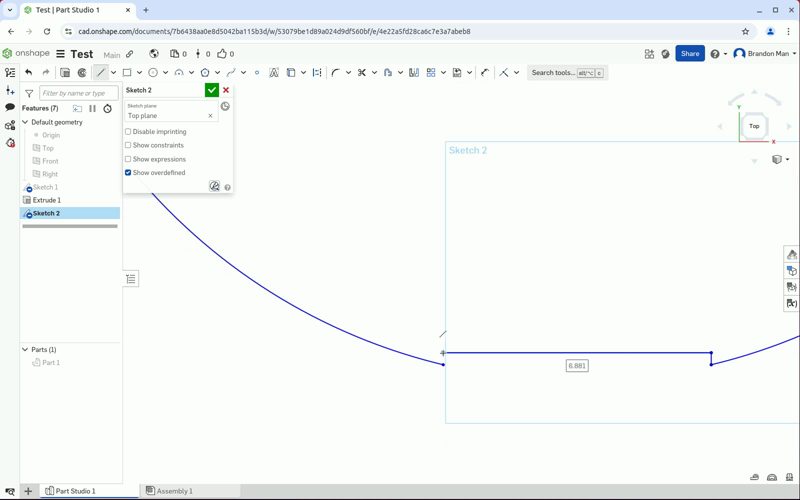
scroll(-6)
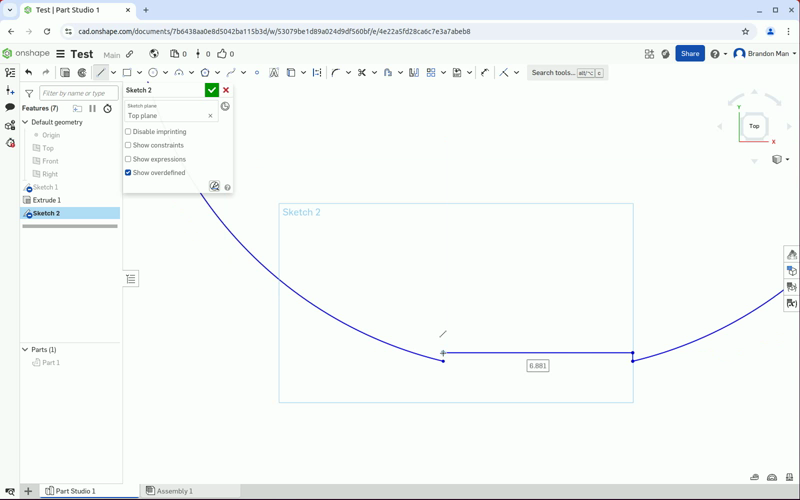
scroll(-6)
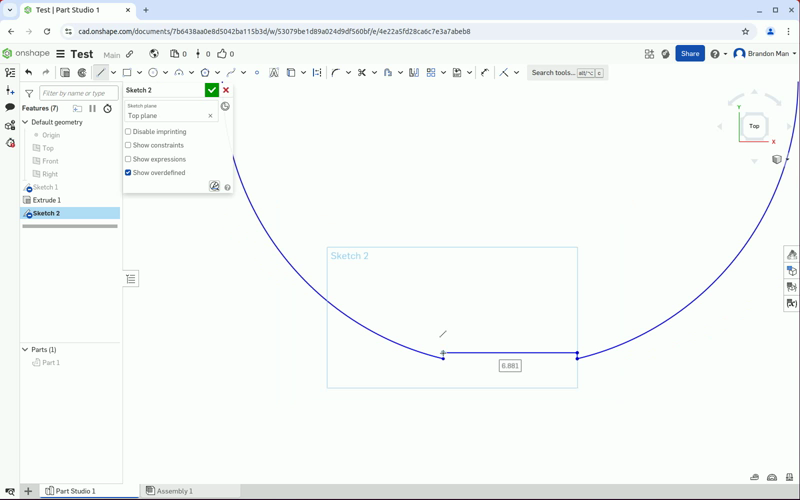
scroll(-6)
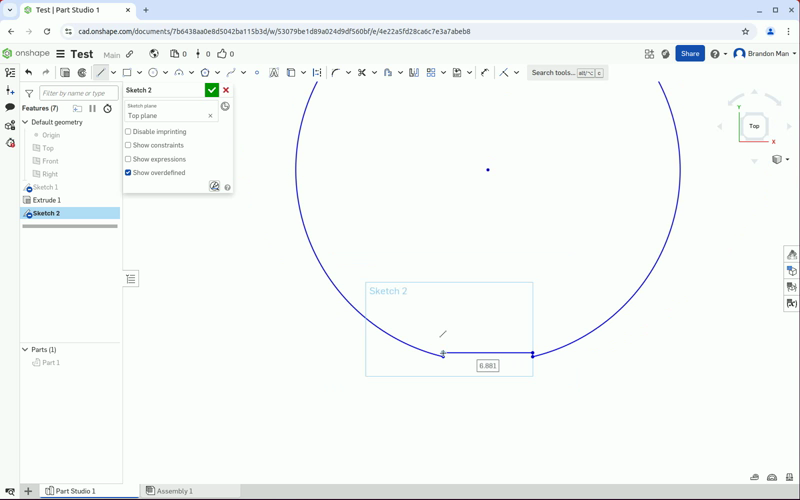
scroll(-6)
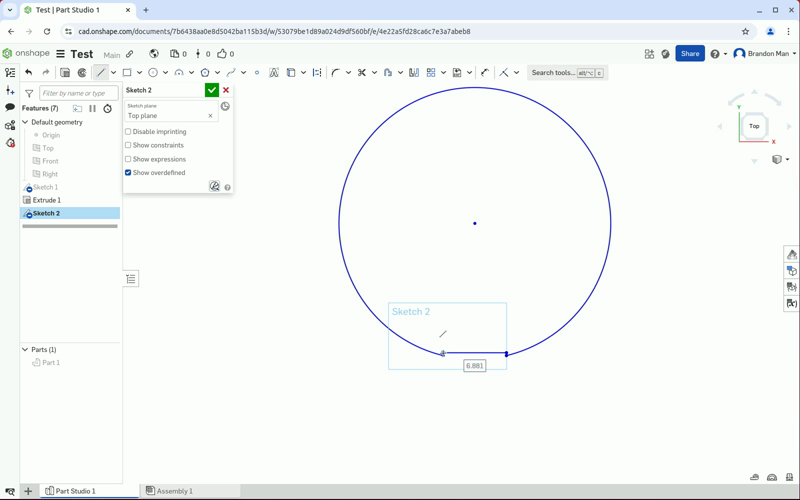
scroll(-6)
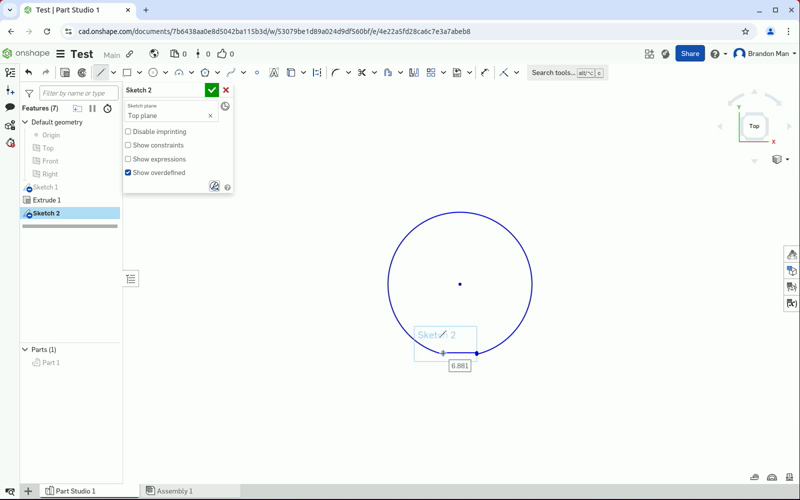
key_up(shift)
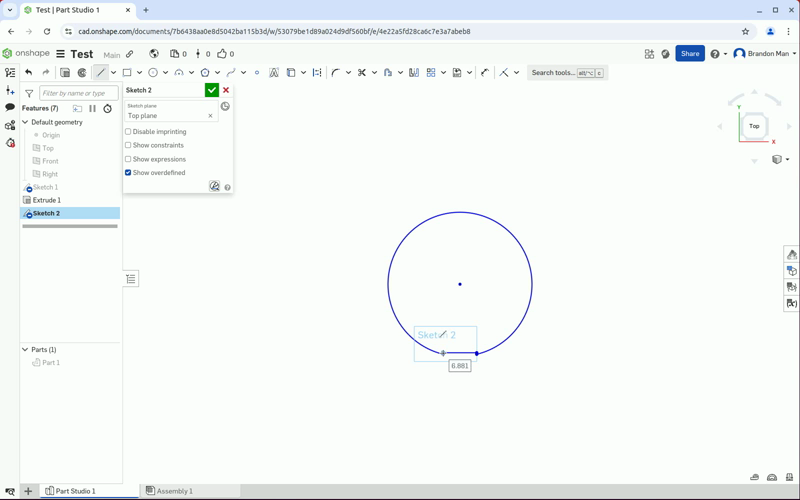
mouse_move(473, 352)
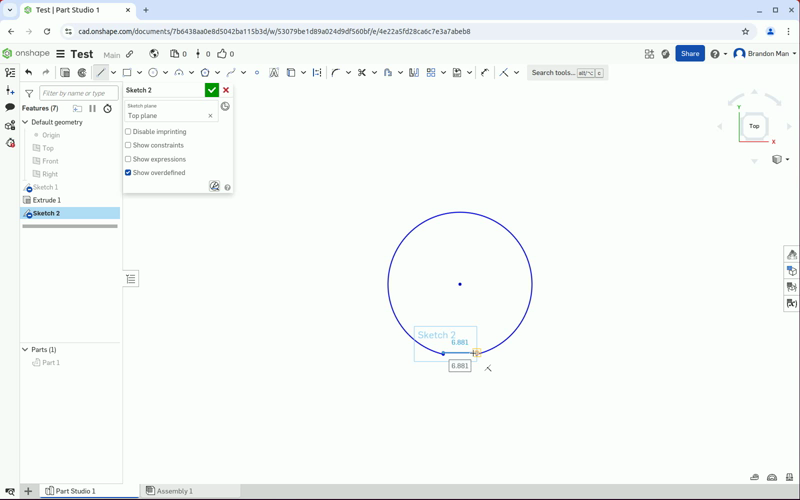
key_down(shift)
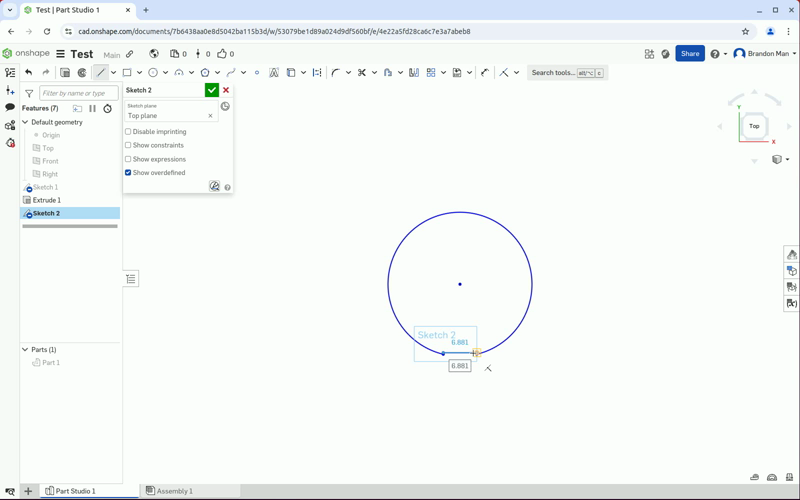
mouse_move(443, 354)
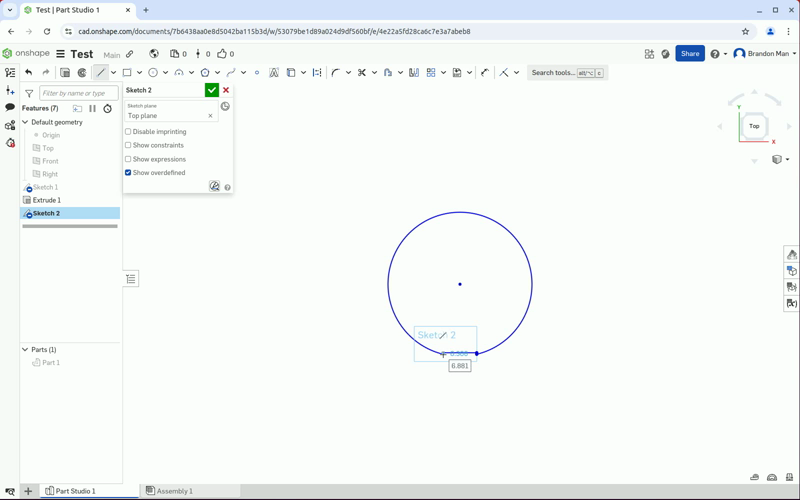
scroll(6)
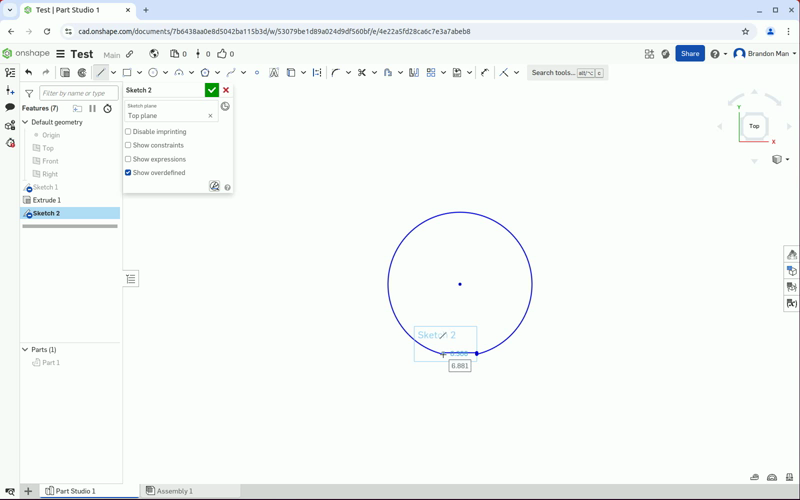
scroll(6)
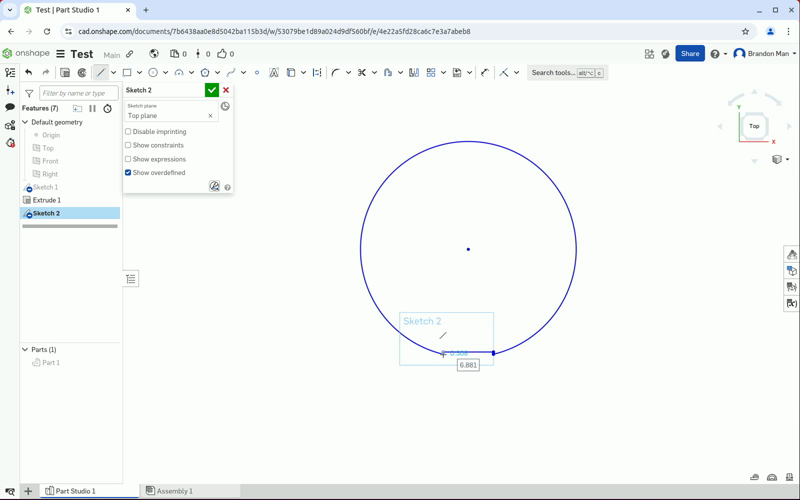
scroll(6)
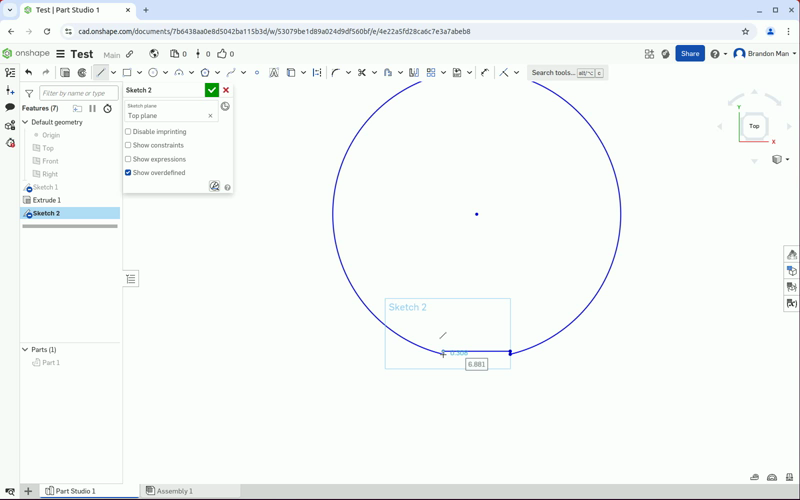
scroll(6)
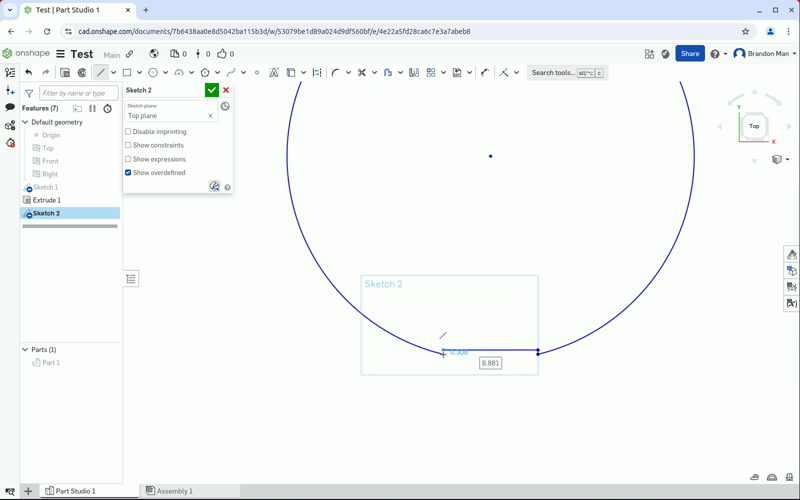
scroll(6)
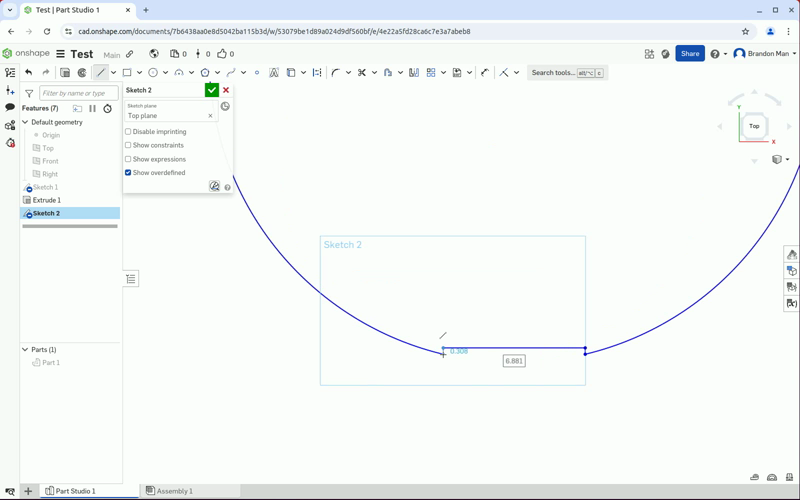
scroll(6)
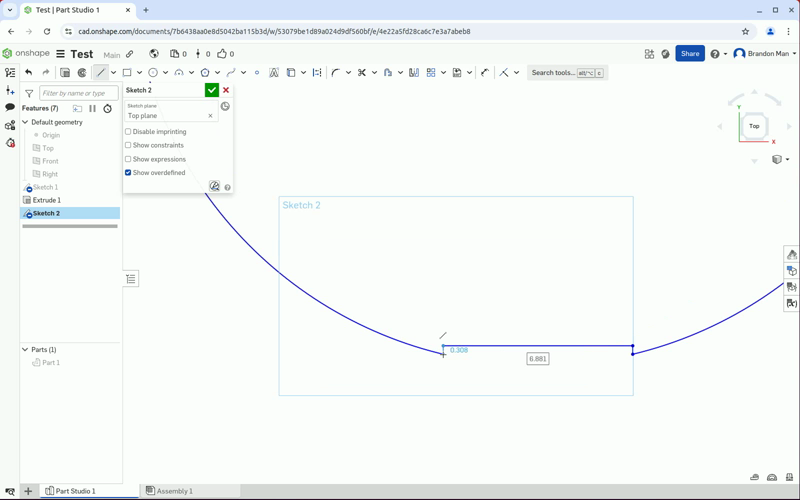
scroll(6)
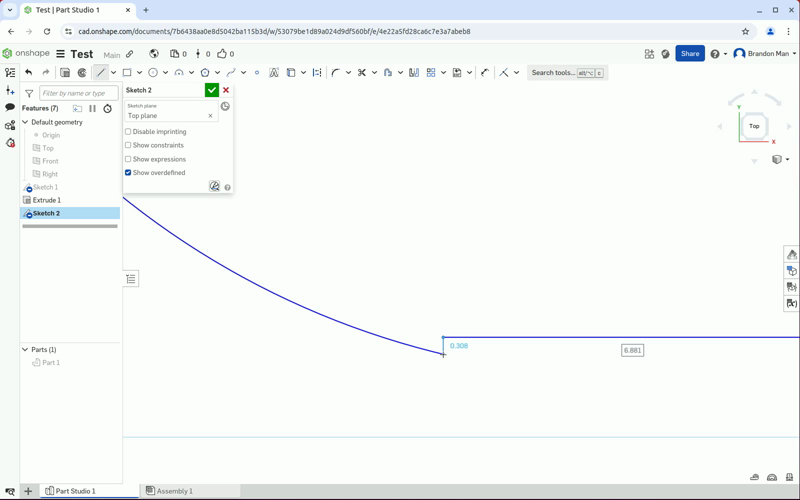
key_up(shift)
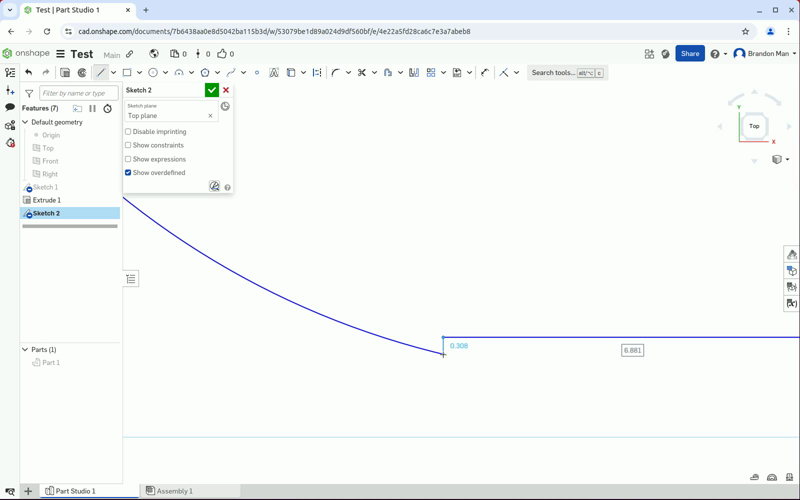
click(443, 354)
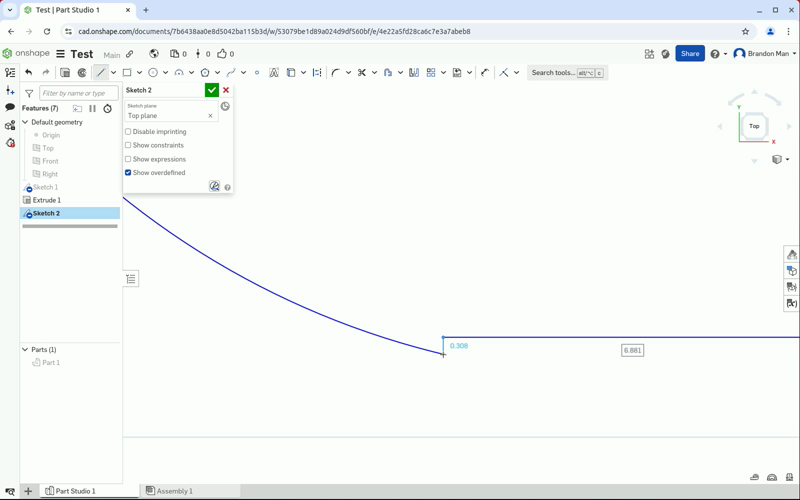
scroll(-6)
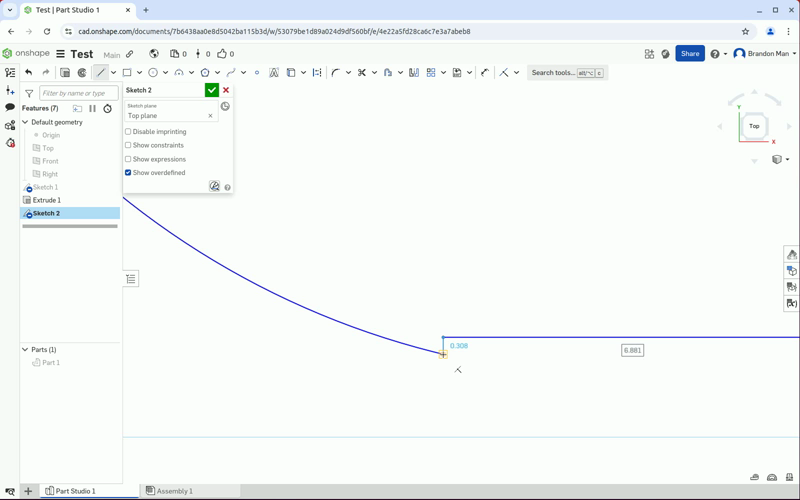
scroll(-6)
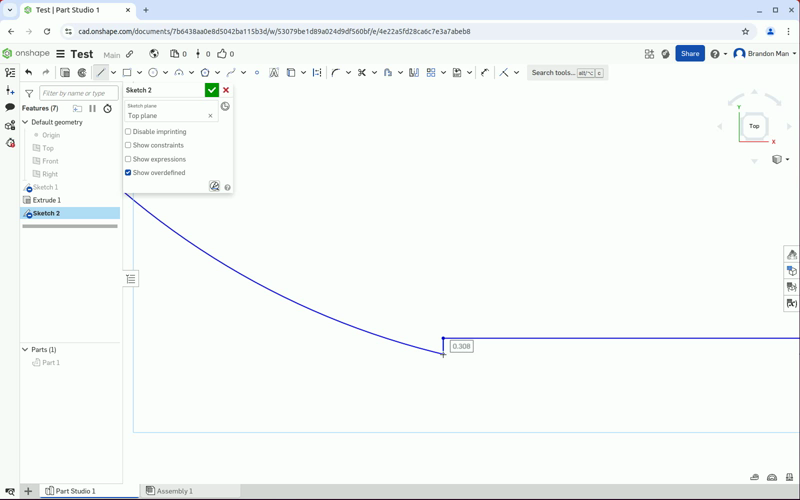
scroll(-6)
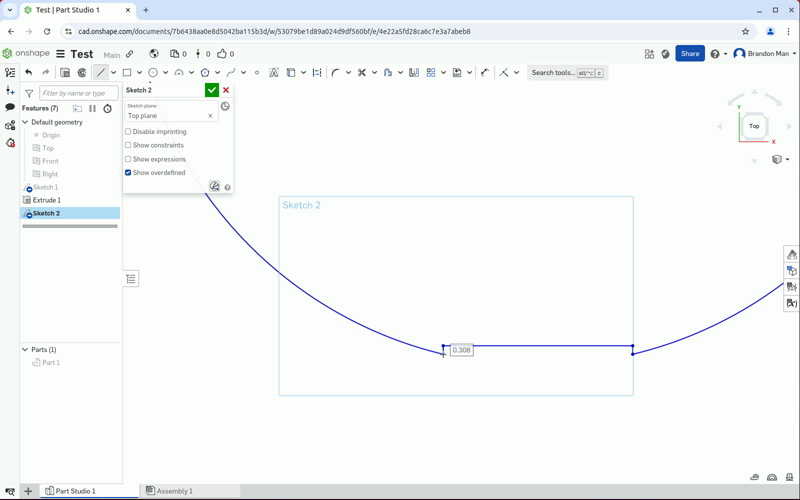
scroll(-6)
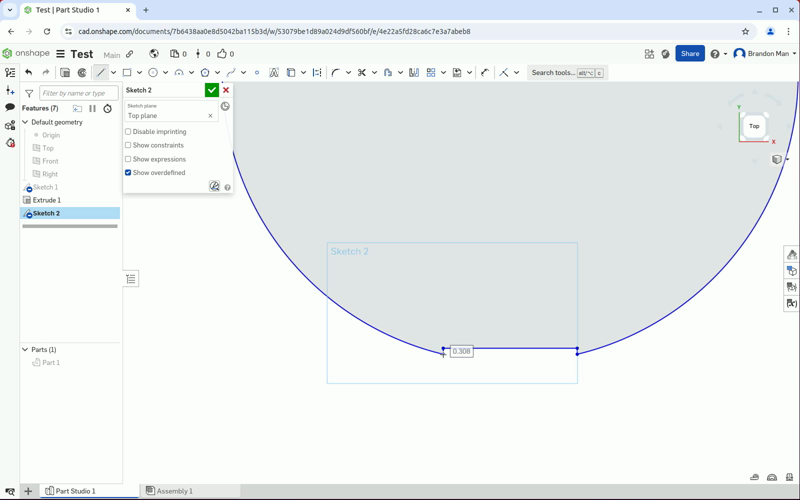
scroll(-6)
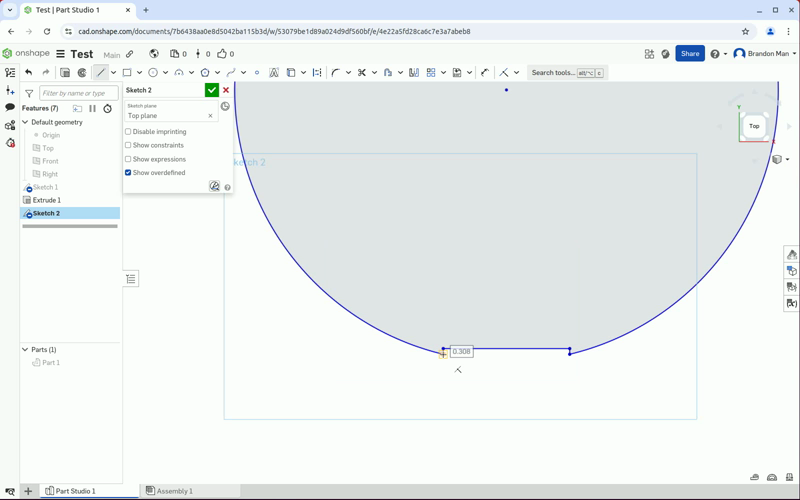
scroll(-6)
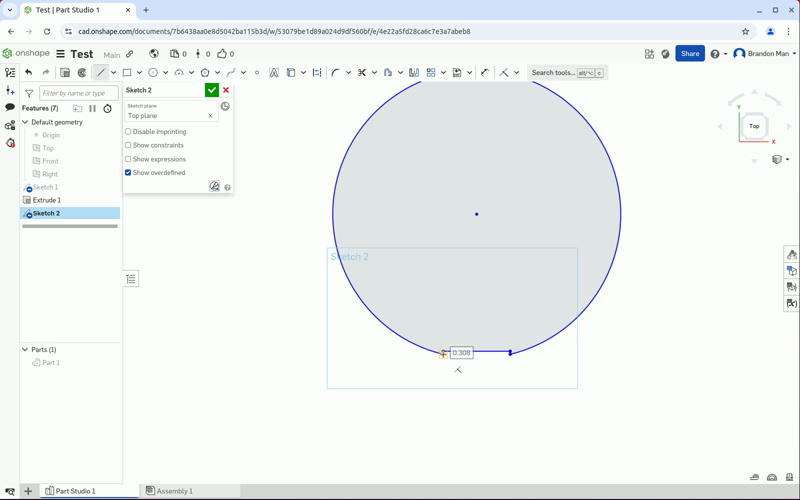
scroll(-6)
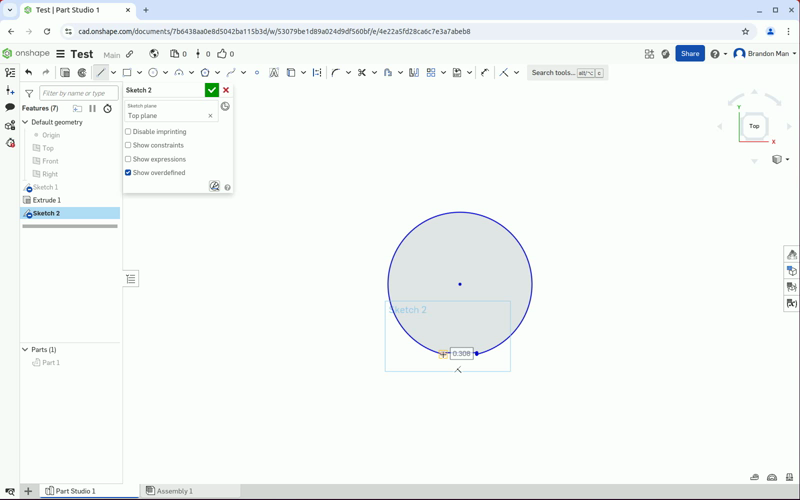
key(esc)
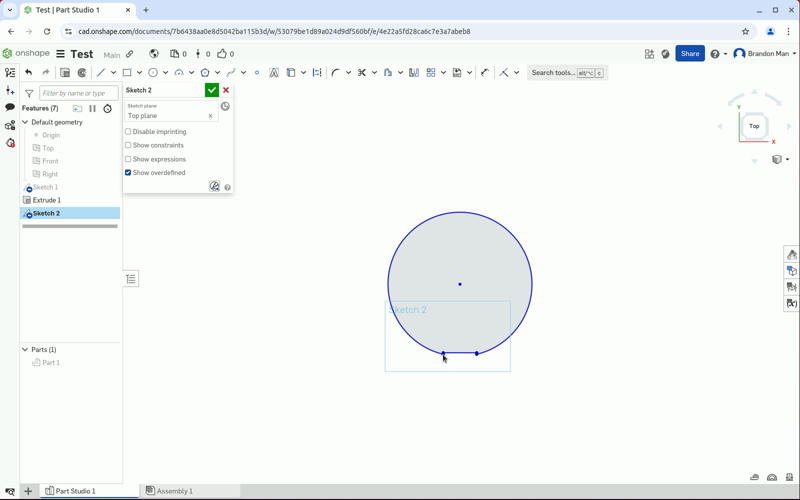
key(c)
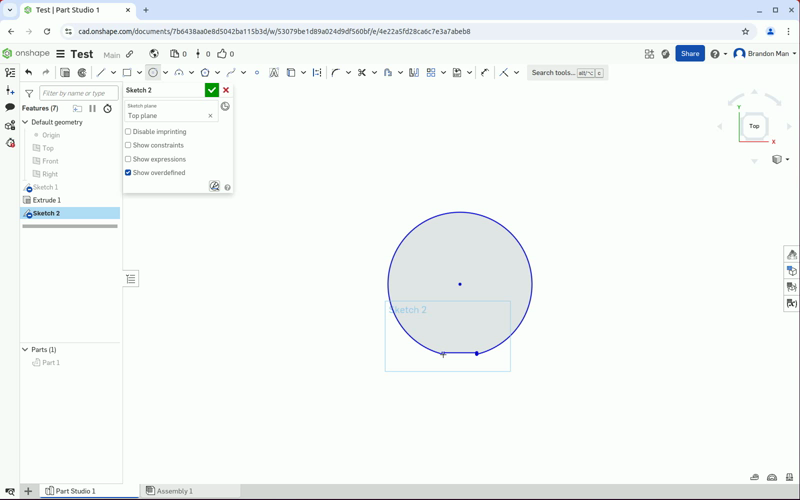
key_down(shift)
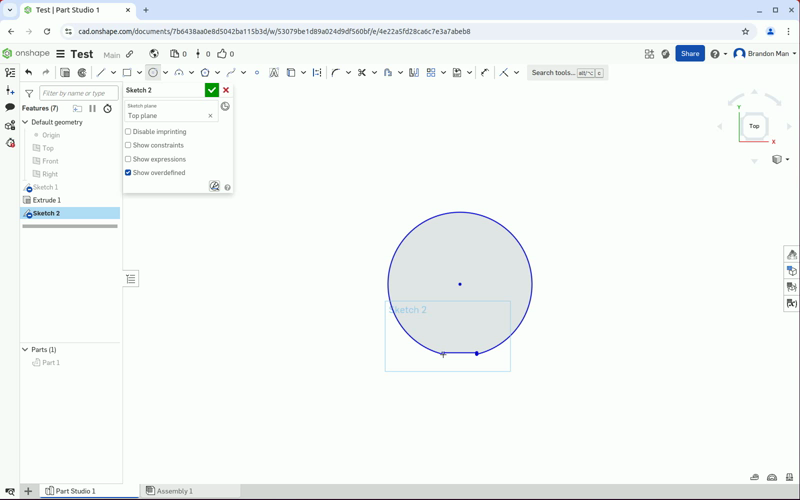
mouse_move(459, 283)
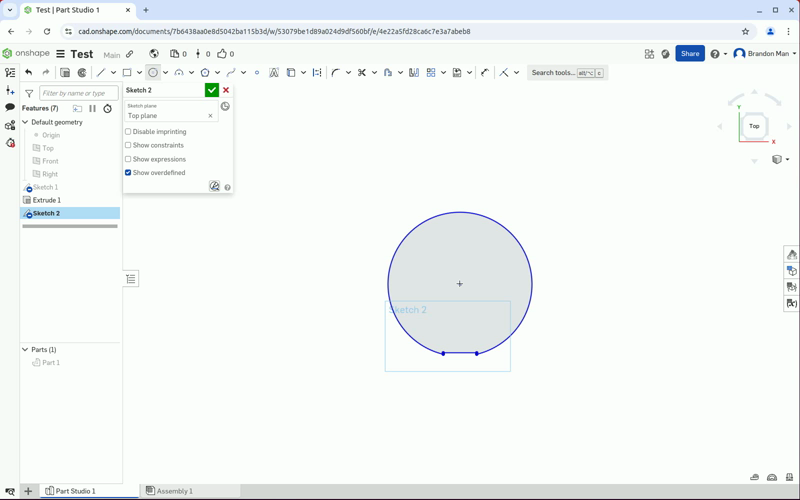
scroll(6)
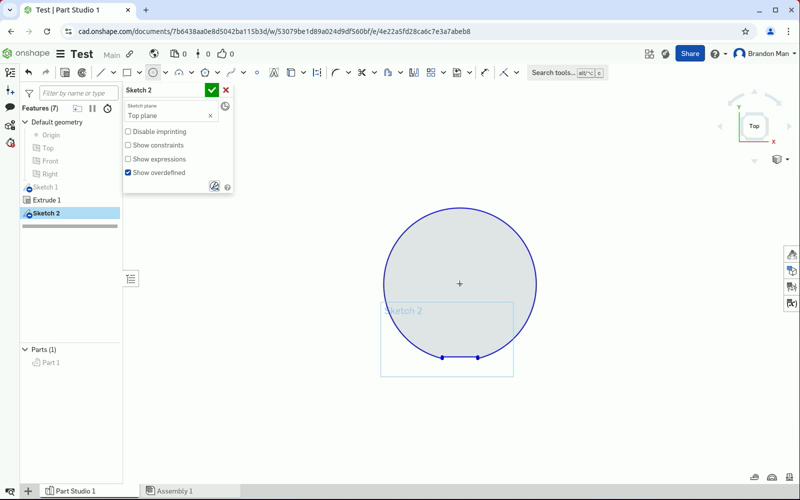
scroll(6)
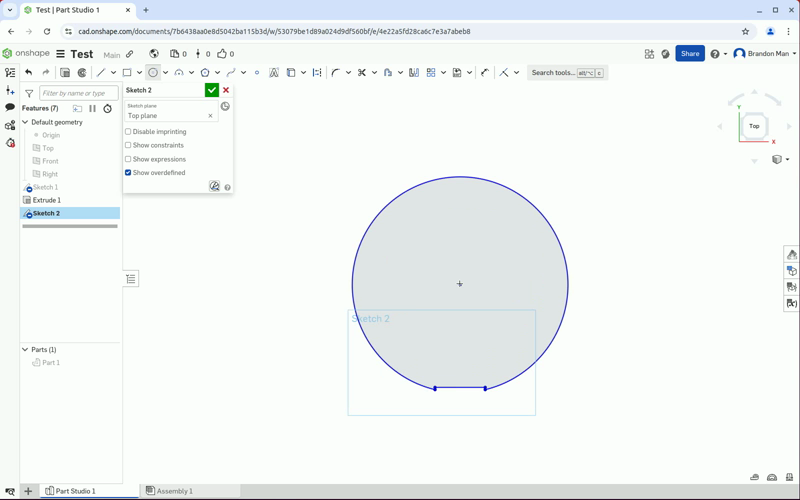
scroll(6)
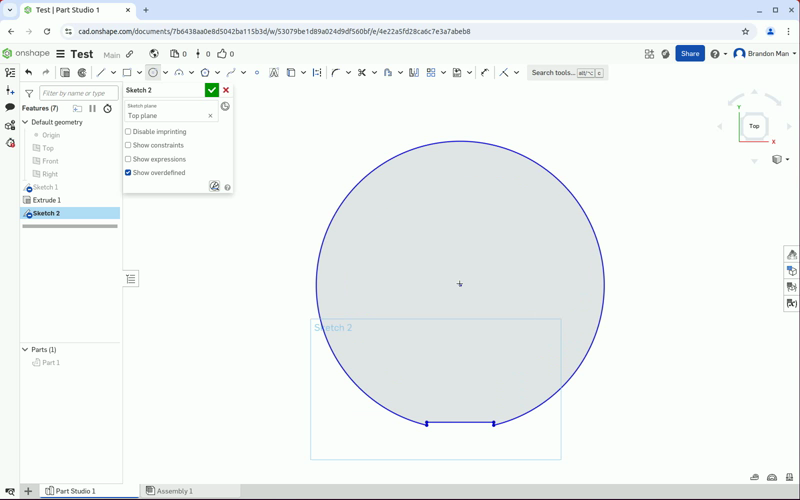
scroll(6)
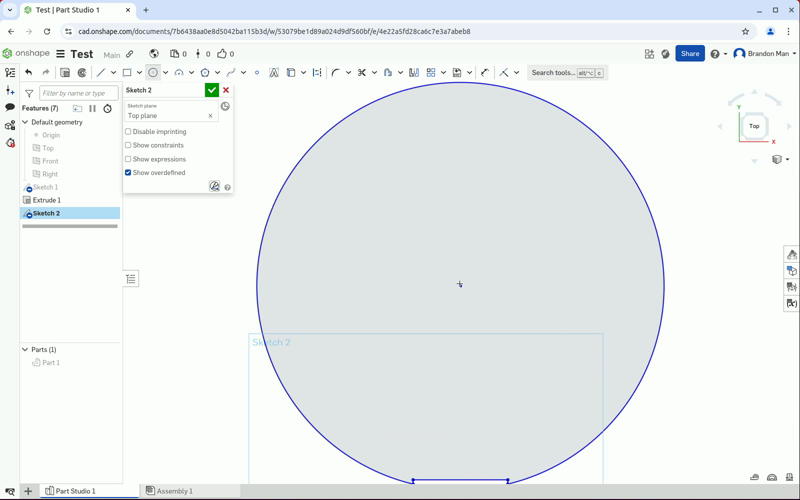
scroll(6)
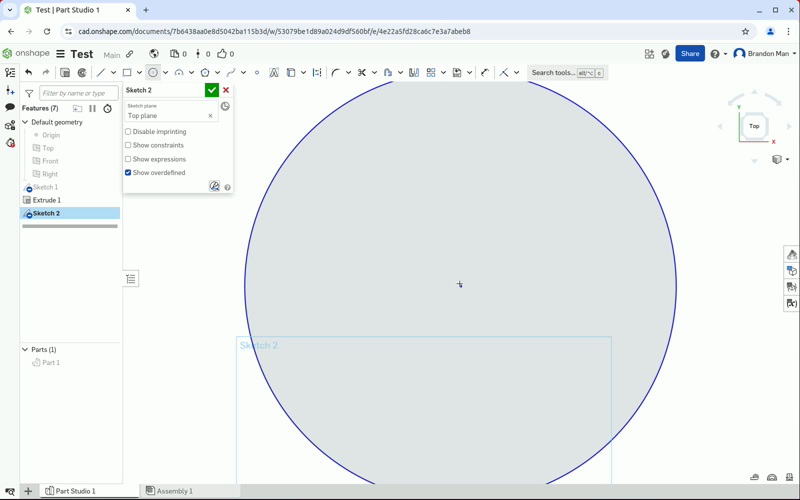
scroll(6)
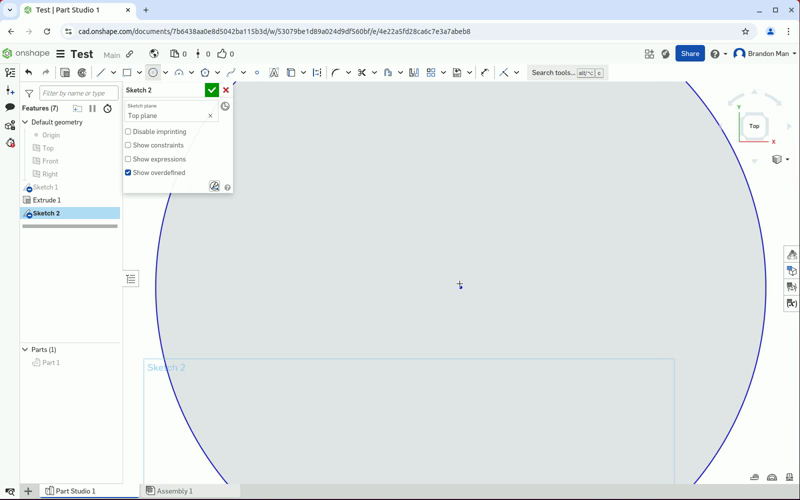
scroll(6)
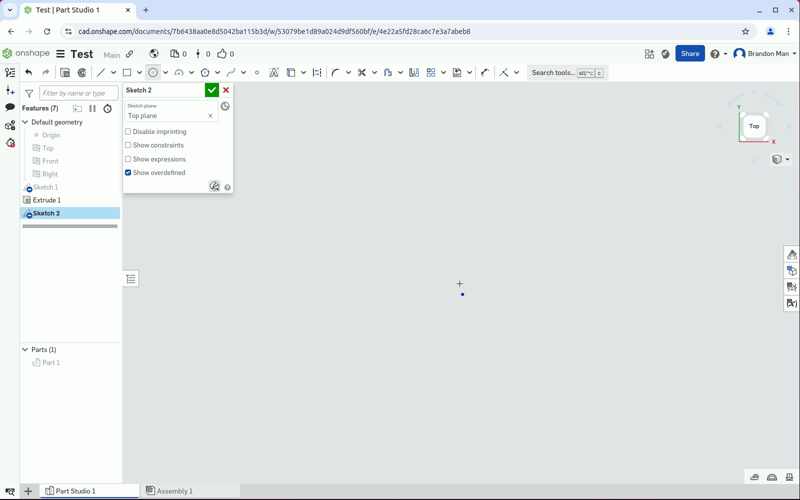
click(459, 283)
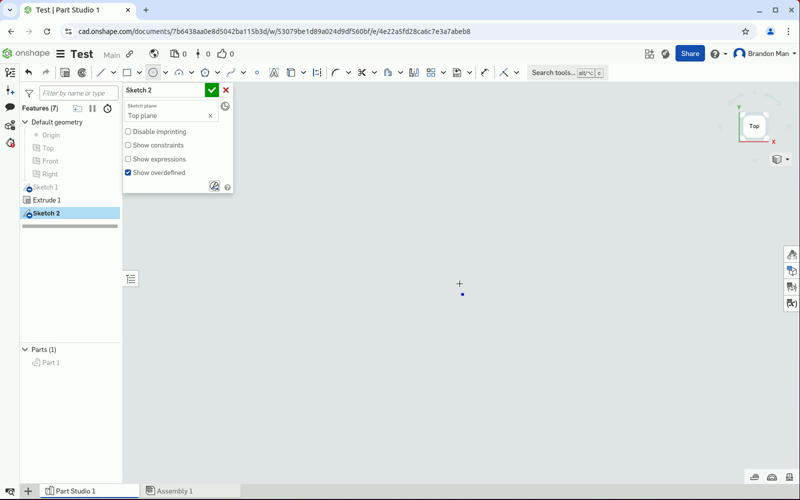
scroll(-6)
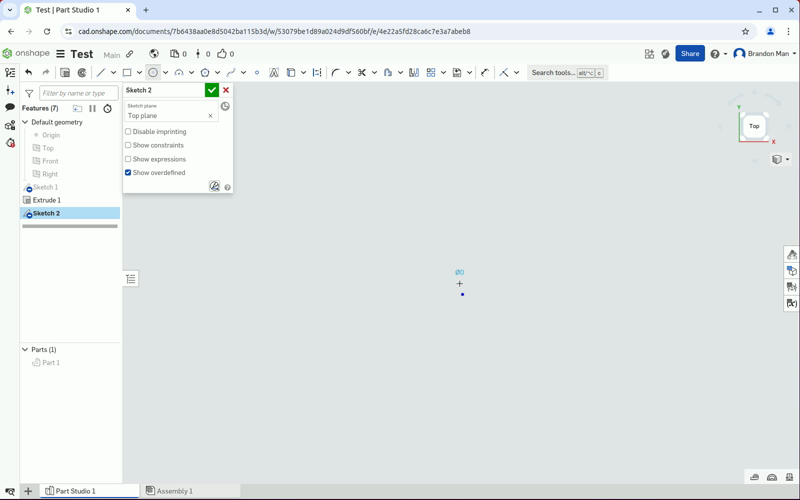
scroll(-6)
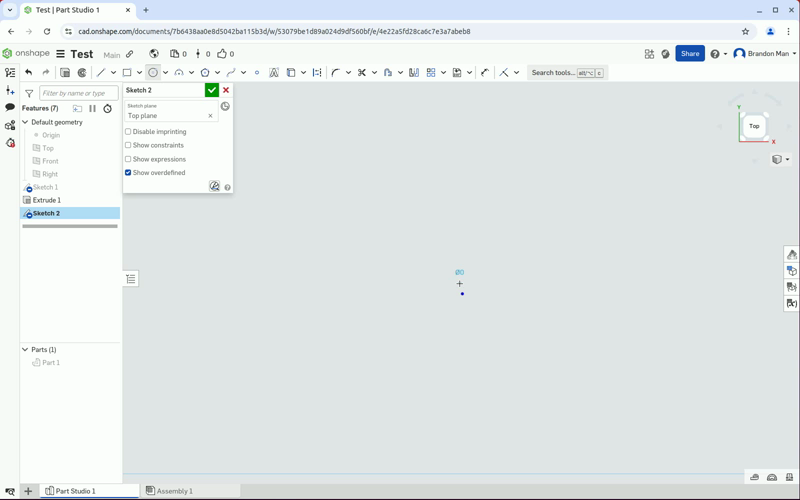
scroll(-6)
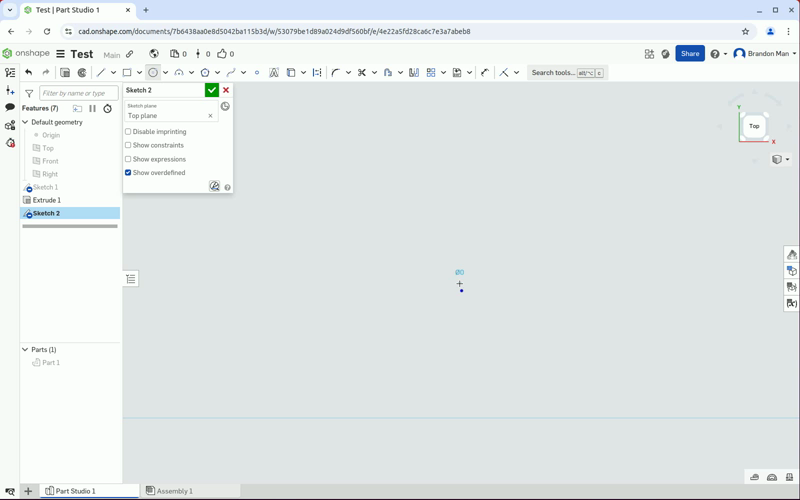
scroll(-6)
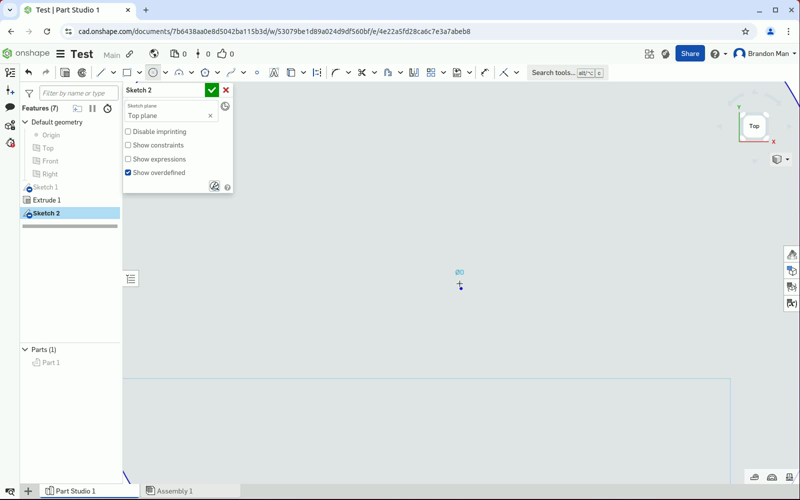
scroll(-6)
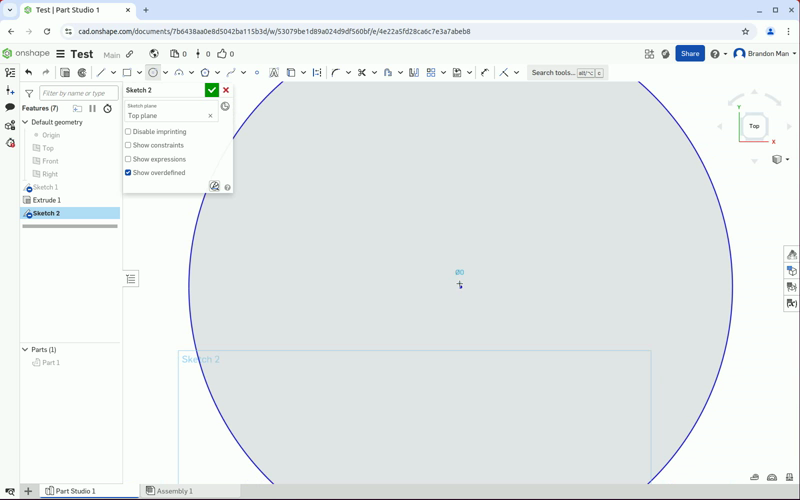
scroll(-6)
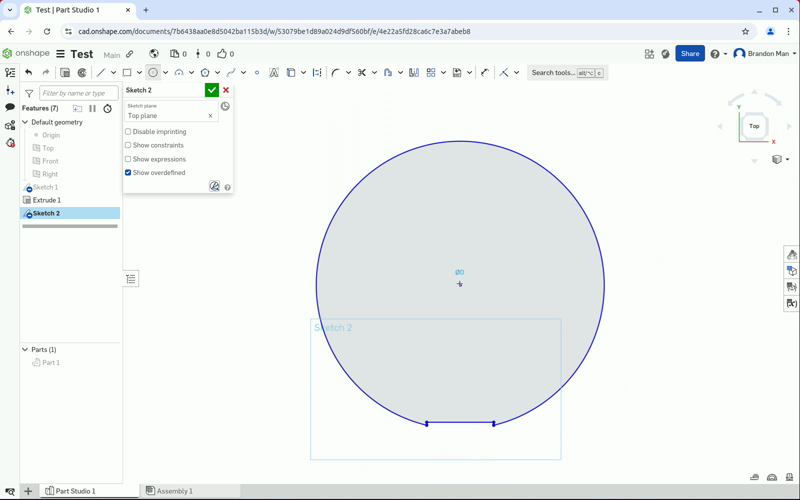
scroll(-6)
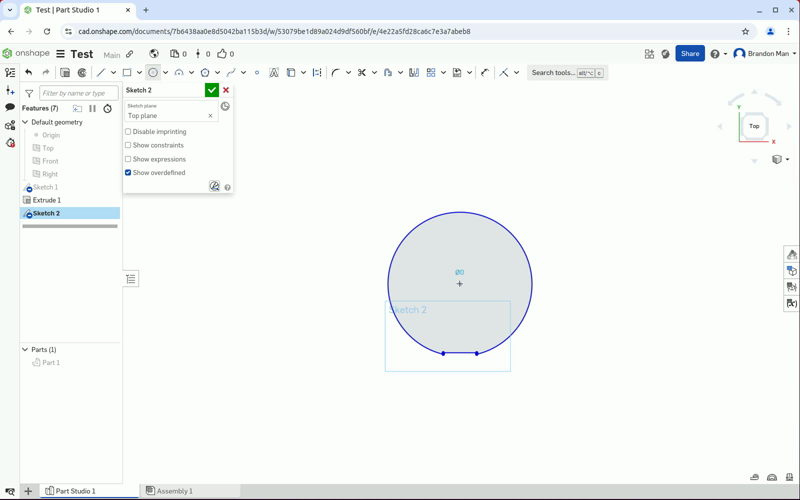
key_up(shift)
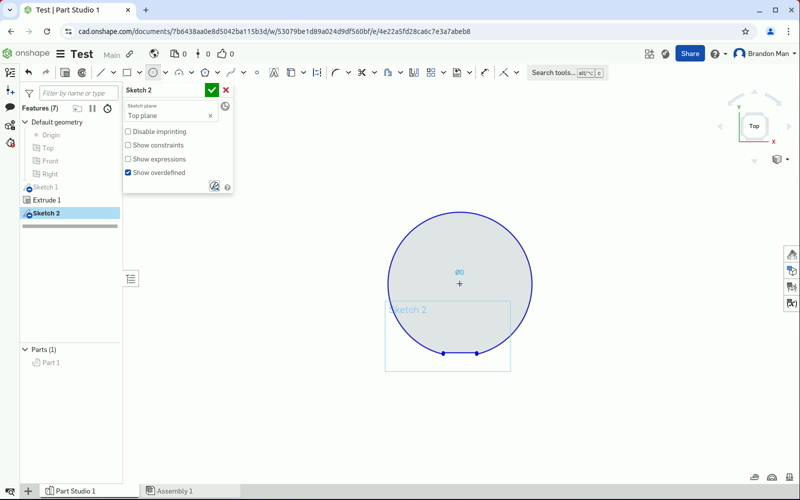
mouse_move(525, 283)
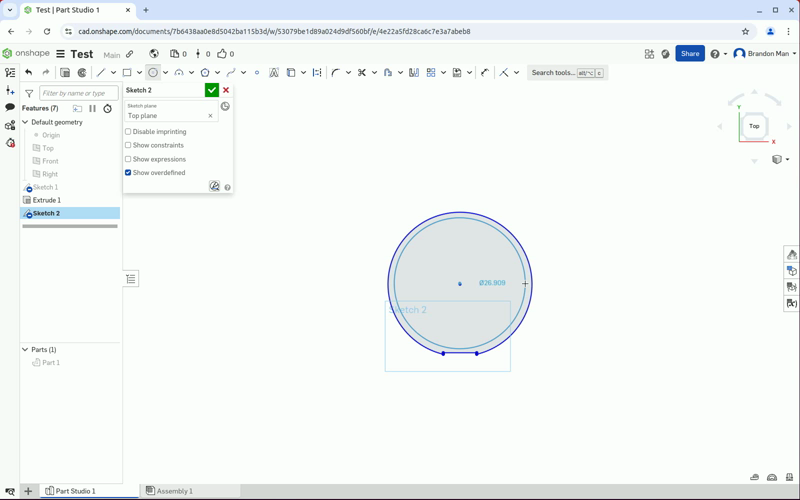
click(525, 283)
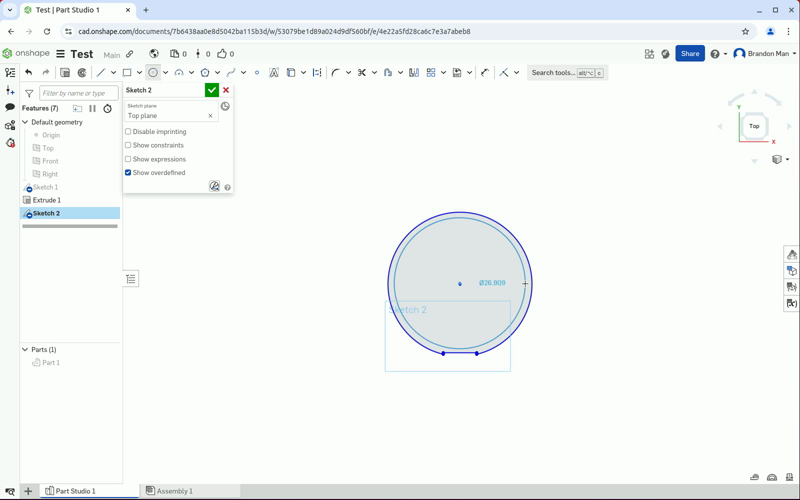
key(esc)
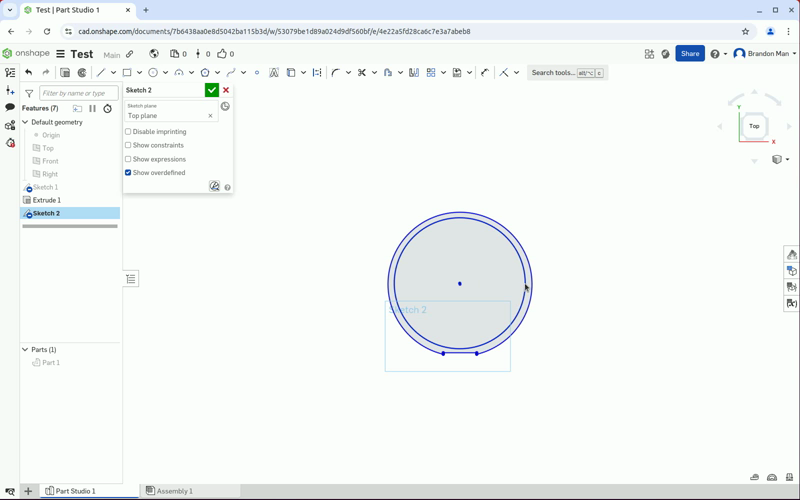
mouse_move(525, 303)
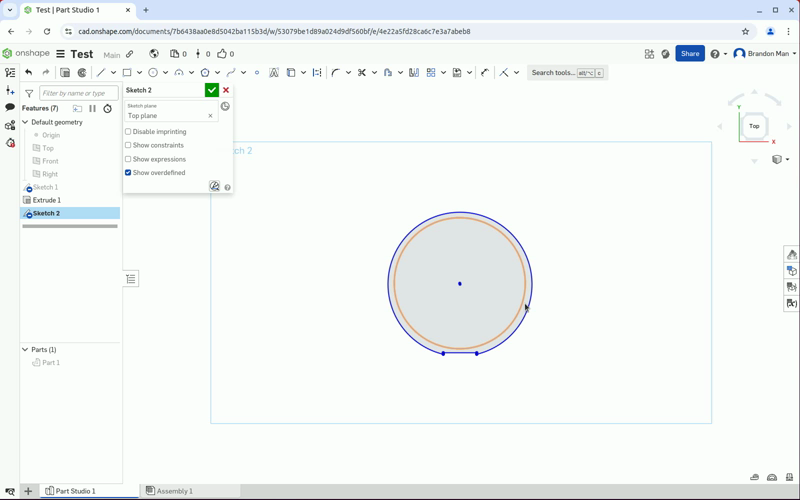
click(525, 303)
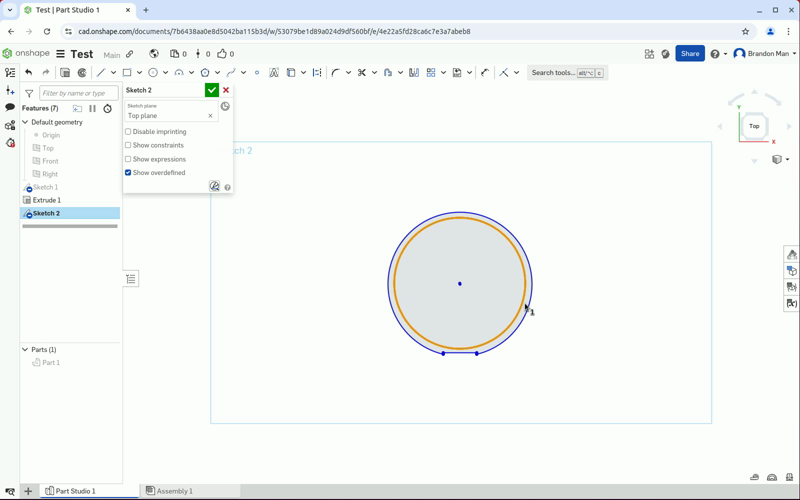
mouse_move(73, 352)
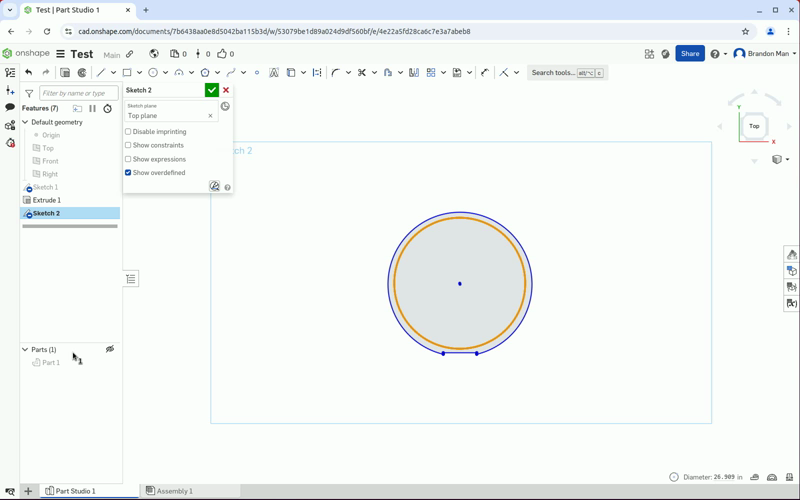
key(shift+y)
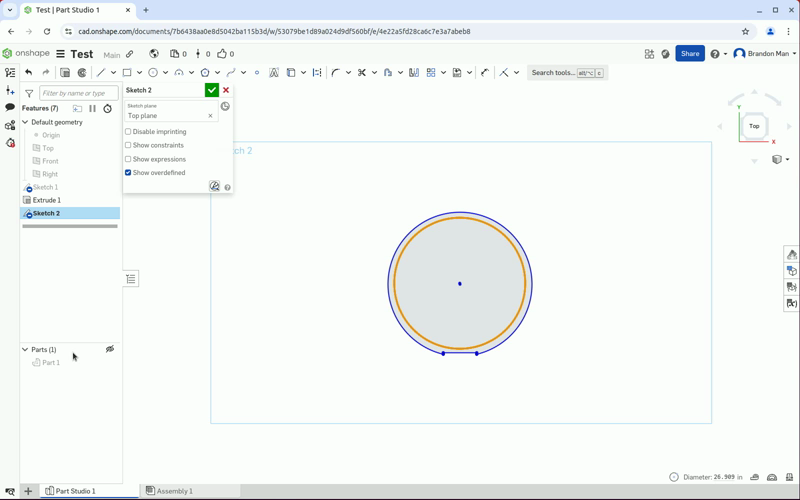
key(shift+e)
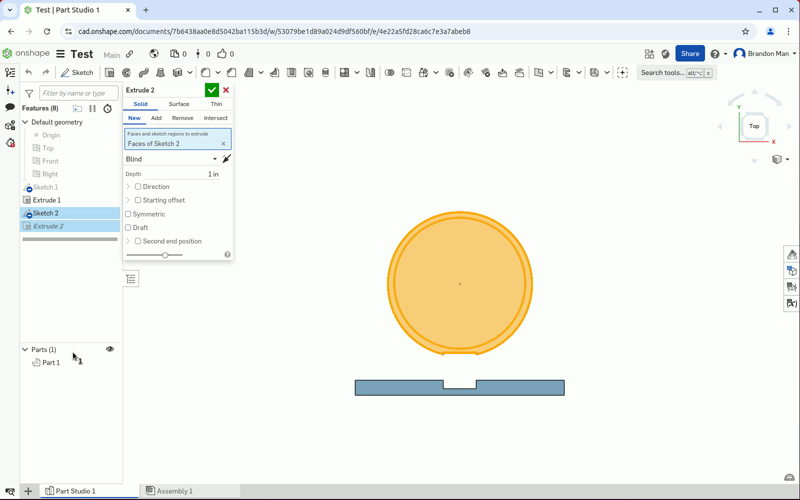
mouse_move(143, 106)
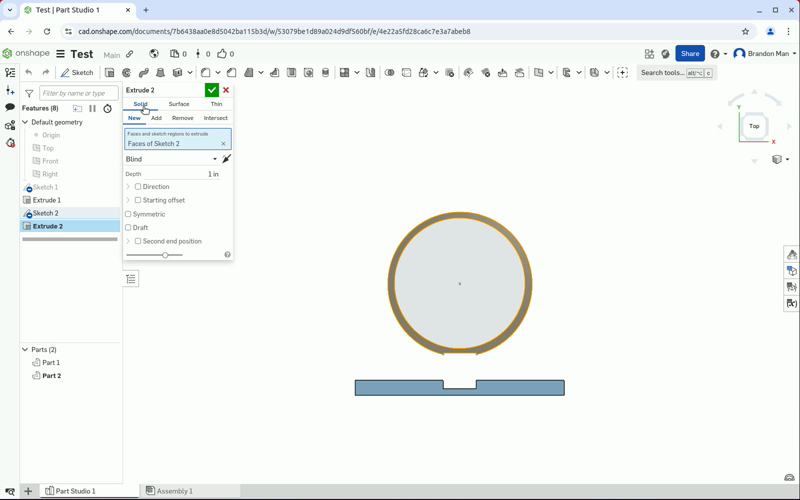
click(143, 106)
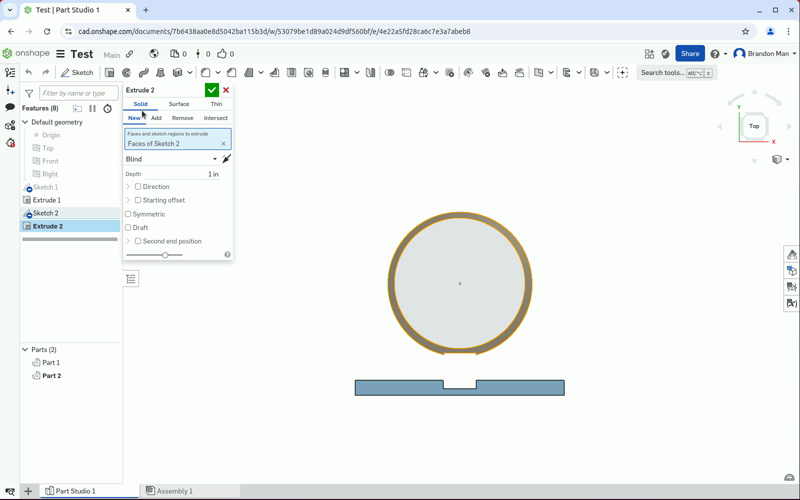
mouse_move(137, 120)
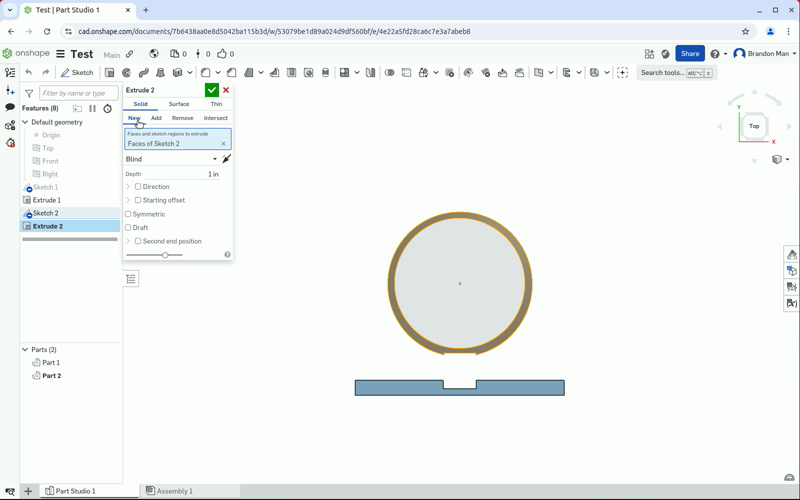
click(137, 120)
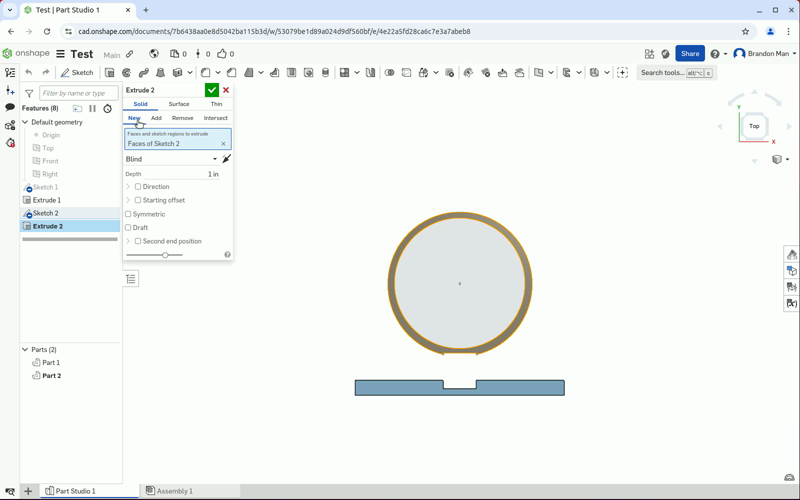
key(tab, 4)
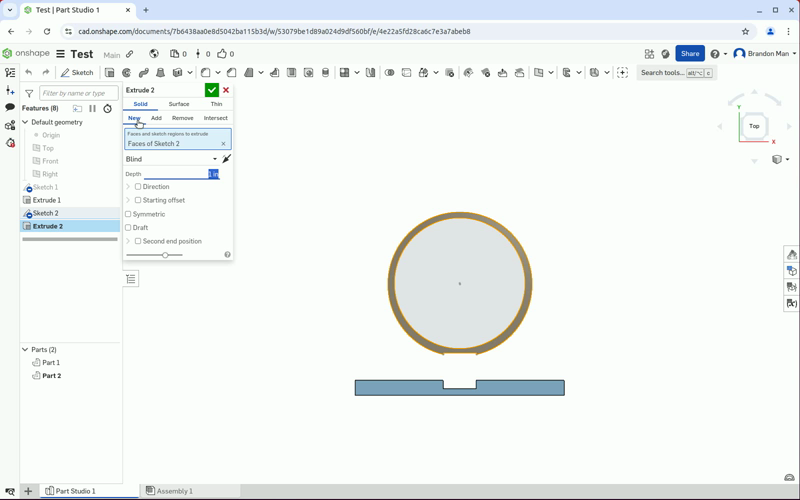
text(14.924)
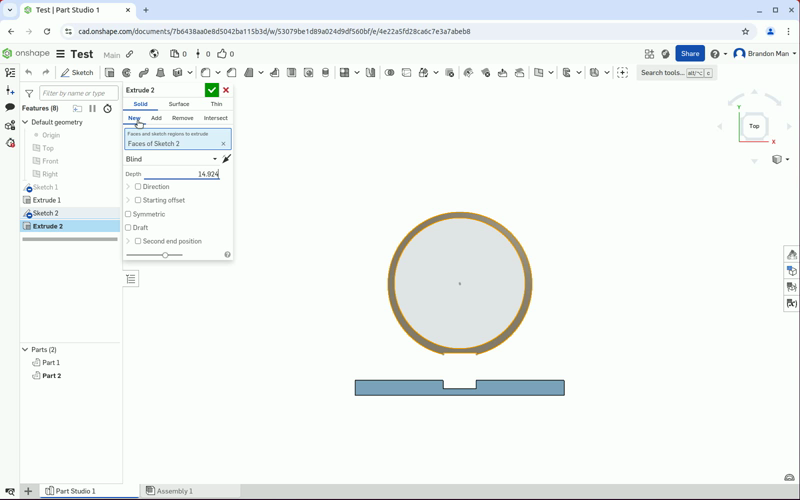
key(enter)
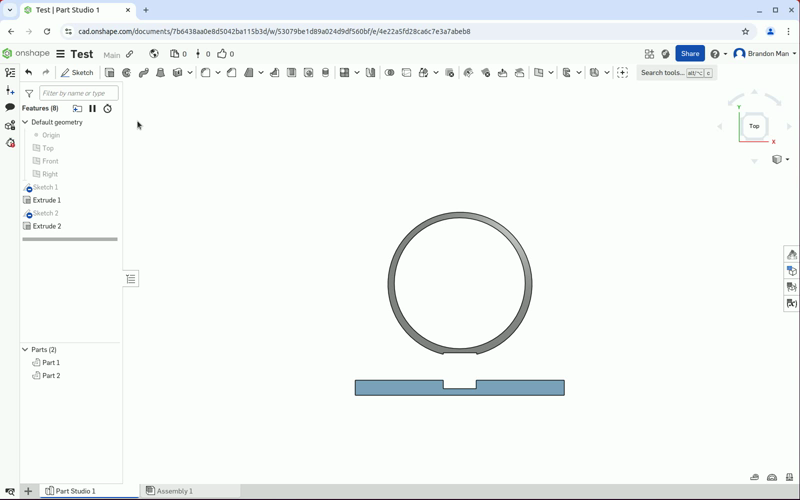
key(shift+h)
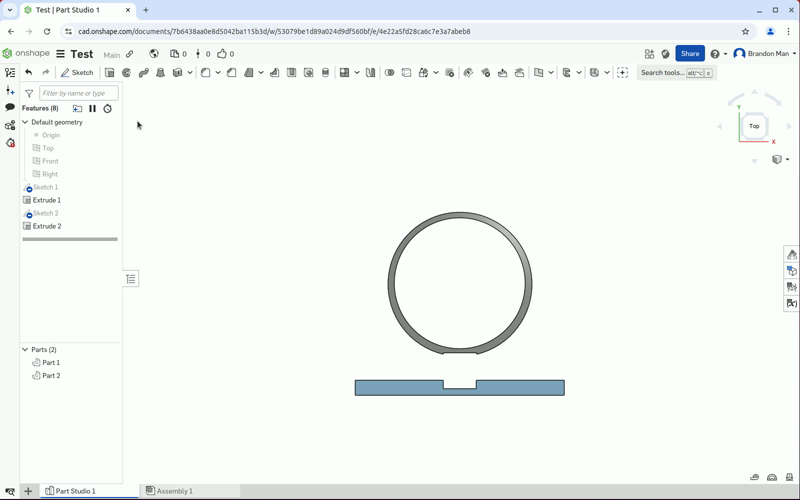
key(shift+h)
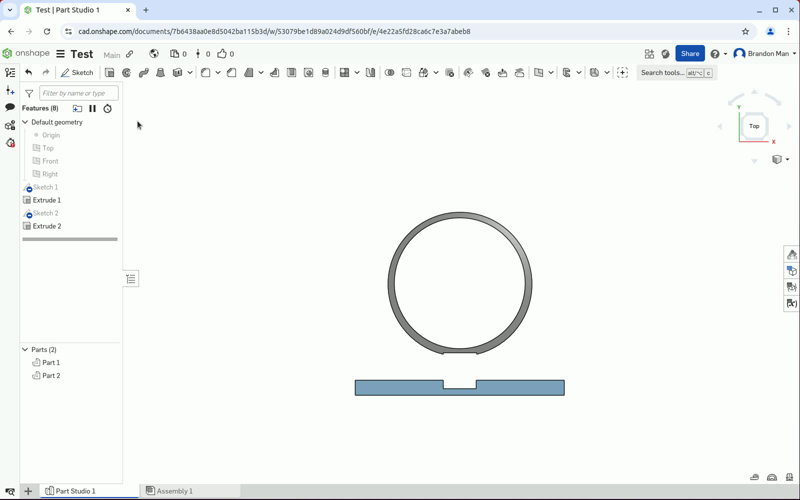
mouse_move(73, 189)
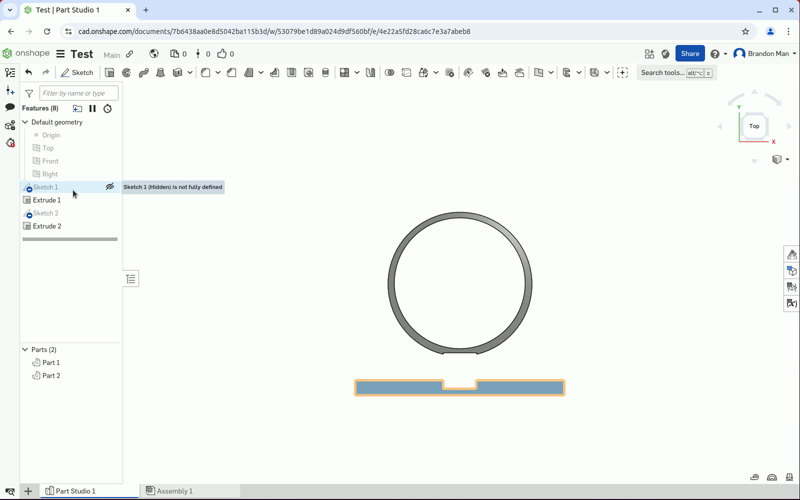
click(73, 189)
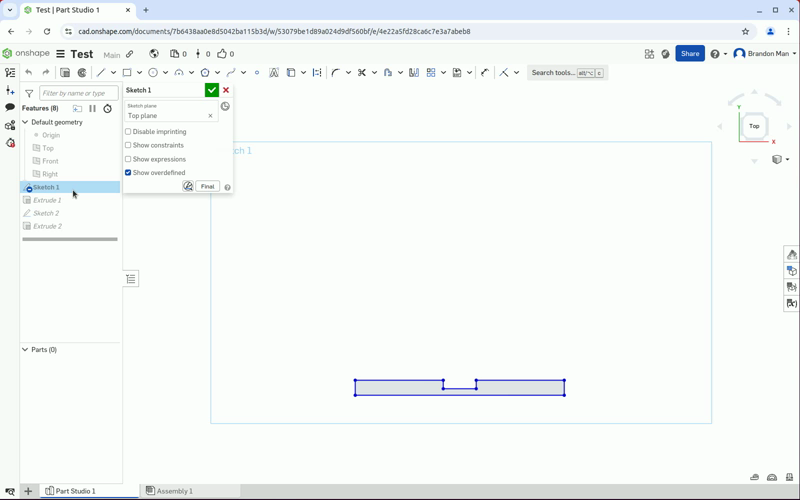
mouse_move(229, 92)
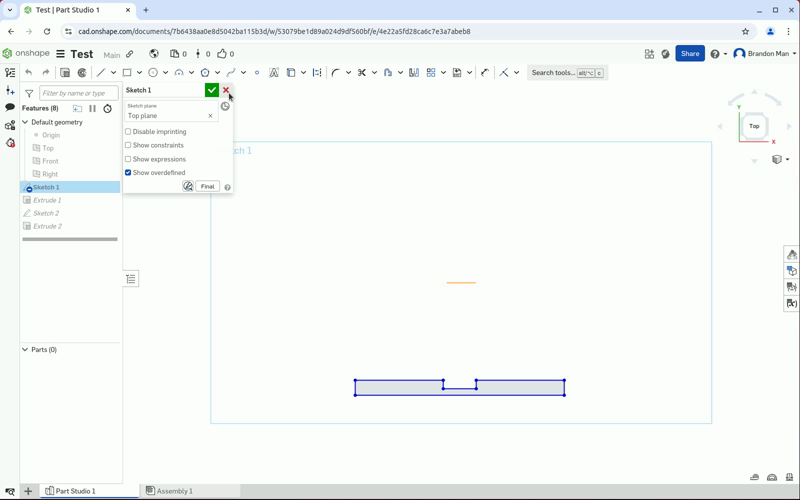
click(229, 92)
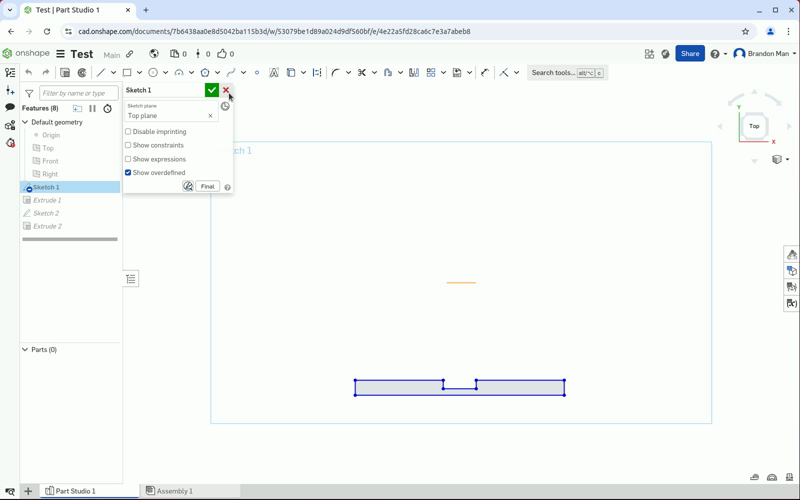
key(shift+s)
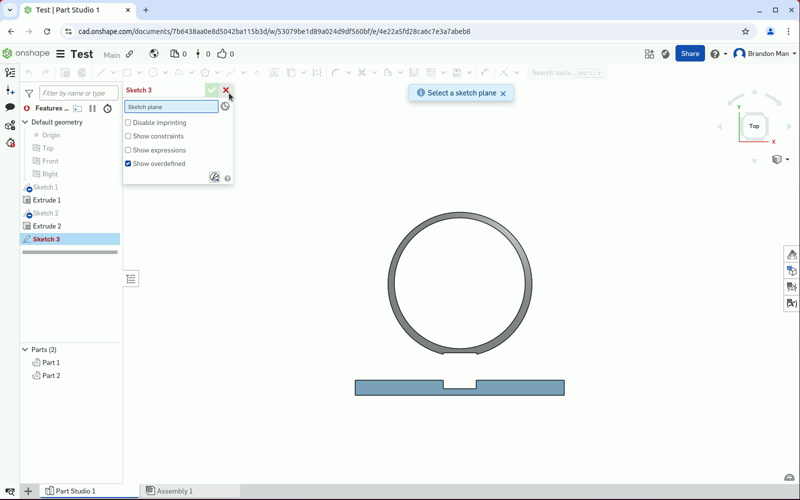
mouse_move(73, 150)
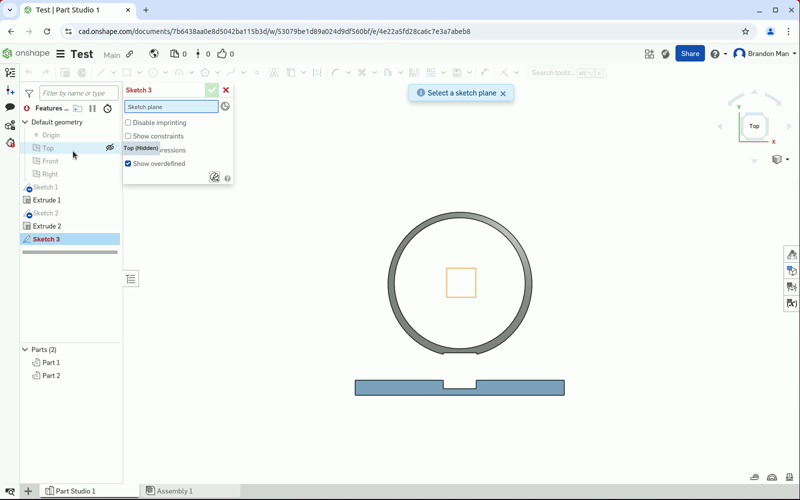
click(73, 150)
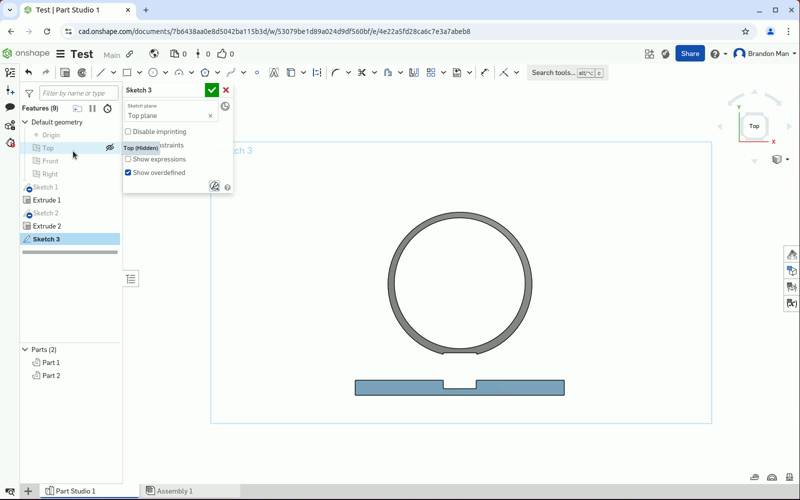
mouse_move(73, 352)
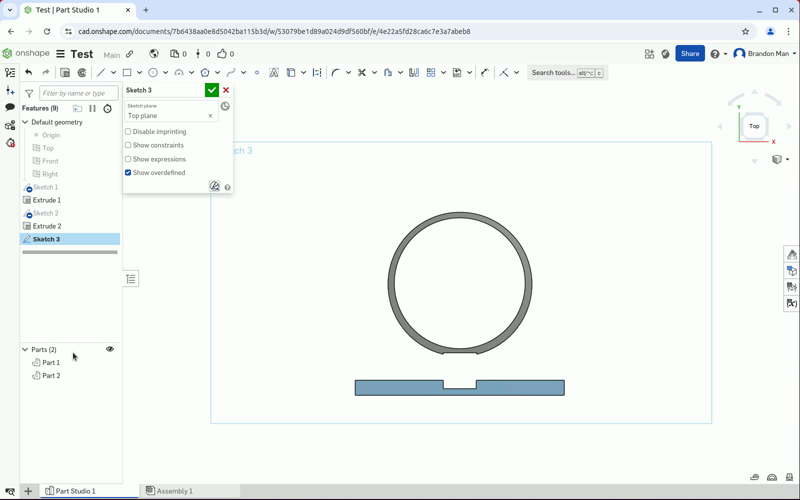
key(y)
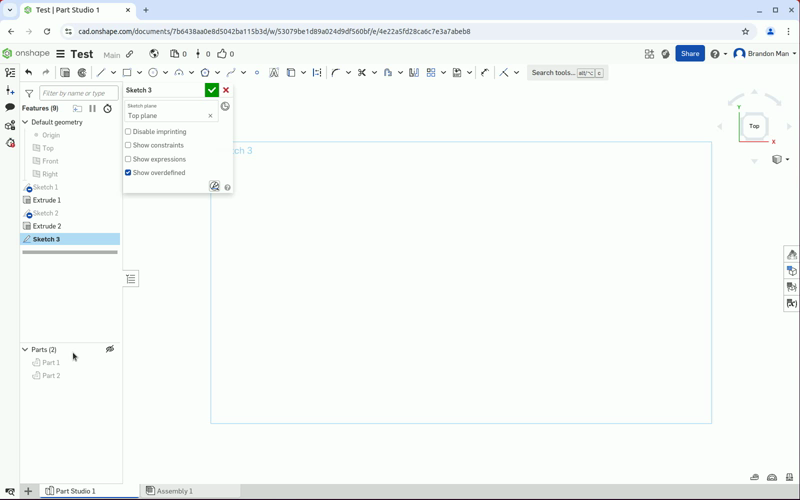
key(a)
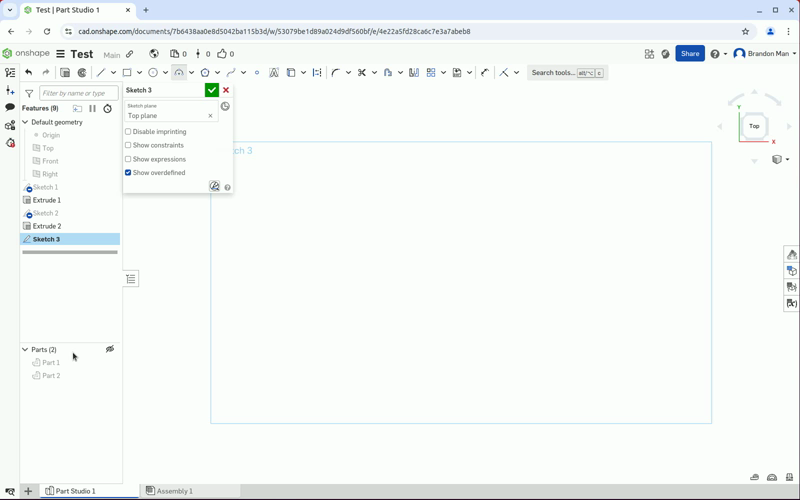
key_down(shift)
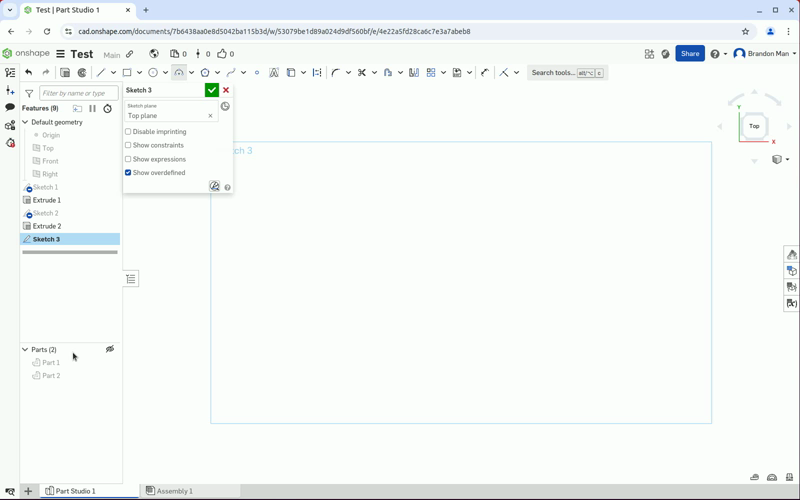
mouse_move(443, 354)
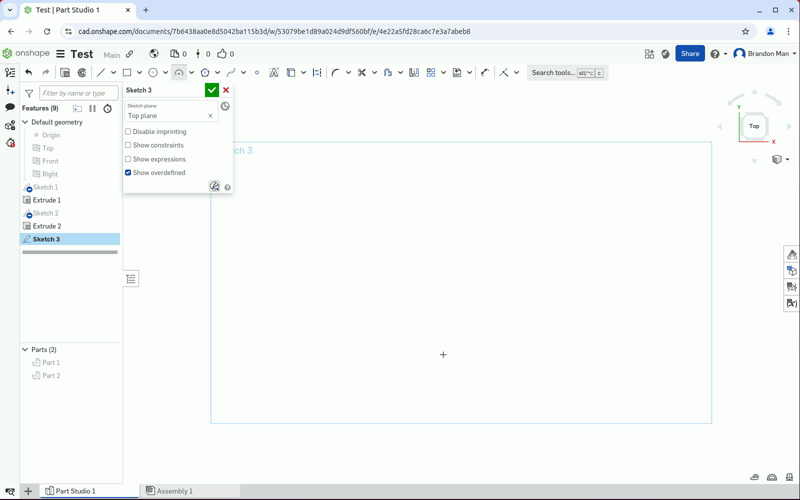
click(443, 354)
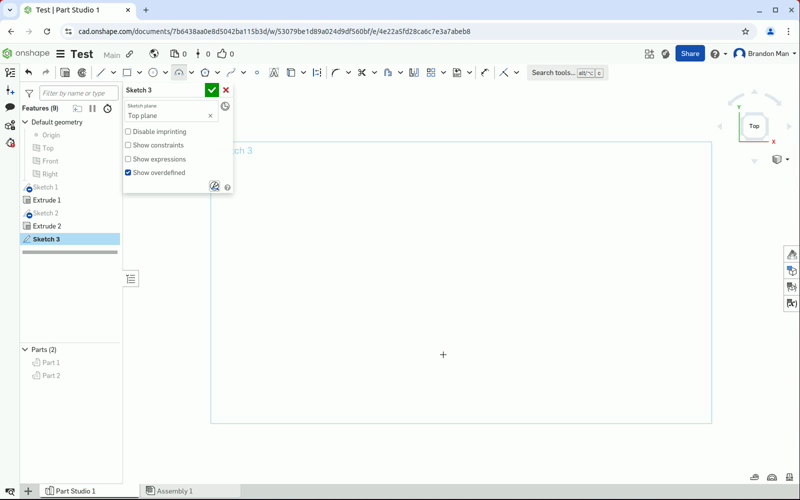
key_up(shift)
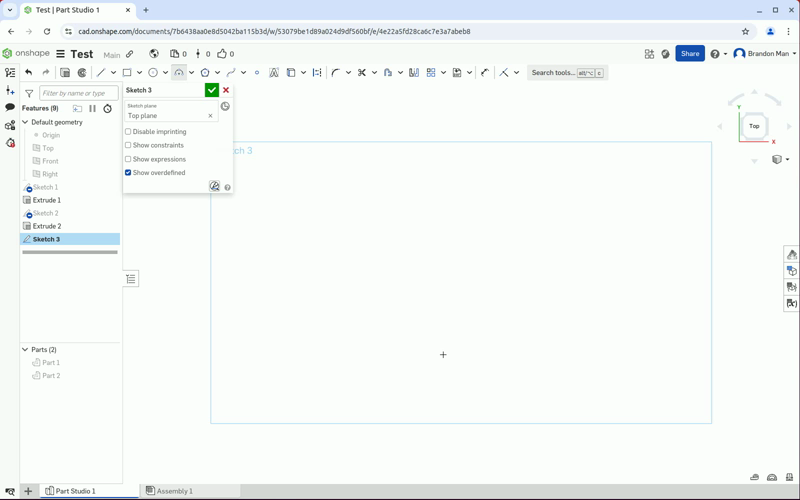
key_down(shift)
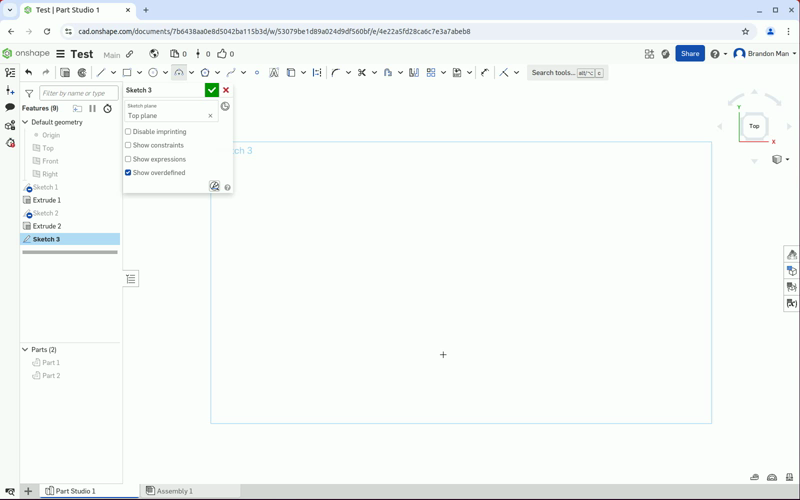
mouse_move(477, 354)
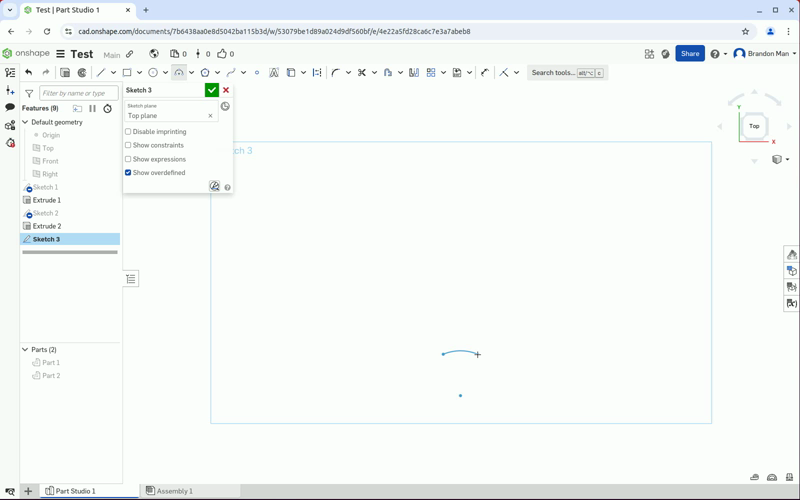
click(477, 354)
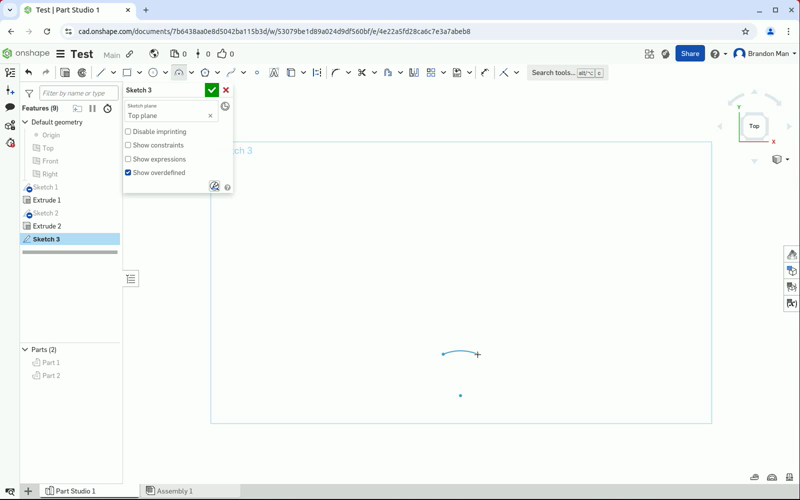
mouse_move(460, 356)
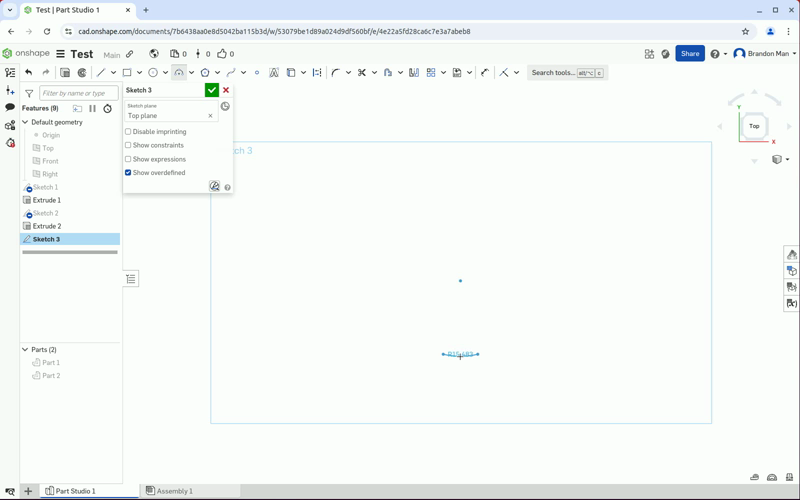
click(460, 356)
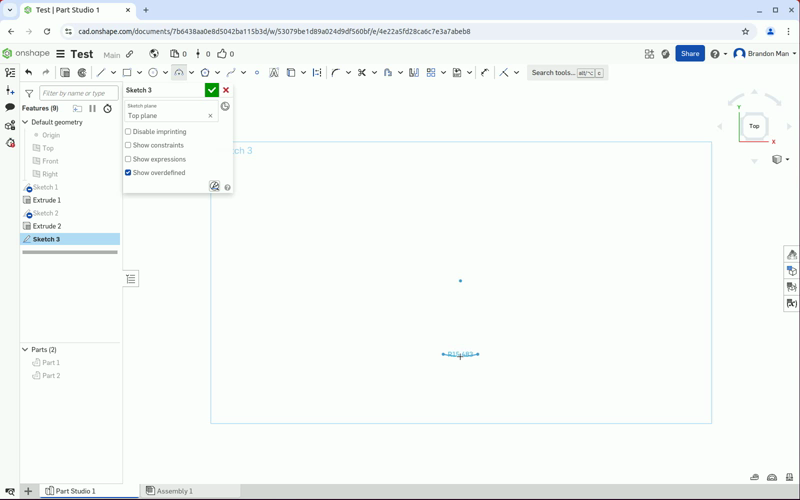
key_up(shift)
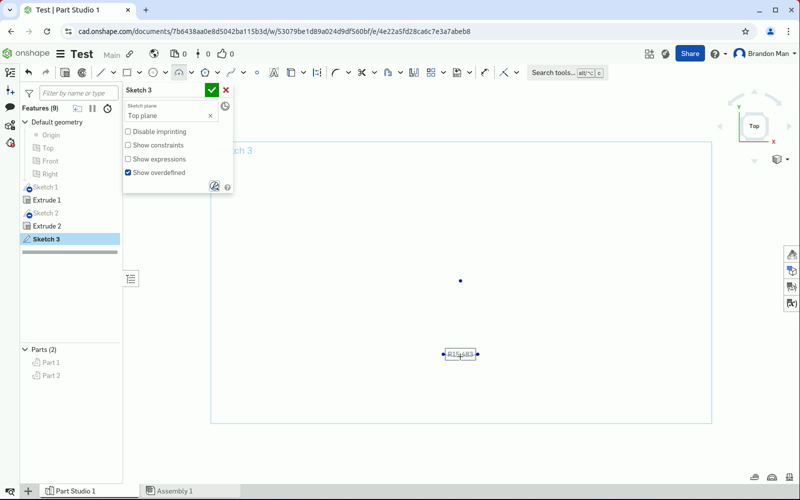
key(esc)
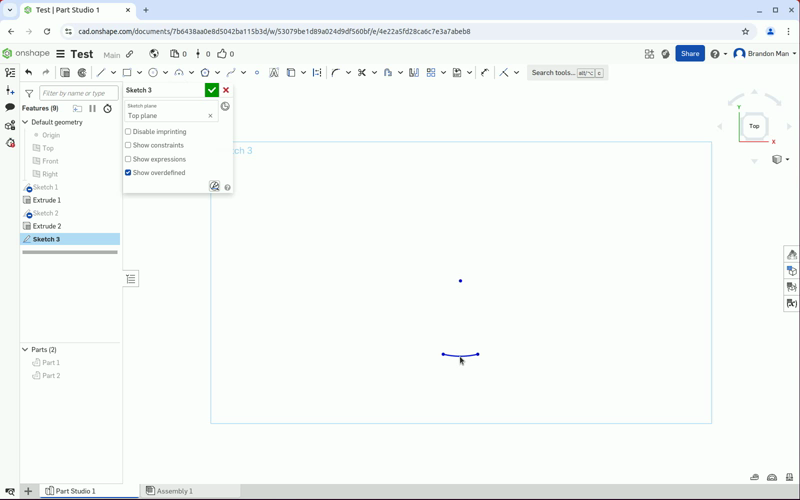
key(l)
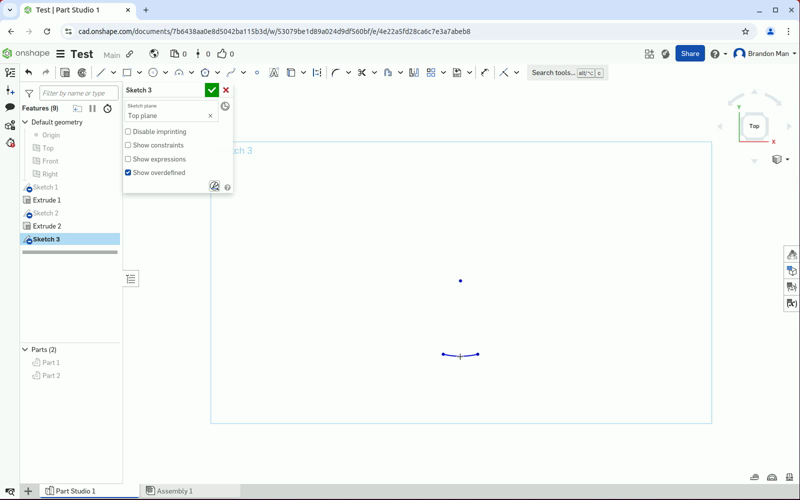
mouse_move(477, 354)
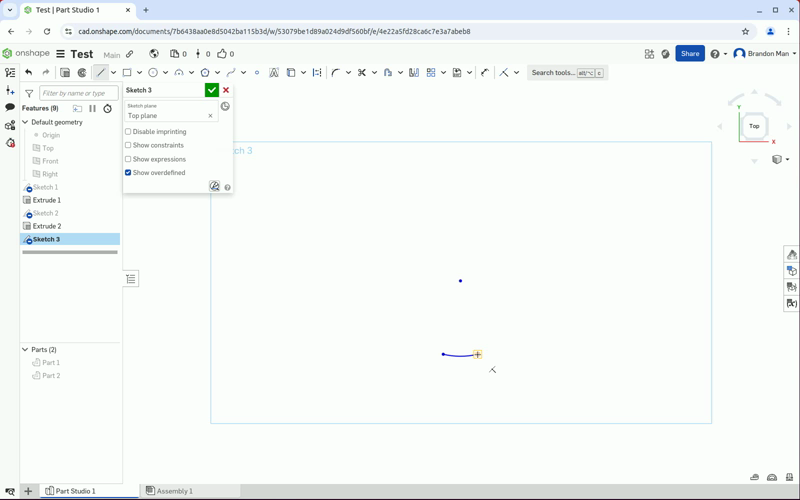
click(477, 354)
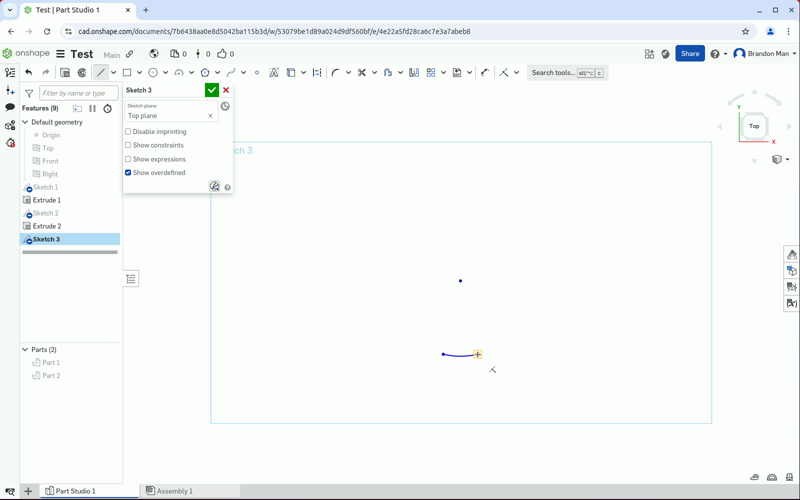
key_down(shift)
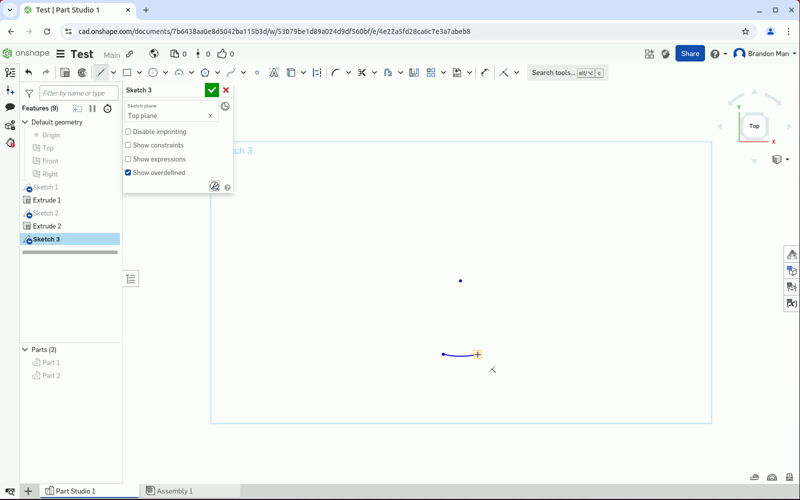
mouse_move(507, 354)
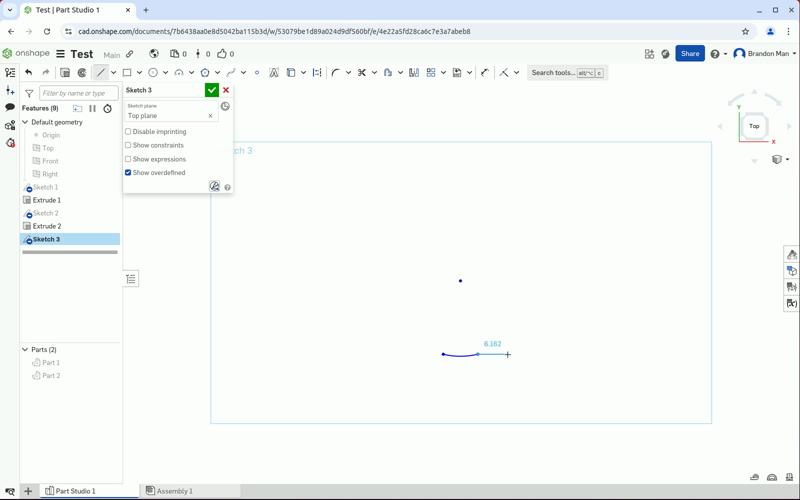
mouse_move(477, 353)
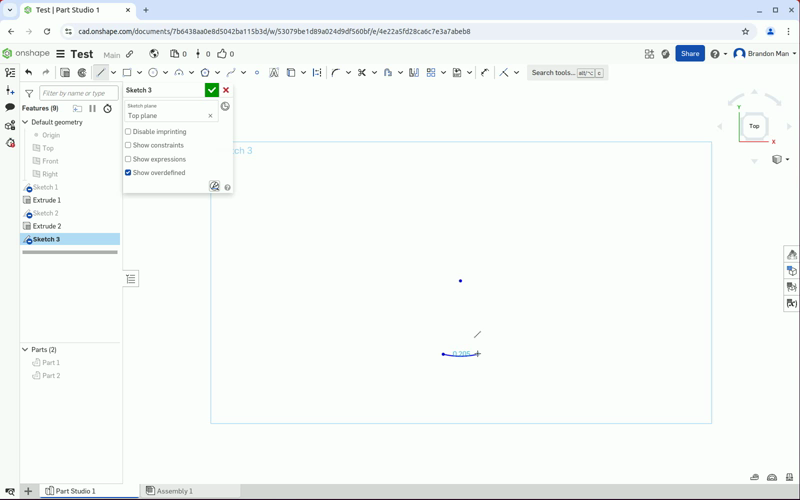
scroll(6)
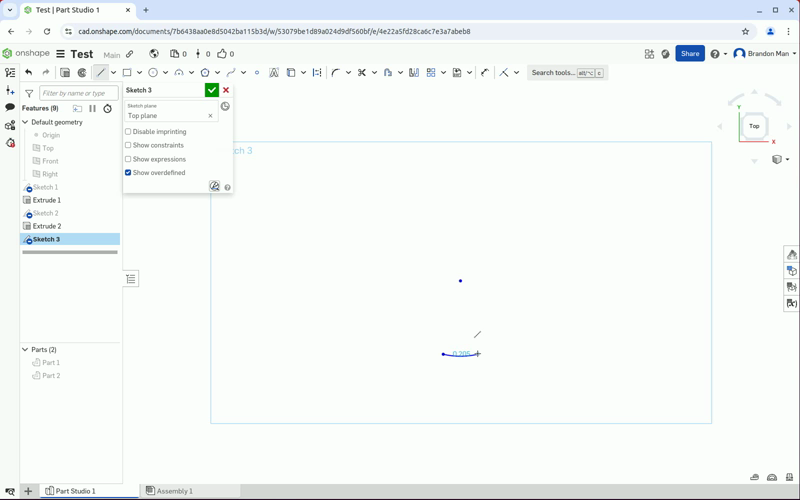
scroll(6)
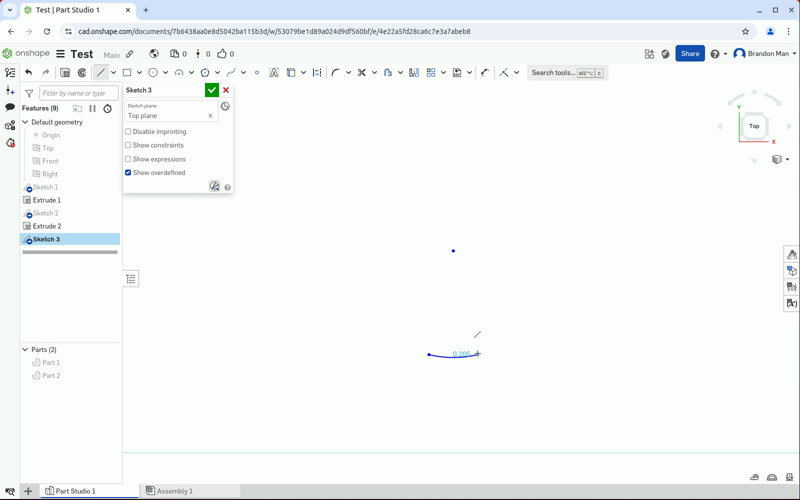
scroll(6)
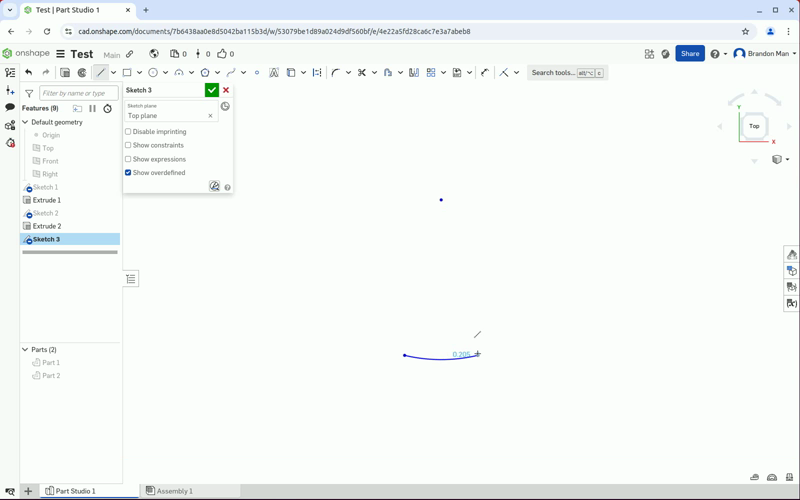
scroll(6)
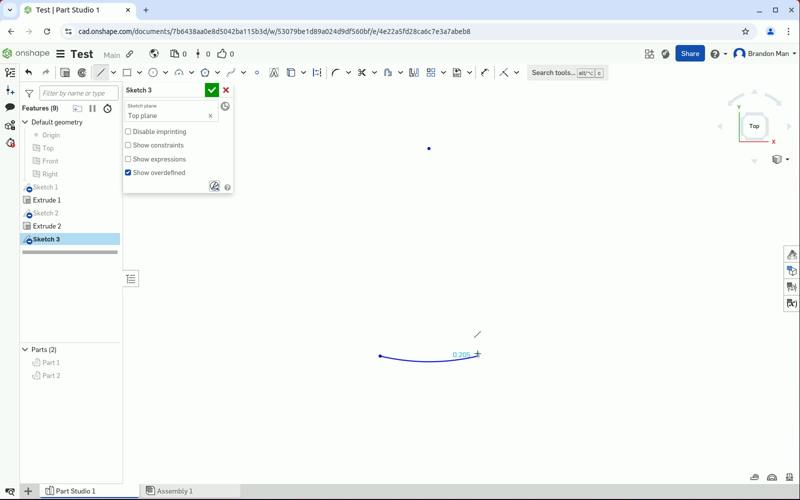
scroll(6)
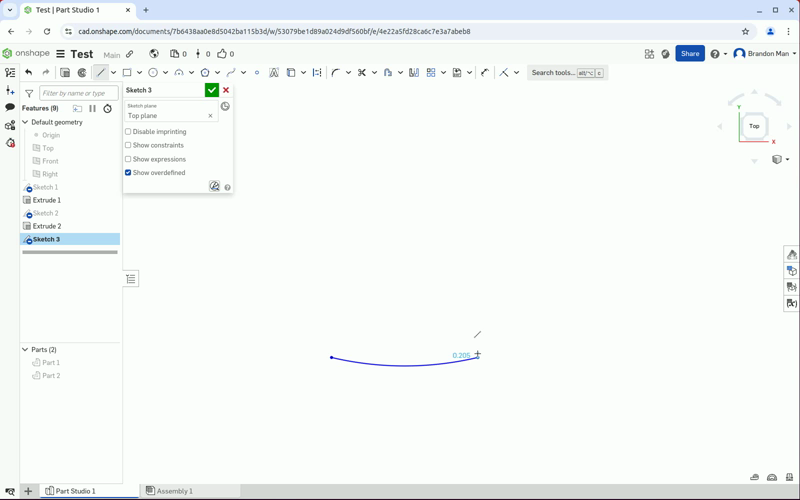
scroll(6)
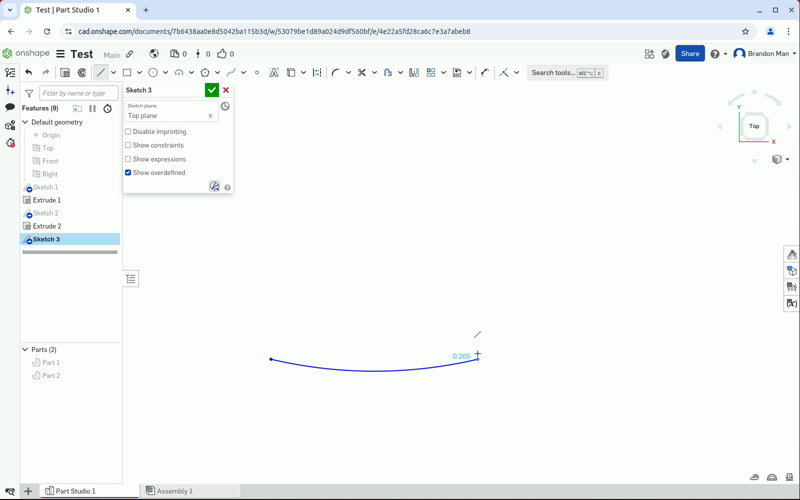
scroll(6)
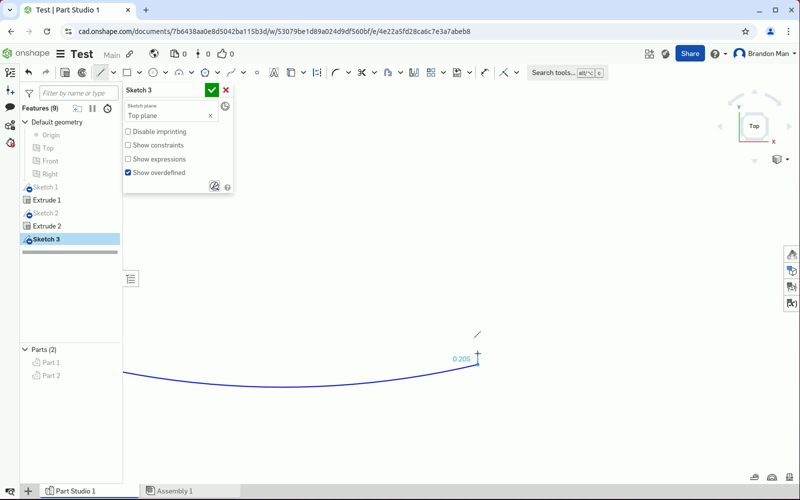
click(477, 353)
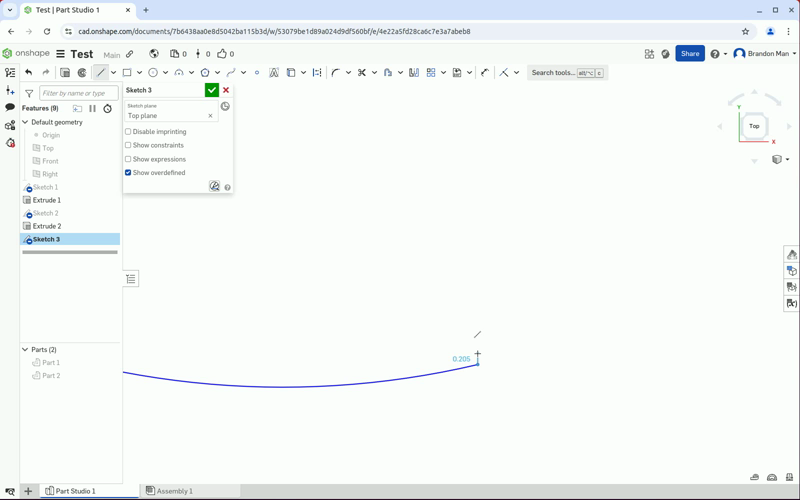
scroll(-6)
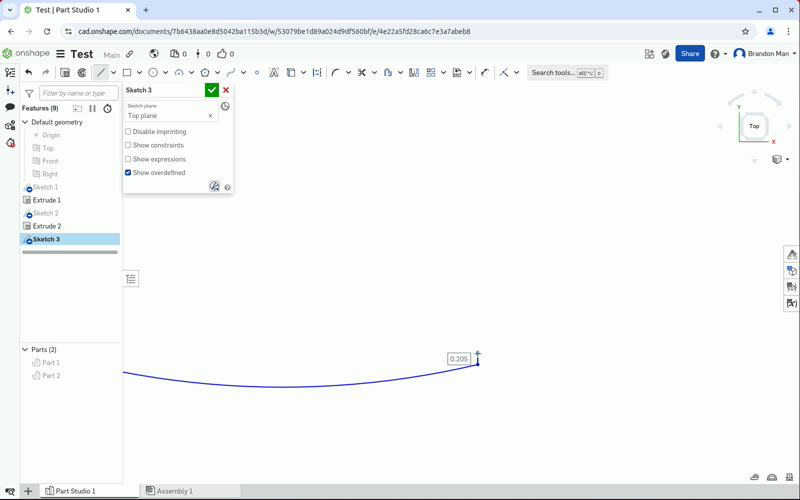
scroll(-6)
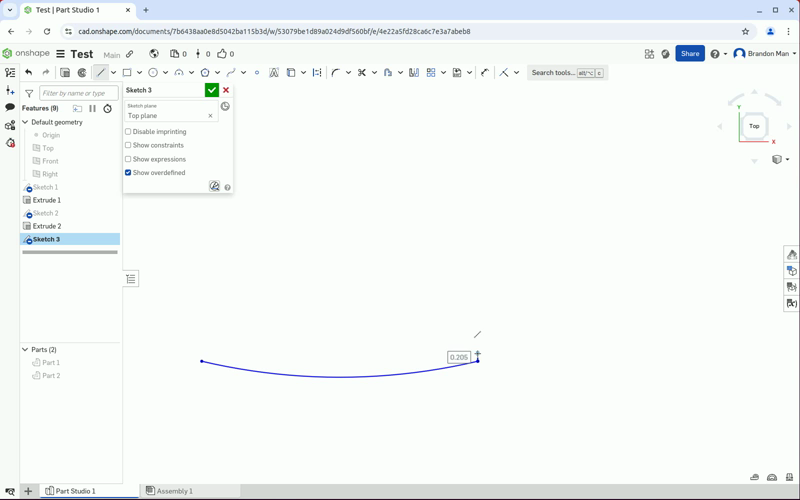
scroll(-6)
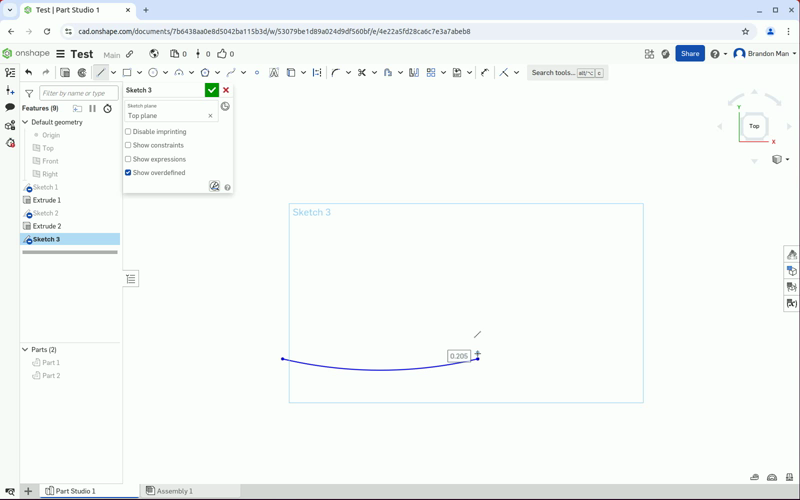
scroll(-6)
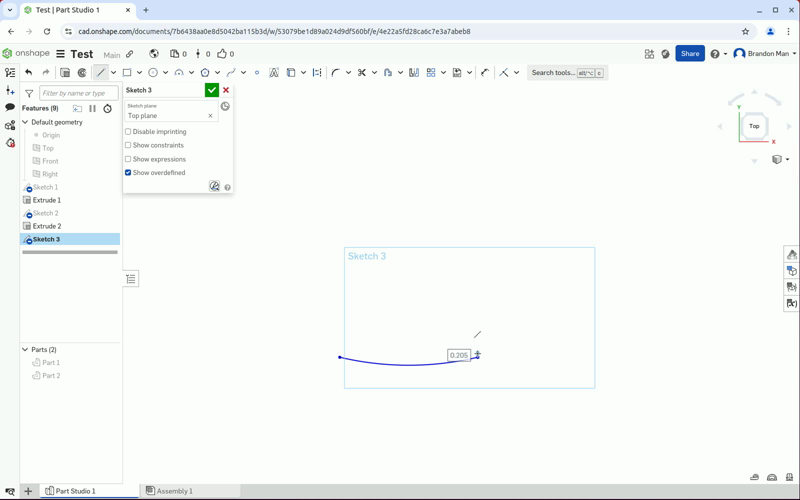
scroll(-6)
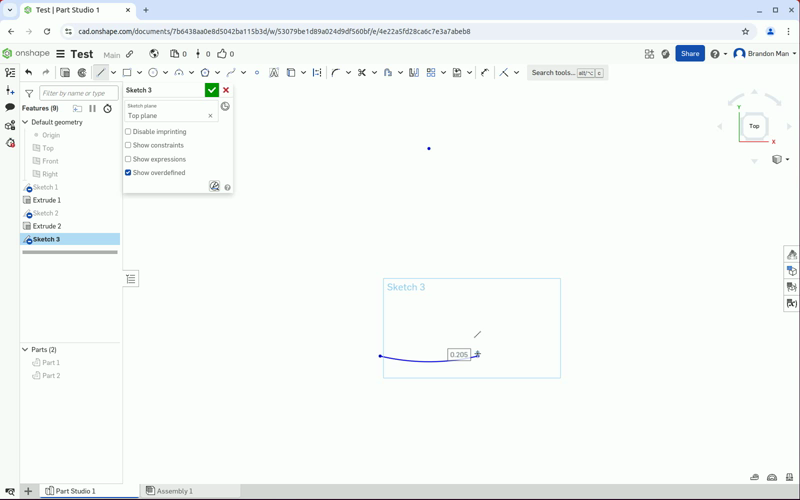
scroll(-6)
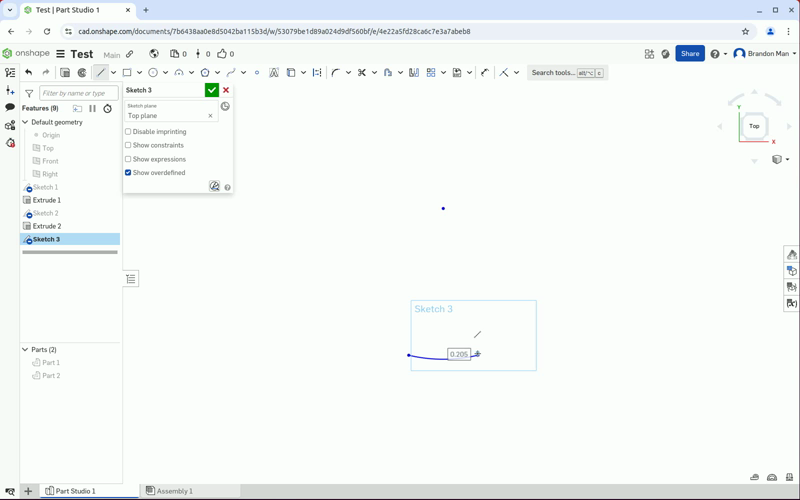
scroll(-6)
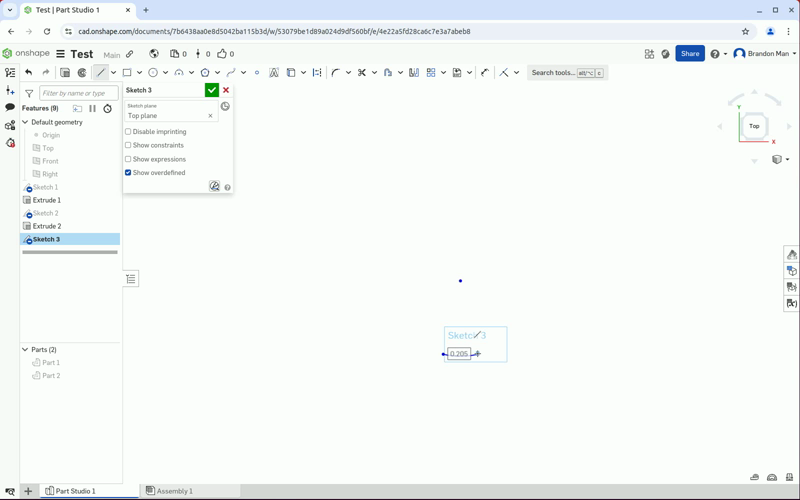
key_up(shift)
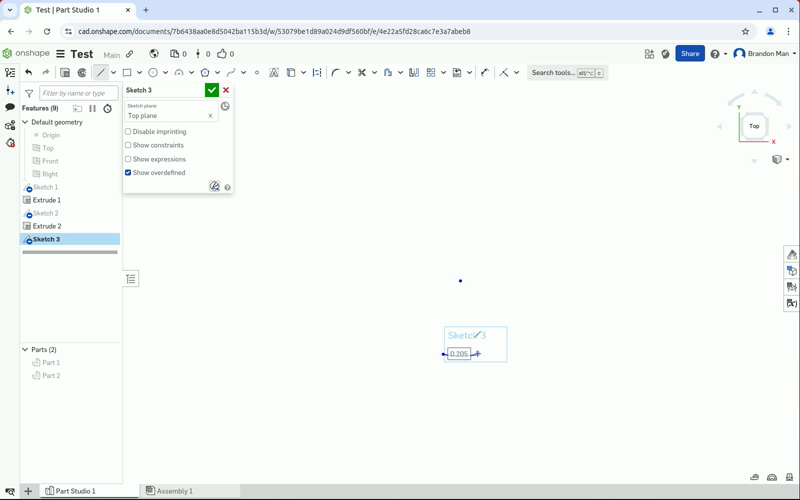
key_down(shift)
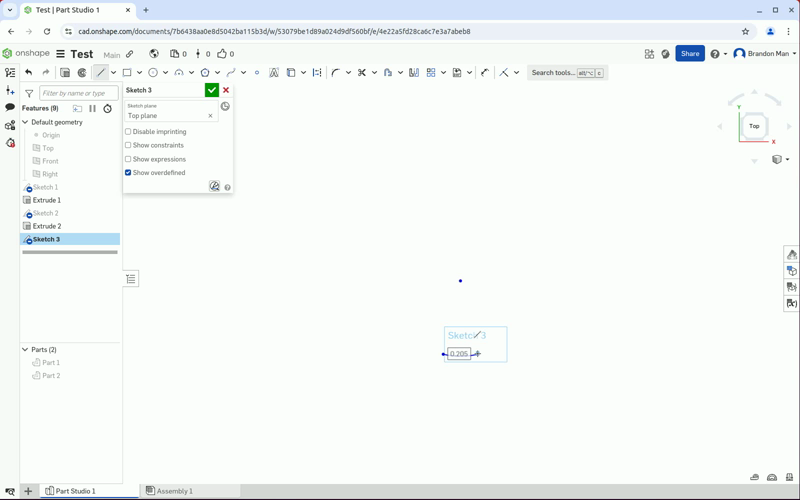
mouse_move(507, 353)
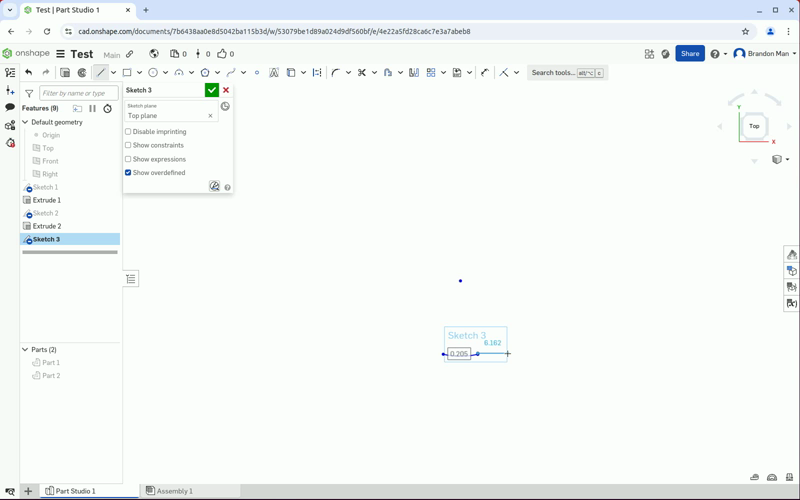
mouse_move(443, 353)
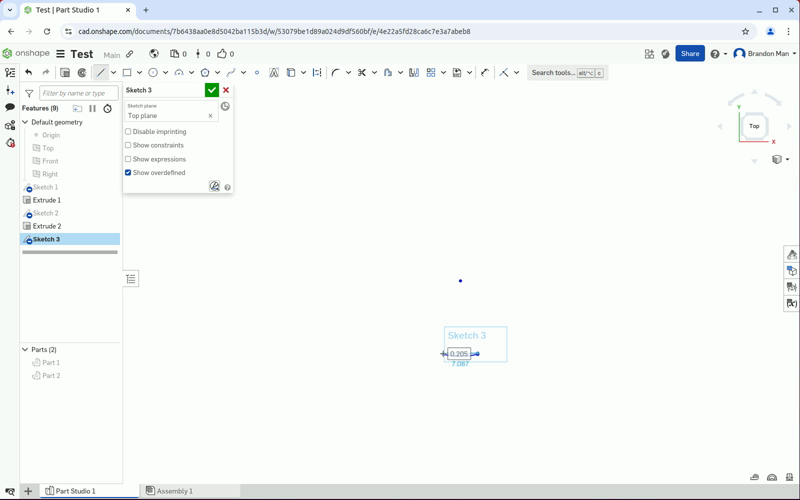
scroll(6)
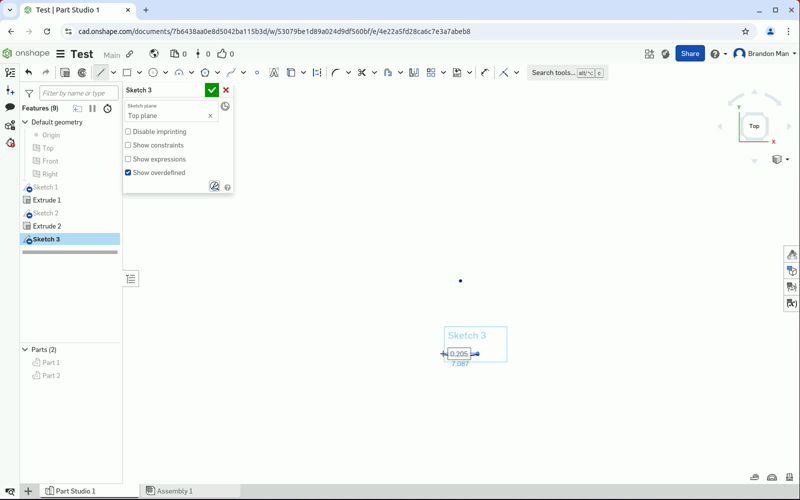
scroll(6)
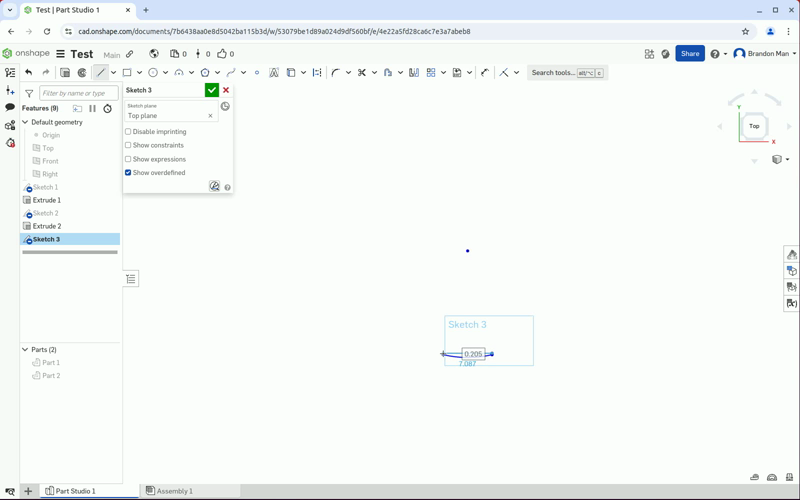
scroll(6)
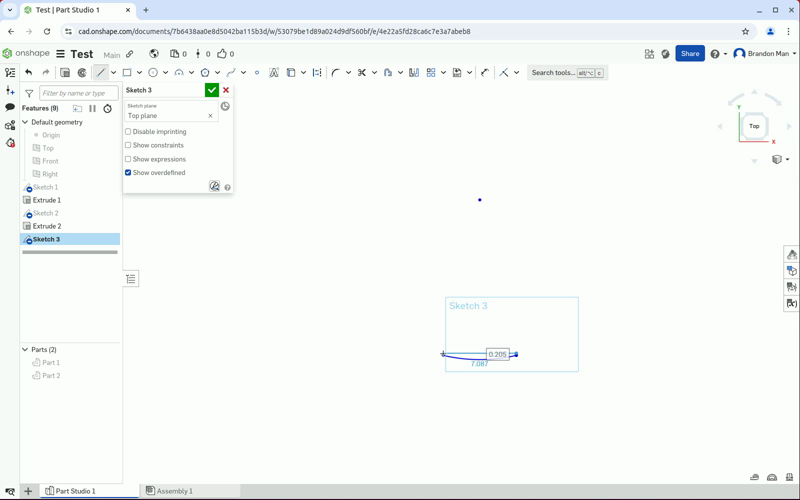
scroll(6)
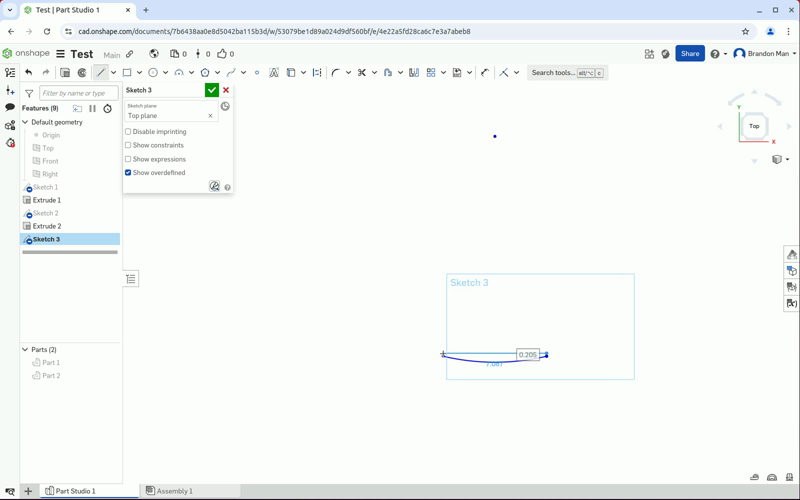
scroll(6)
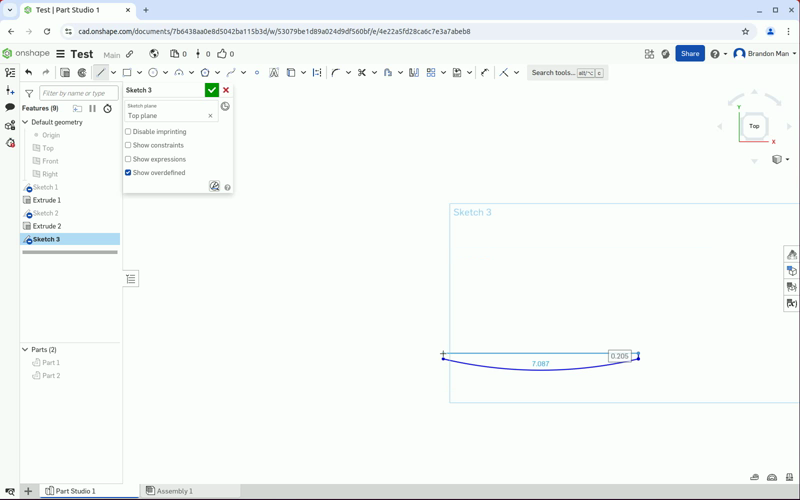
scroll(6)
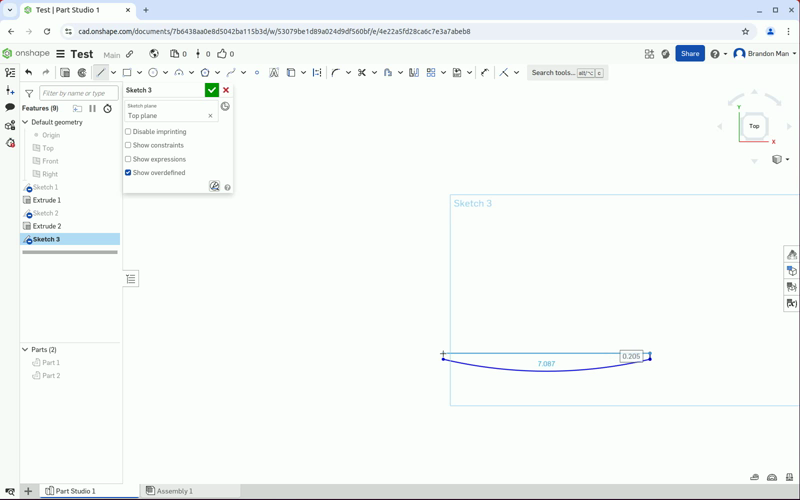
scroll(6)
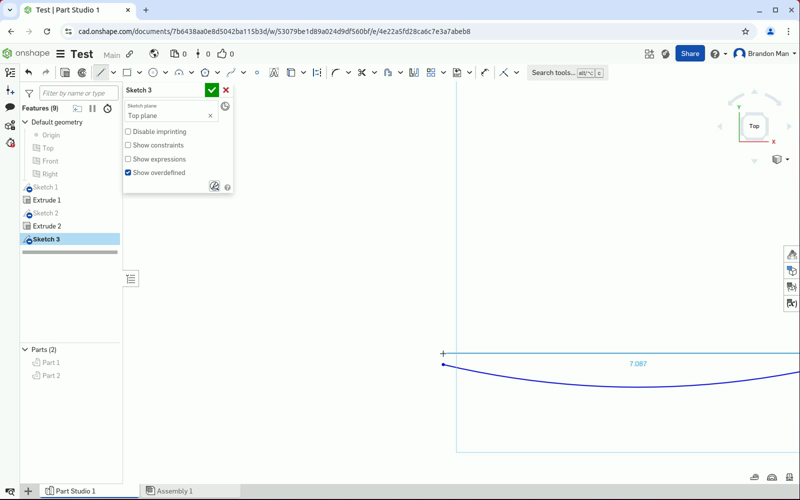
click(443, 353)
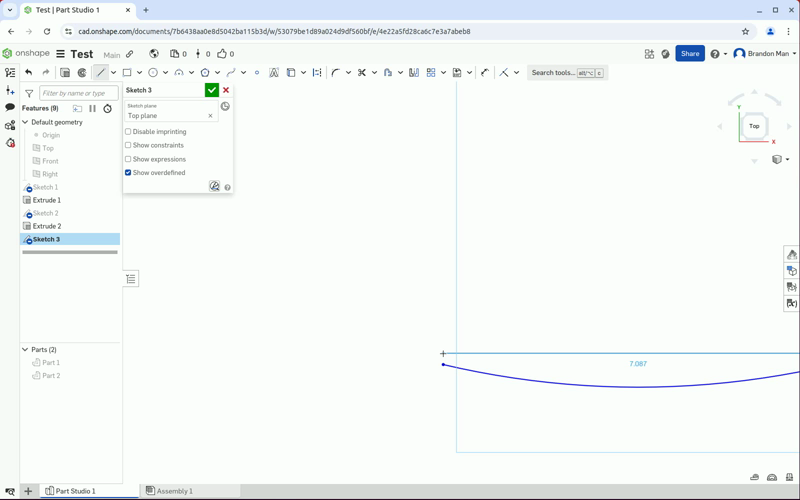
scroll(-6)
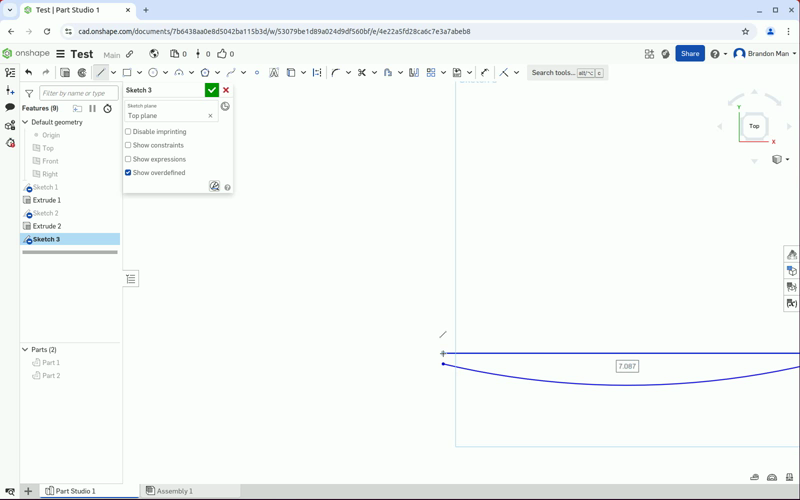
scroll(-6)
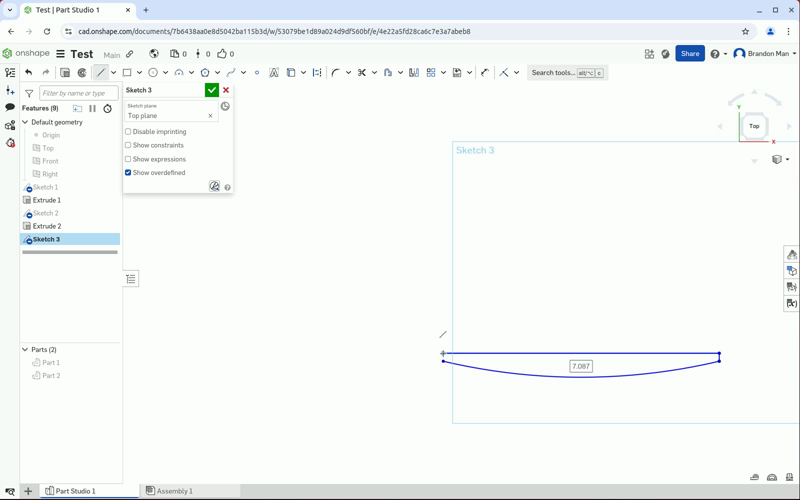
scroll(-6)
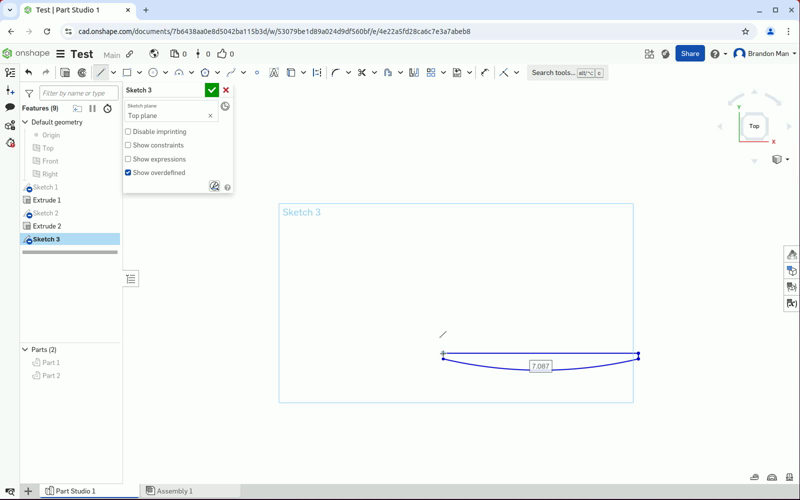
scroll(-6)
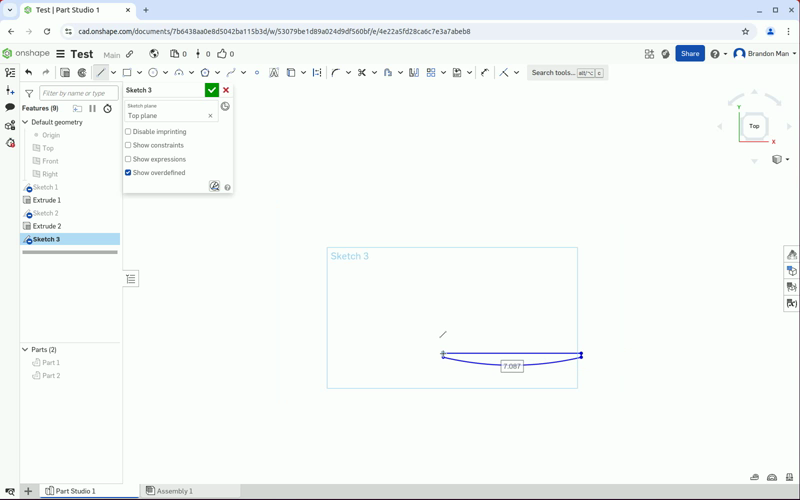
scroll(-6)
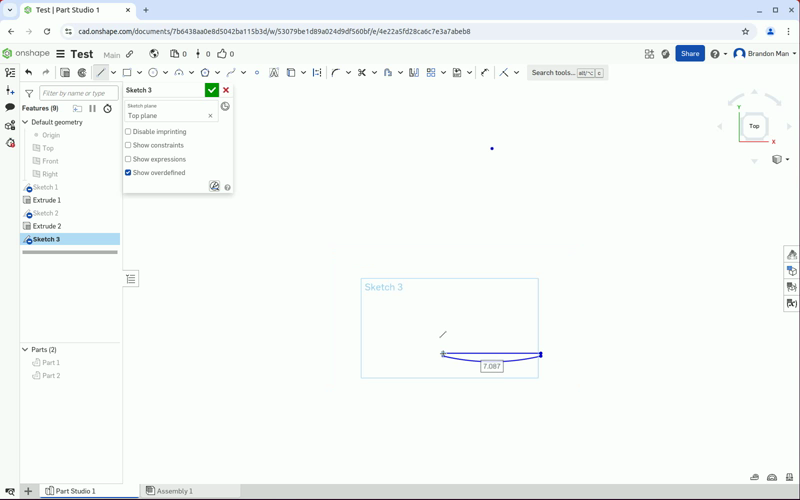
scroll(-6)
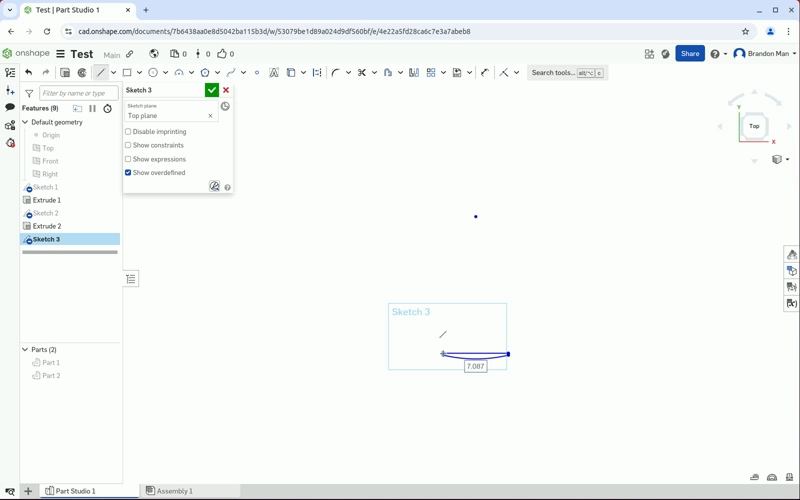
scroll(-6)
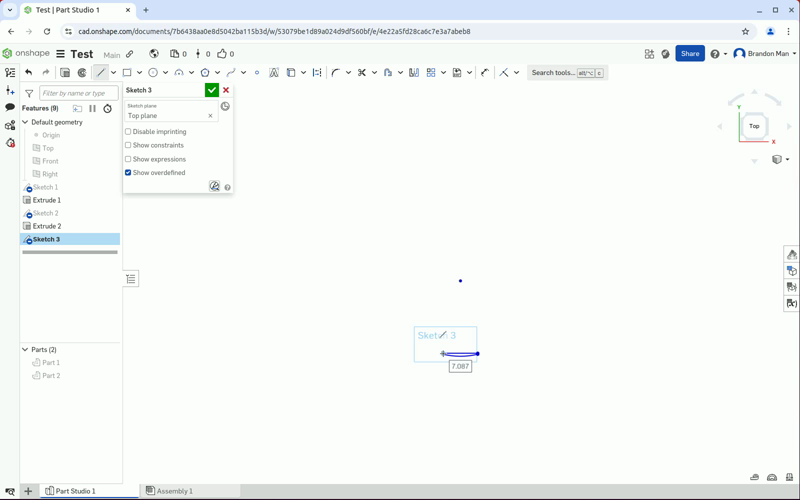
key_up(shift)
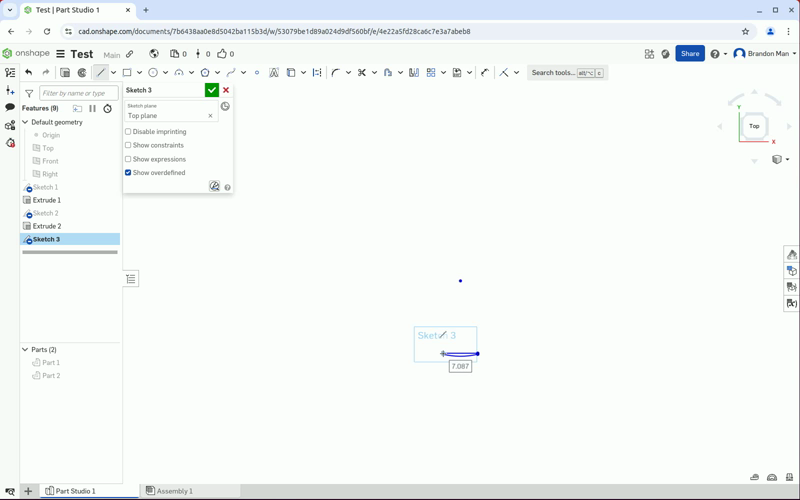
mouse_move(473, 353)
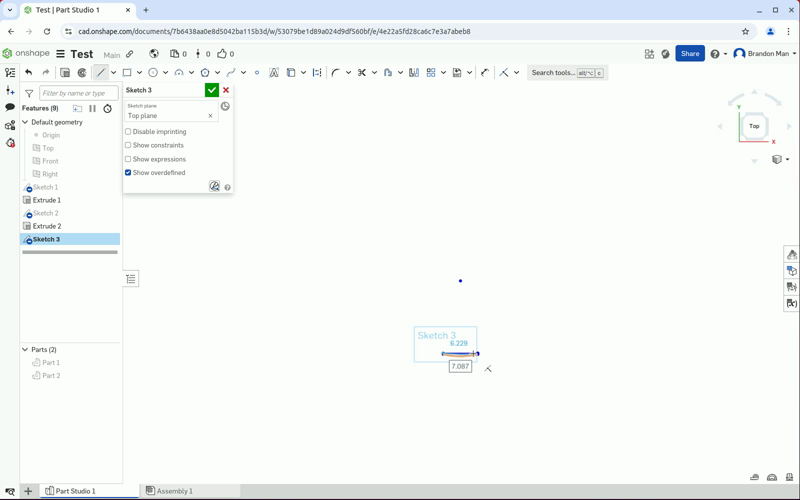
key_down(shift)
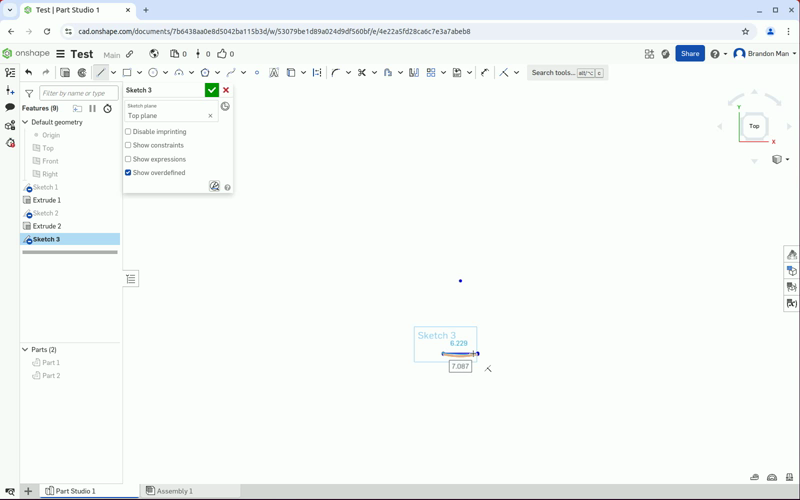
mouse_move(443, 354)
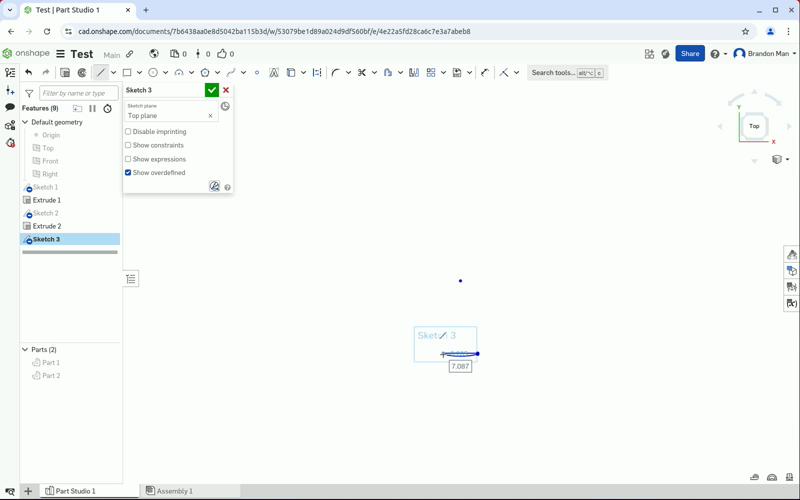
scroll(6)
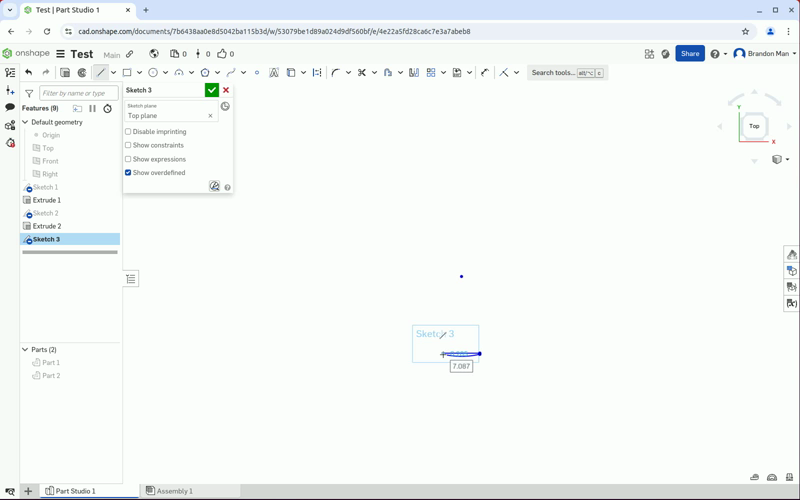
scroll(6)
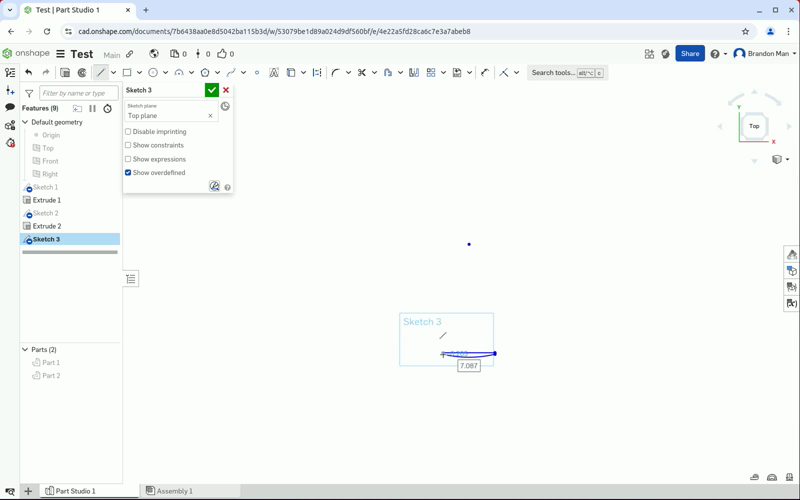
scroll(6)
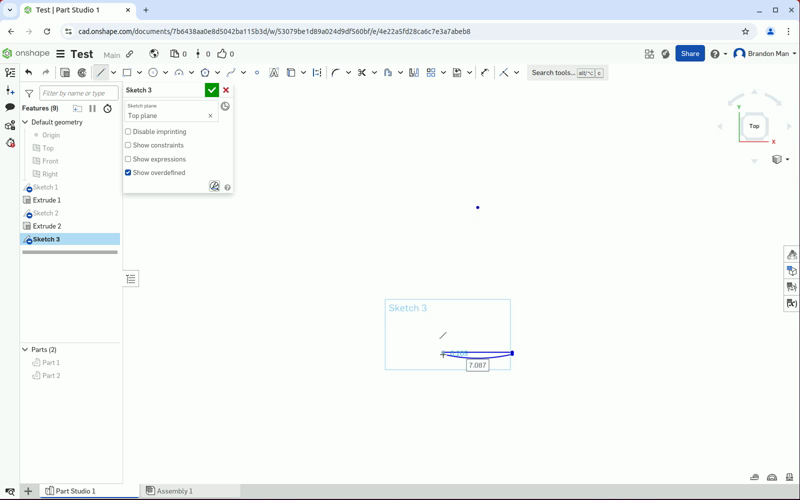
scroll(6)
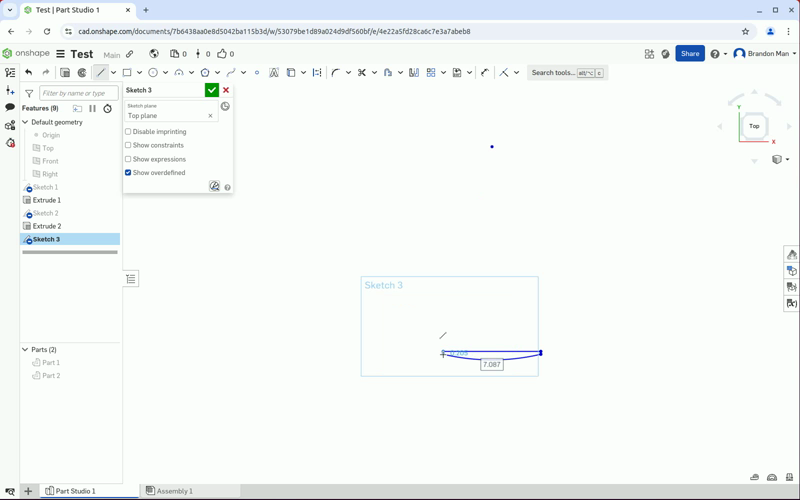
scroll(6)
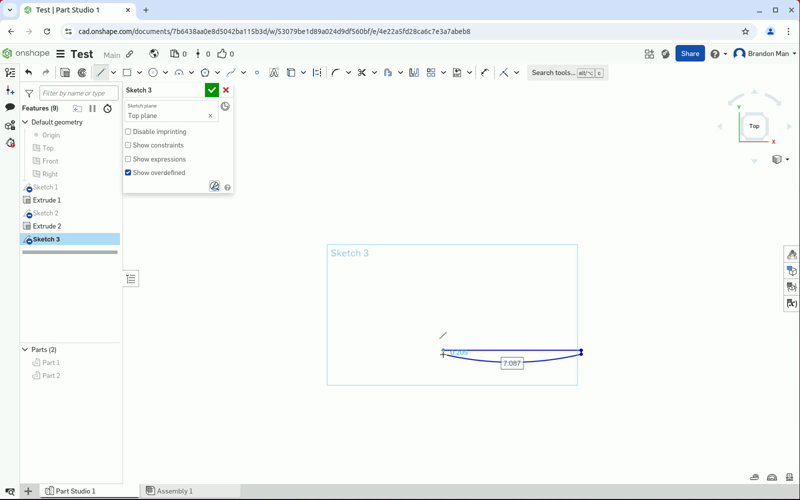
scroll(6)
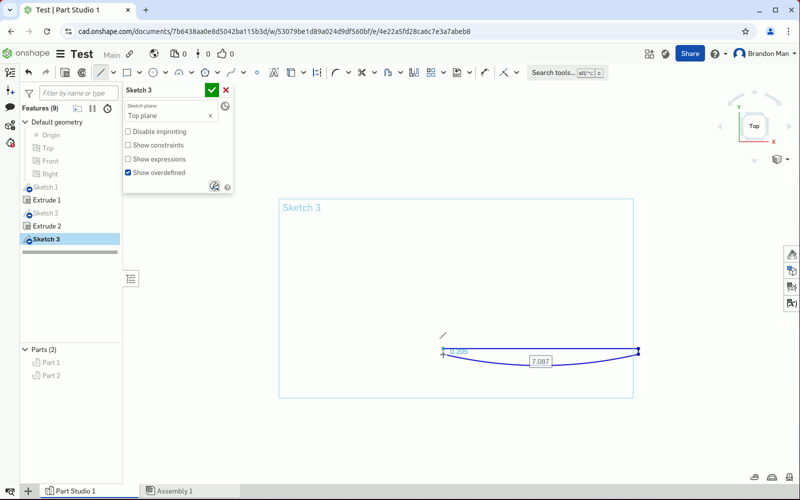
scroll(6)
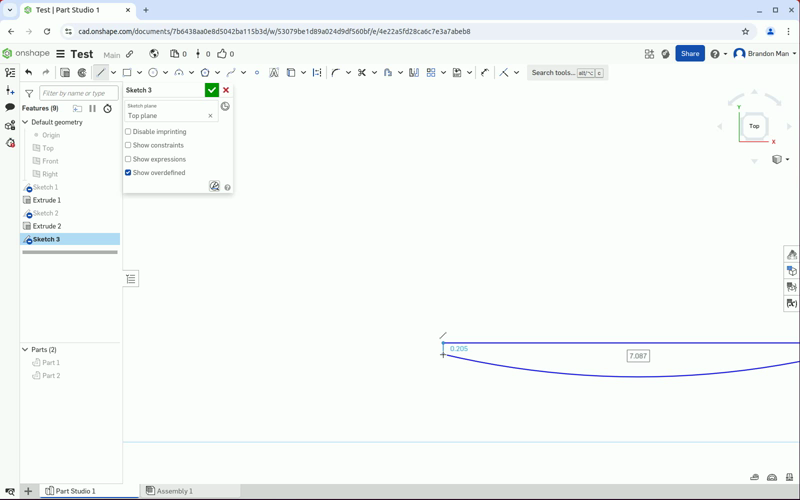
key_up(shift)
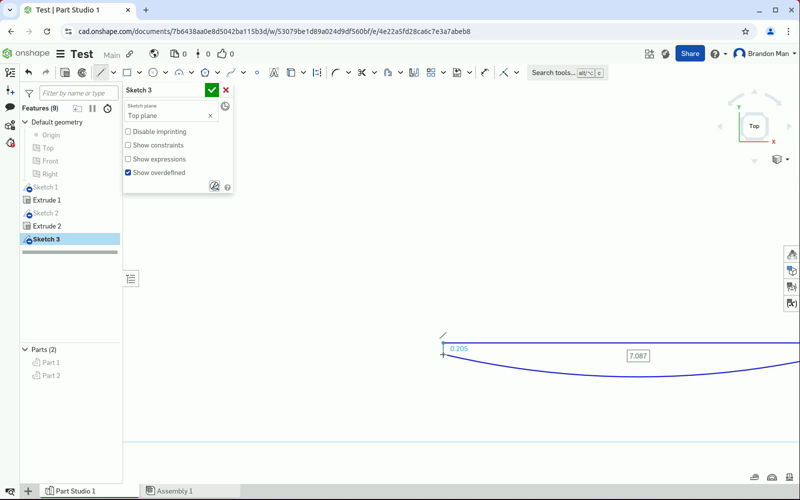
click(443, 354)
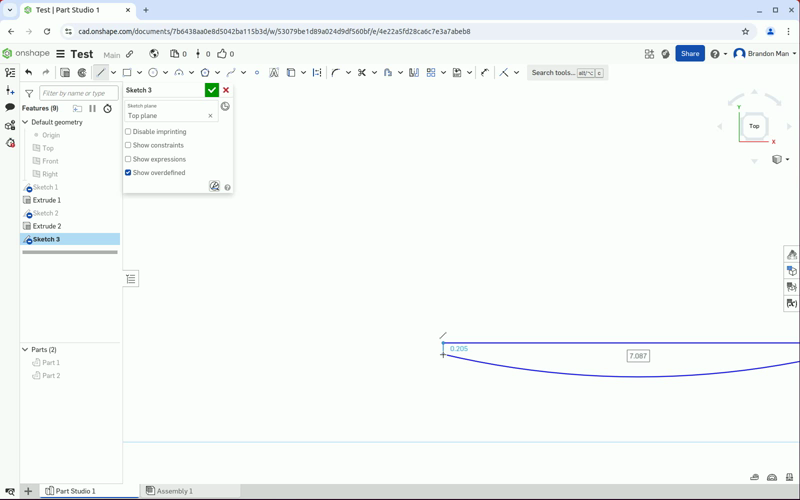
scroll(-6)
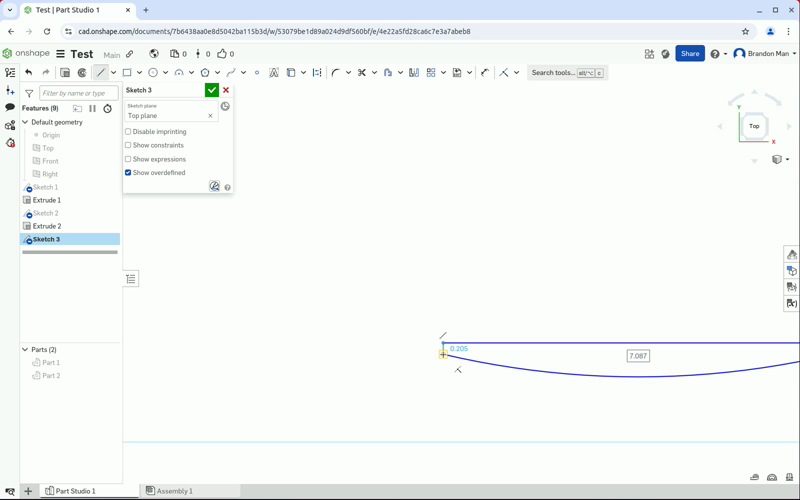
scroll(-6)
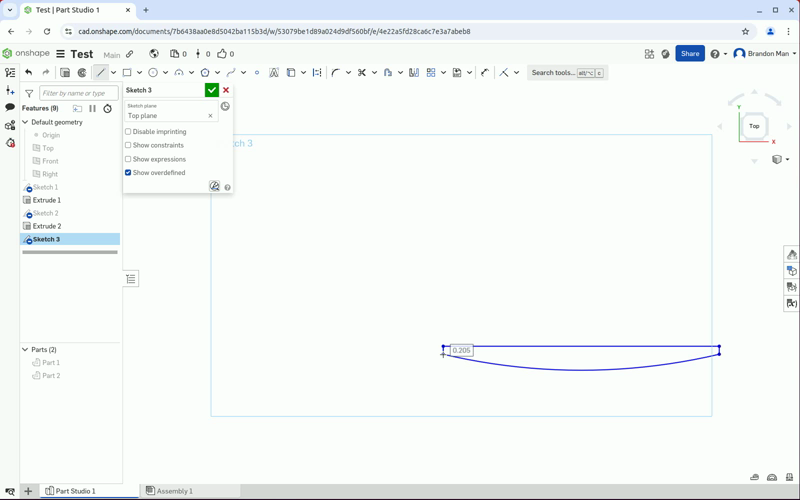
scroll(-6)
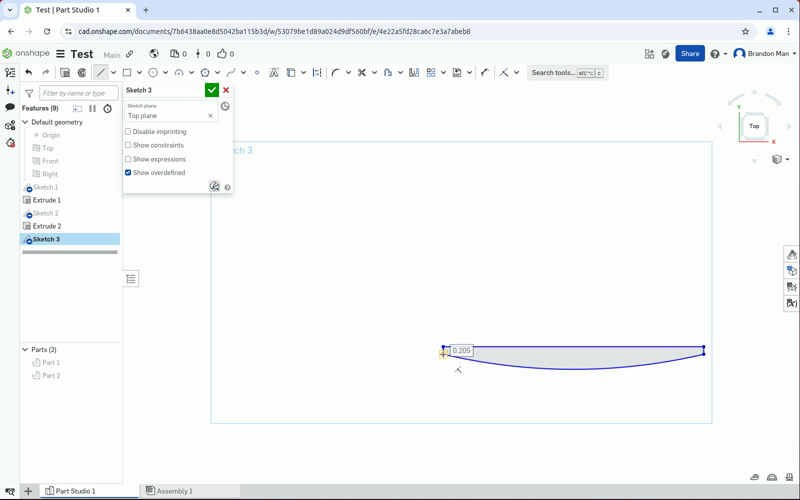
scroll(-6)
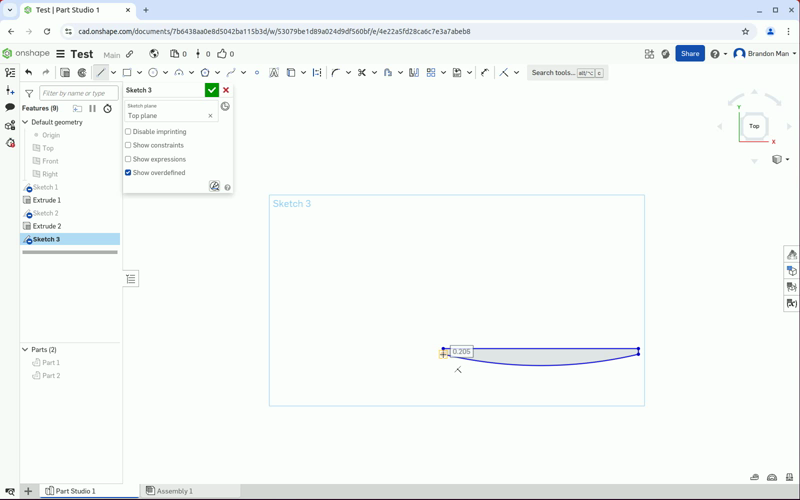
scroll(-6)
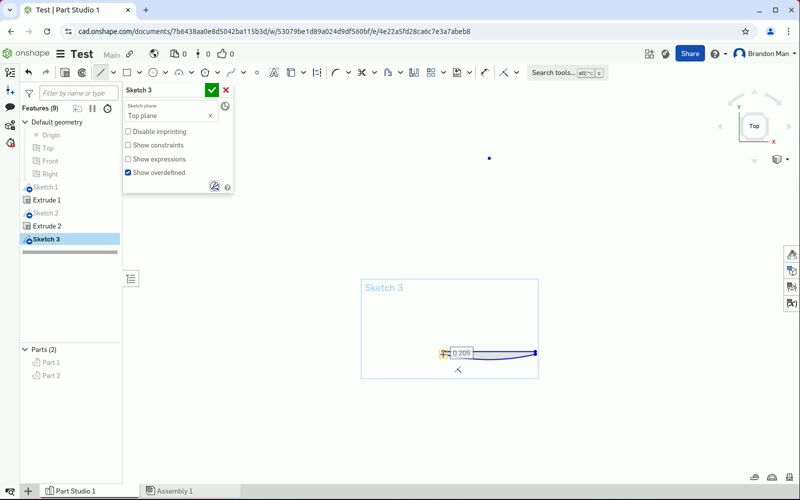
scroll(-6)
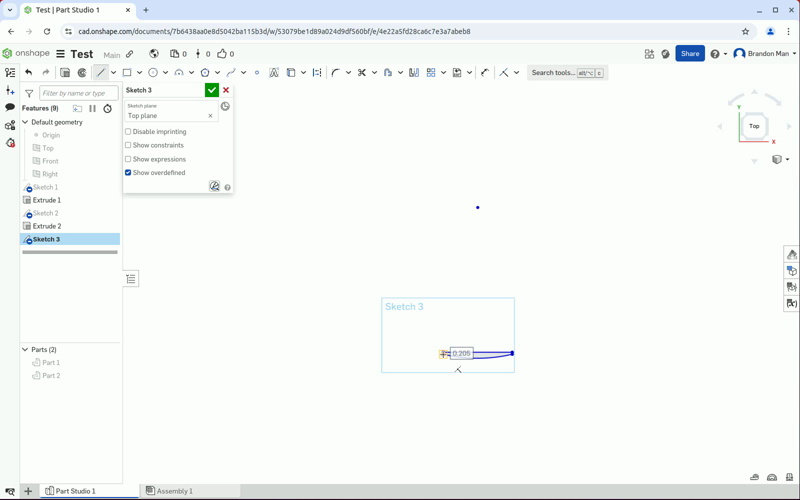
scroll(-6)
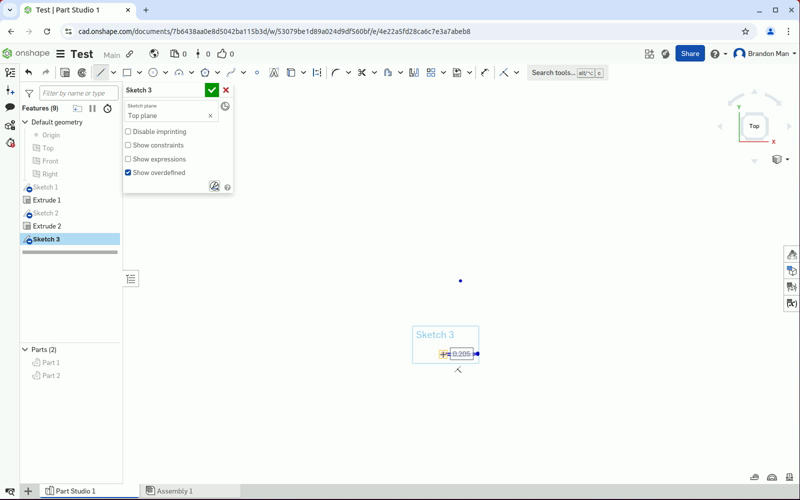
key(esc)
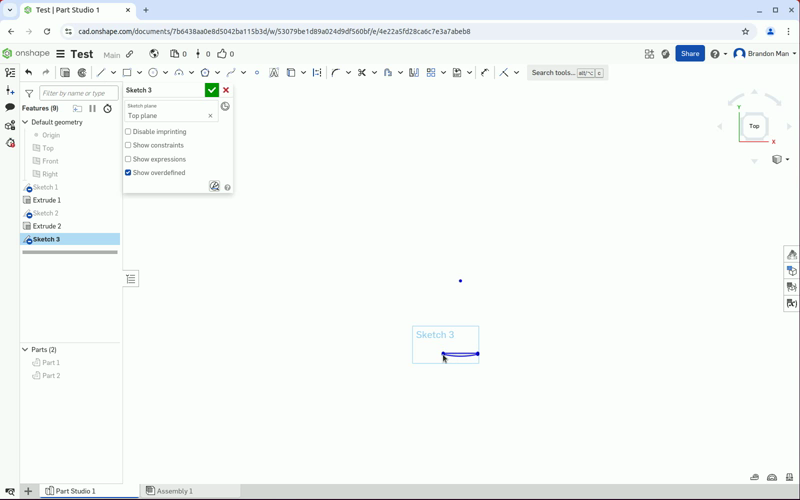
mouse_move(457, 355)
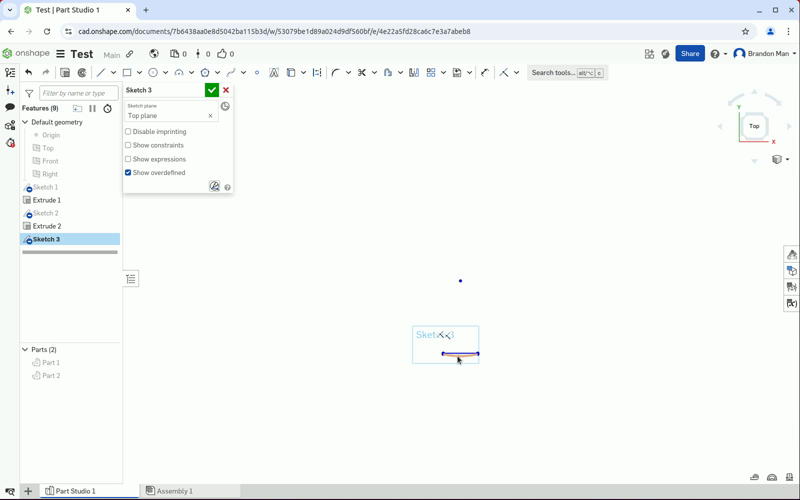
scroll(6)
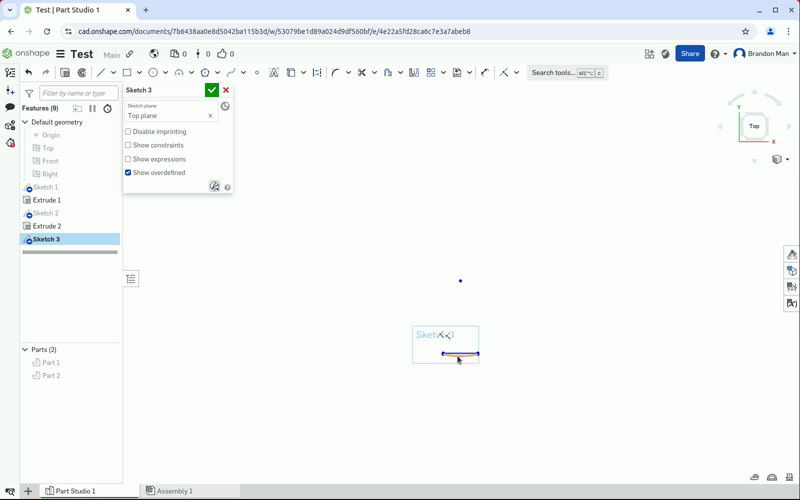
scroll(6)
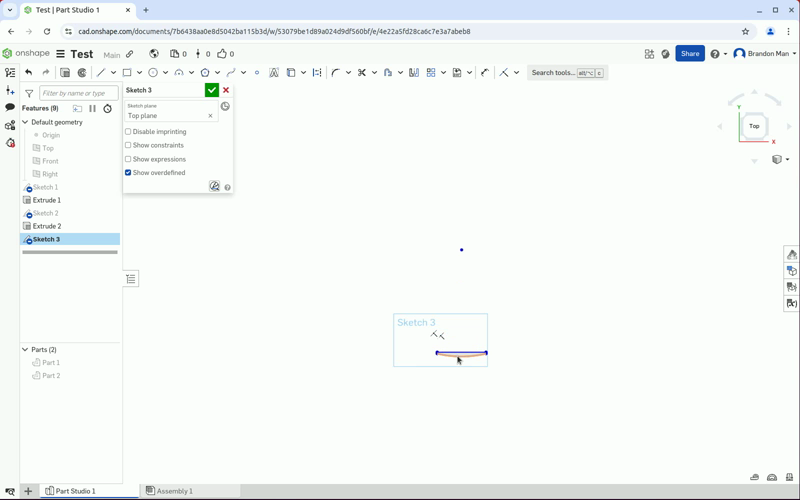
scroll(6)
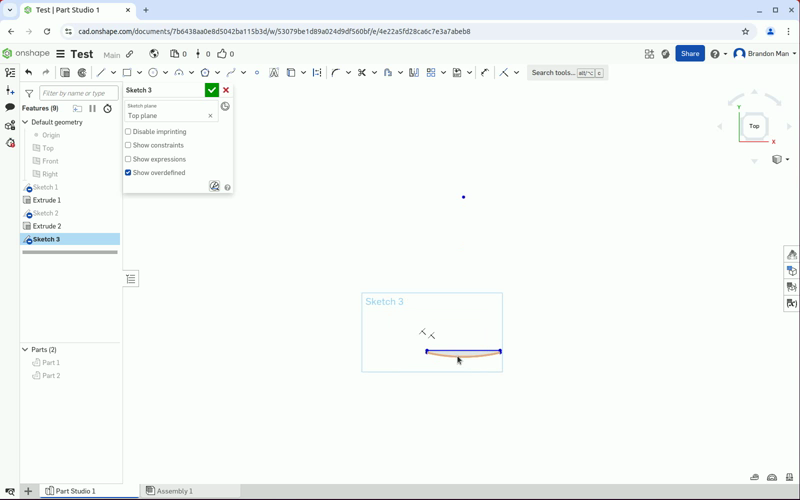
scroll(6)
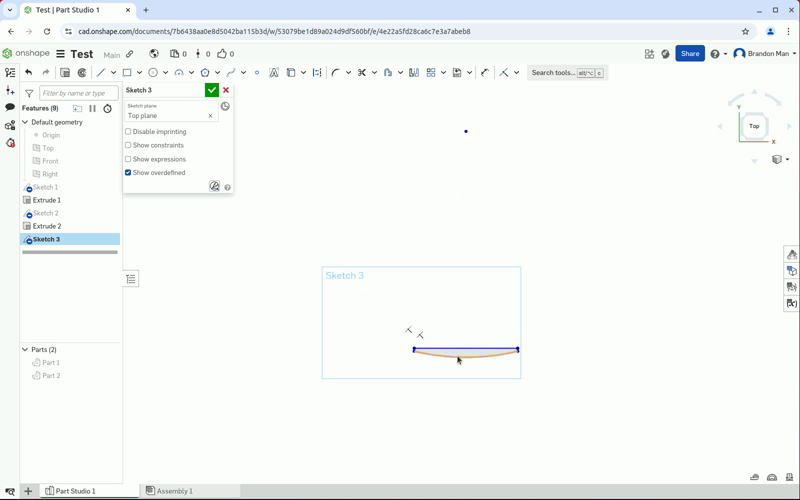
scroll(6)
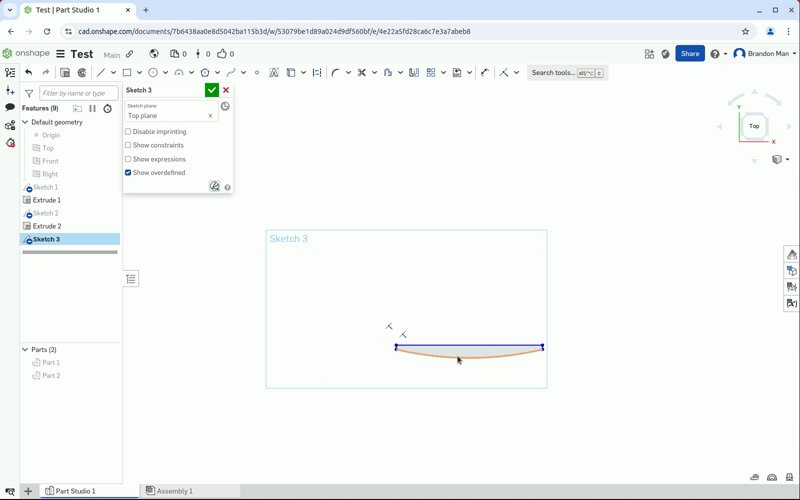
scroll(6)
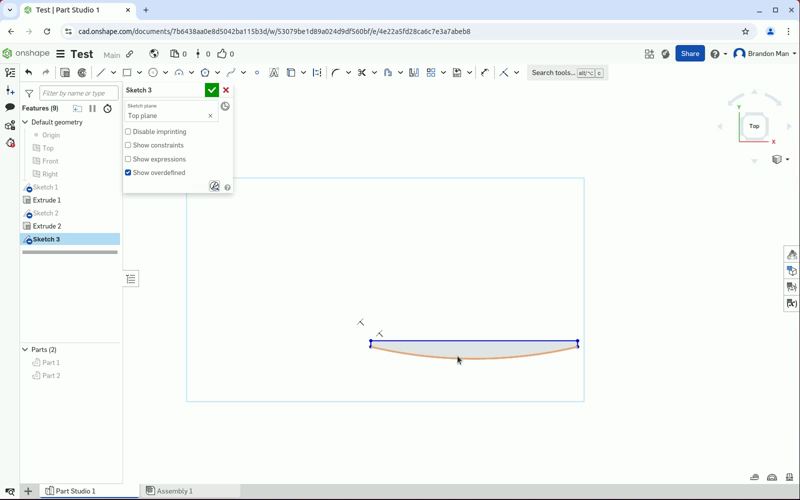
scroll(6)
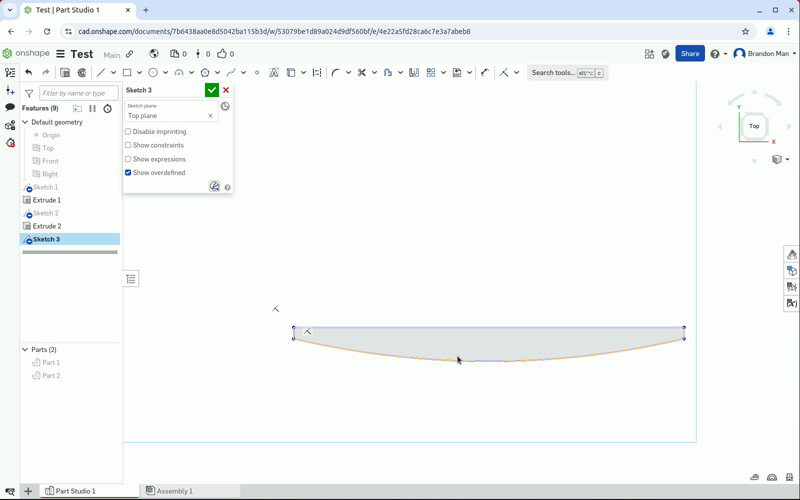
click(457, 355)
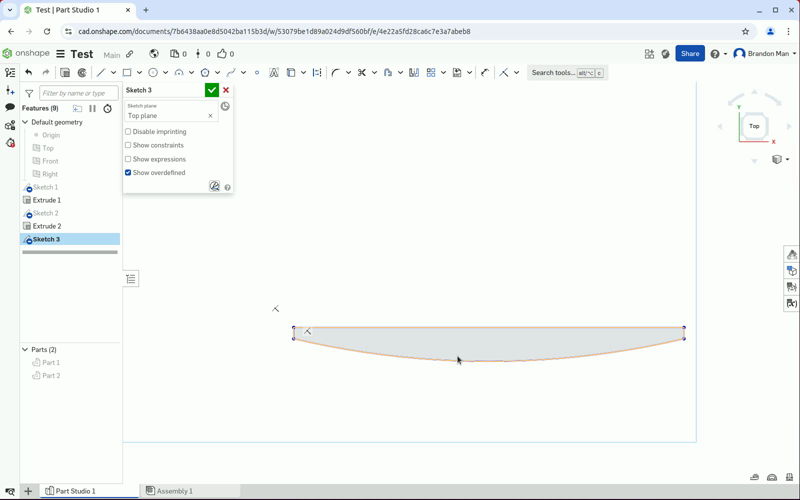
scroll(-6)
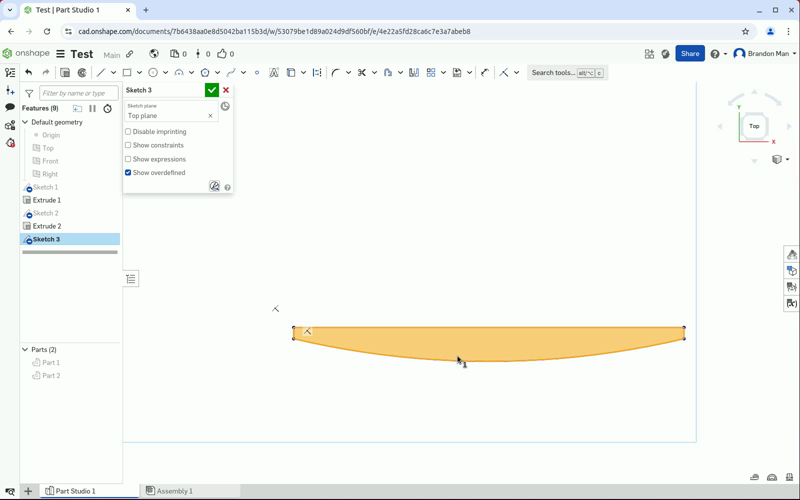
scroll(-6)
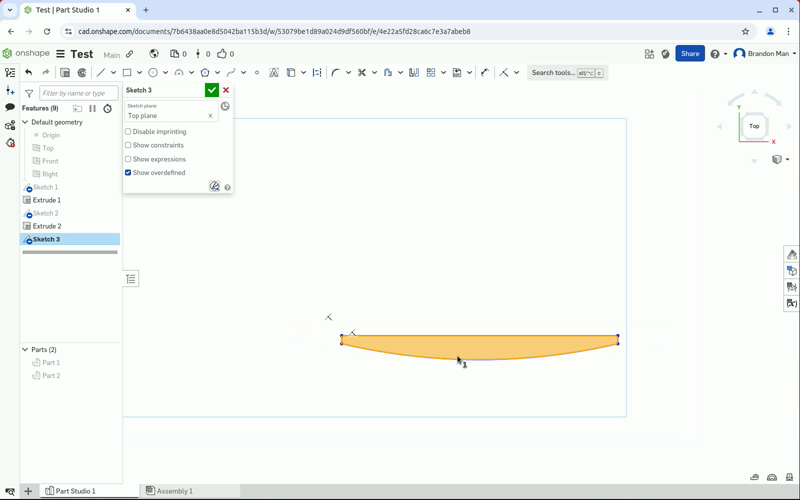
scroll(-6)
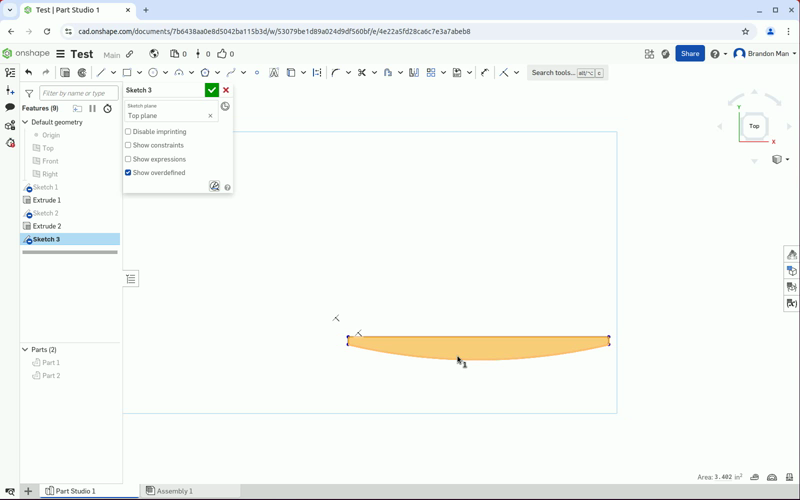
scroll(-6)
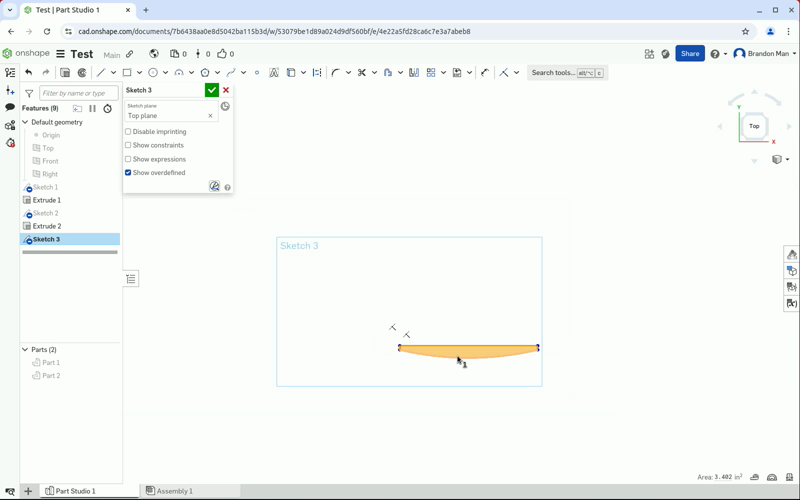
scroll(-6)
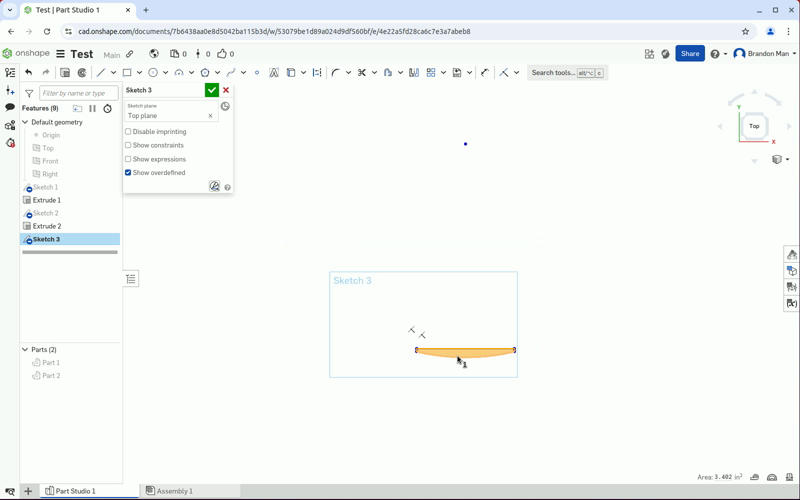
scroll(-6)
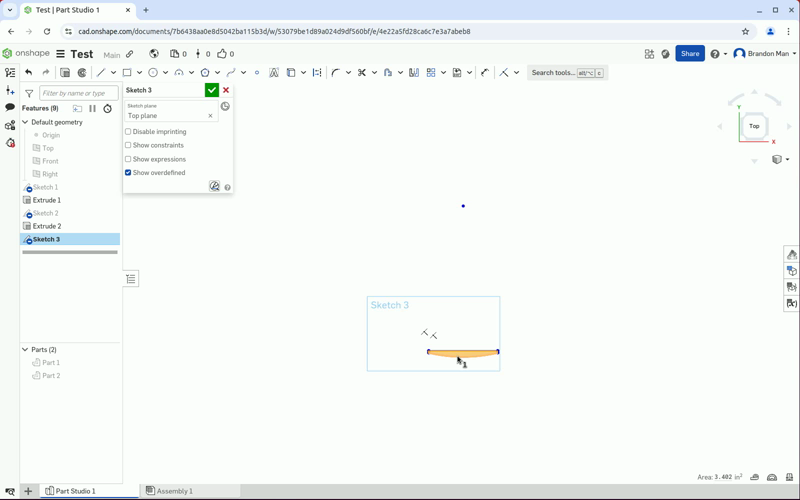
scroll(-6)
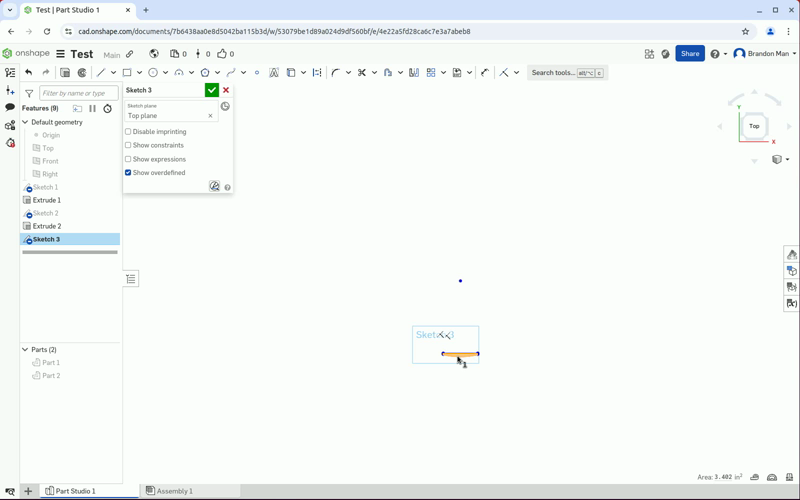
mouse_move(73, 352)
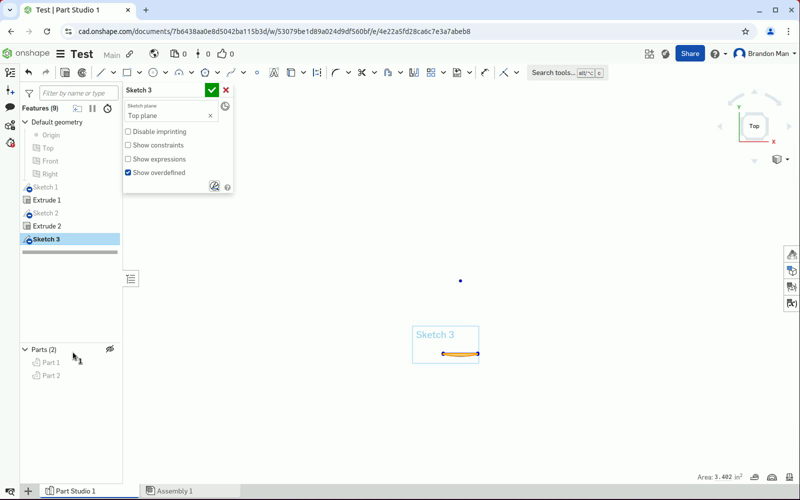
key(shift+y)
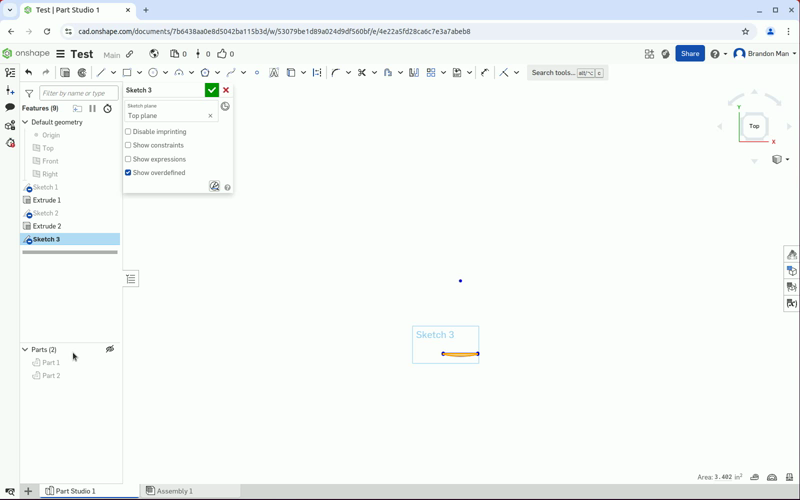
key(shift+e)
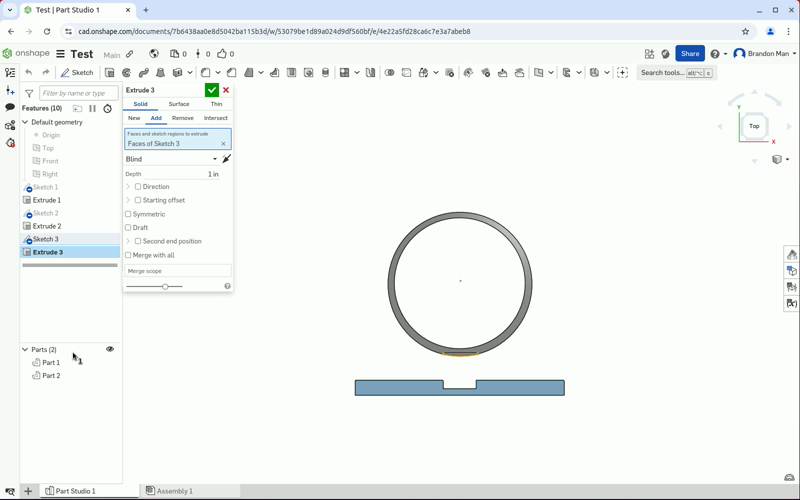
mouse_move(143, 106)
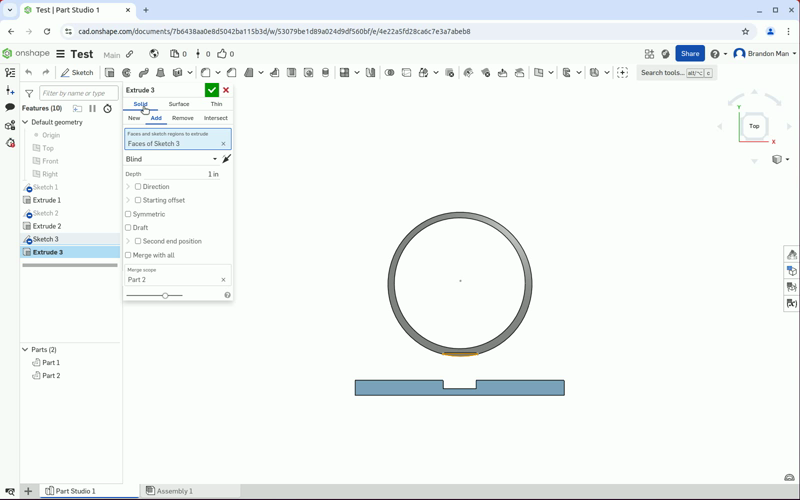
click(143, 106)
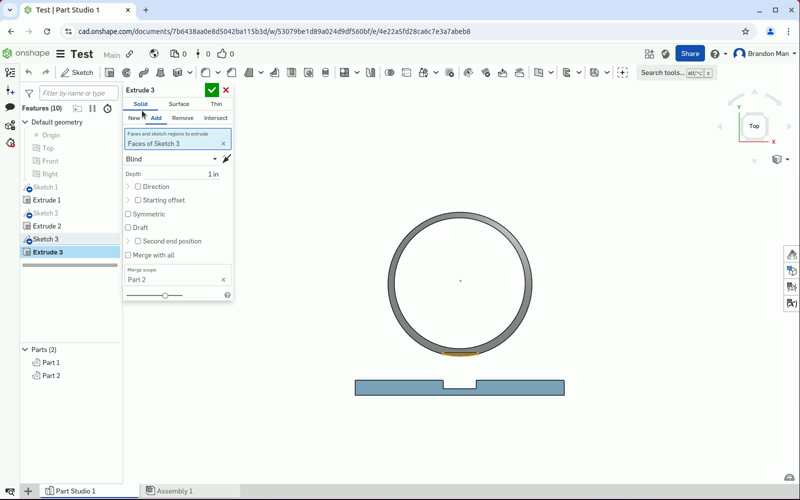
mouse_move(137, 120)
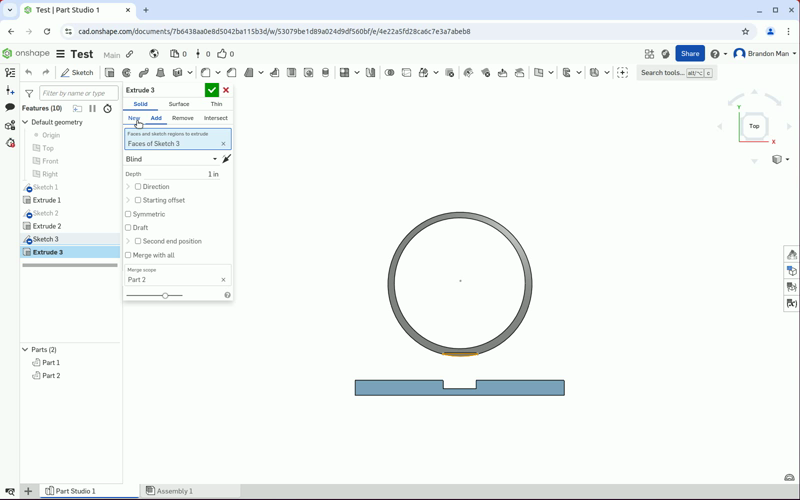
click(137, 120)
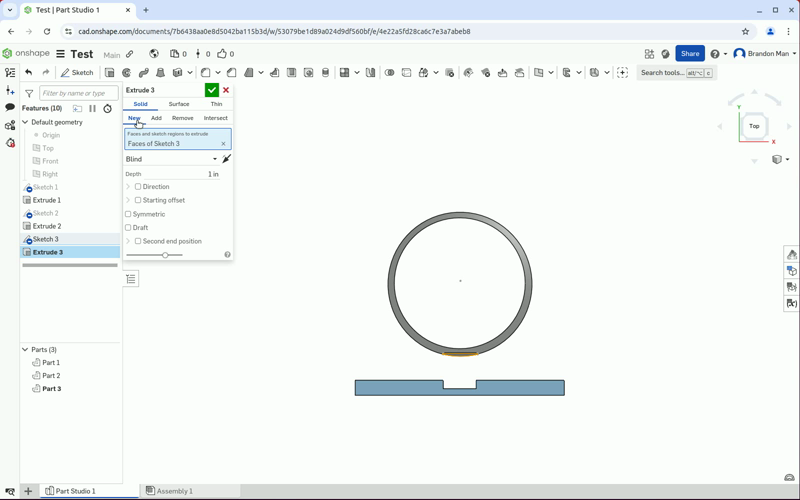
key(tab, 4)
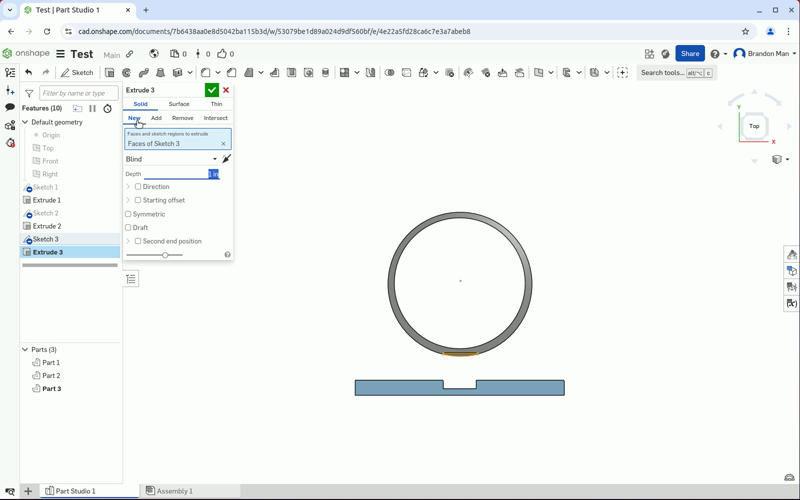
text(14.924)
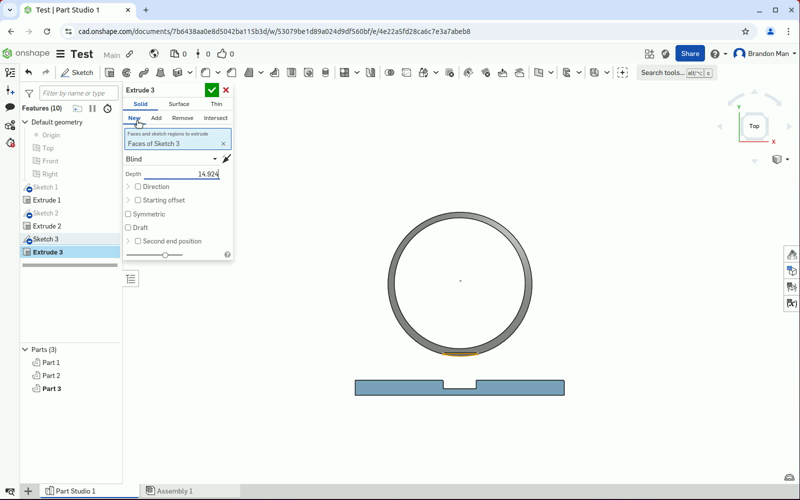
key(enter)
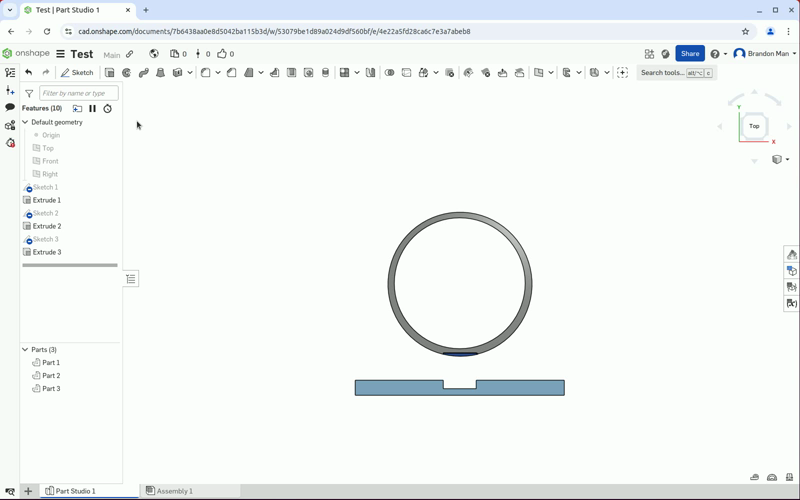
key(shift+h)
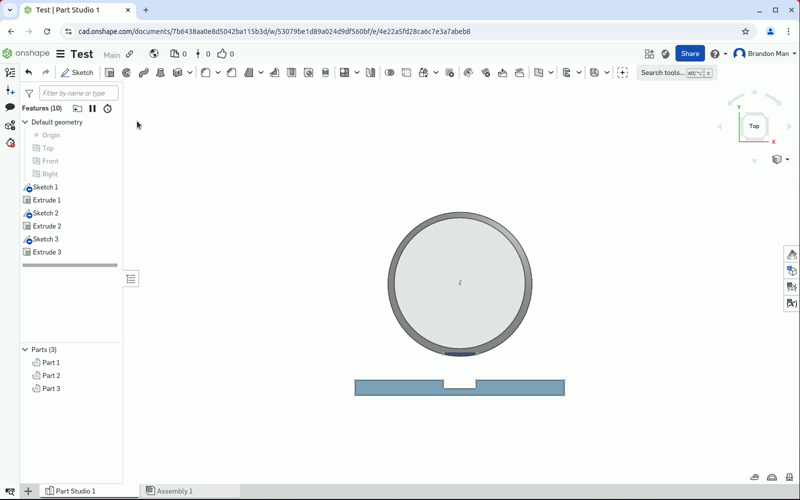
key(shift+h)
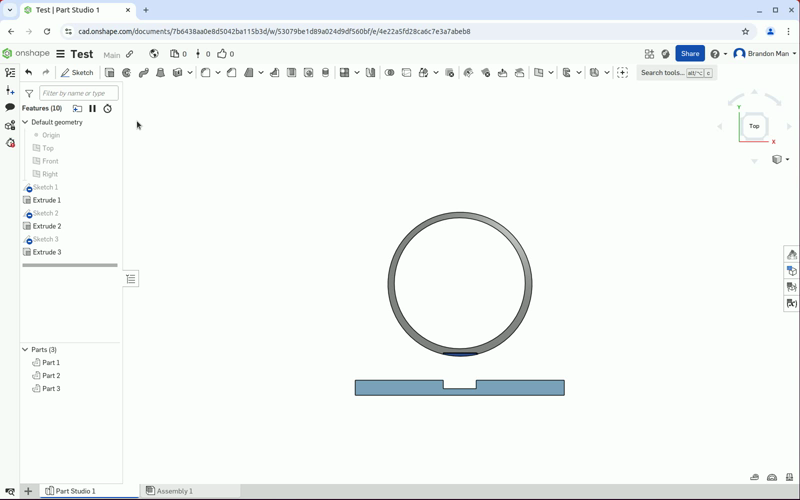
mouse_move(73, 189)
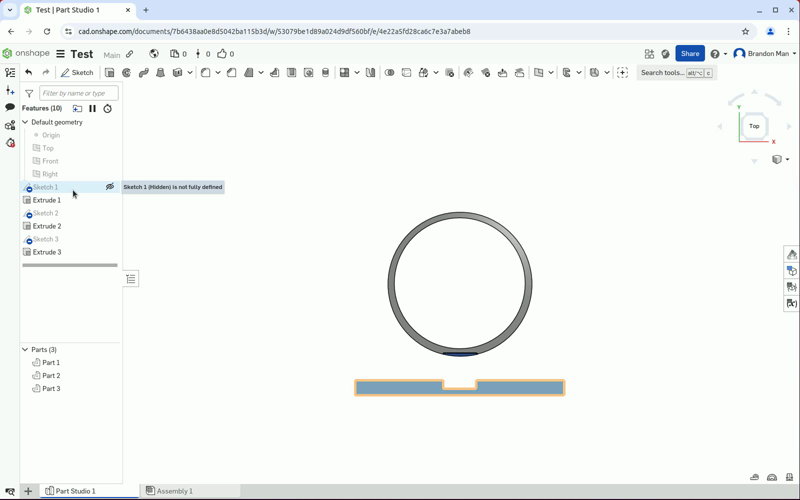
click(73, 189)
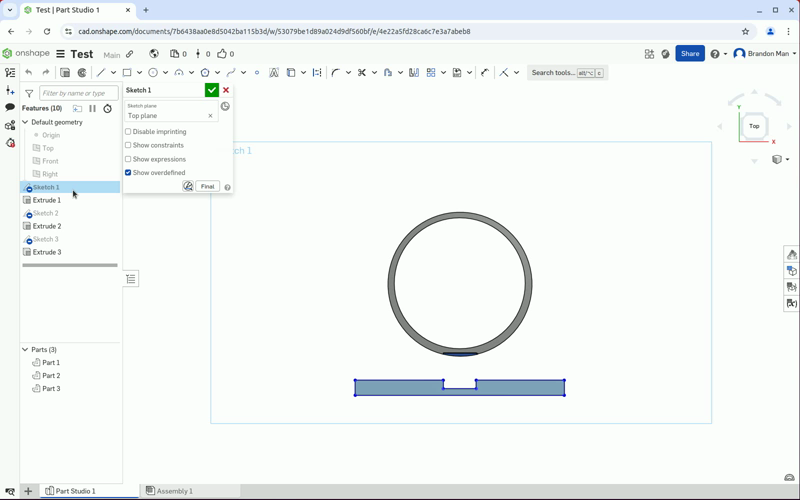
mouse_move(229, 92)
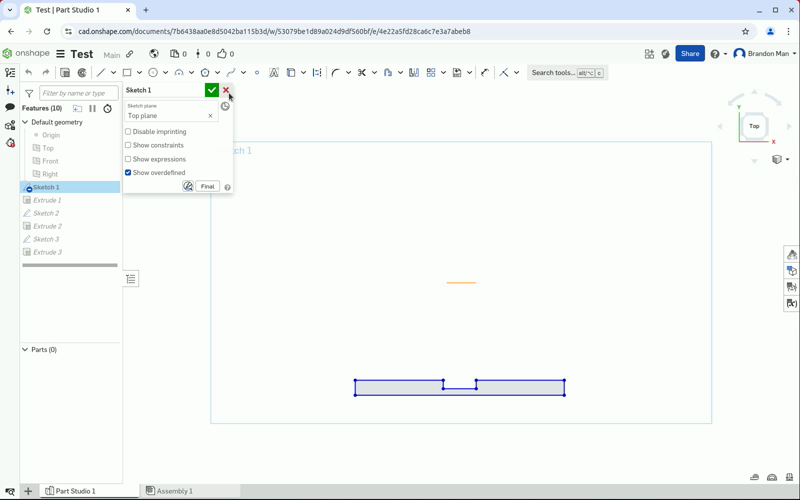
click(229, 92)
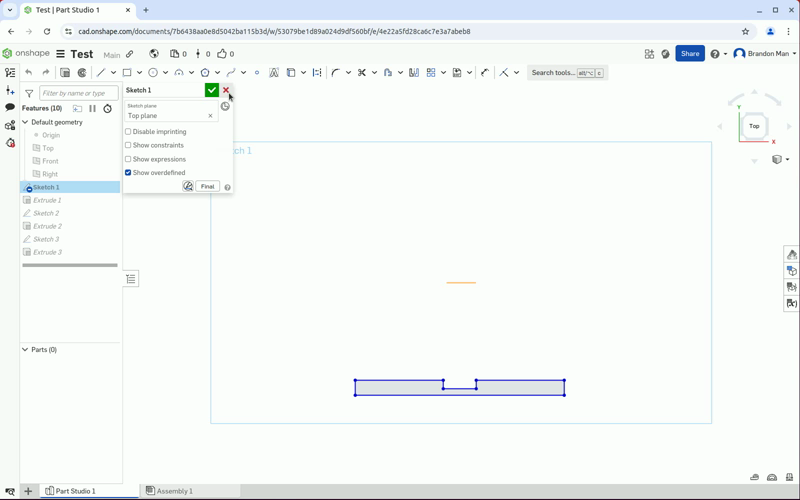
key(shift+s)
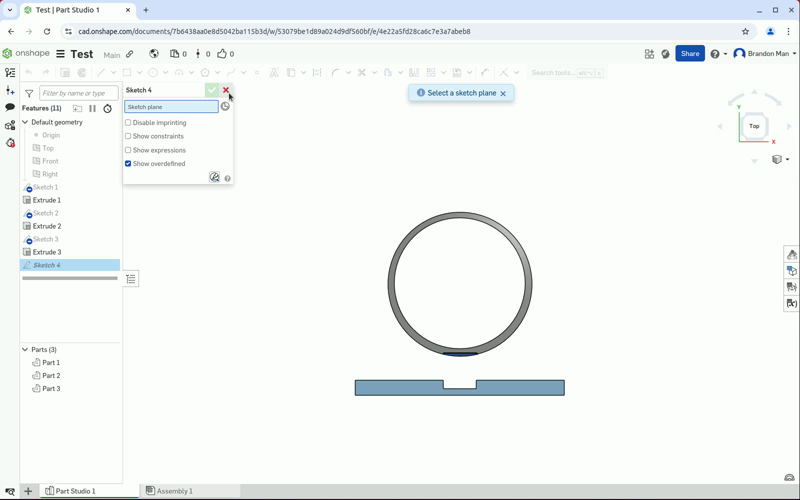
mouse_move(73, 150)
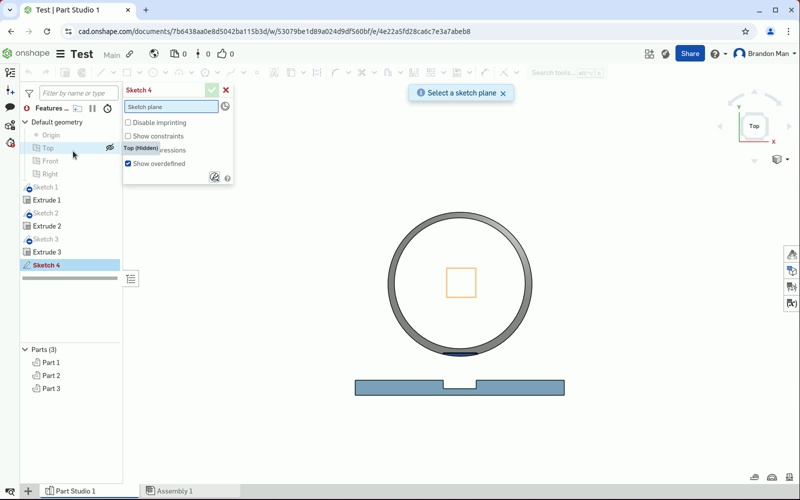
click(73, 150)
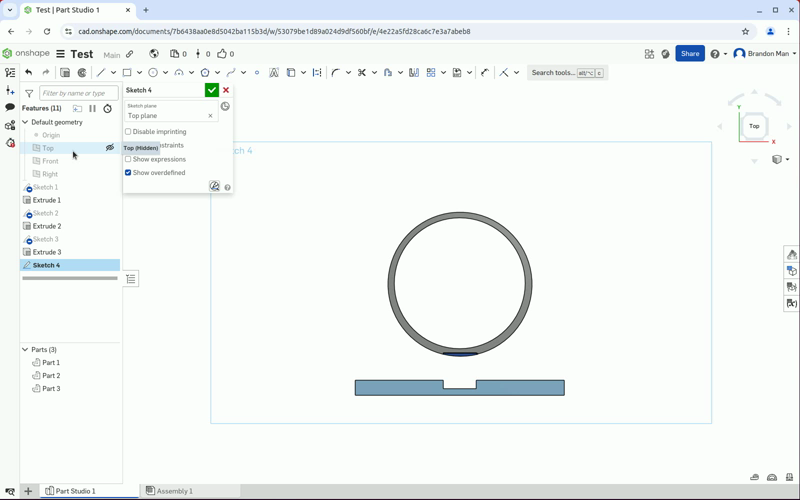
mouse_move(73, 352)
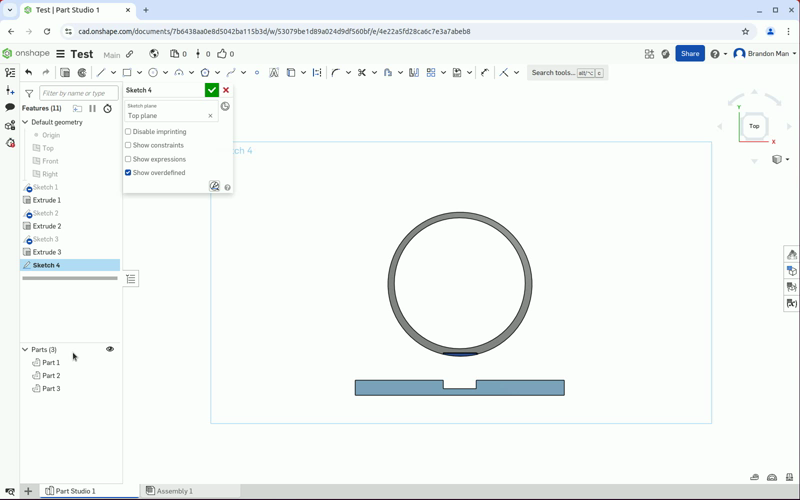
key(y)
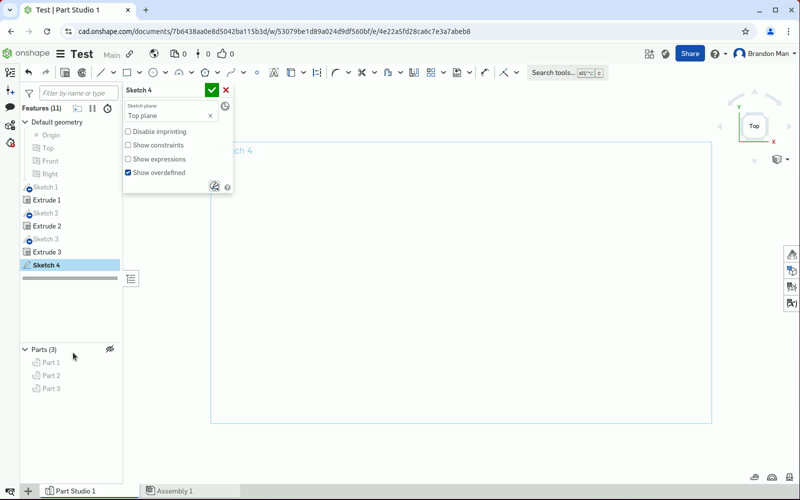
key(l)
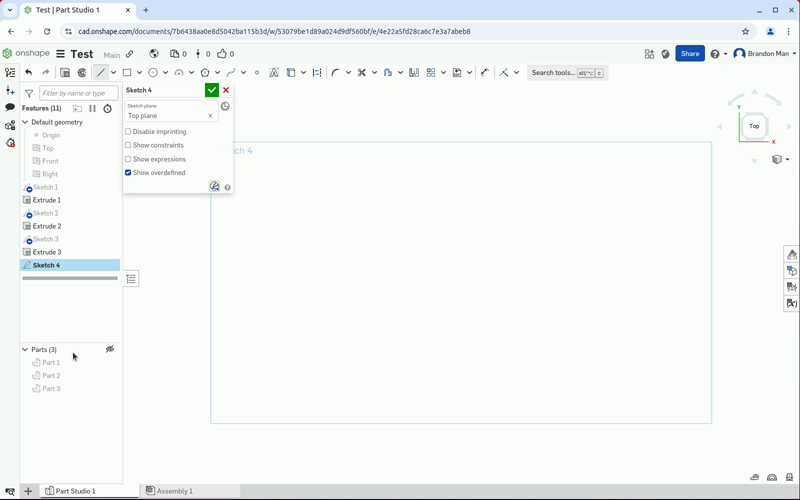
key_down(shift)
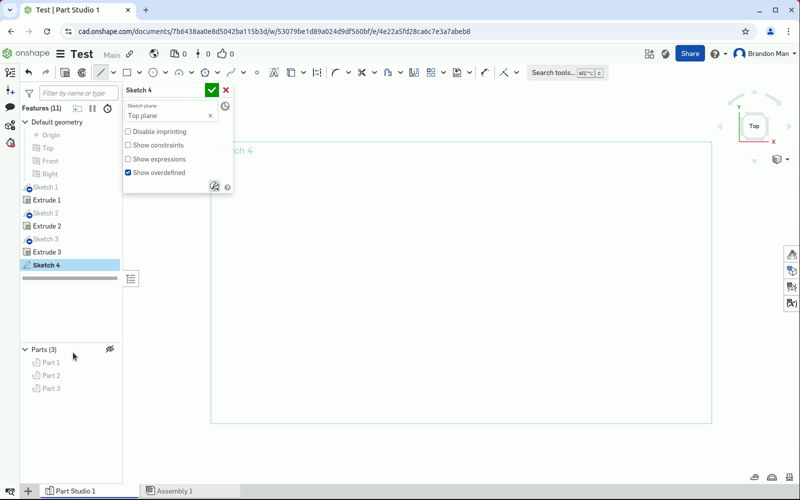
mouse_move(443, 380)
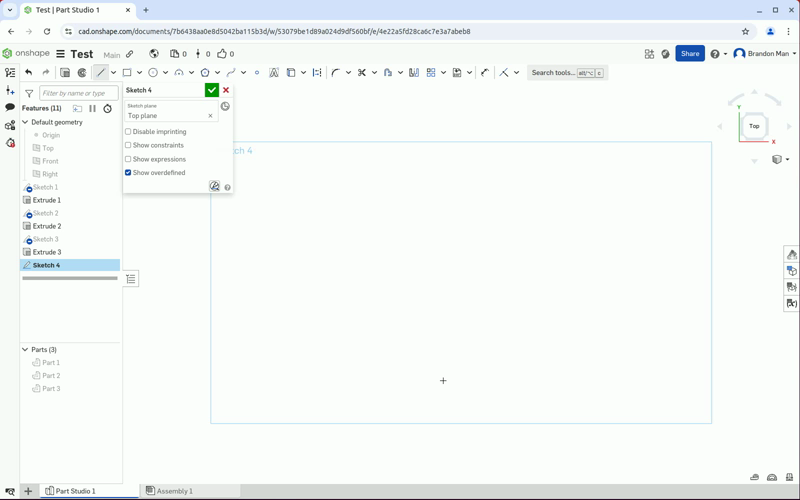
click(443, 380)
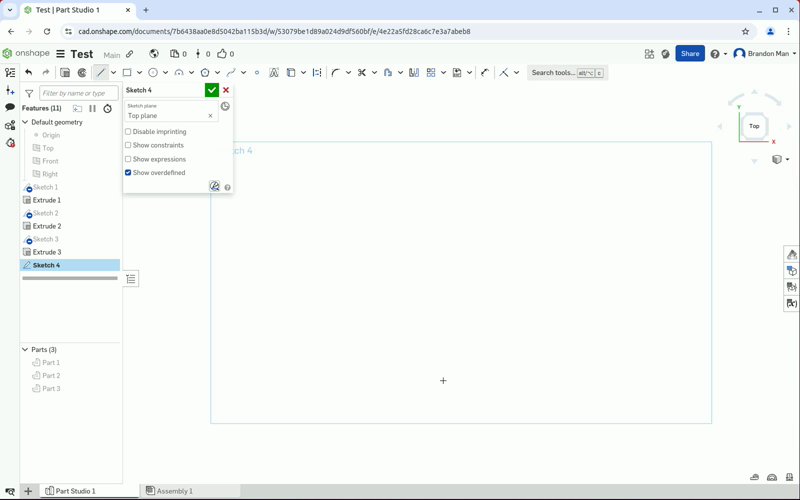
key_up(shift)
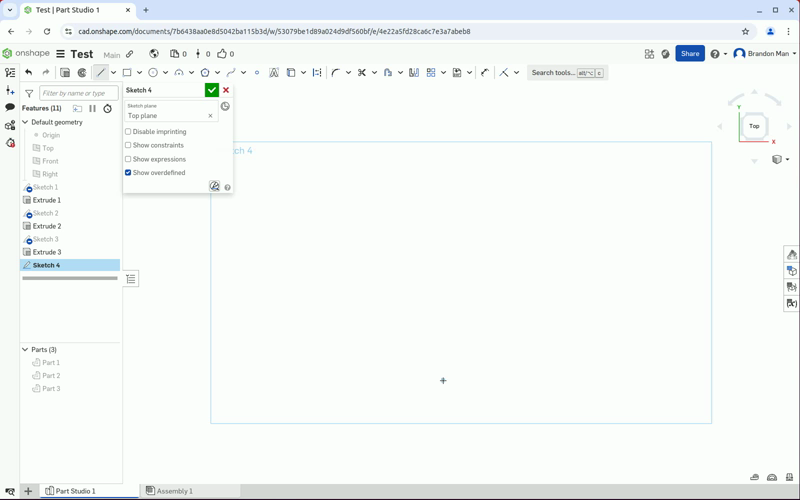
key_down(shift)
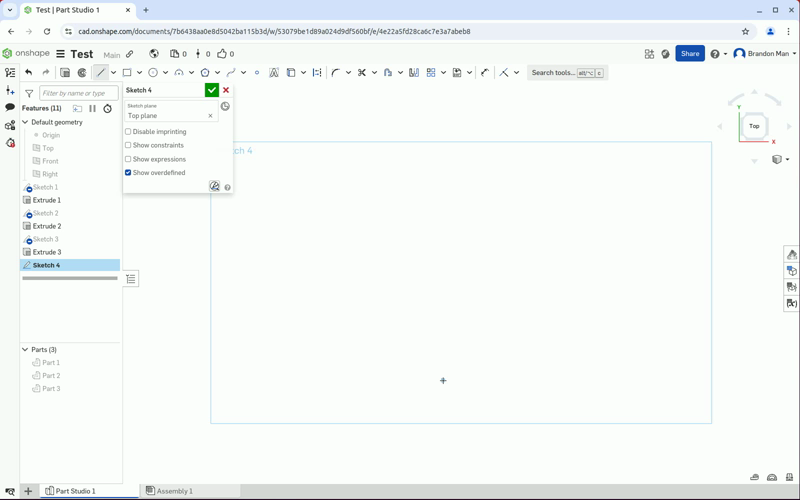
mouse_move(473, 380)
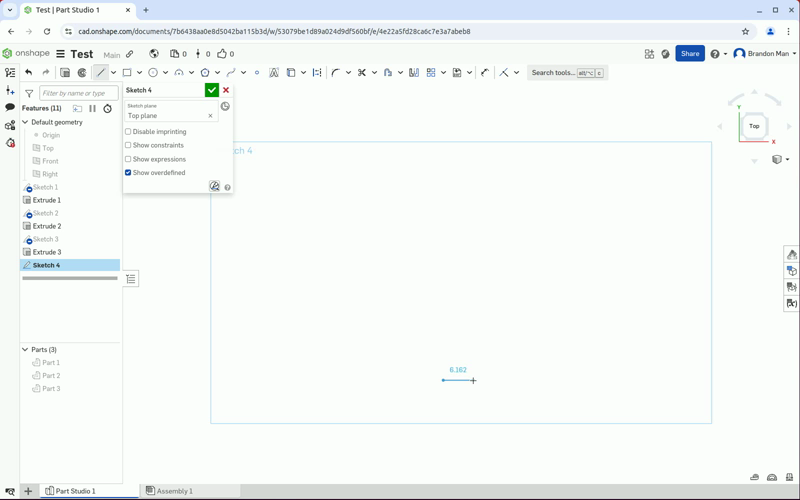
mouse_move(477, 380)
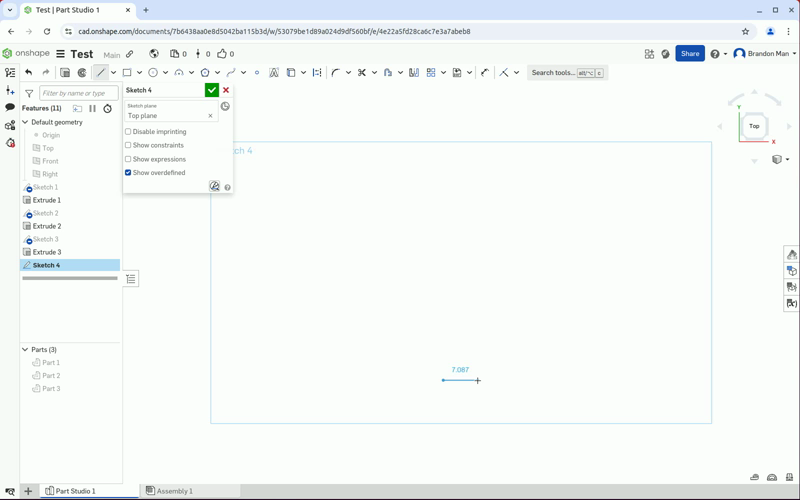
click(477, 380)
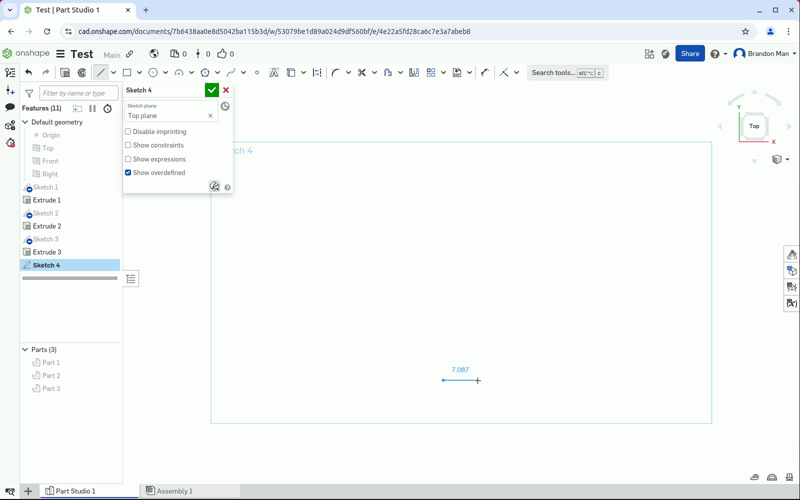
key_up(shift)
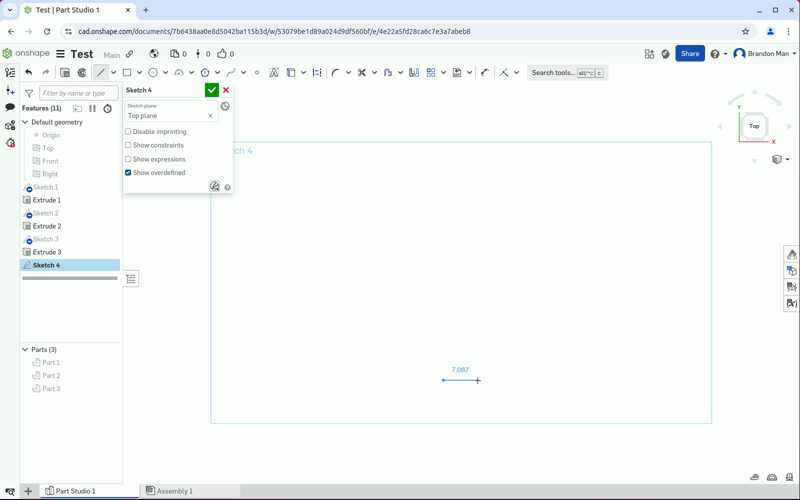
key_down(shift)
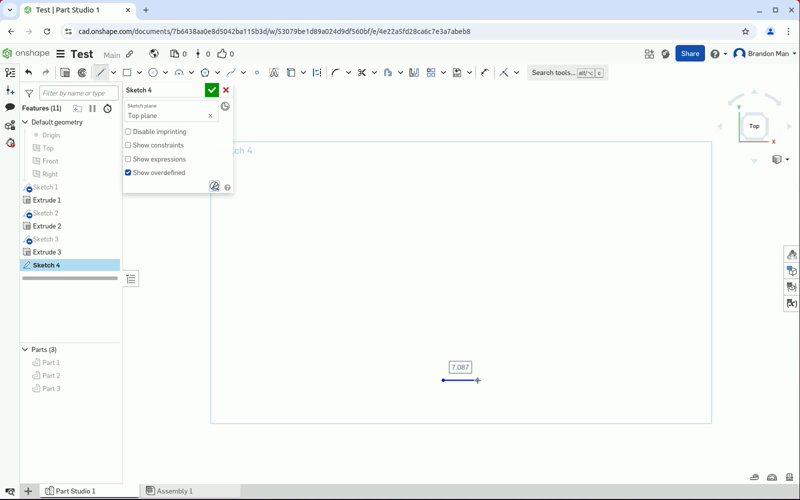
mouse_move(507, 380)
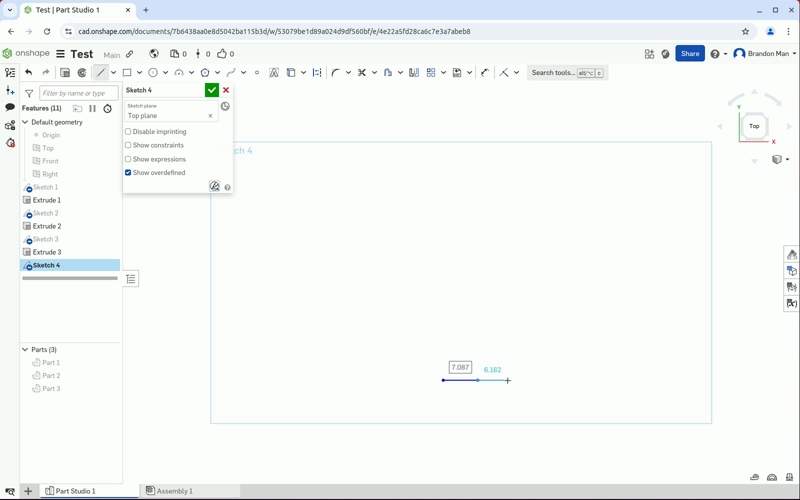
mouse_move(477, 353)
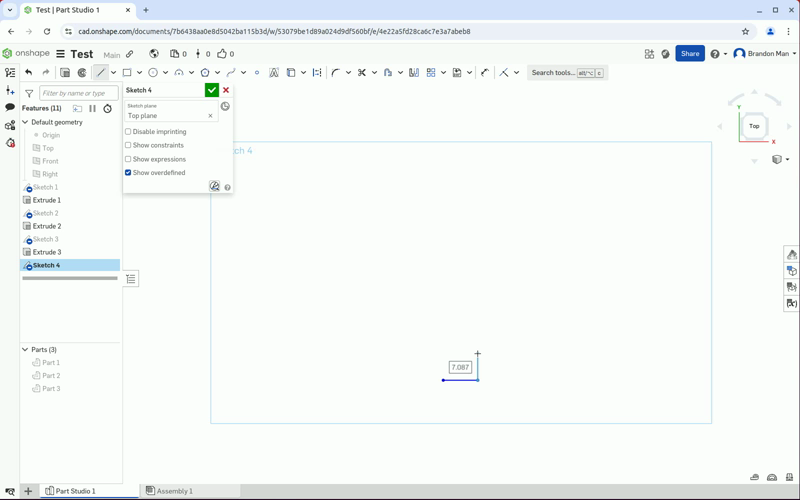
click(477, 353)
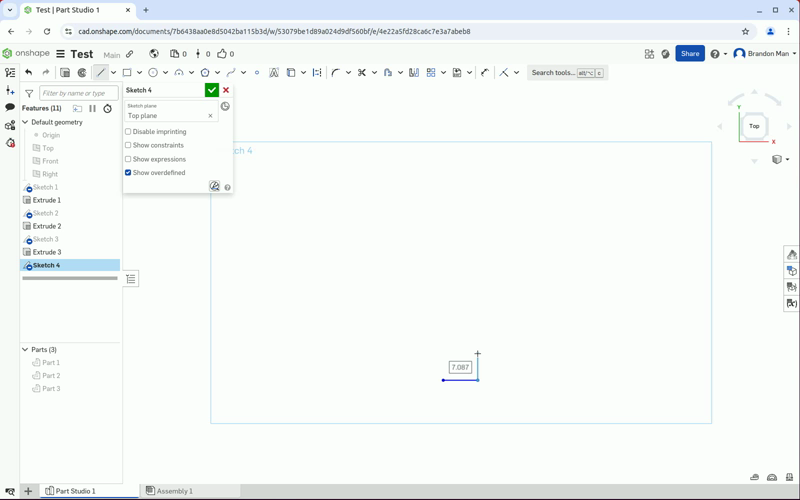
key_up(shift)
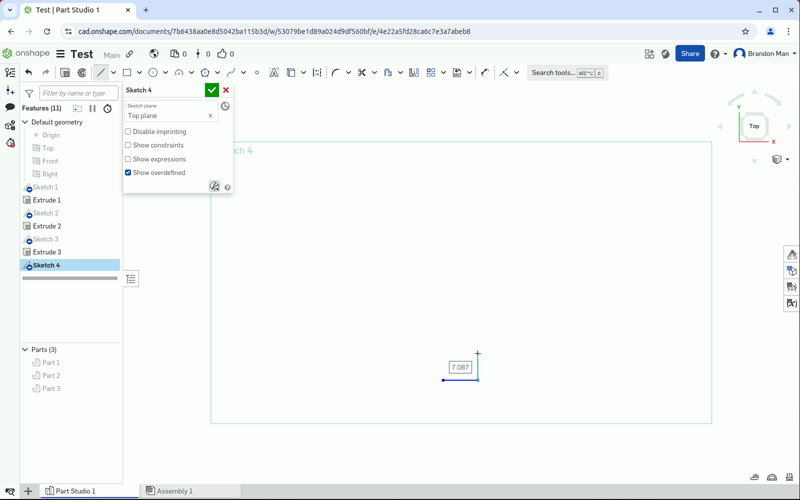
key(esc)
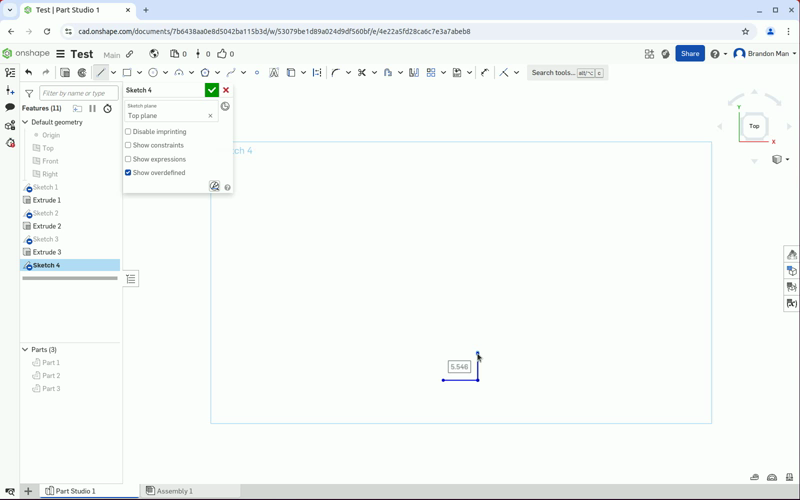
key(a)
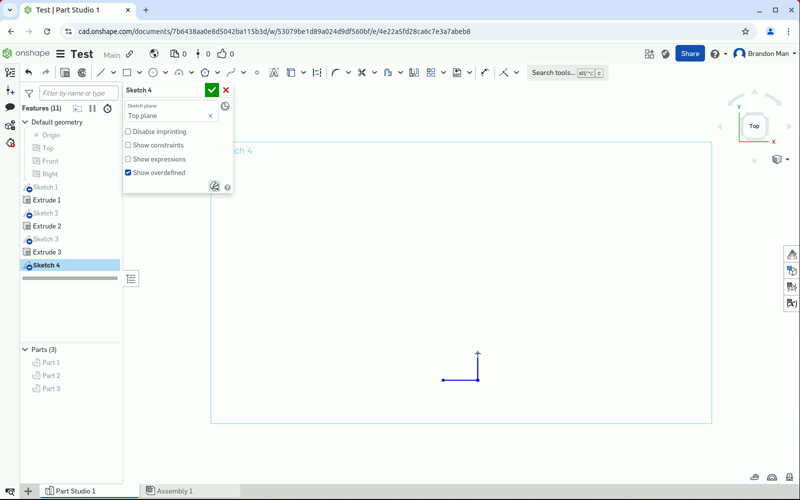
mouse_move(477, 353)
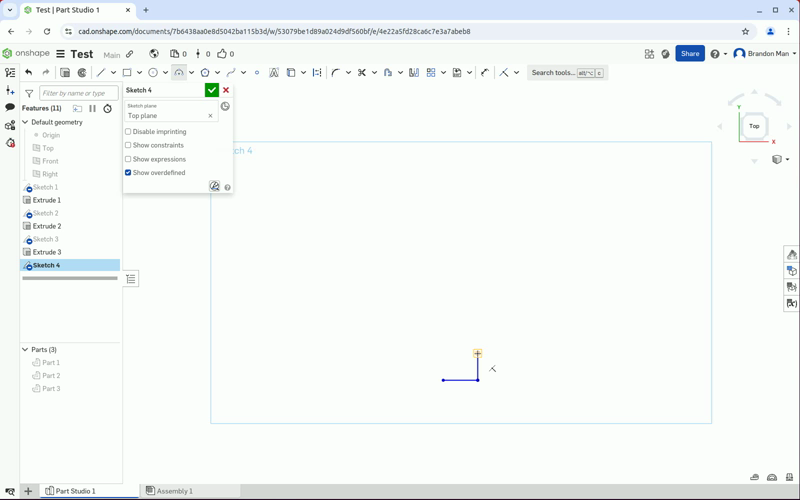
click(477, 353)
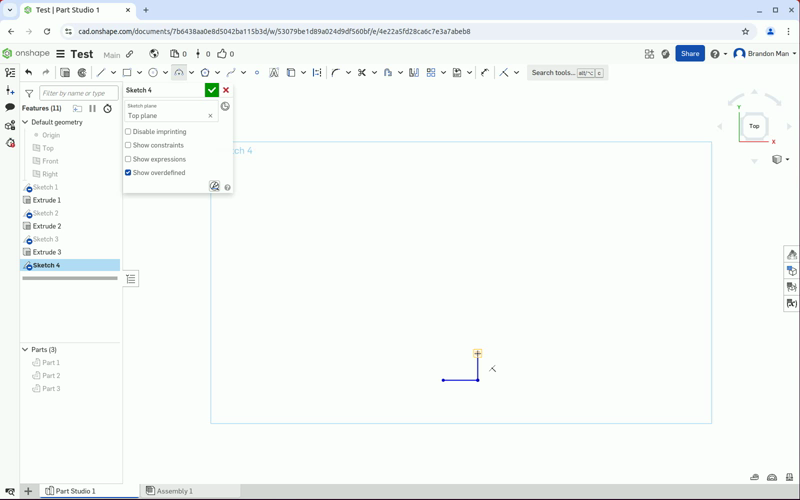
key_down(shift)
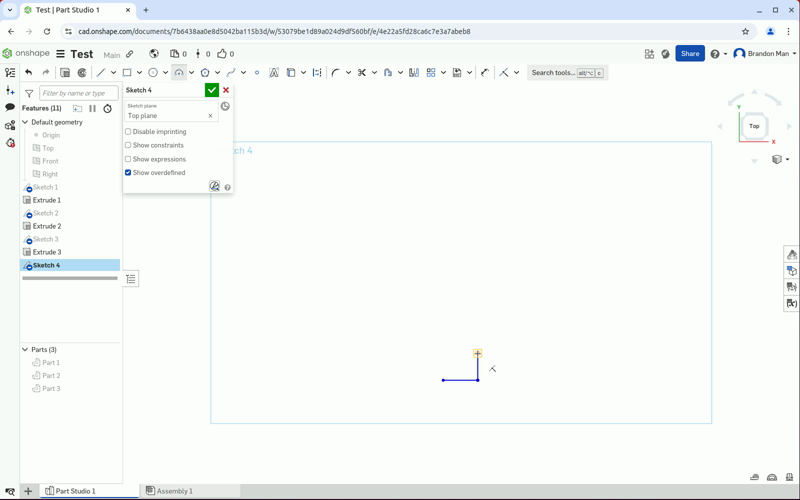
mouse_move(443, 353)
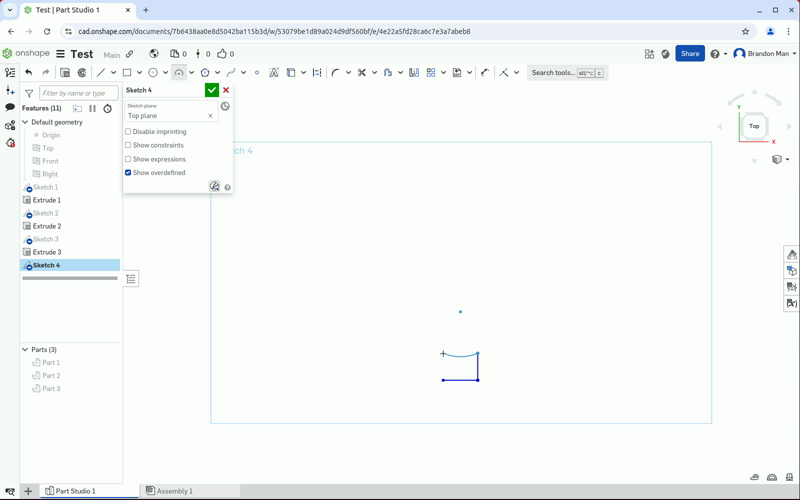
click(443, 353)
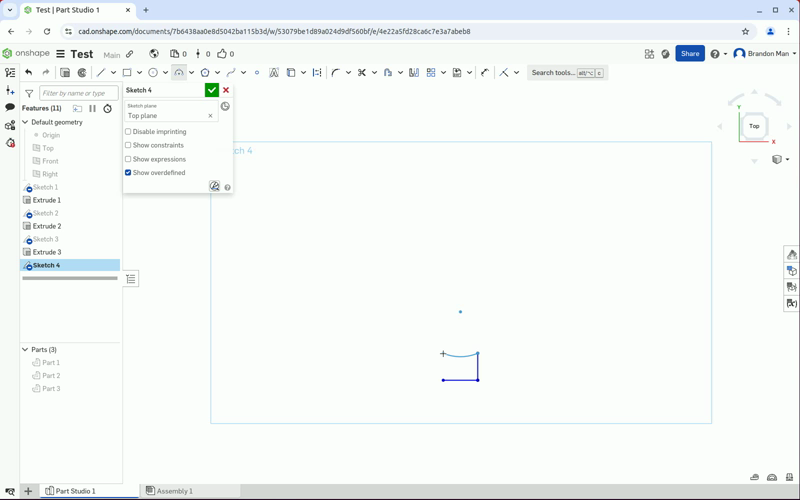
mouse_move(460, 354)
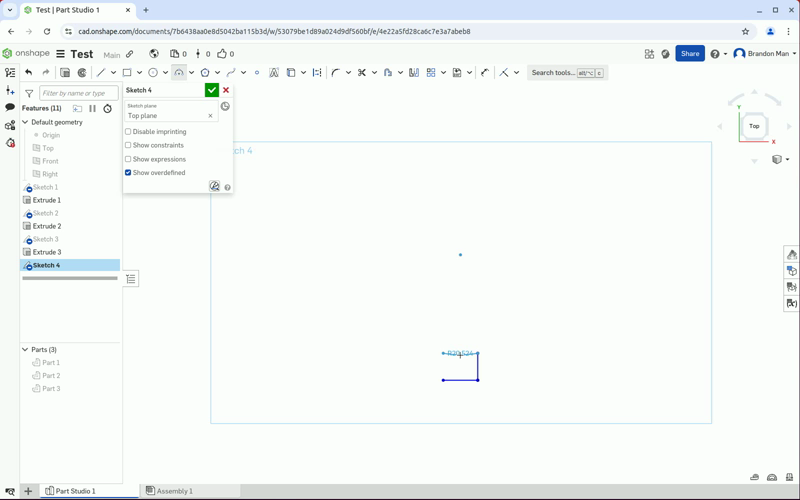
click(460, 354)
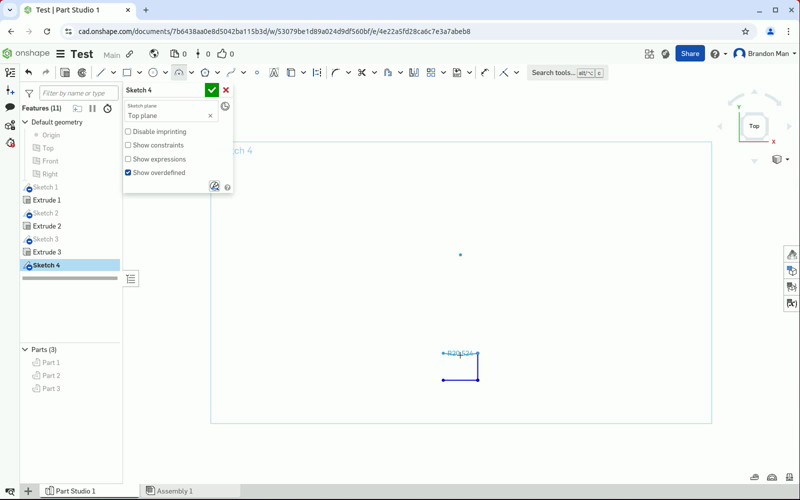
key_up(shift)
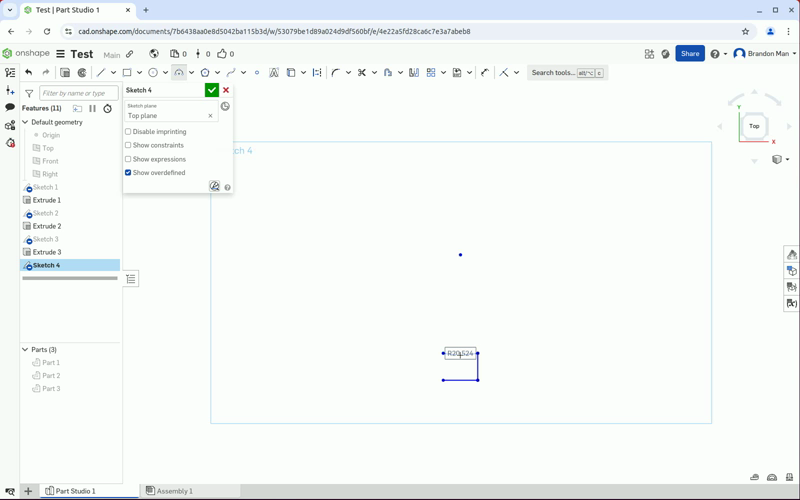
key(esc)
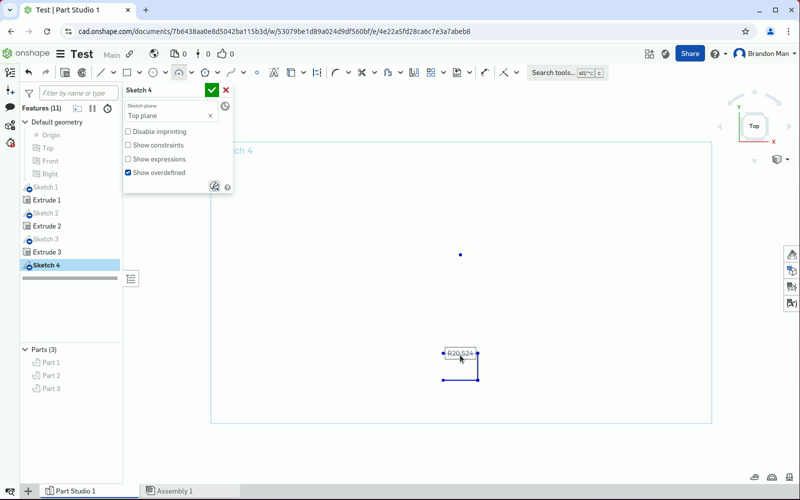
key(l)
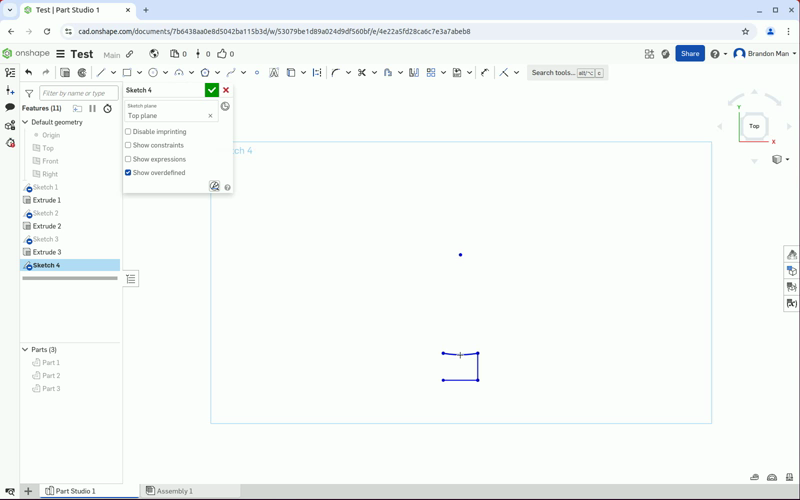
mouse_move(443, 353)
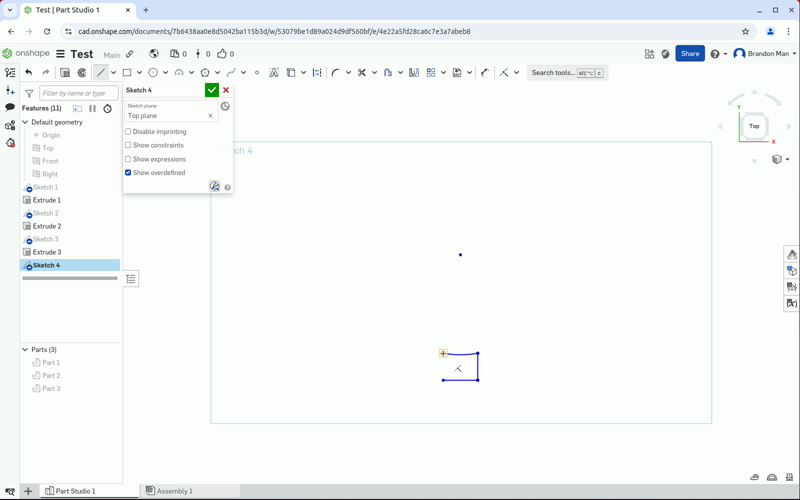
click(443, 353)
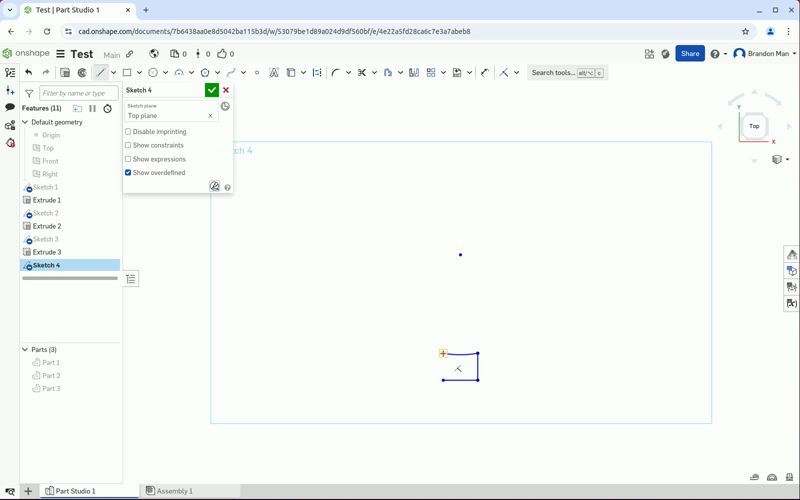
mouse_move(473, 353)
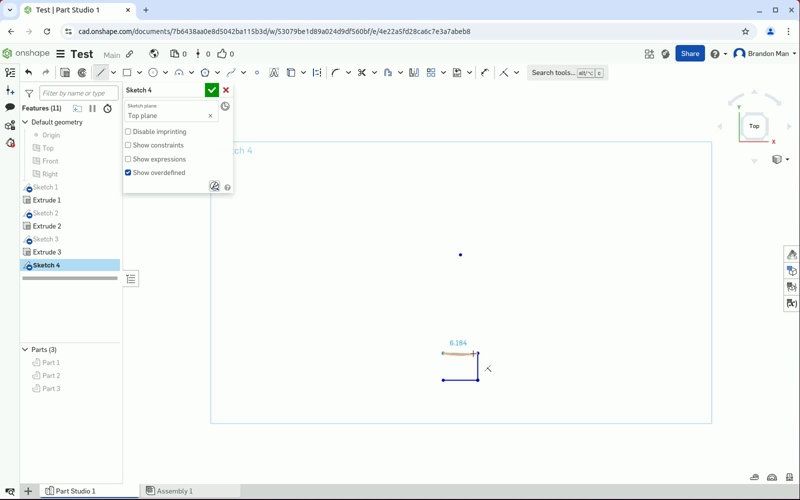
key_down(shift)
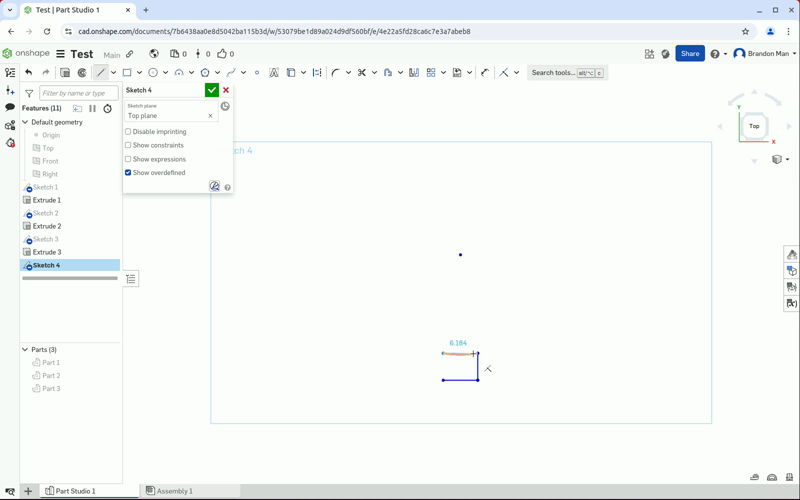
mouse_move(443, 380)
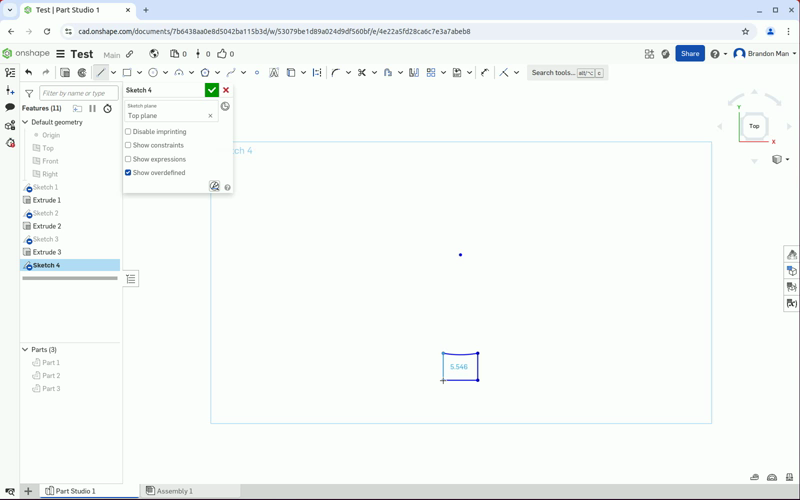
key_up(shift)
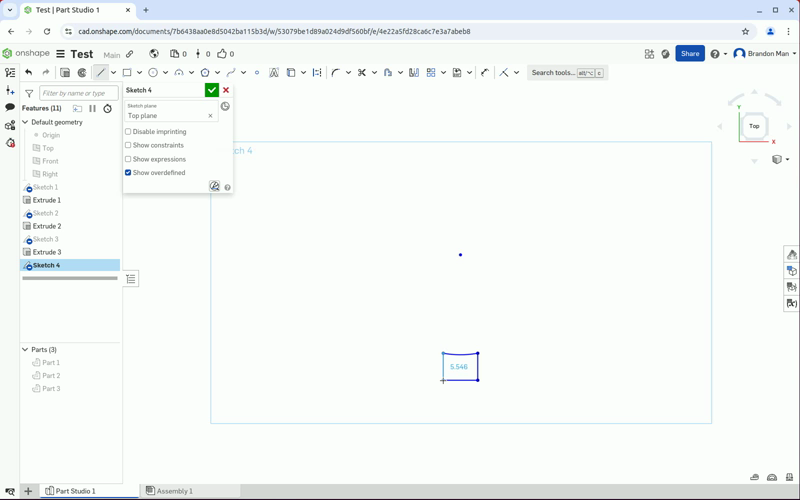
click(443, 380)
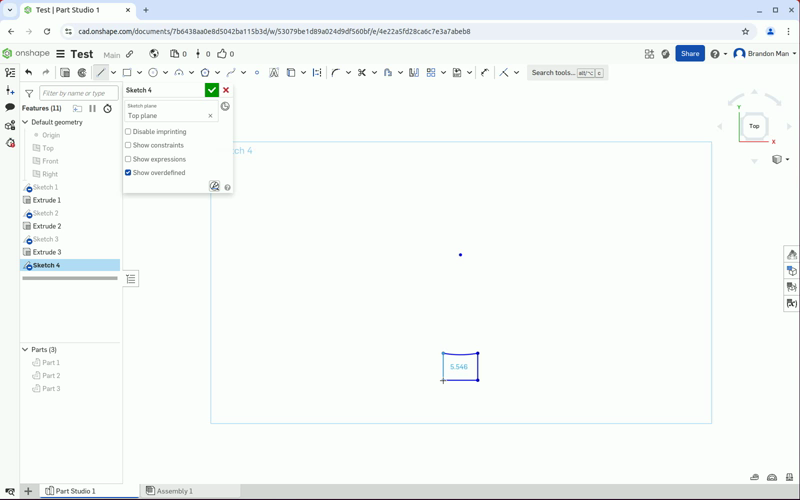
key(esc)
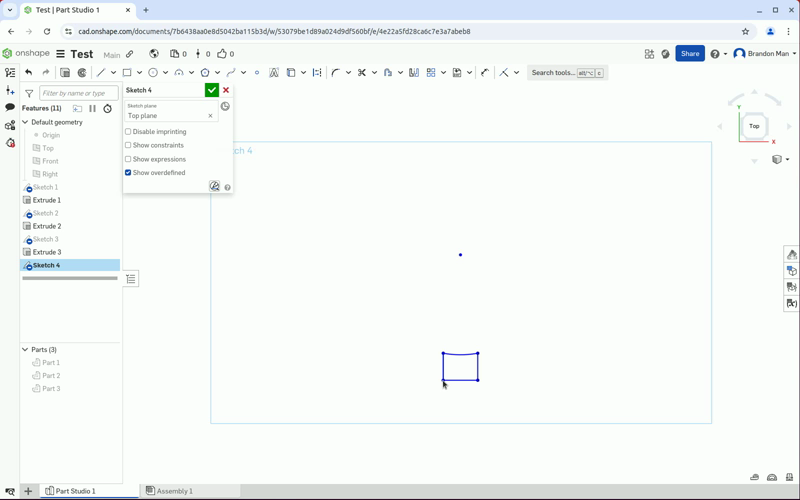
mouse_move(454, 358)
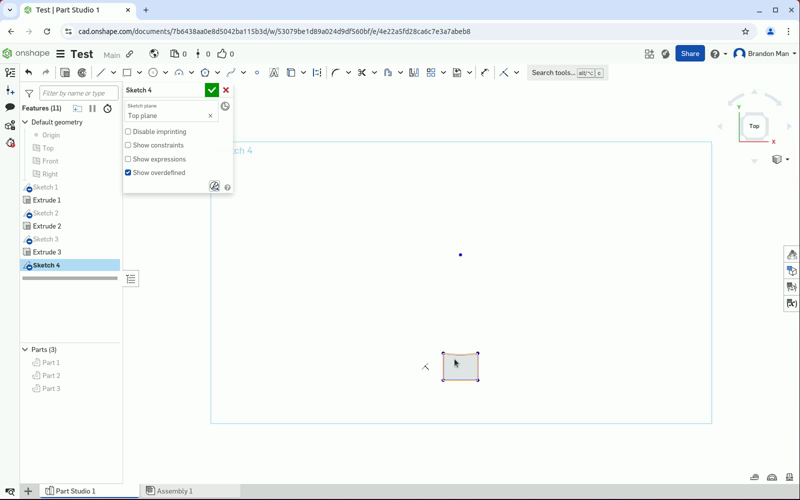
scroll(6)
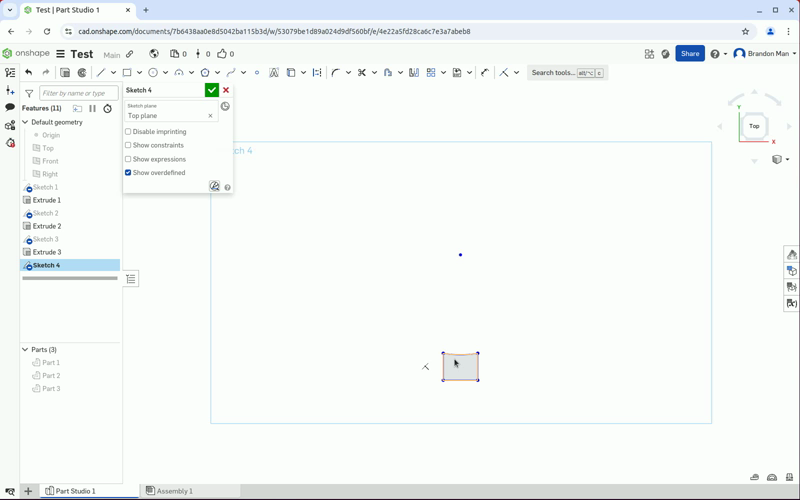
scroll(6)
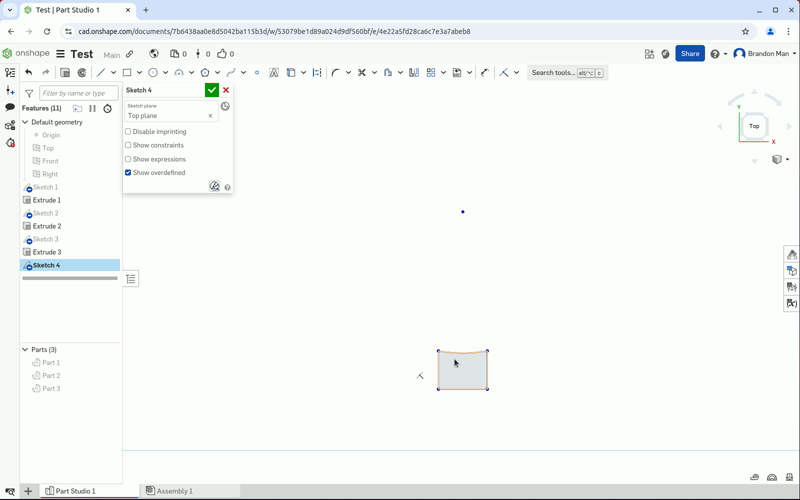
scroll(6)
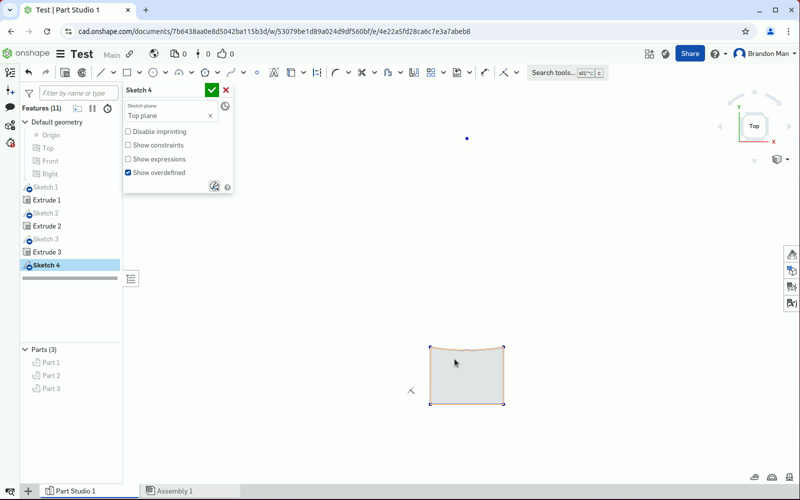
scroll(6)
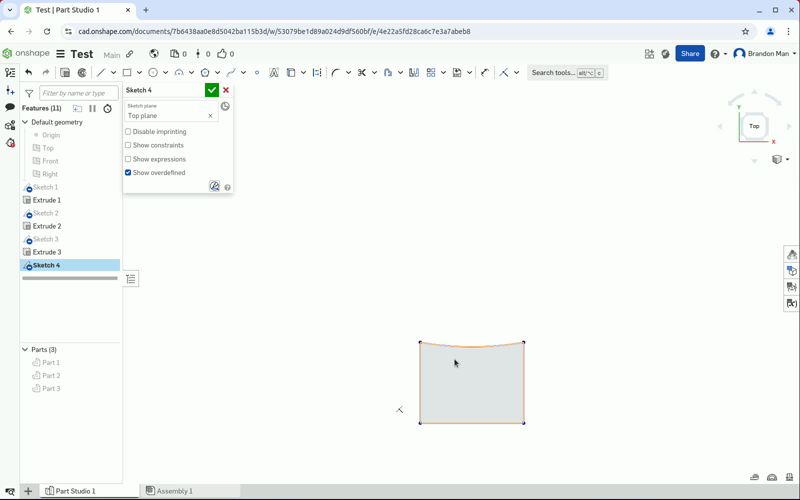
scroll(6)
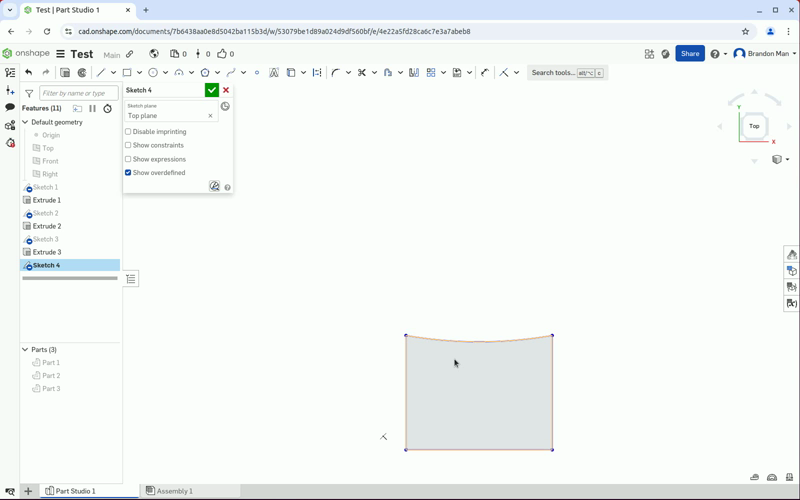
scroll(6)
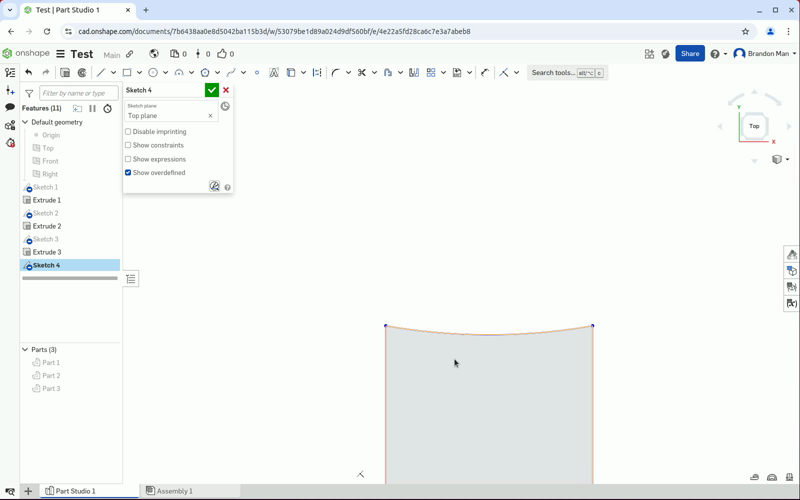
scroll(6)
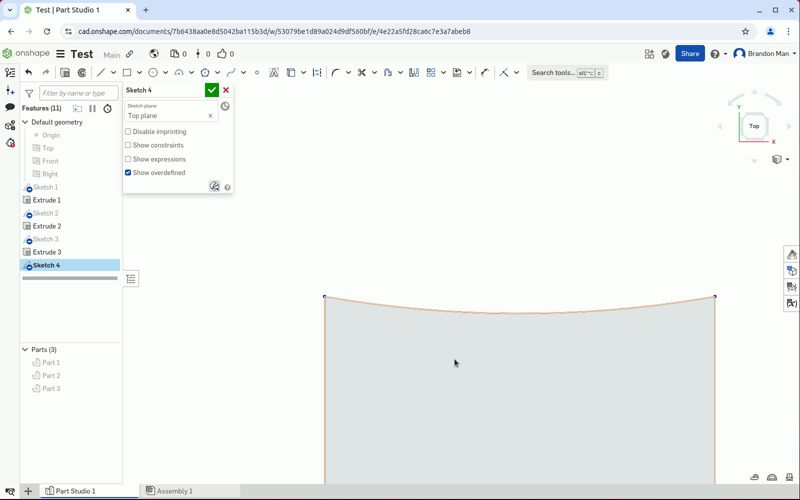
click(454, 358)
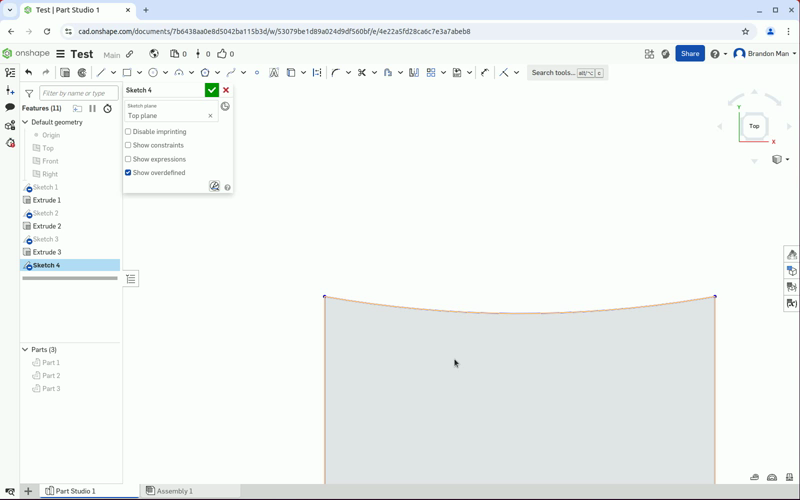
scroll(-6)
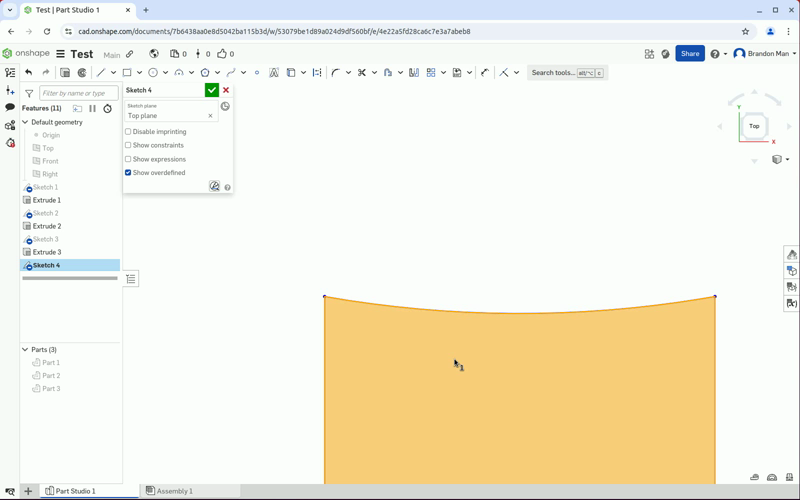
scroll(-6)
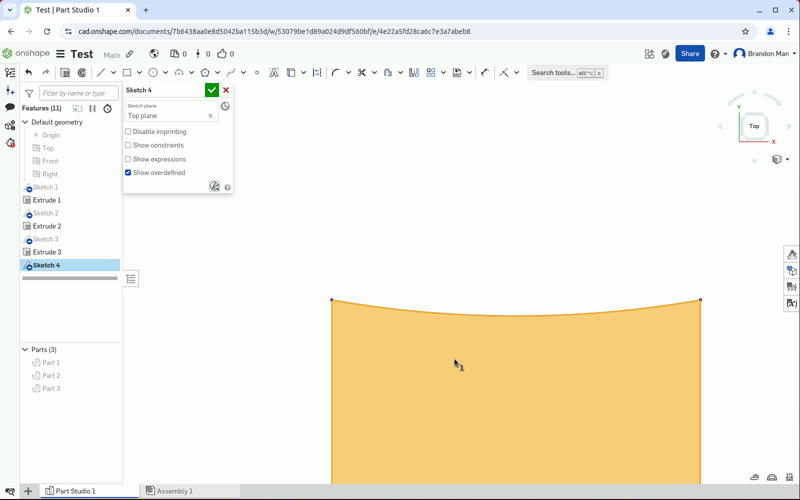
scroll(-6)
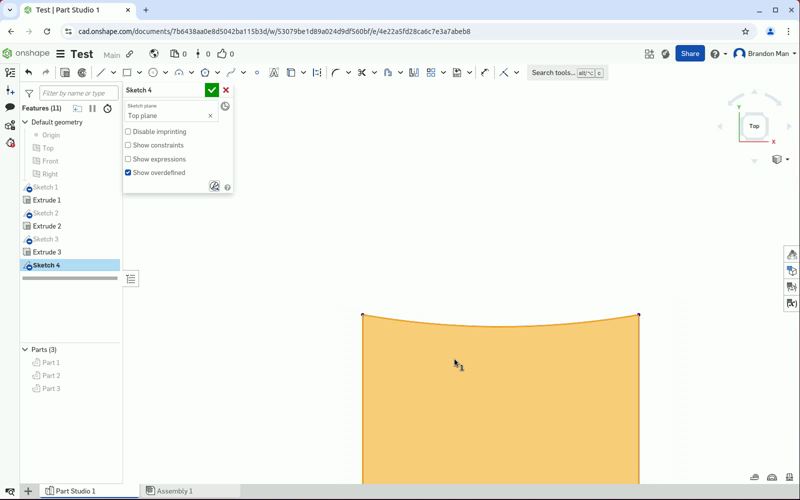
scroll(-6)
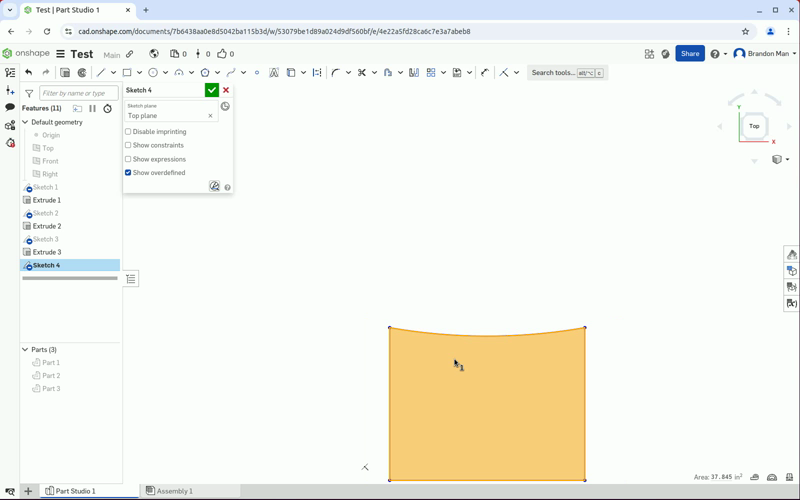
scroll(-6)
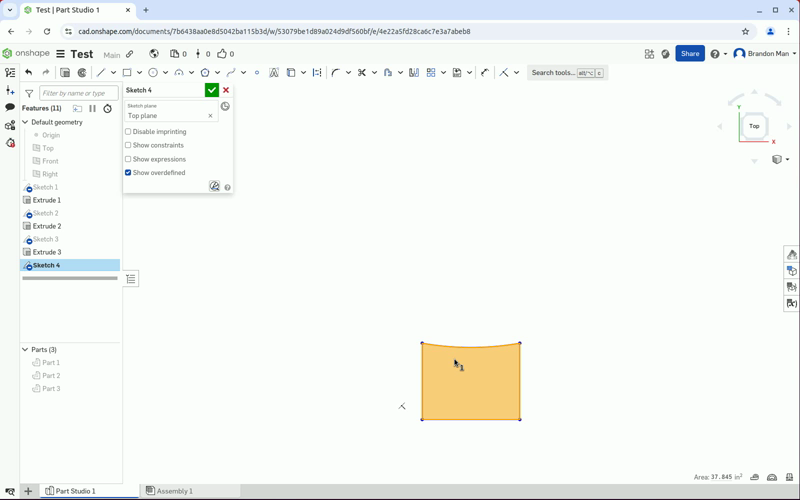
scroll(-6)
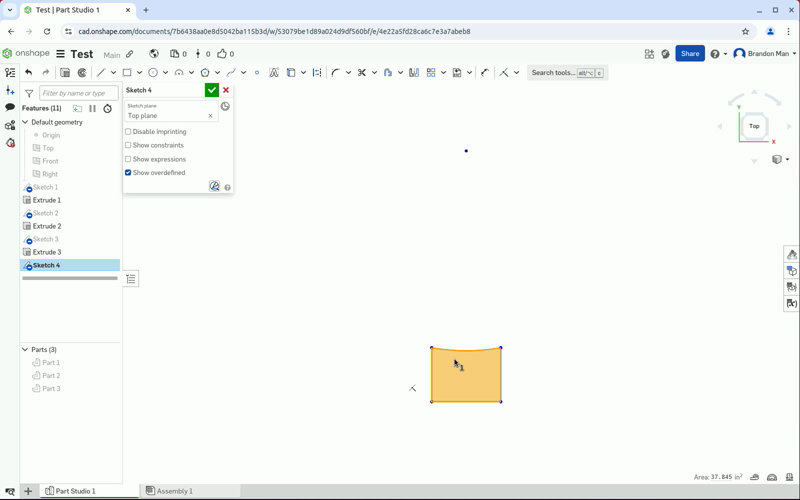
scroll(-6)
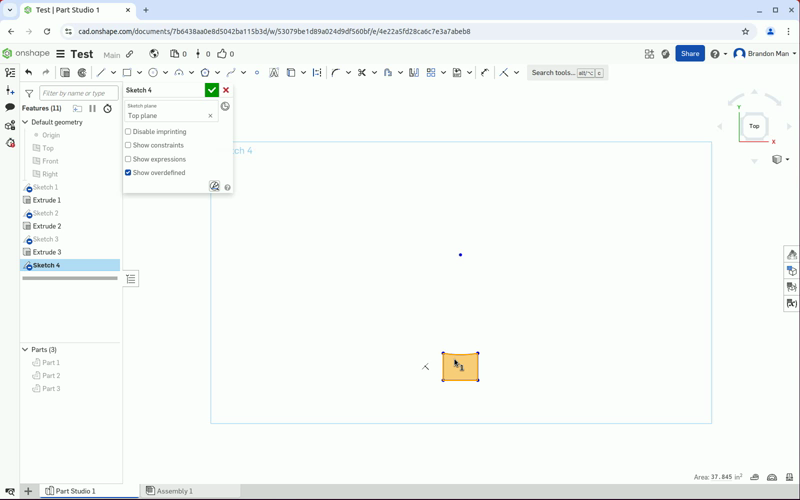
mouse_move(73, 352)
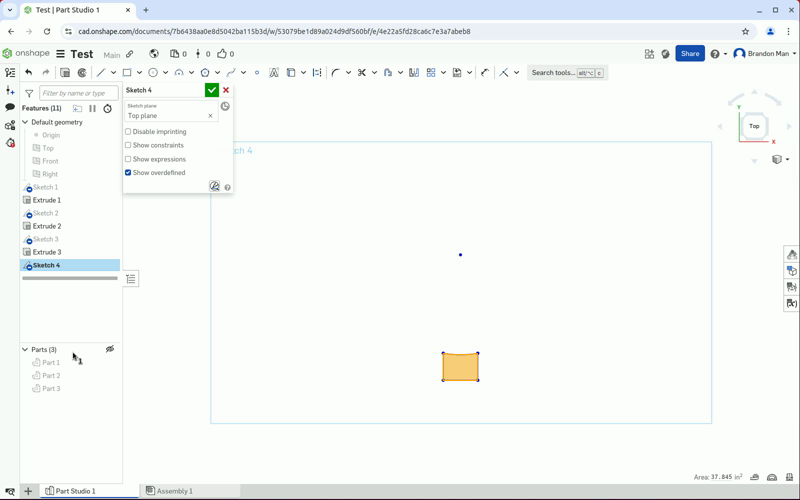
key(shift+y)
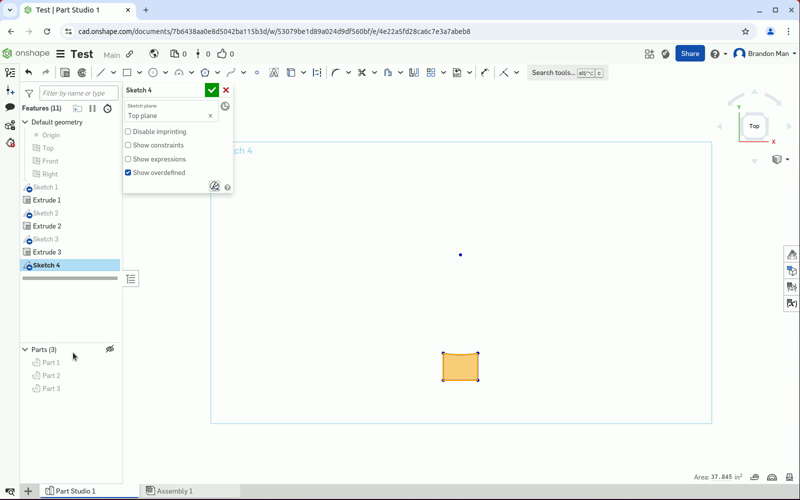
key(shift+e)
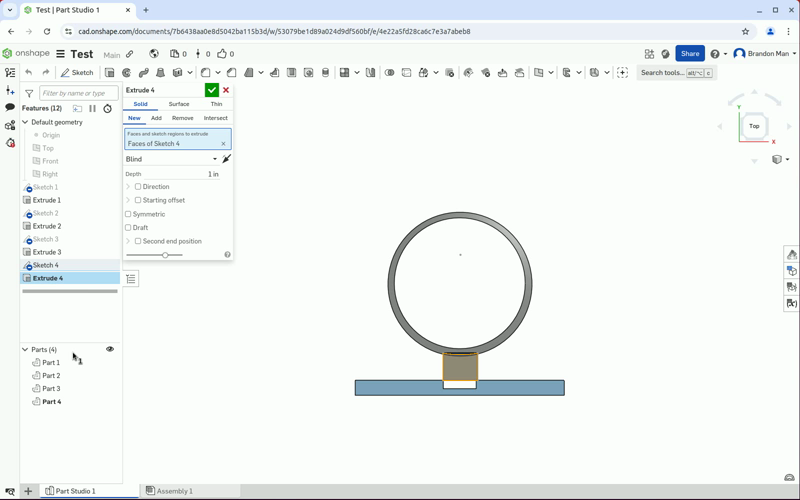
mouse_move(143, 106)
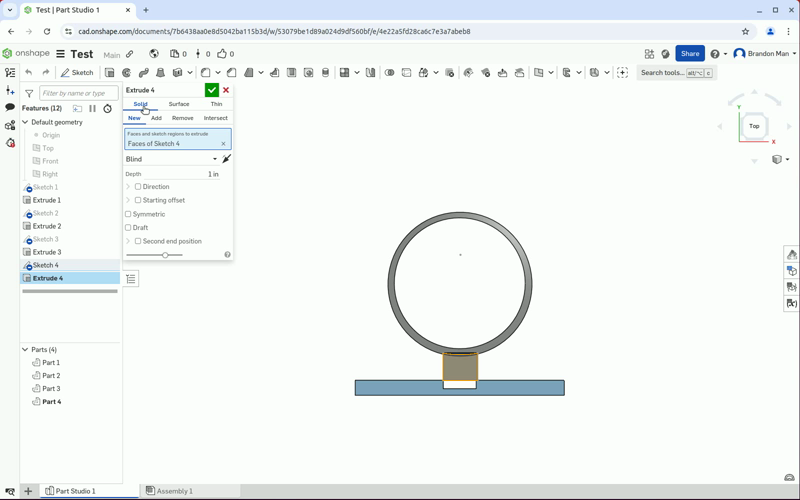
click(143, 106)
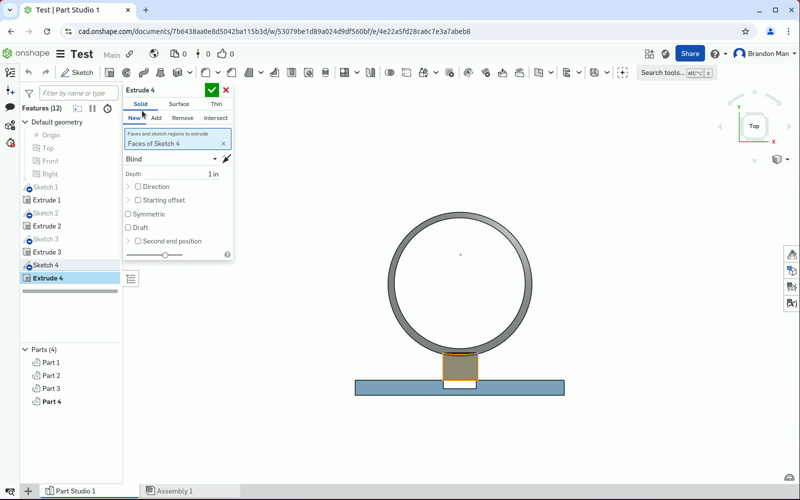
mouse_move(137, 120)
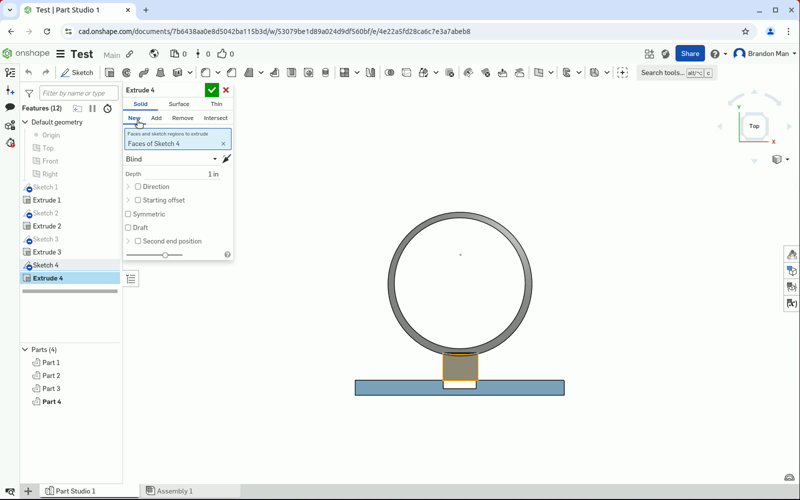
click(137, 120)
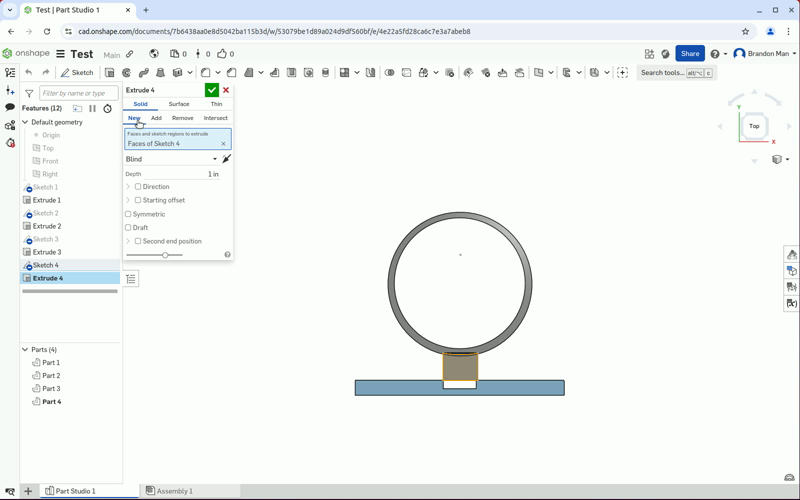
key(tab, 4)
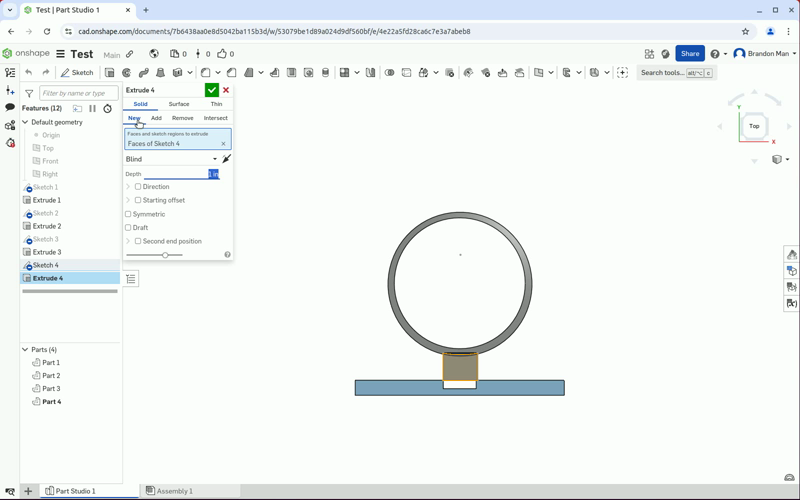
text(14.924)
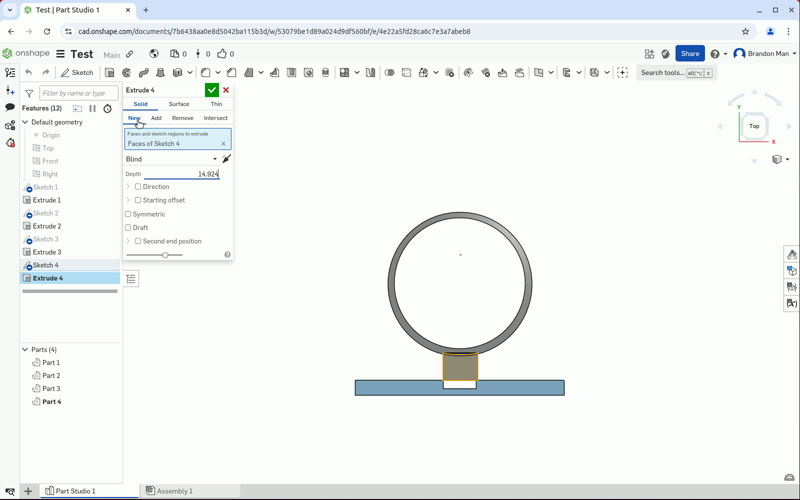
key(enter)
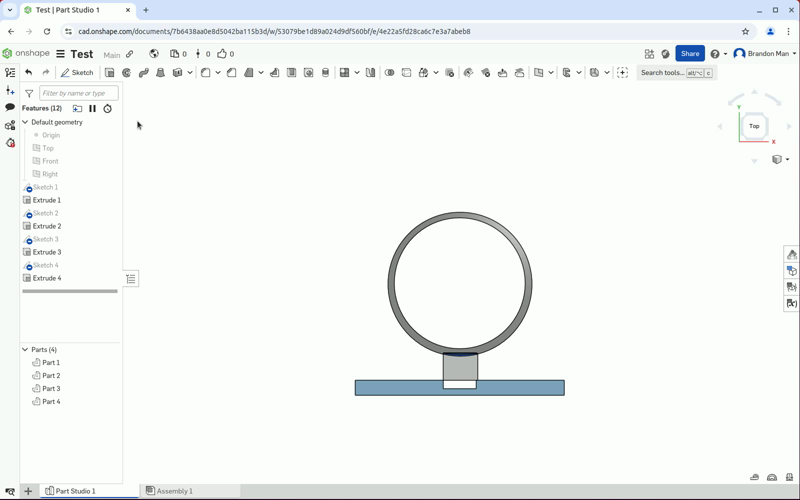
key(shift+h)
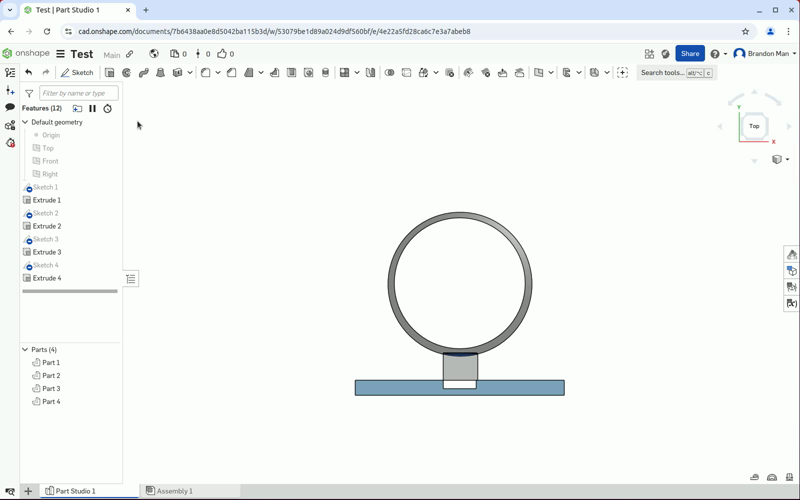
key(shift+h)
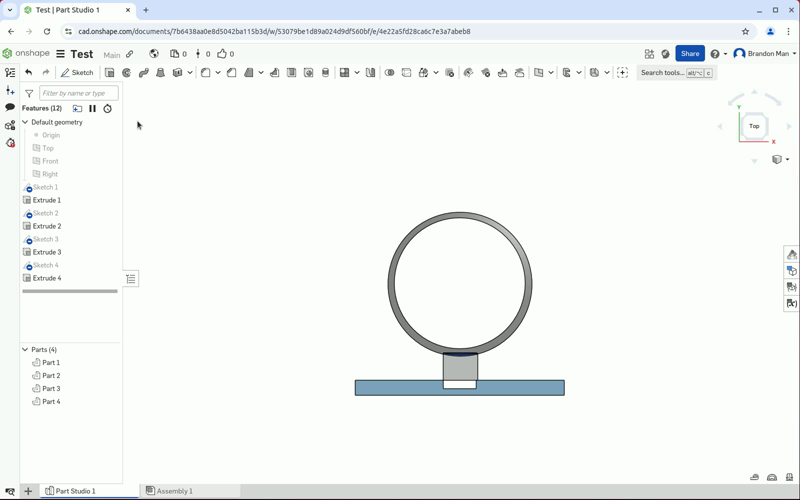
mouse_move(73, 189)
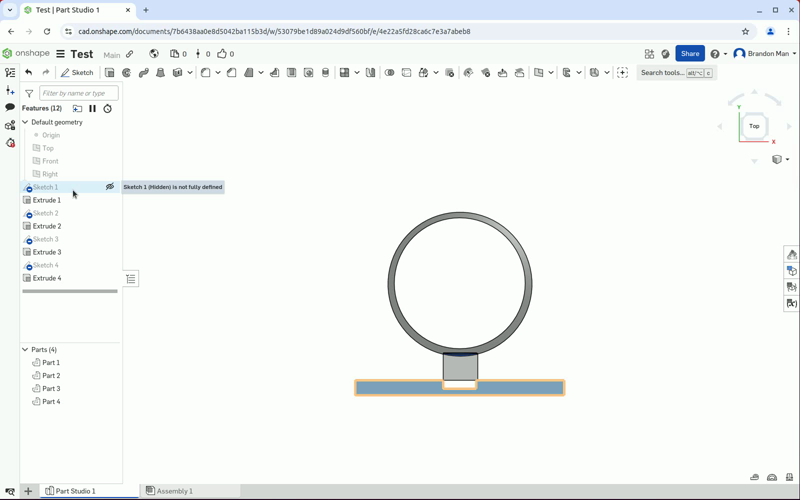
click(73, 189)
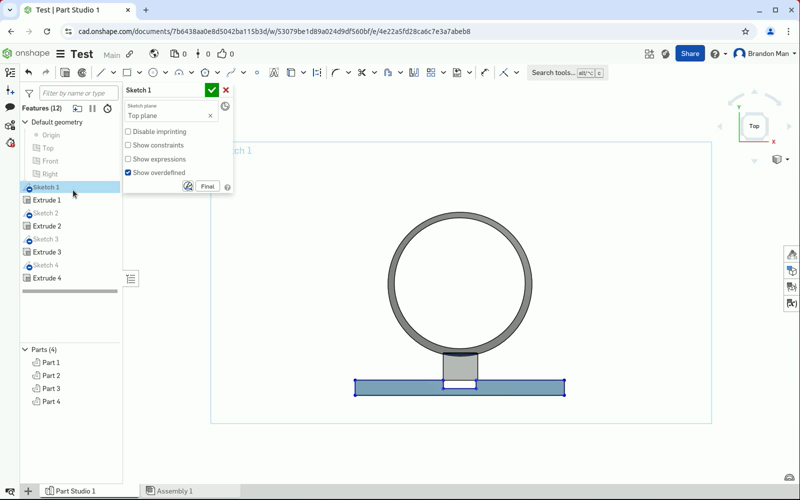
mouse_move(229, 92)
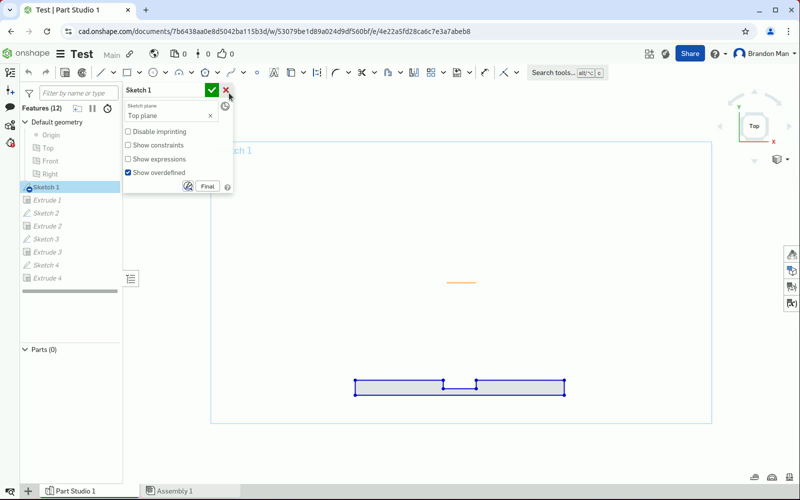
click(229, 92)
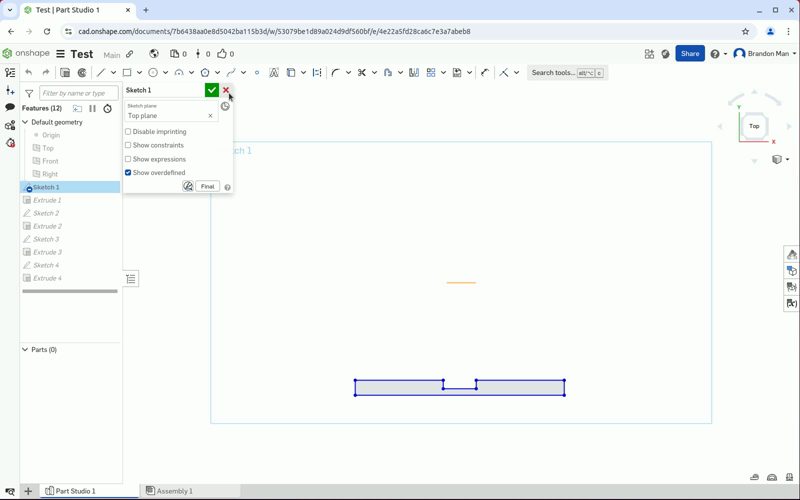
key(shift+s)
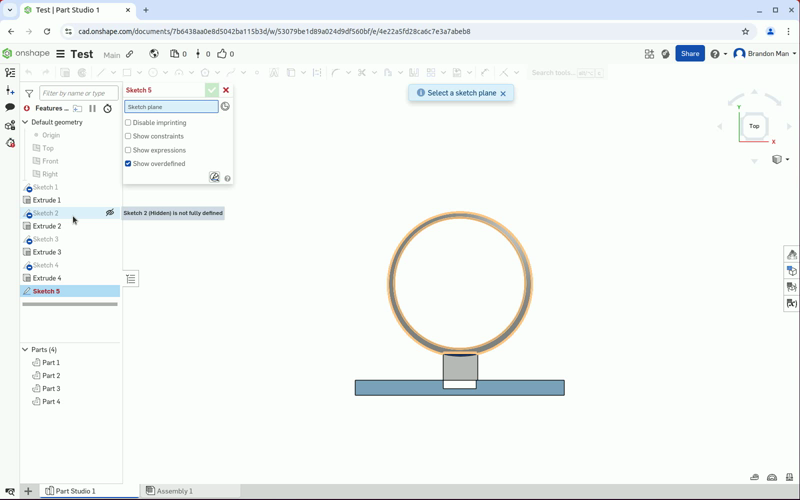
scroll(3)
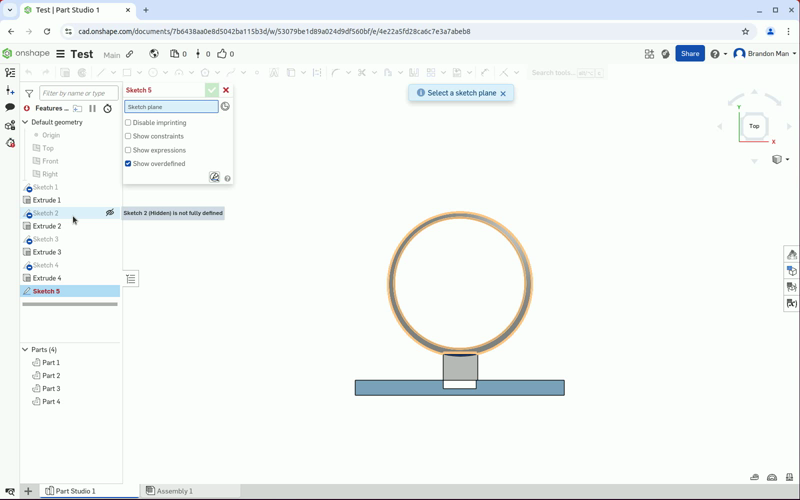
mouse_move(73, 150)
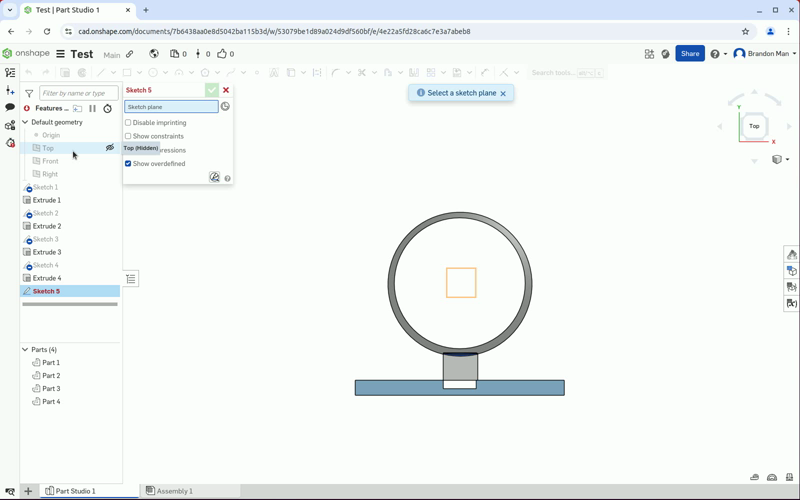
click(73, 150)
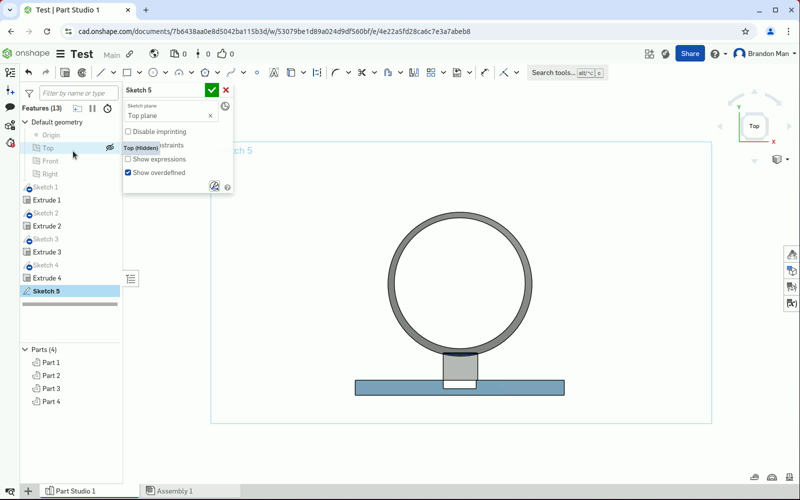
mouse_move(73, 352)
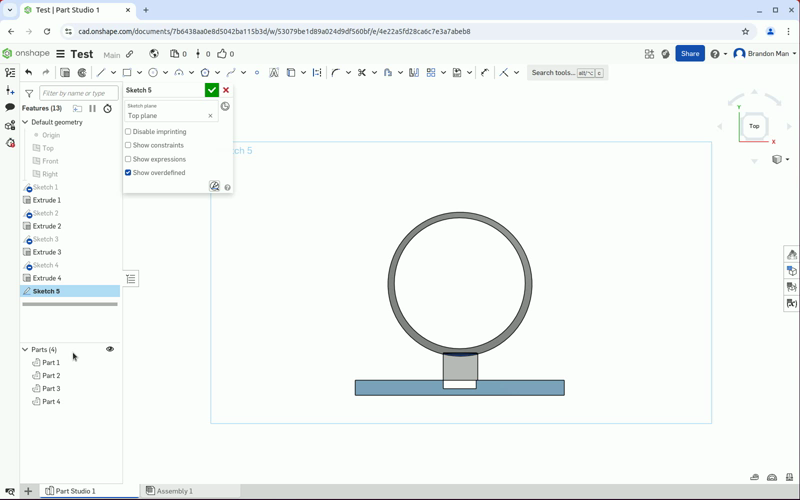
key(y)
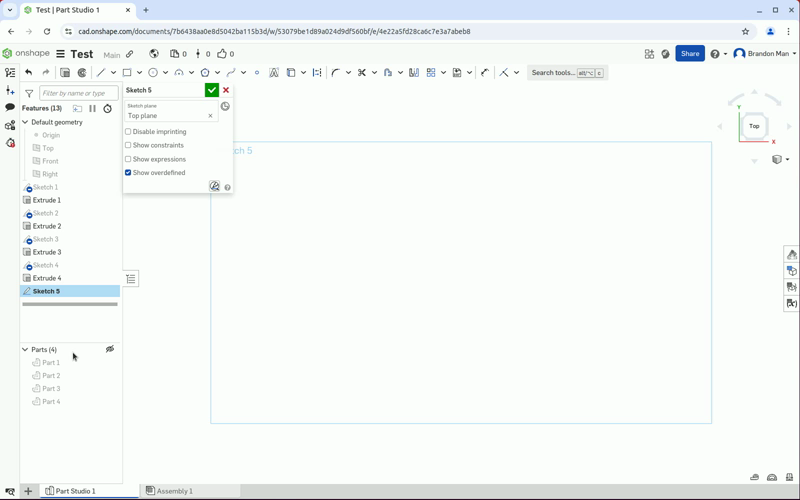
key(l)
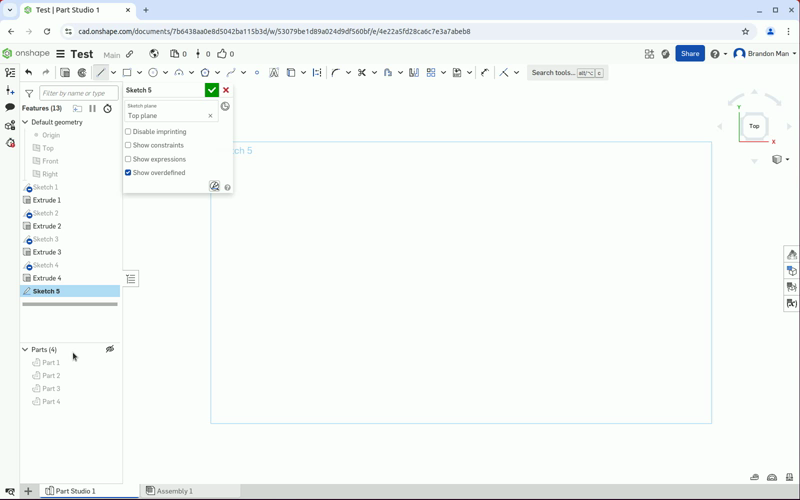
key_down(shift)
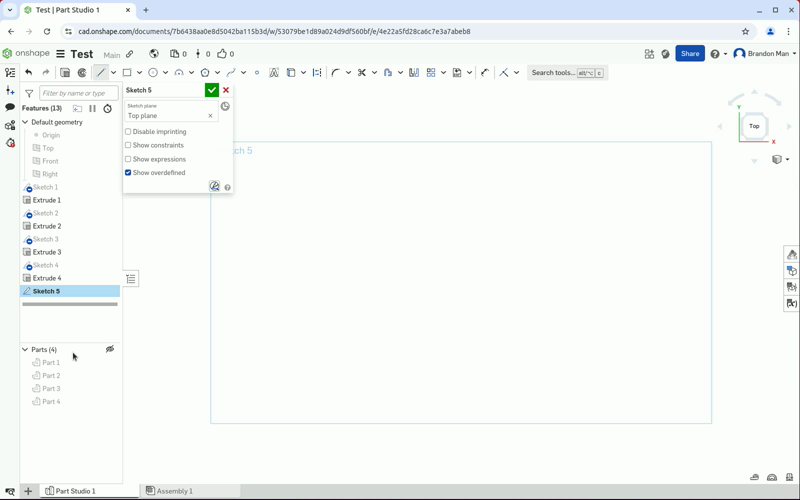
mouse_move(443, 388)
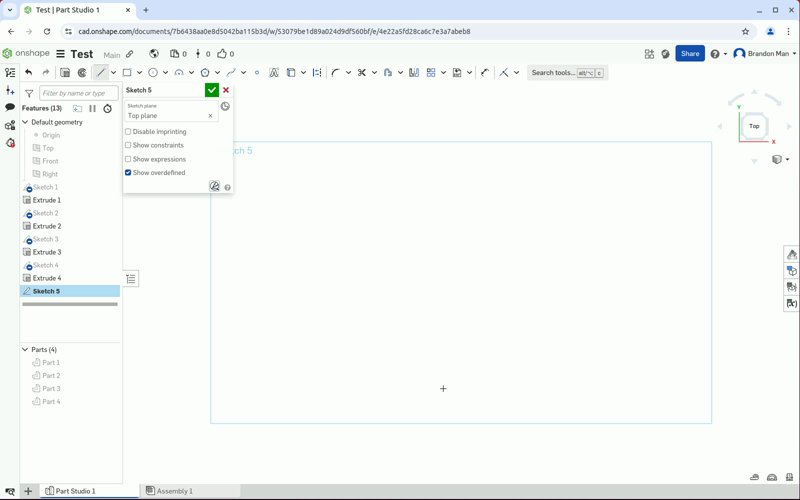
click(443, 388)
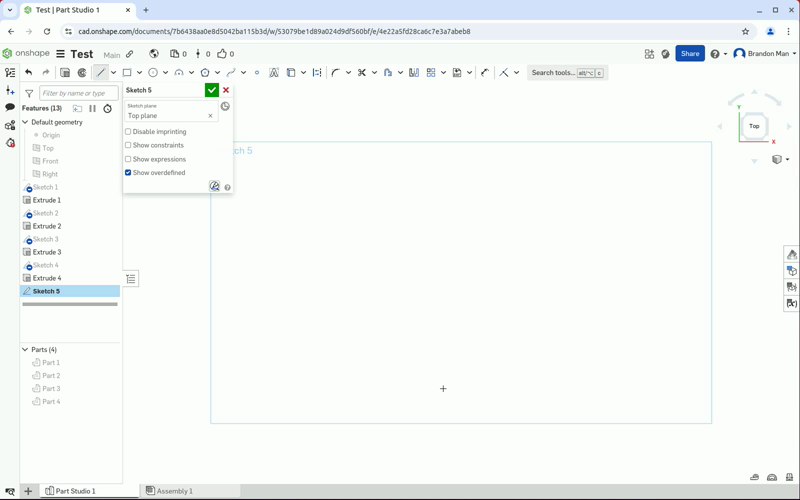
key_up(shift)
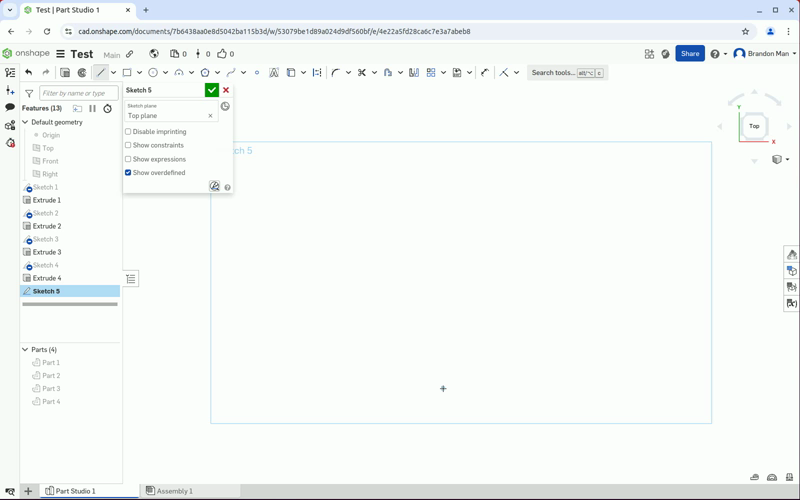
key_down(shift)
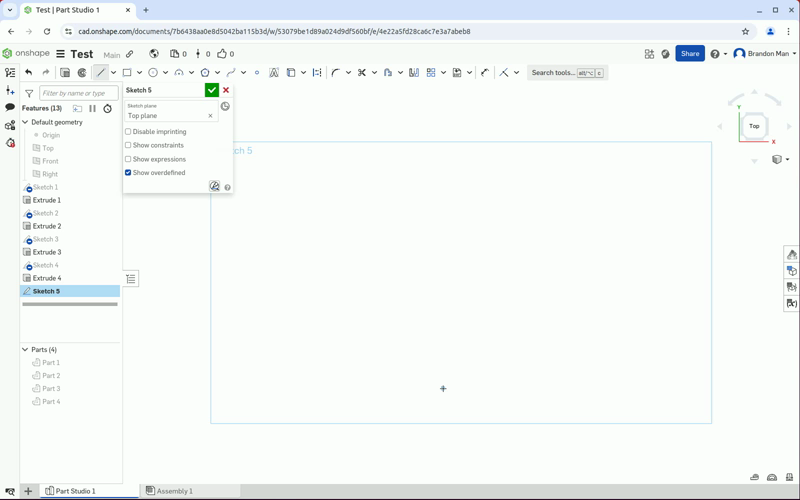
mouse_move(473, 388)
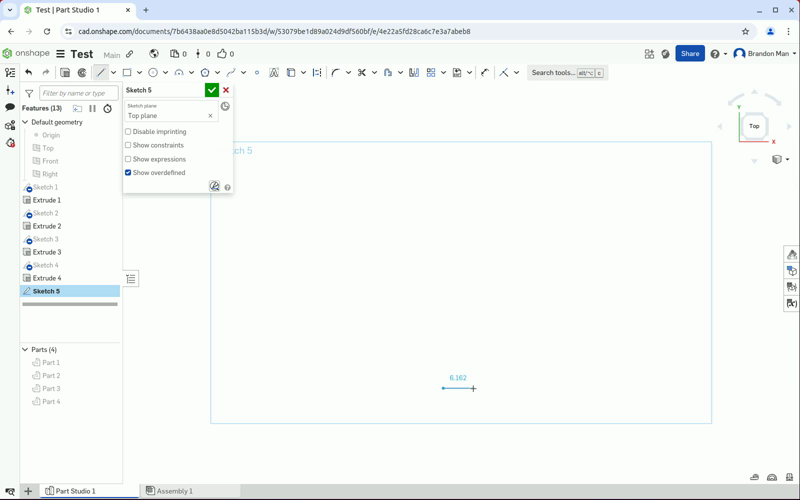
mouse_move(477, 388)
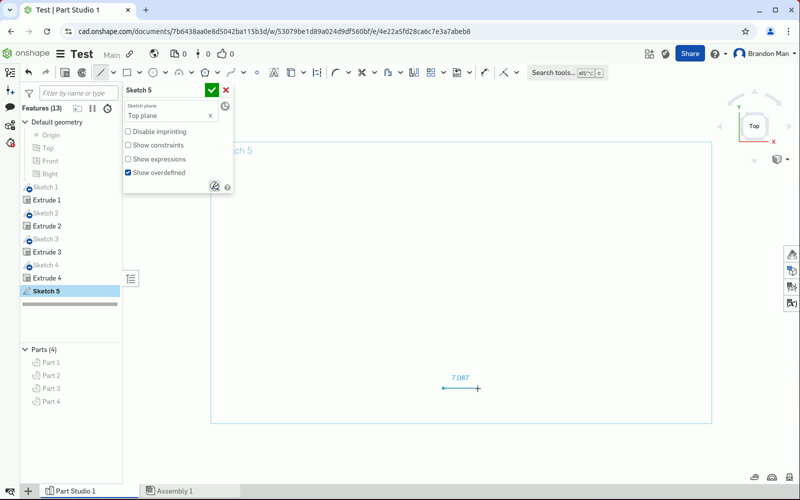
click(477, 388)
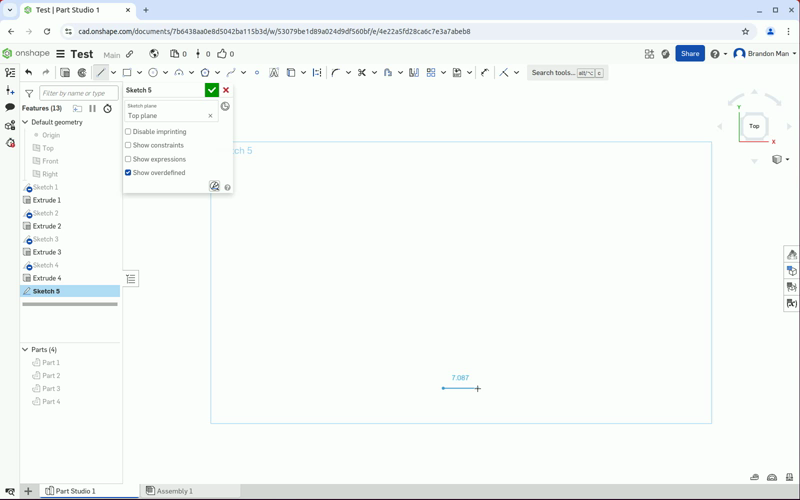
key_up(shift)
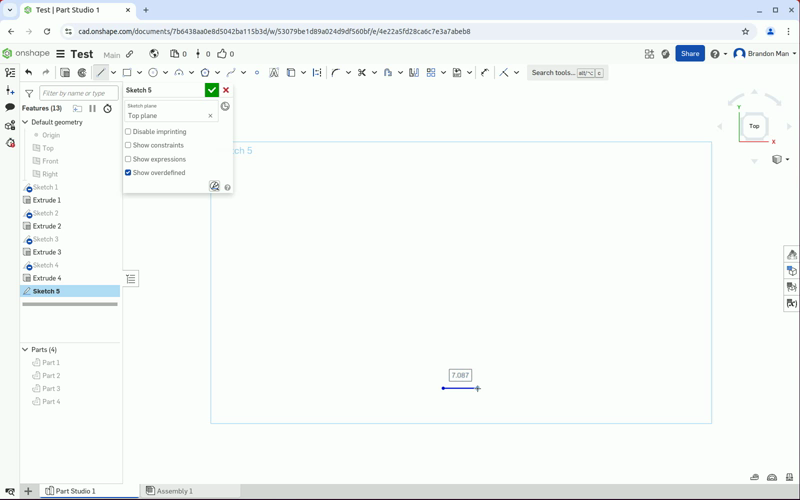
key_down(shift)
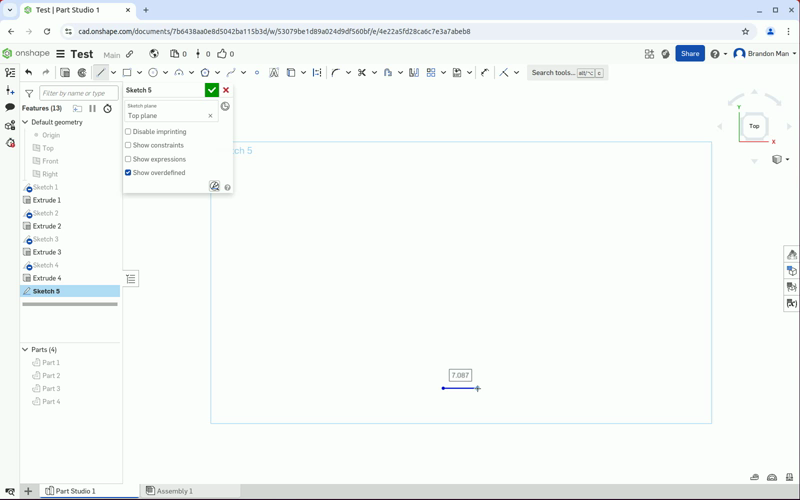
mouse_move(507, 388)
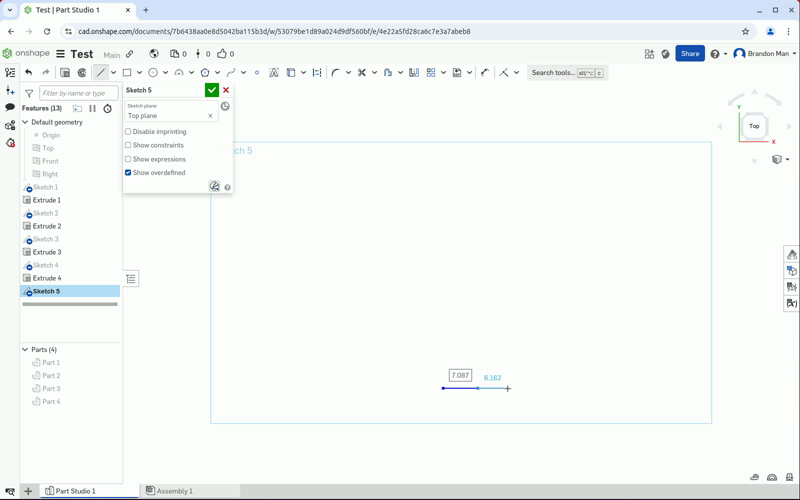
mouse_move(477, 380)
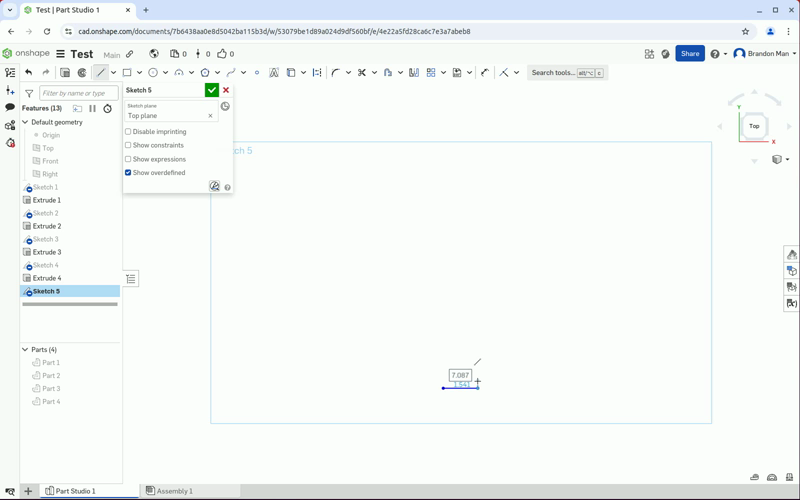
click(477, 380)
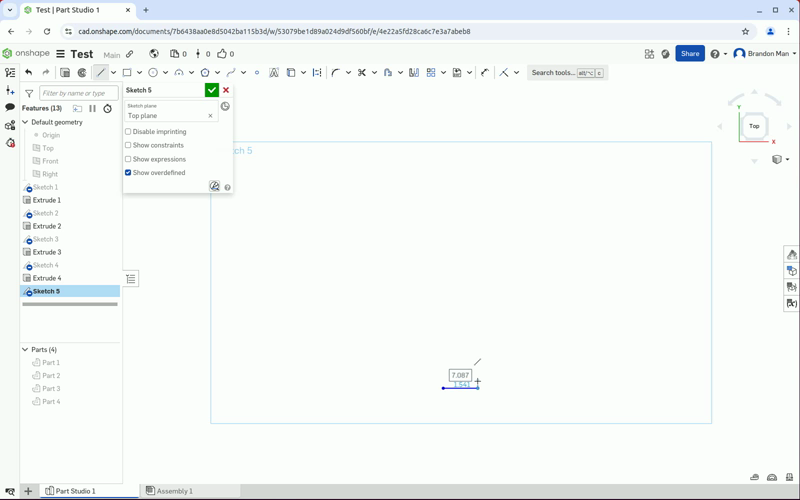
key_up(shift)
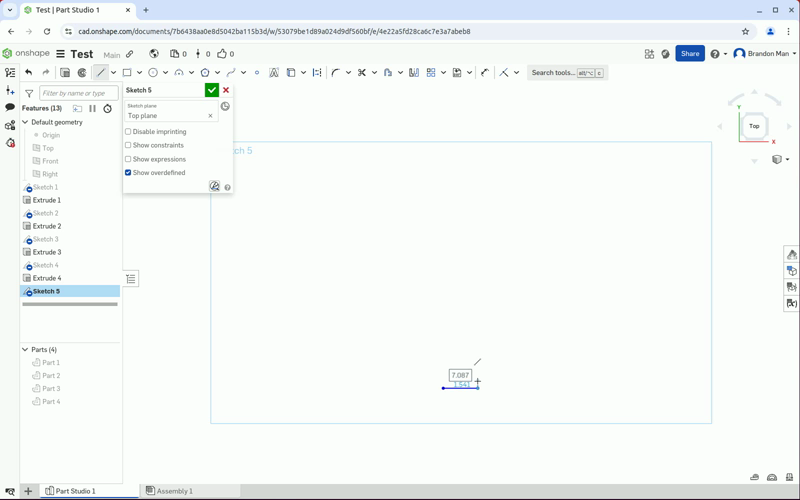
key_down(shift)
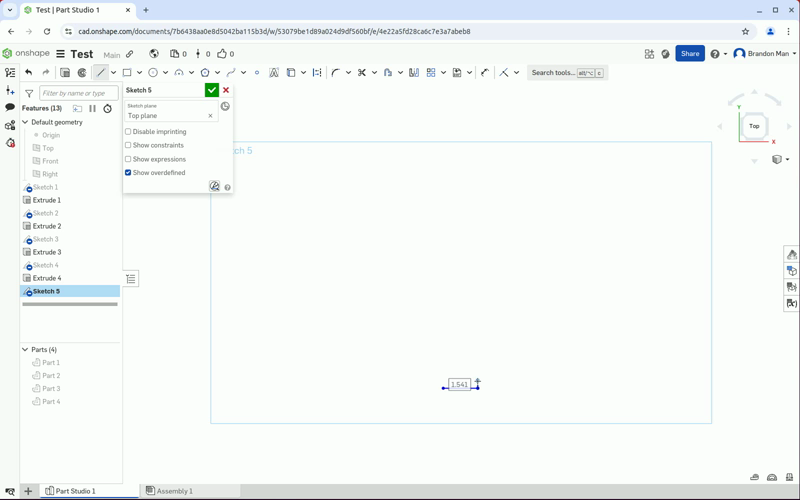
mouse_move(507, 380)
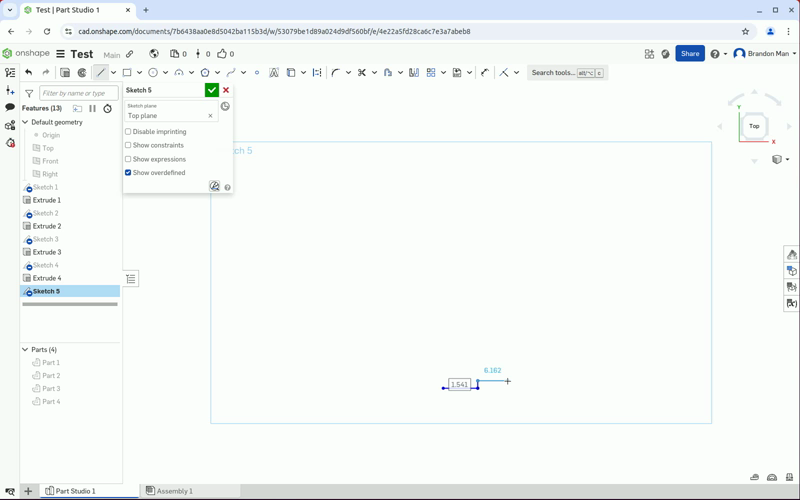
mouse_move(443, 380)
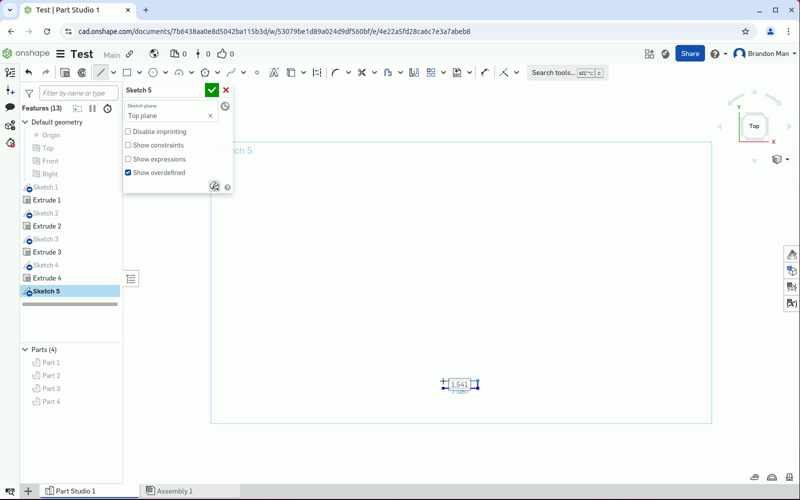
click(443, 380)
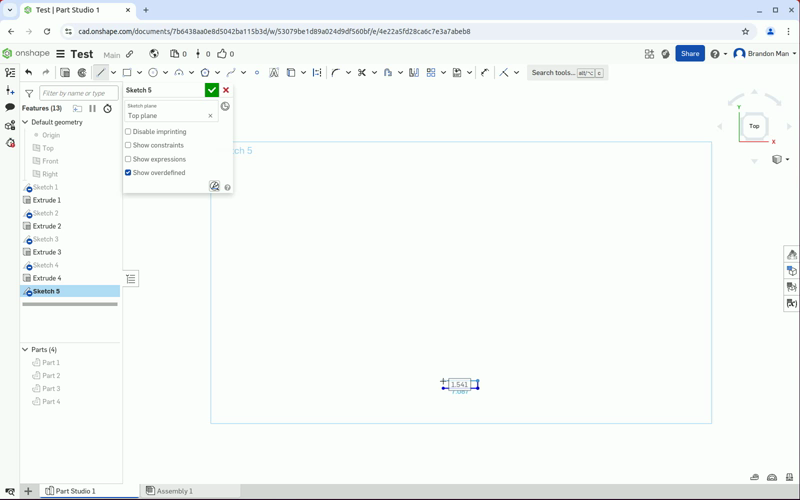
key_up(shift)
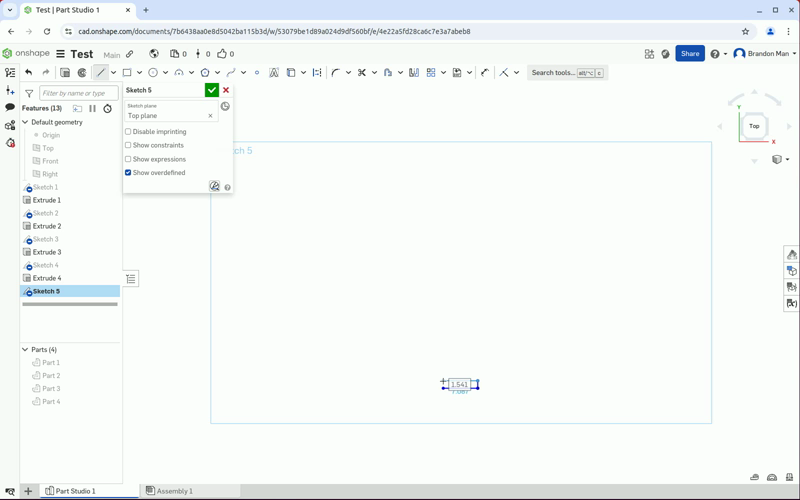
mouse_move(473, 380)
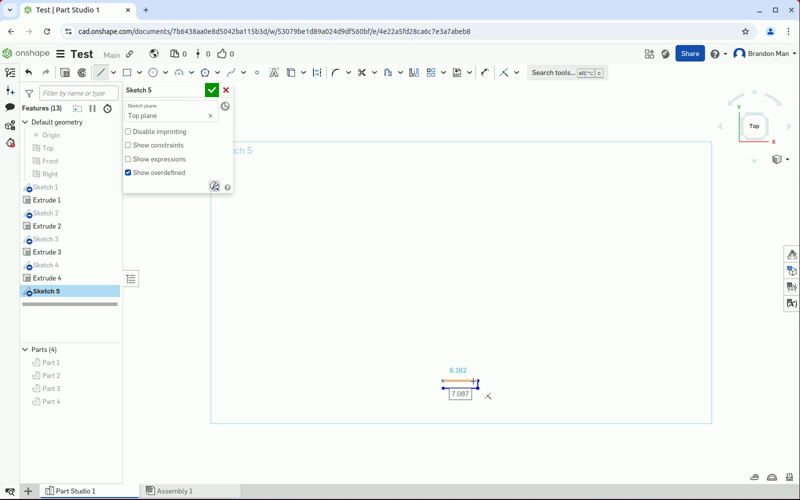
key_down(shift)
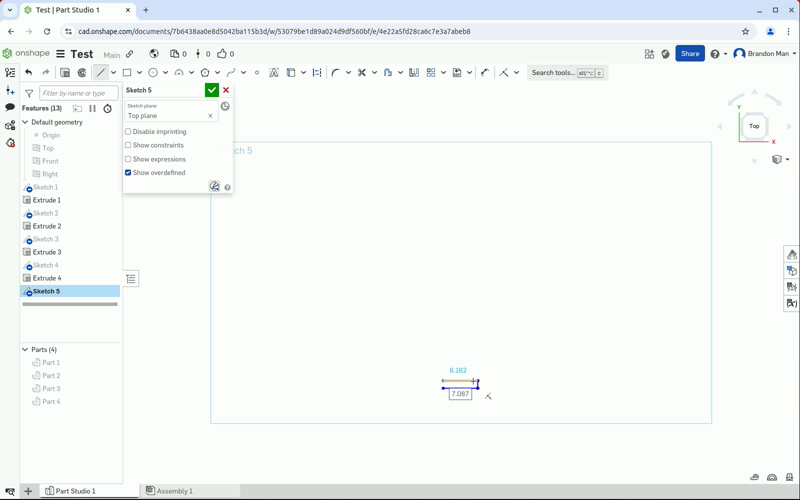
mouse_move(443, 388)
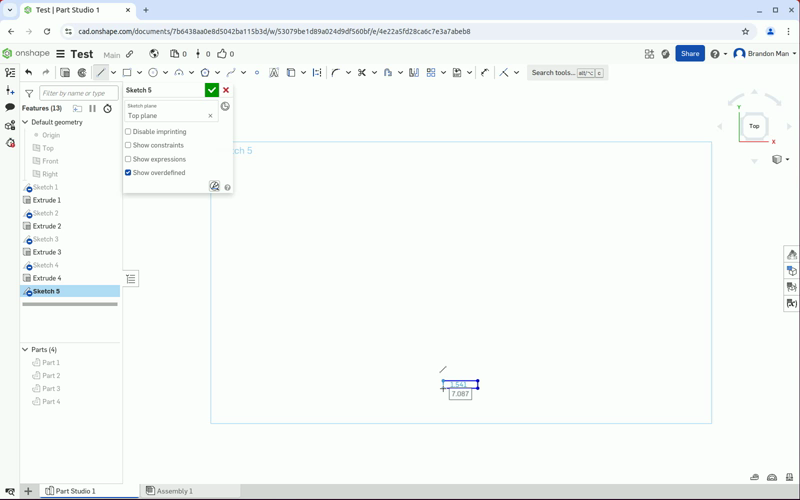
key_up(shift)
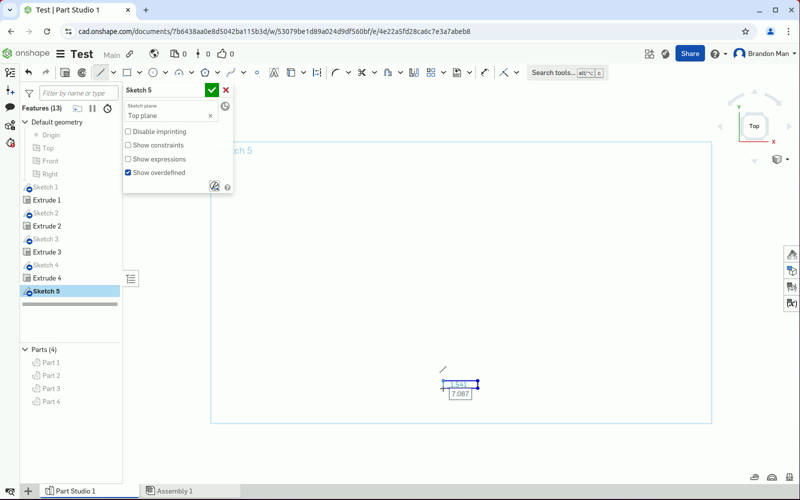
click(443, 388)
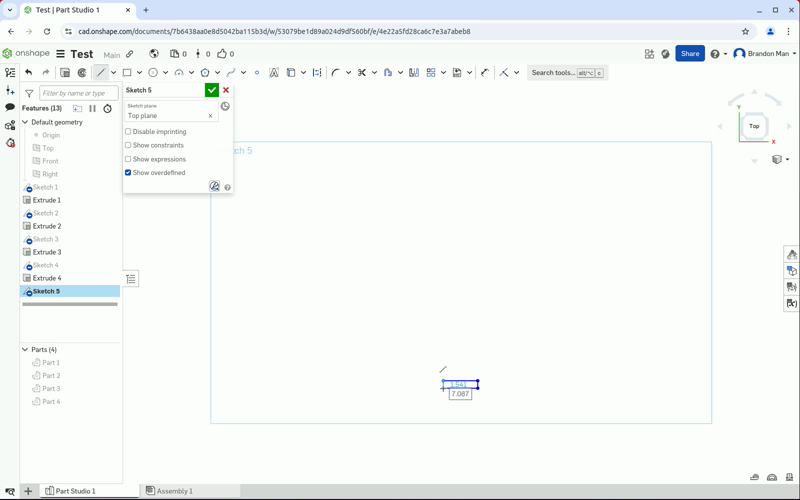
key(esc)
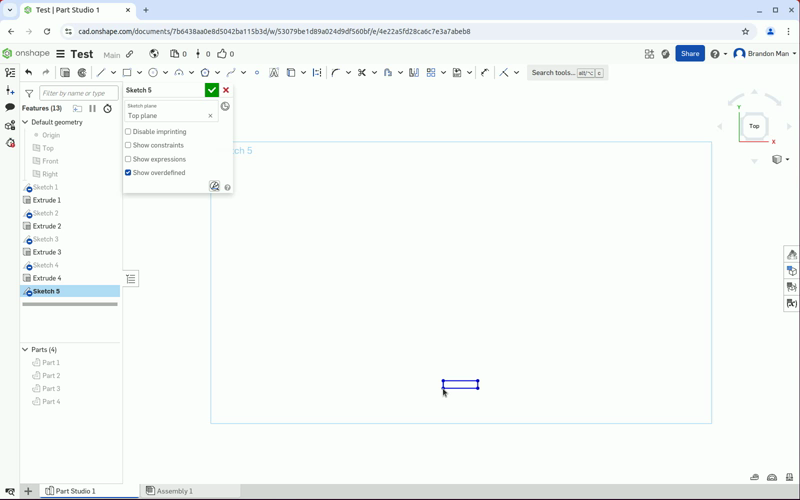
mouse_move(464, 386)
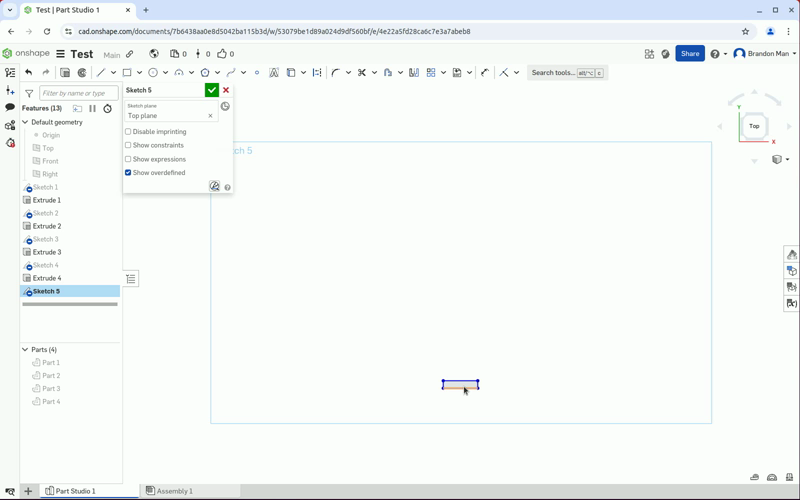
scroll(6)
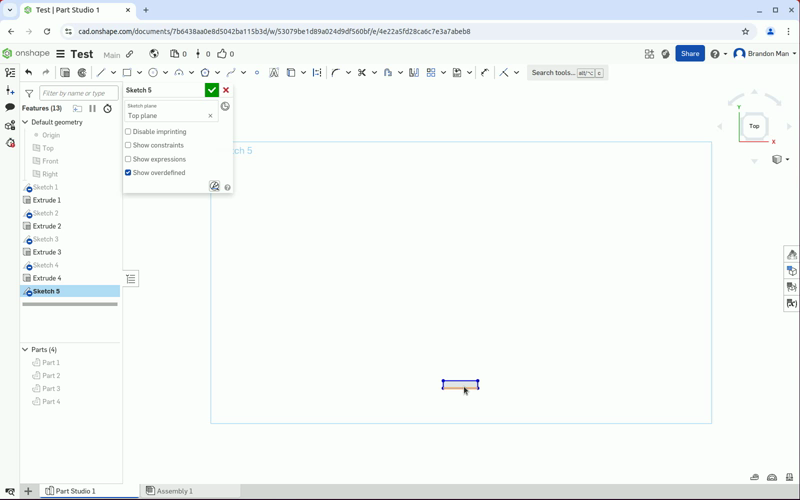
scroll(6)
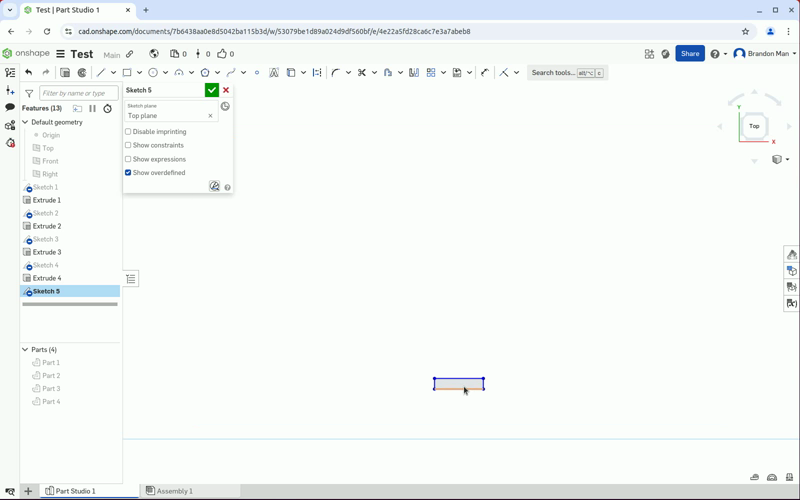
scroll(6)
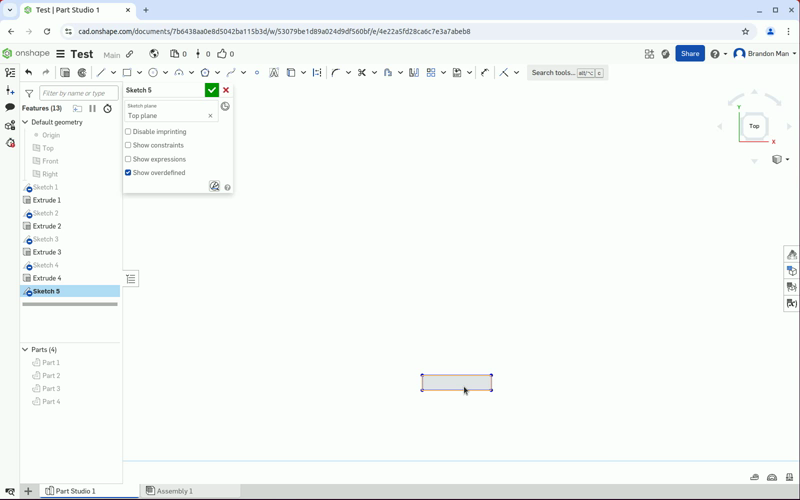
scroll(6)
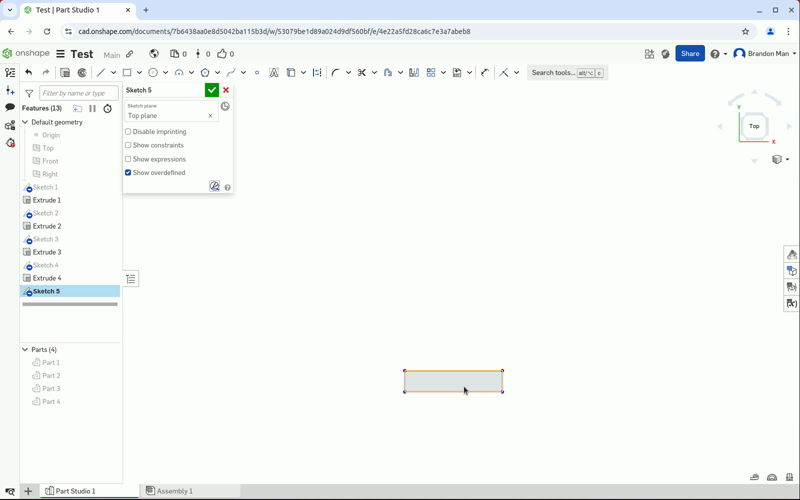
scroll(6)
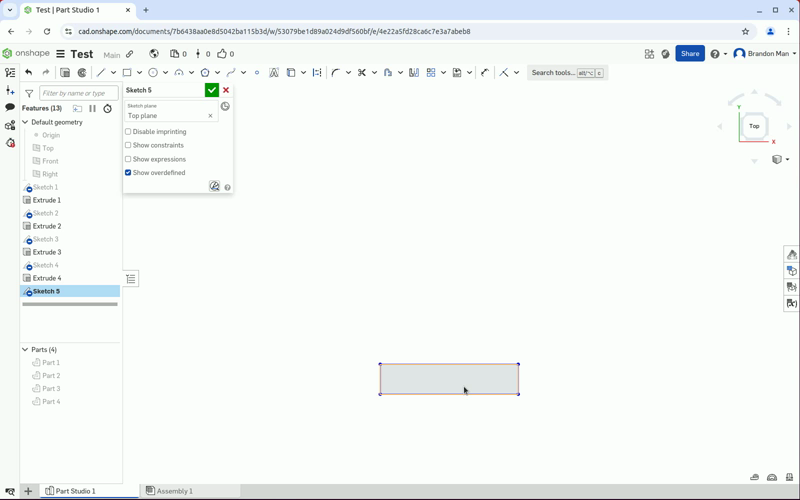
scroll(6)
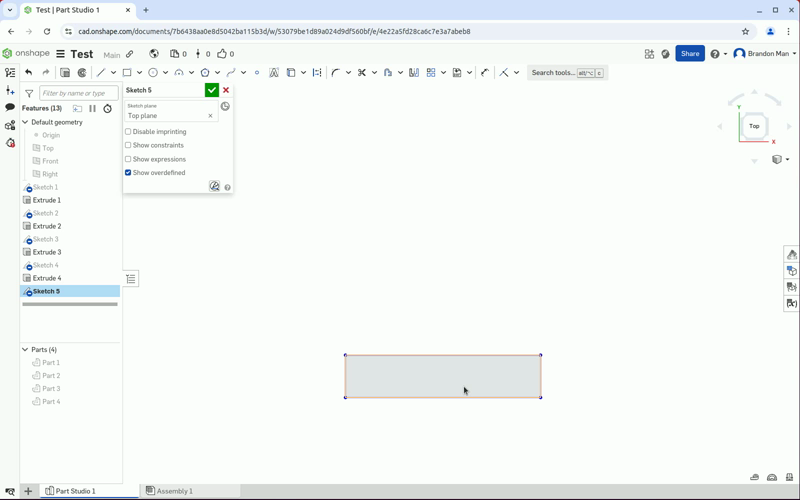
scroll(6)
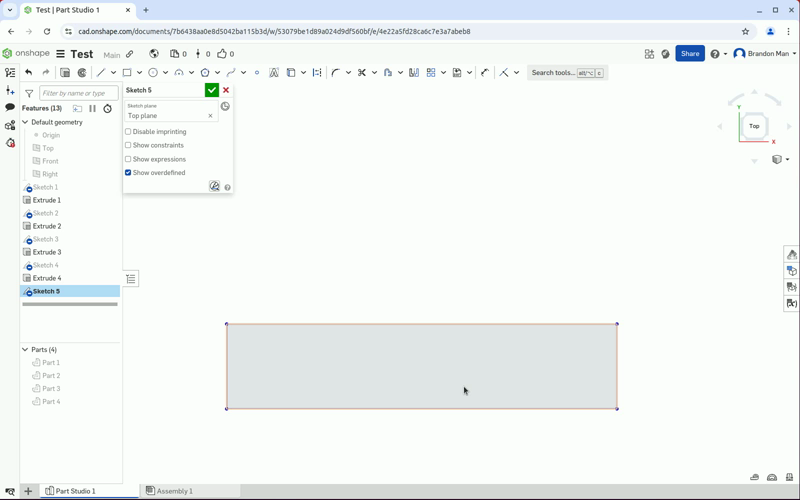
click(464, 386)
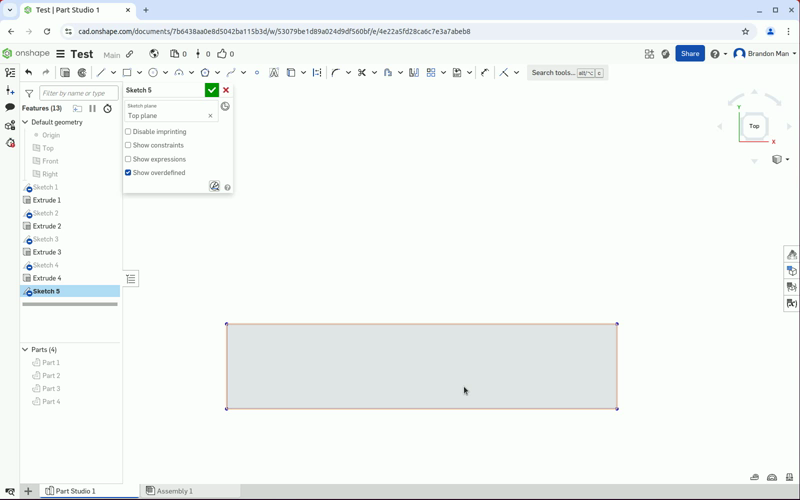
scroll(-6)
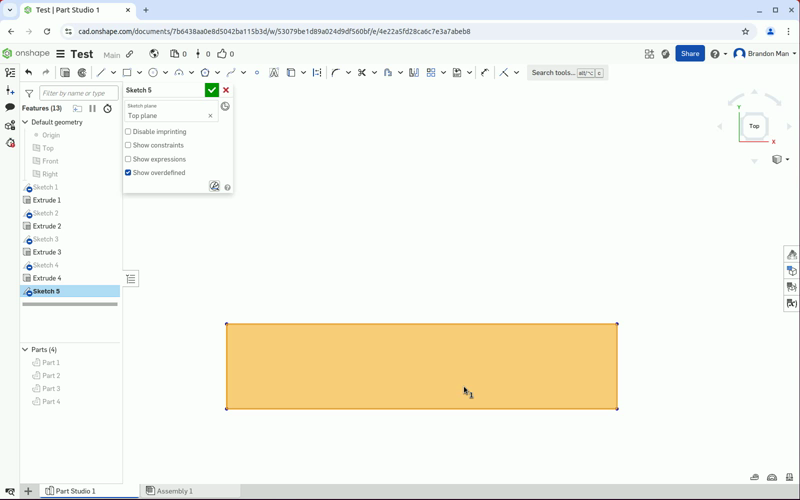
scroll(-6)
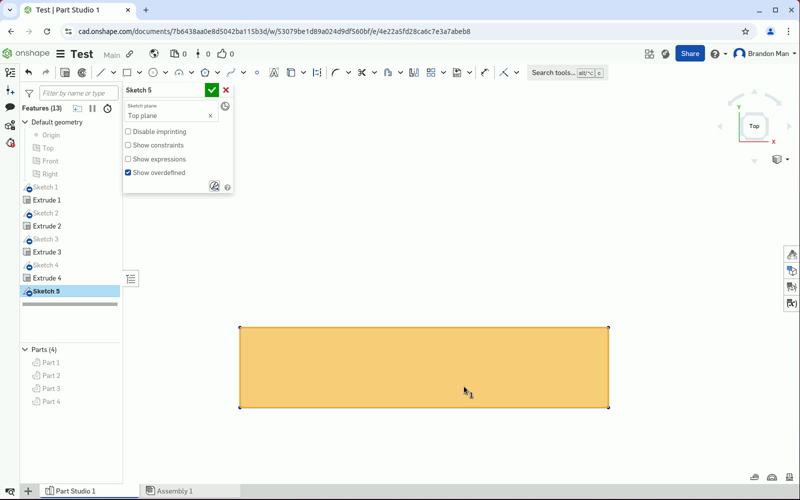
scroll(-6)
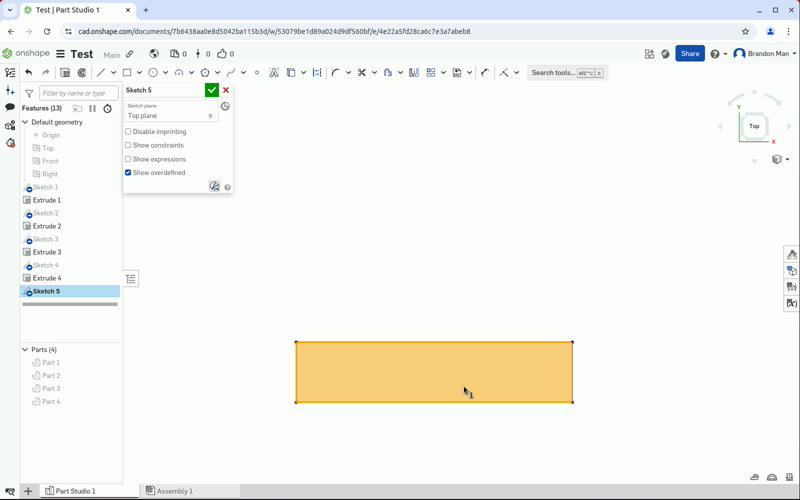
scroll(-6)
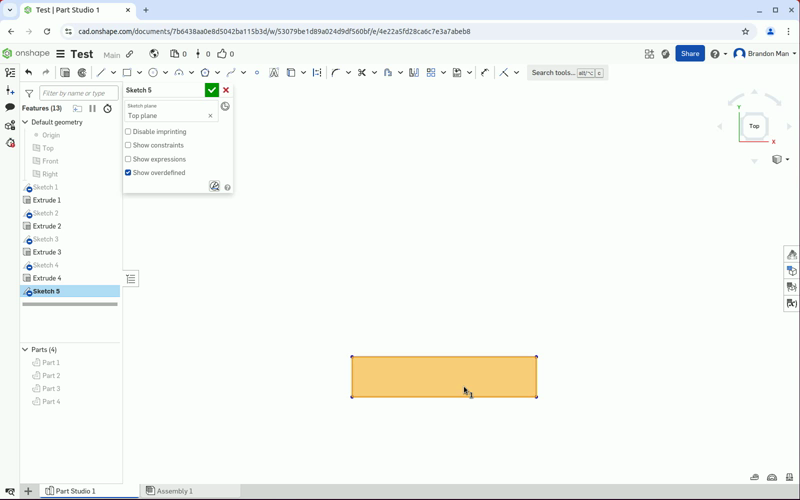
scroll(-6)
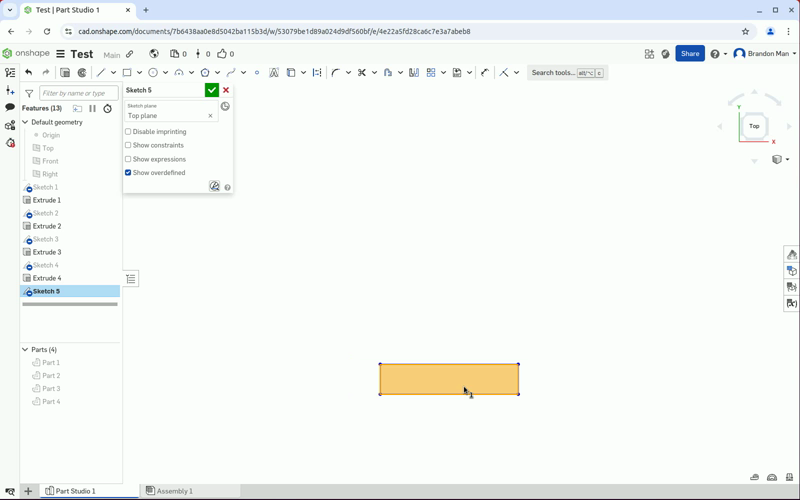
scroll(-6)
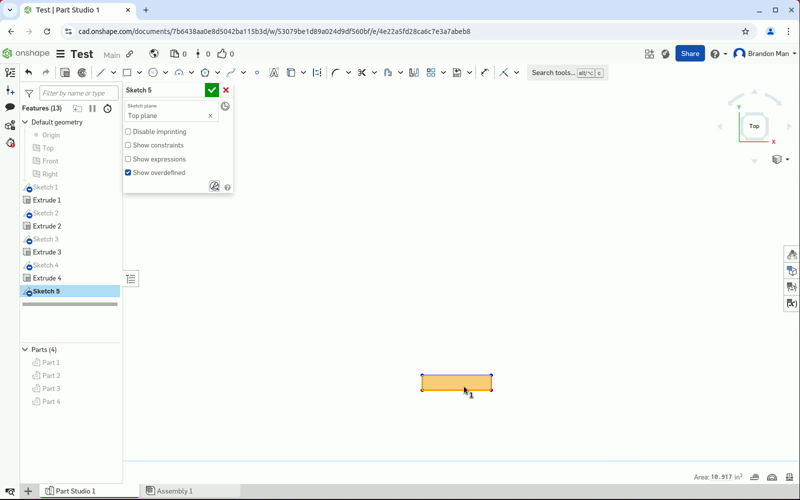
scroll(-6)
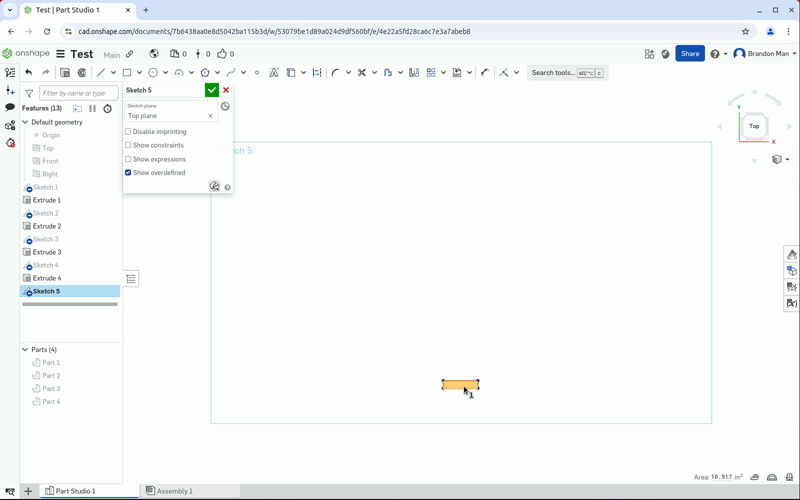
mouse_move(73, 352)
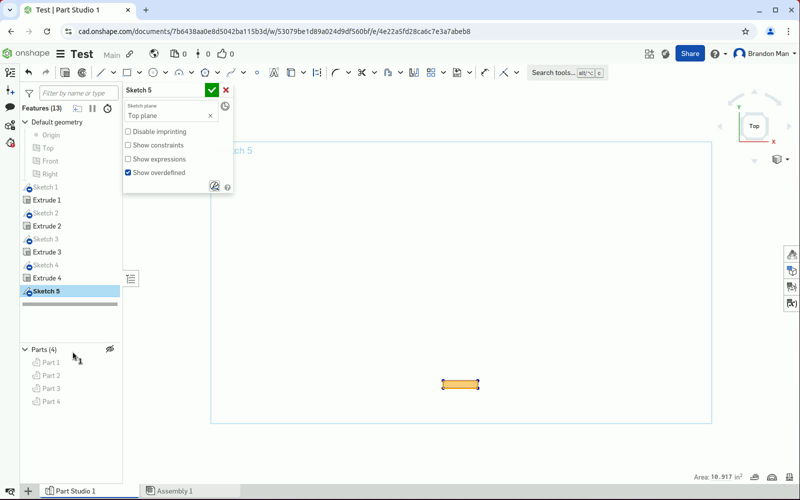
key(shift+y)
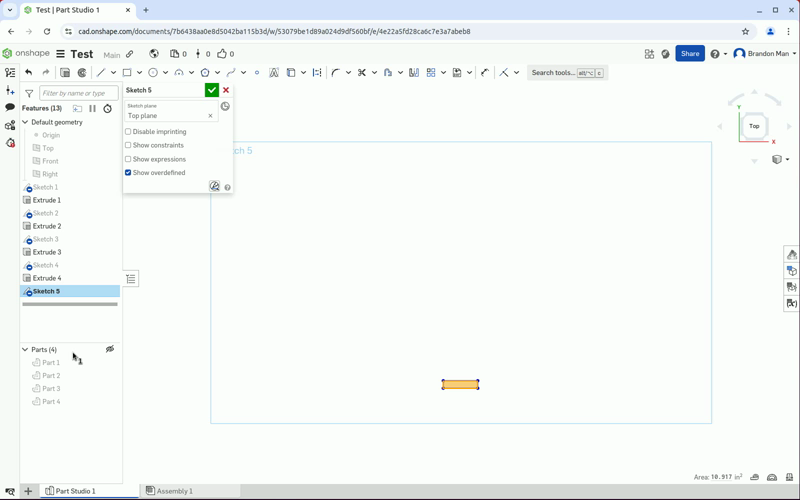
key(shift+e)
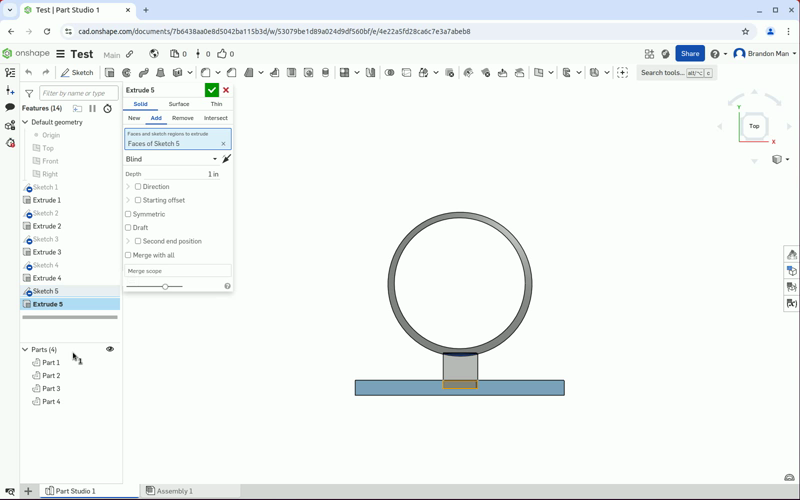
mouse_move(143, 106)
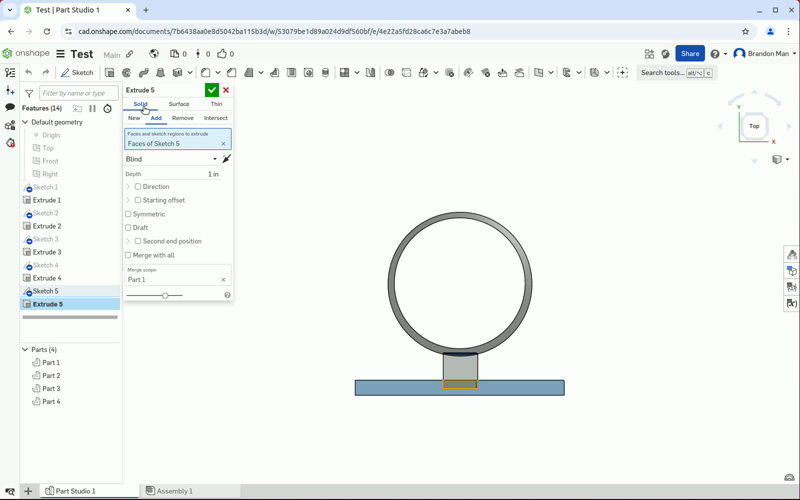
click(143, 106)
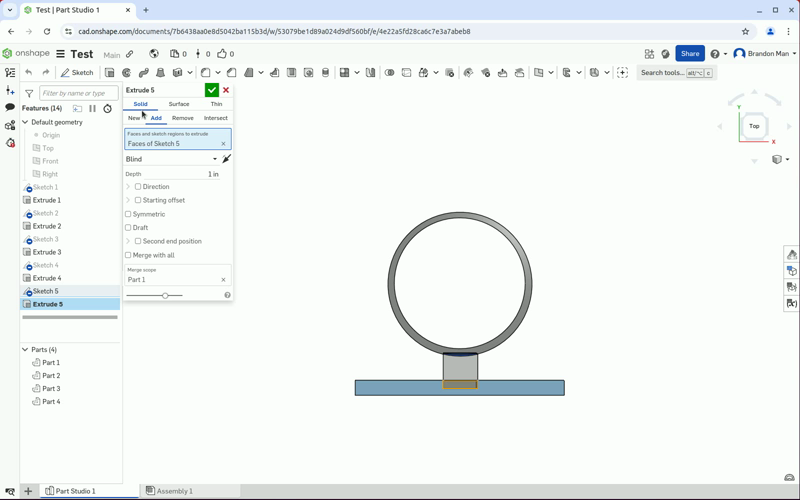
mouse_move(137, 120)
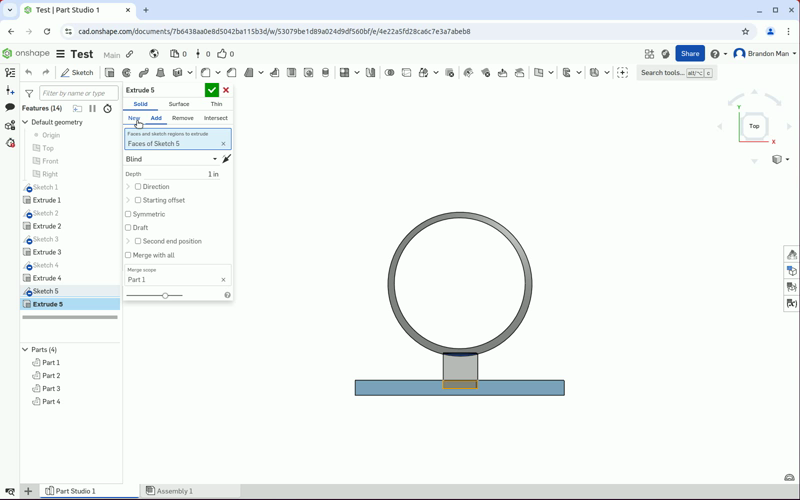
click(137, 120)
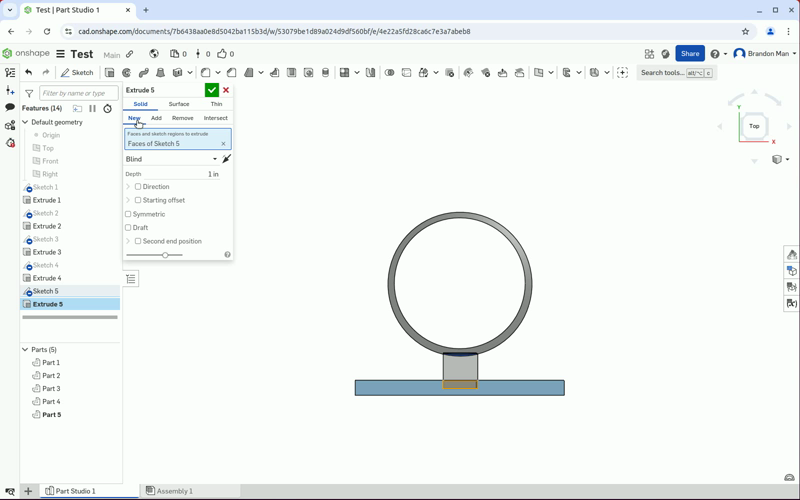
key(tab, 4)
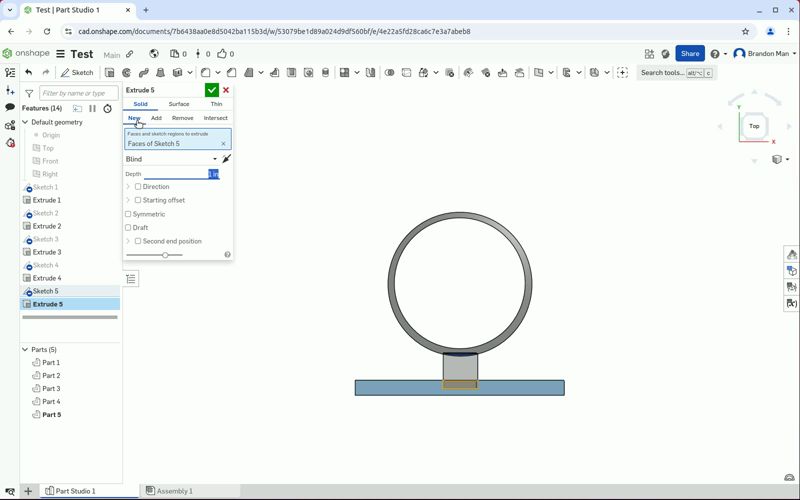
text(14.924)
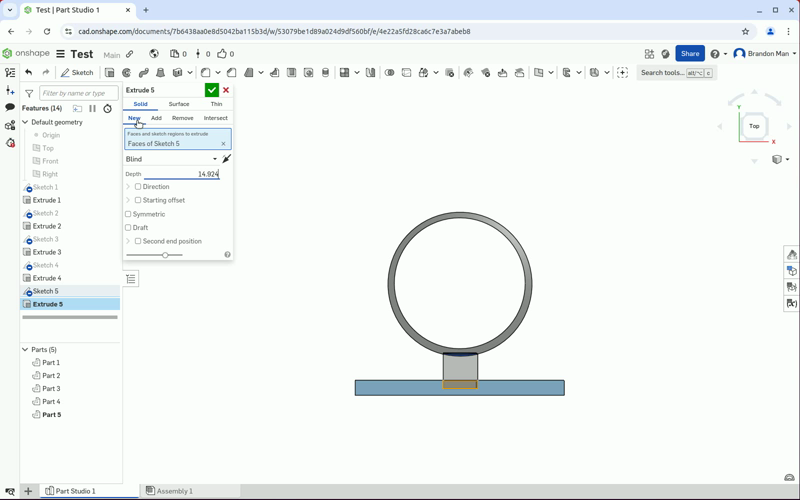
key(enter)
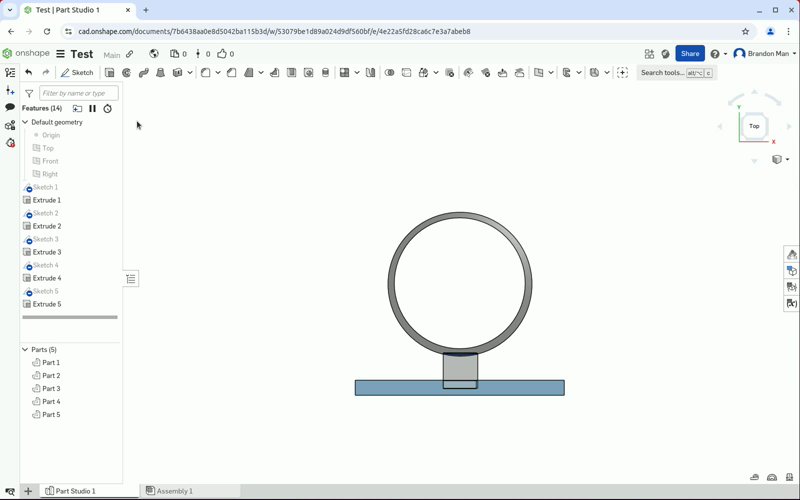
key(shift+h)
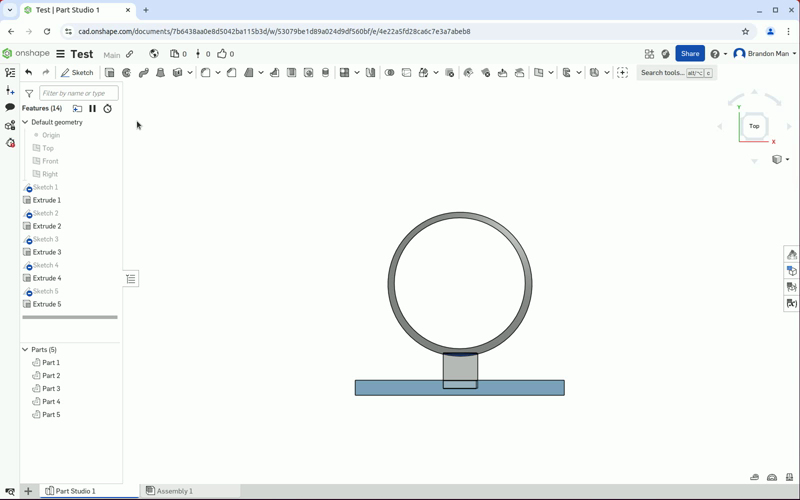
key(shift+h)
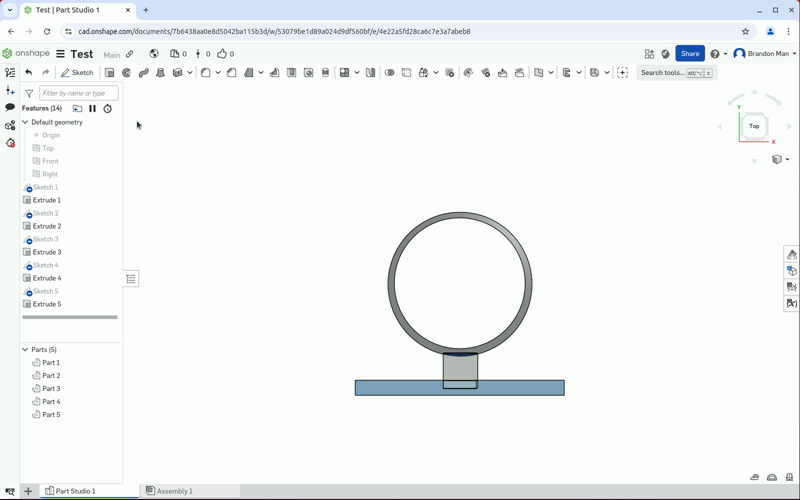
mouse_move(73, 189)
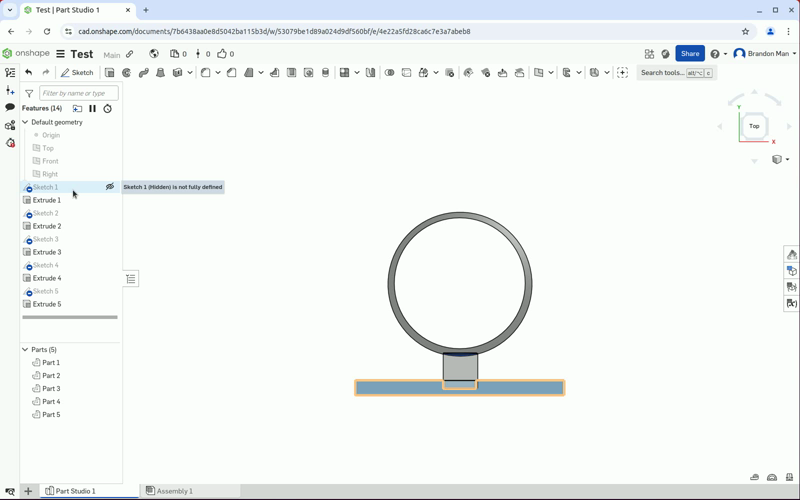
click(73, 189)
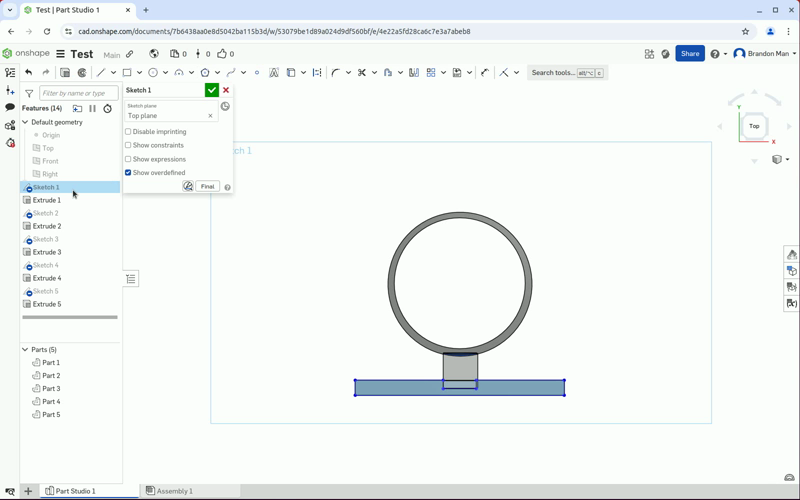
mouse_move(229, 92)
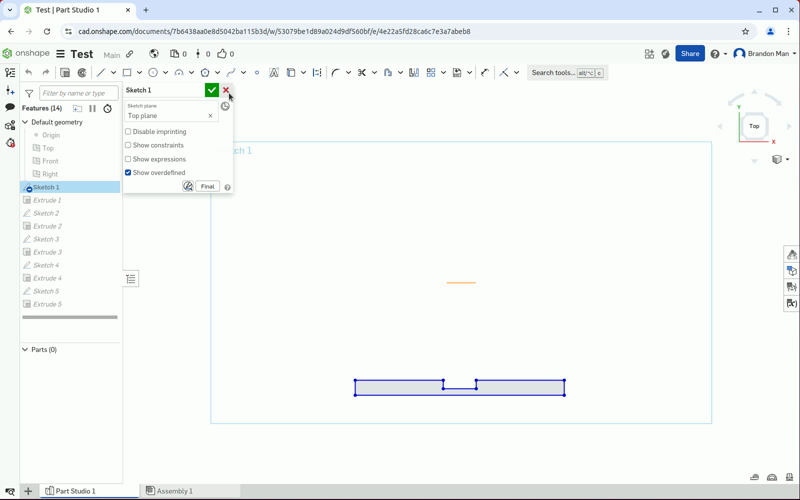
click(229, 92)
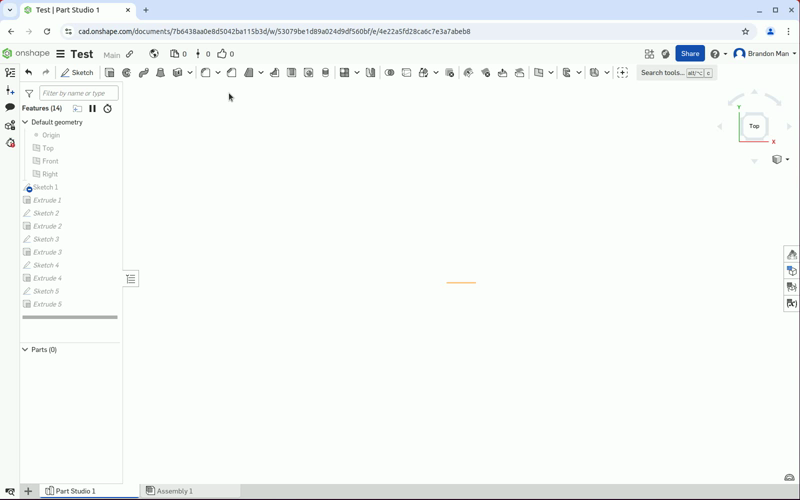
mouse_move(73, 352)
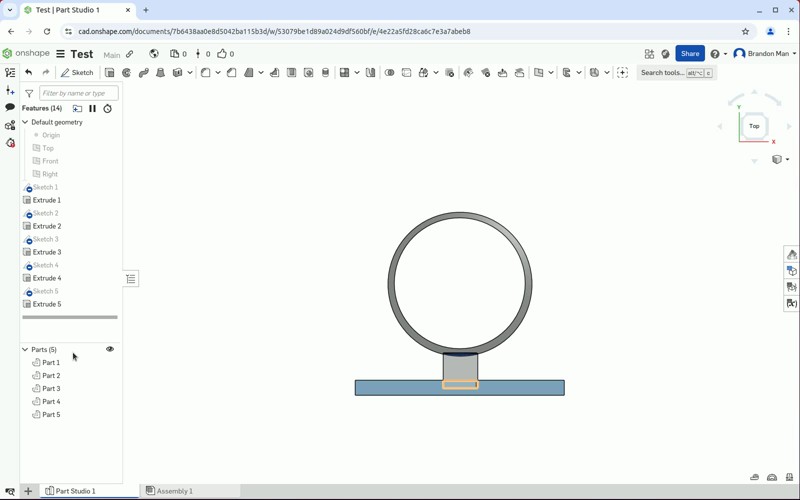
key(y)
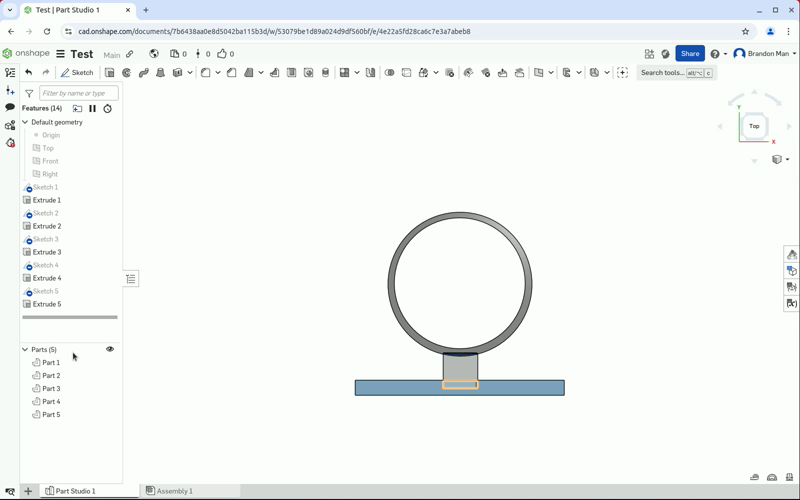
key(shift+p)
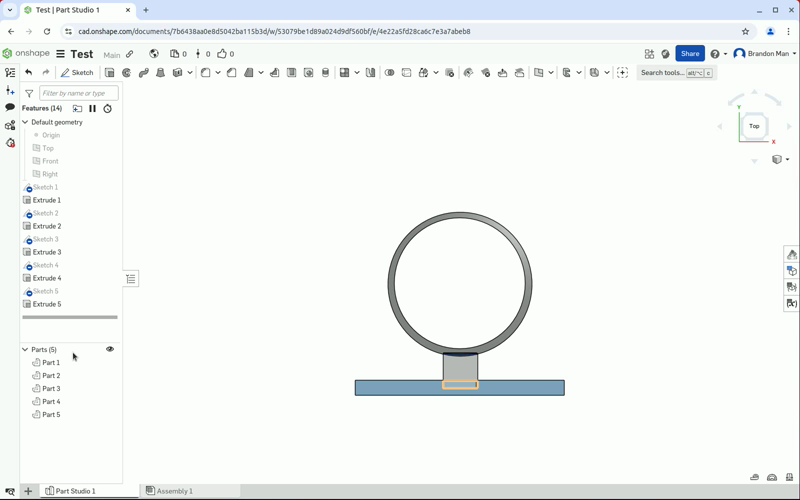
key(space)
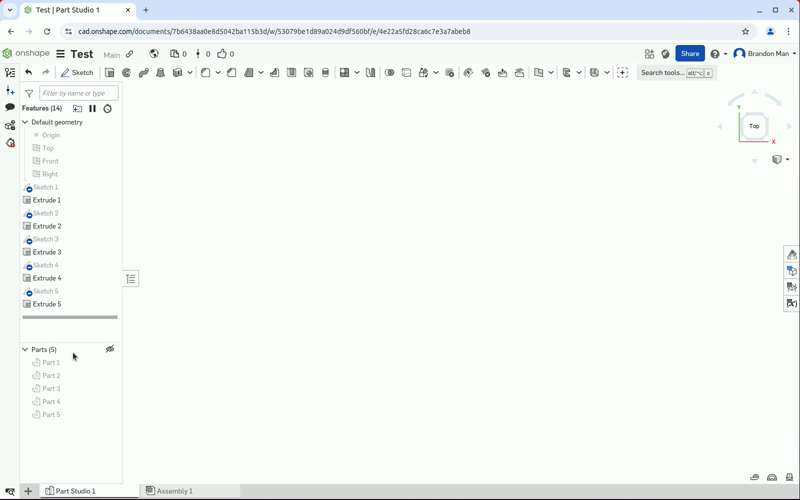
key_down(shift)
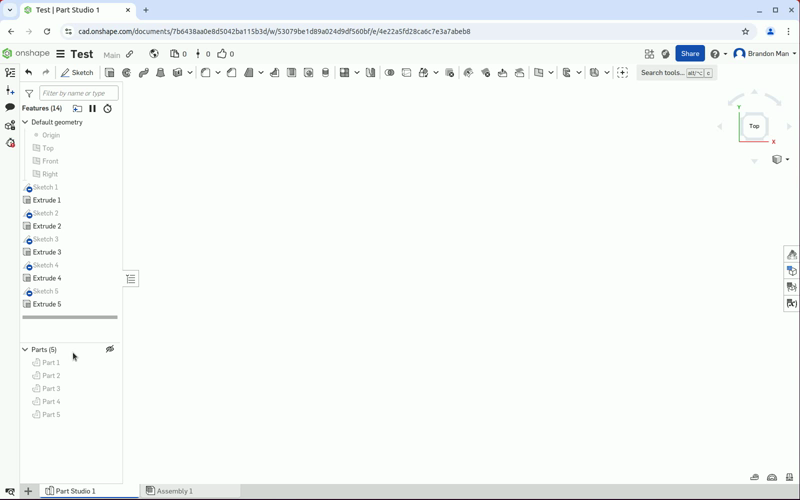
key(up)
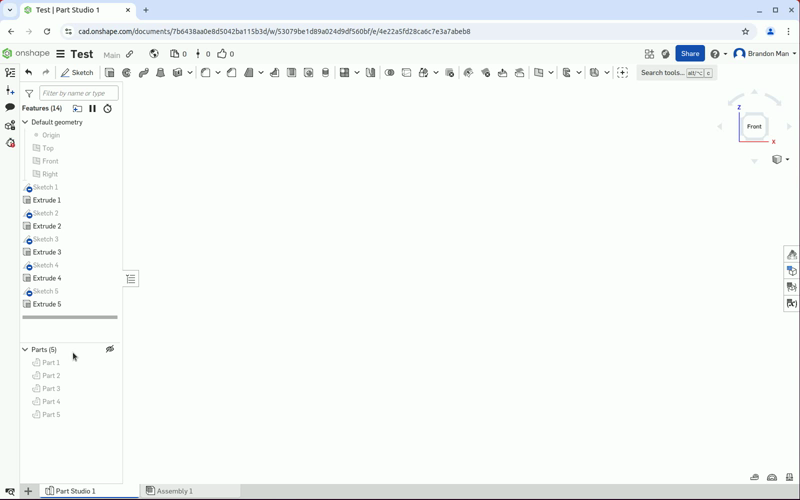
key_up(shift)
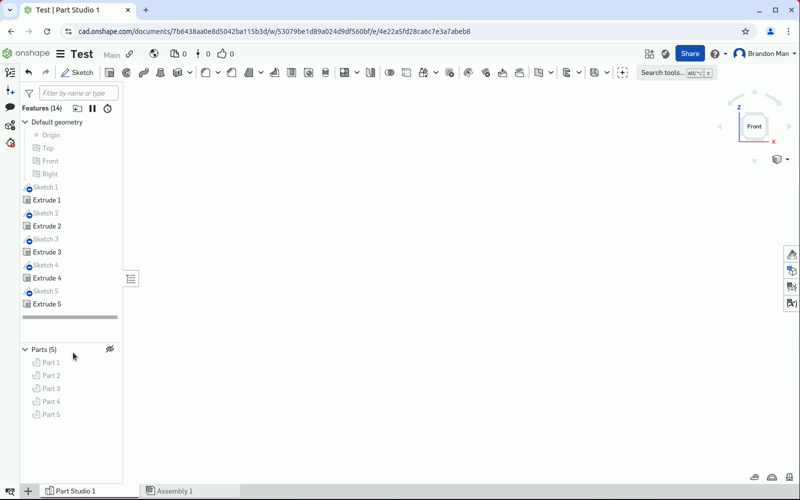
mouse_move(73, 352)
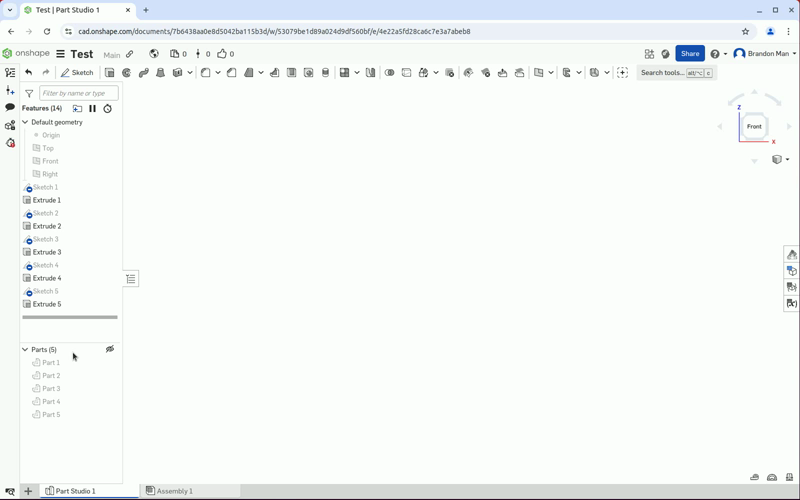
key(shift+y)
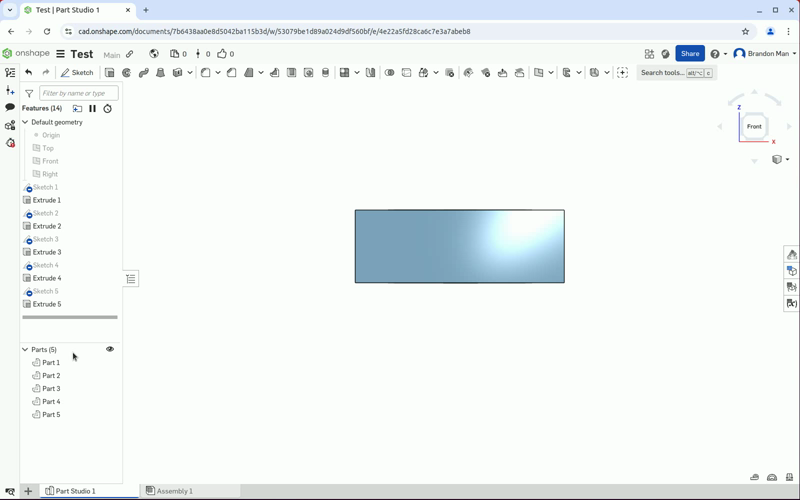
mouse_move(541, 75)
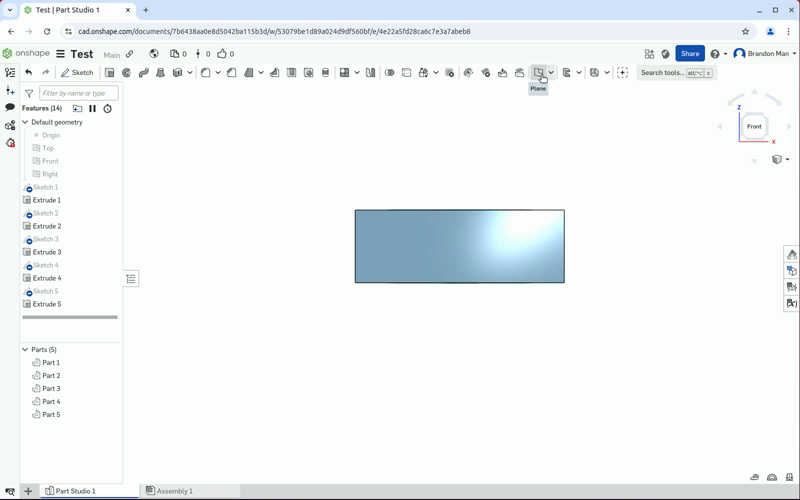
click(541, 75)
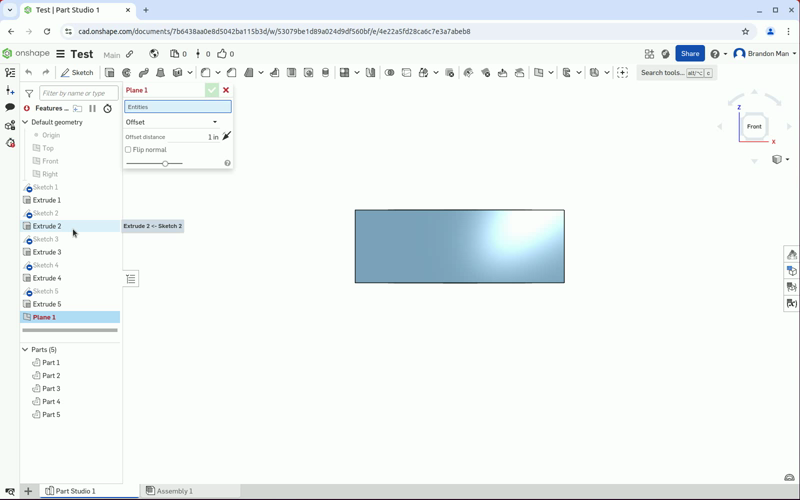
scroll(3)
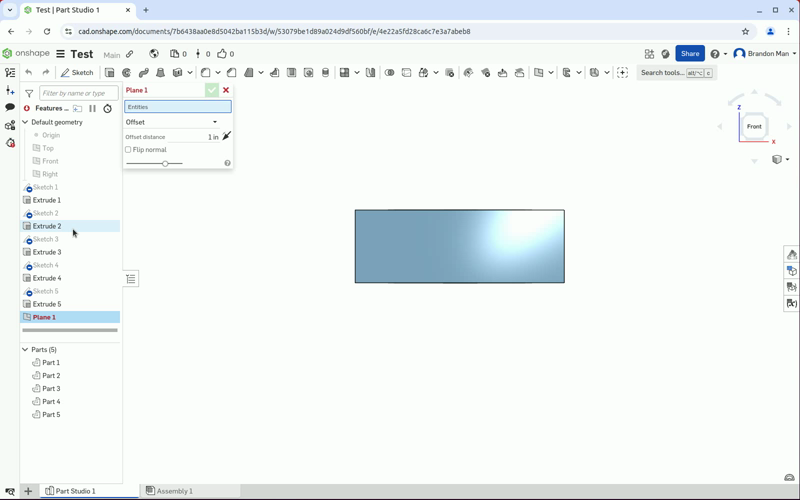
mouse_move(73, 163)
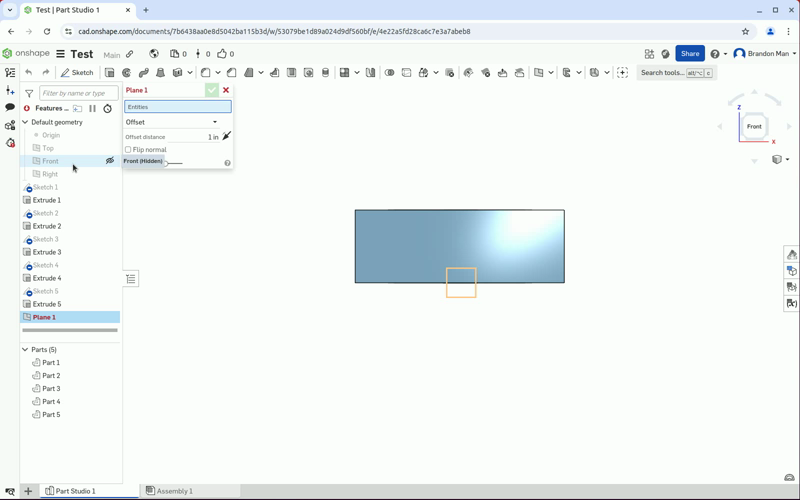
click(73, 163)
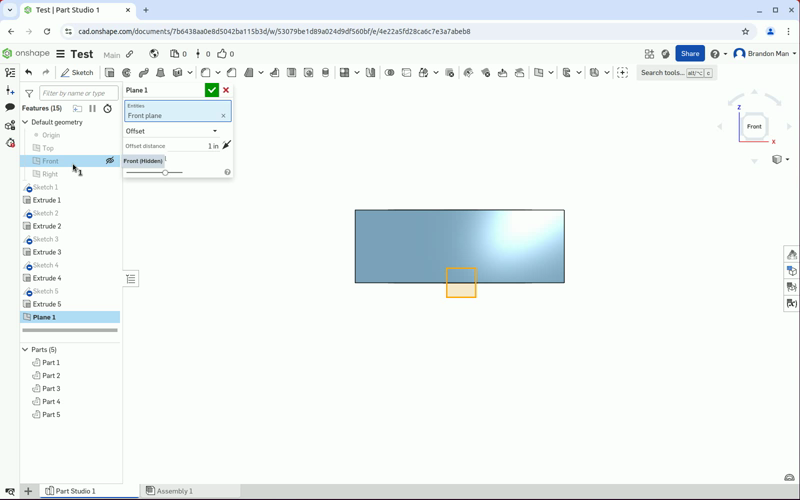
key(tab, 2)
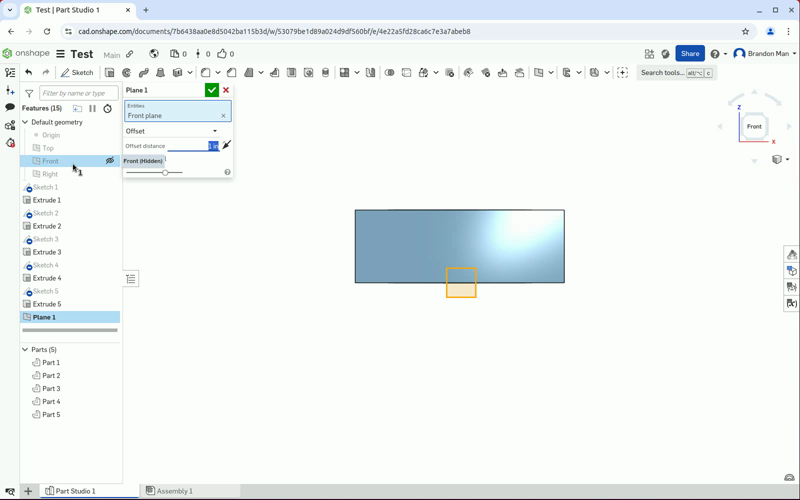
text(23.108)
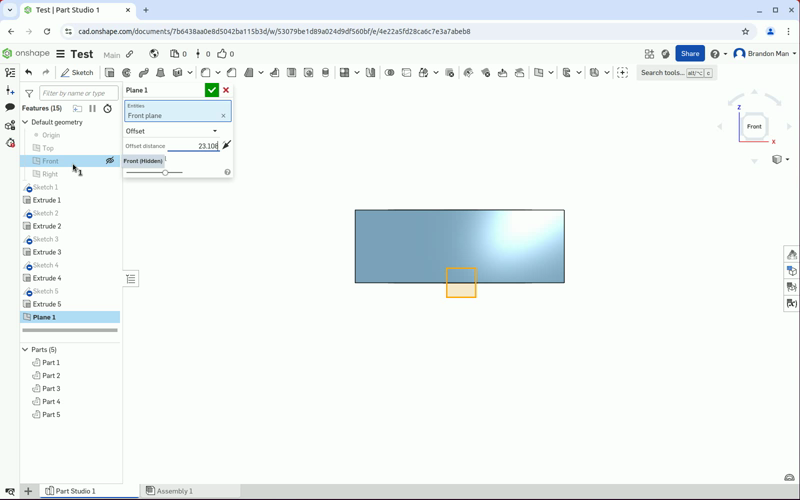
key(enter, 2)
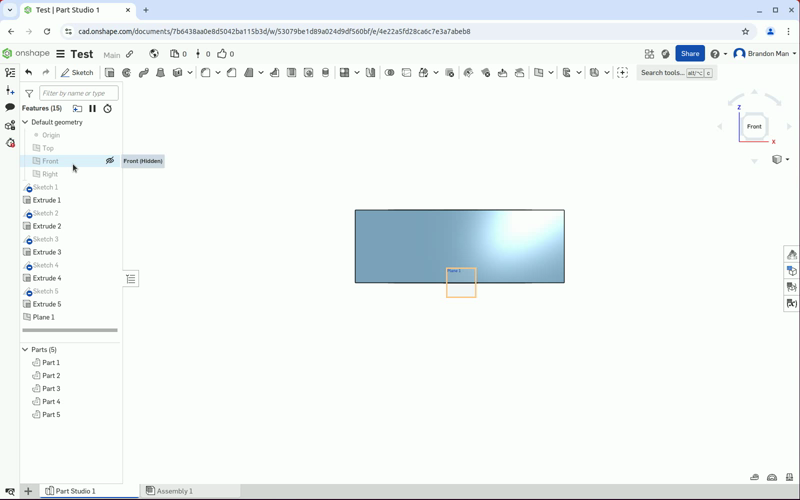
key(shift+s)
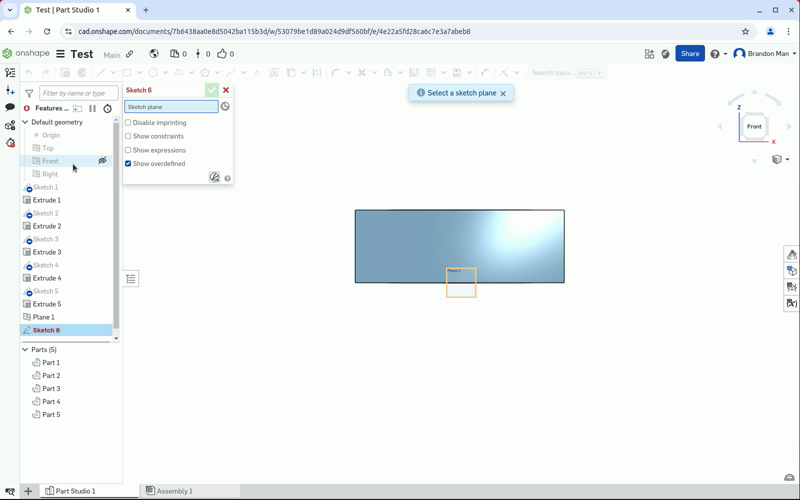
mouse_move(69, 319)
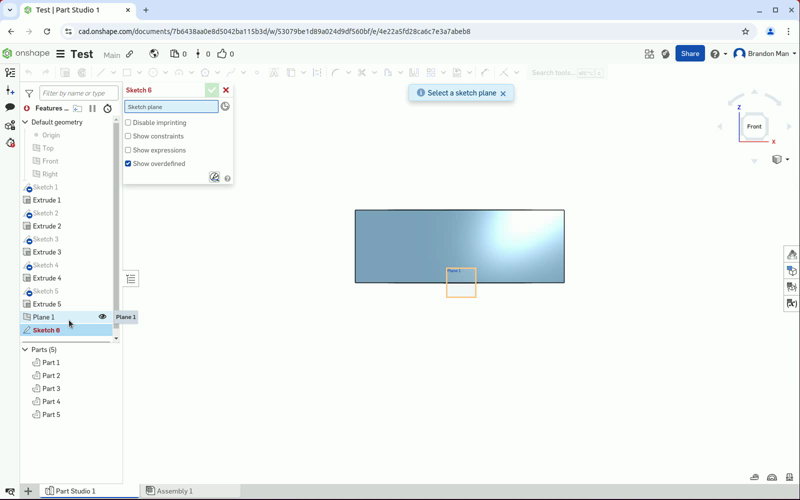
click(69, 319)
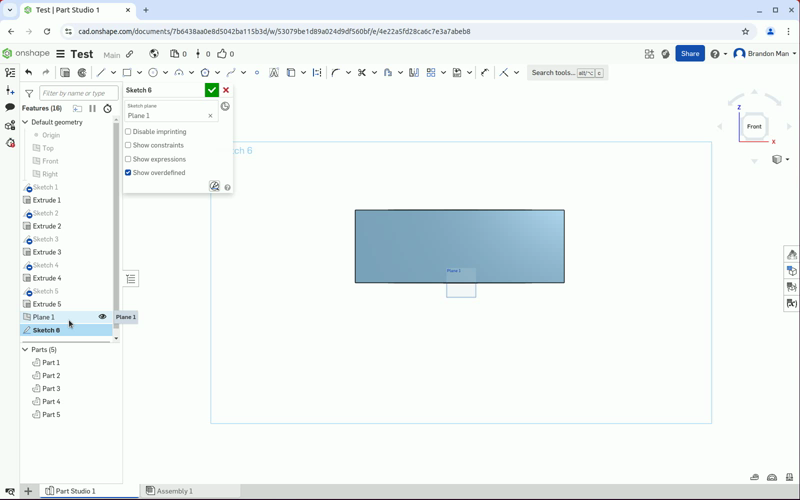
mouse_move(73, 352)
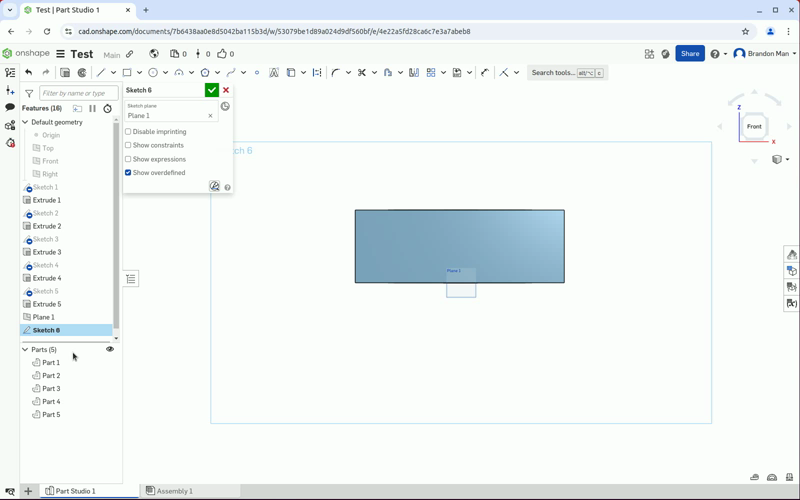
key(y)
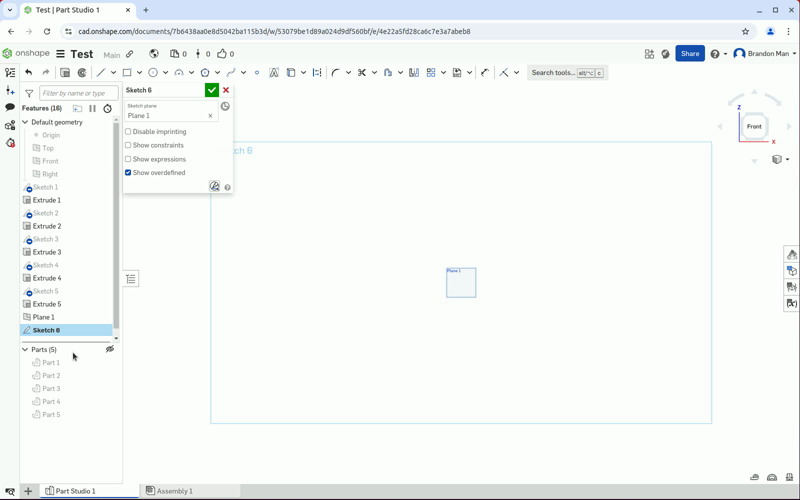
key(c)
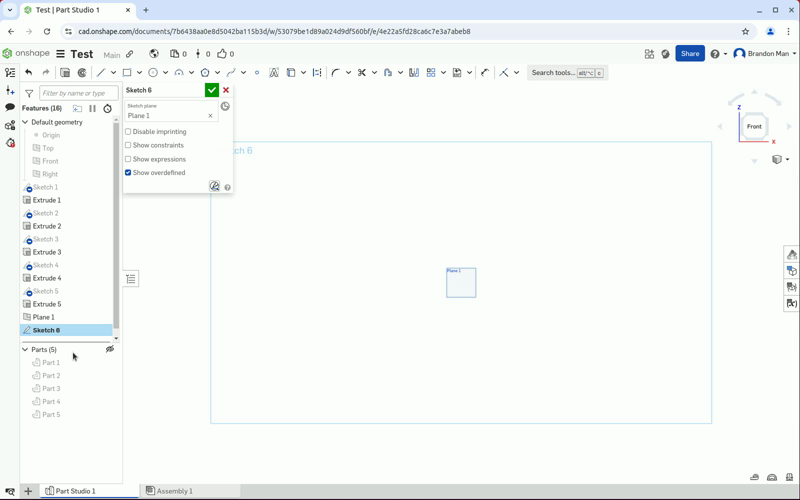
key_down(shift)
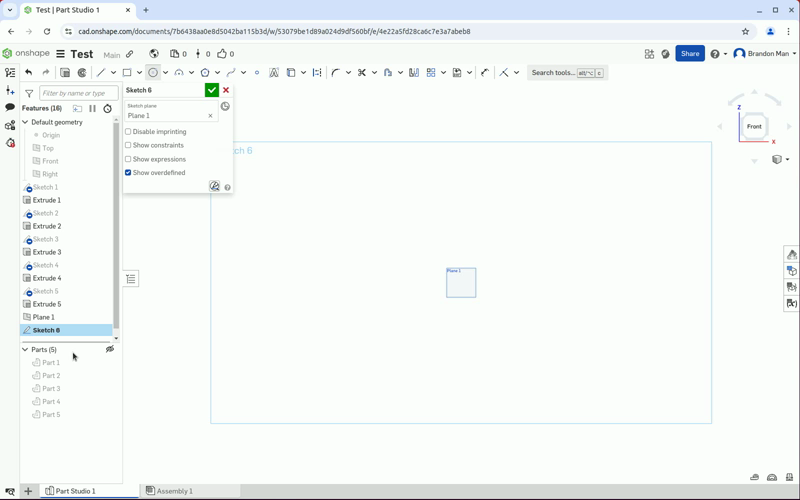
mouse_move(388, 246)
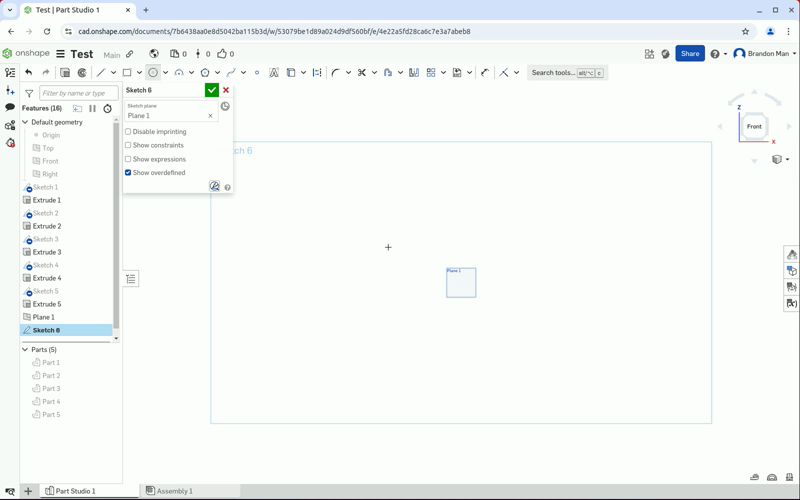
click(388, 246)
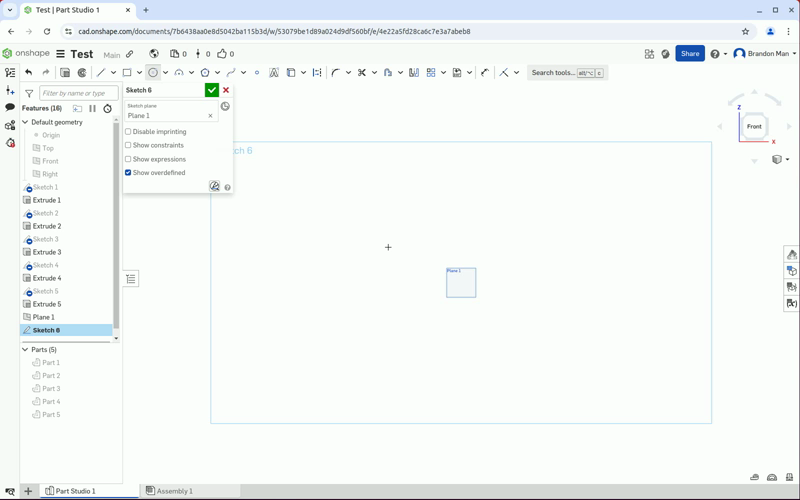
key_up(shift)
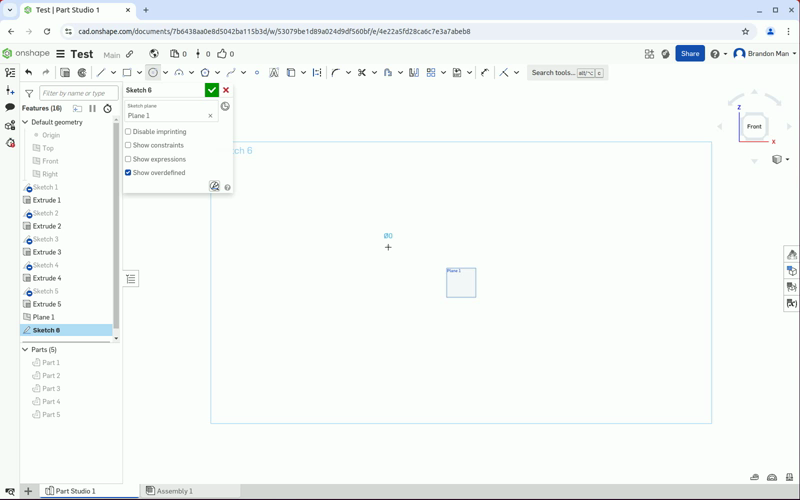
mouse_move(397, 246)
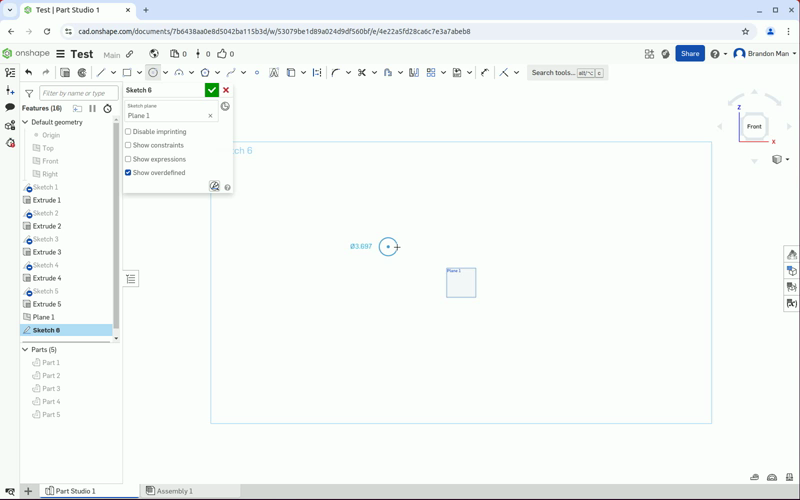
click(397, 246)
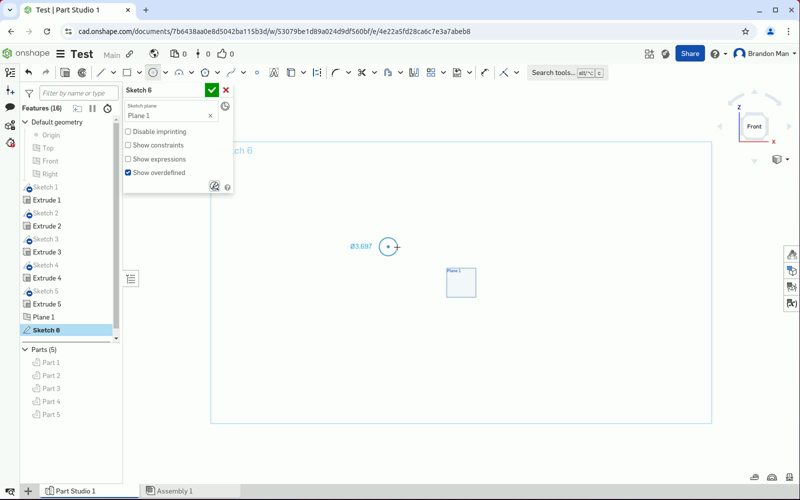
key(esc)
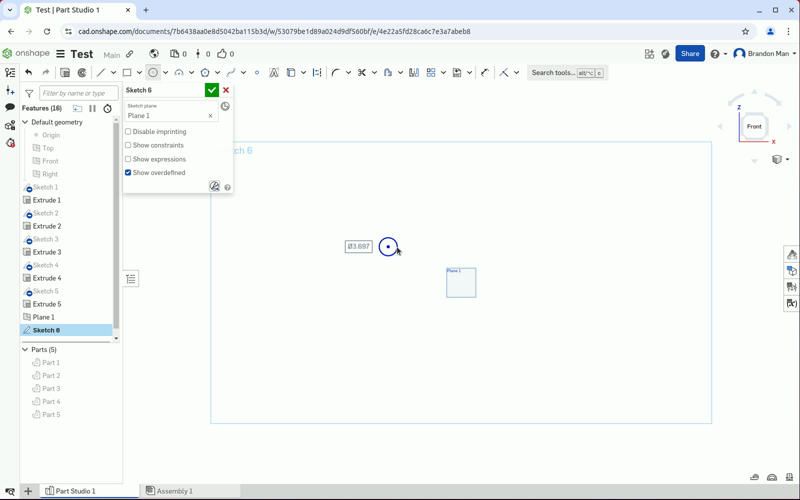
mouse_move(383, 242)
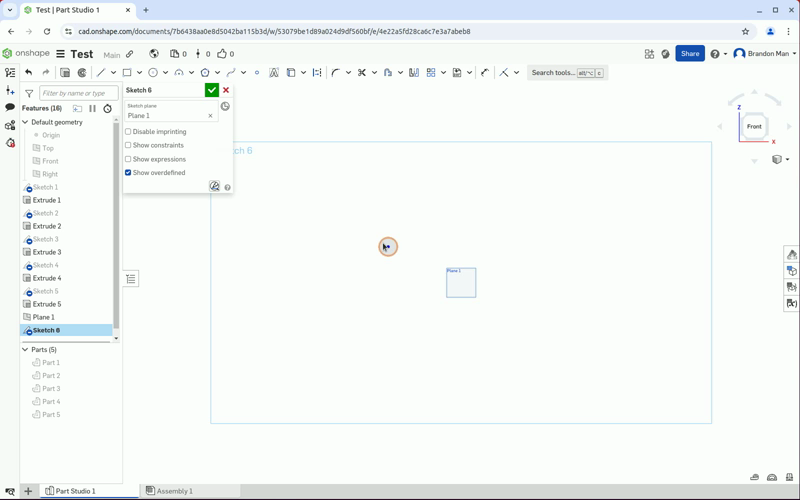
scroll(6)
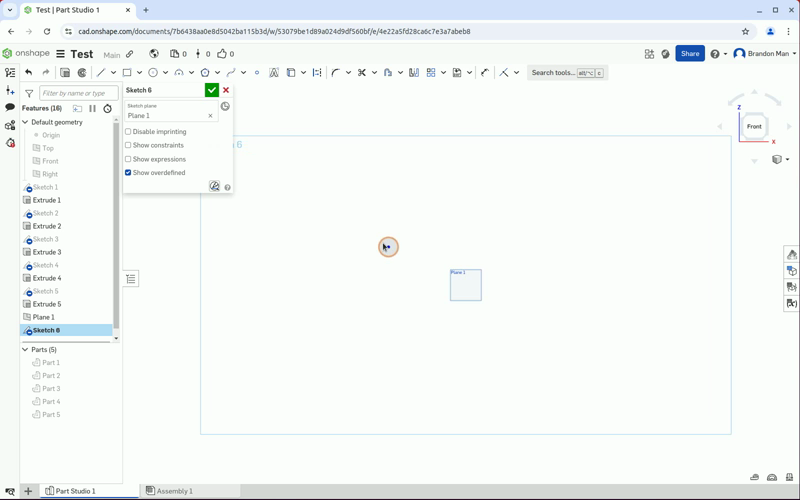
scroll(6)
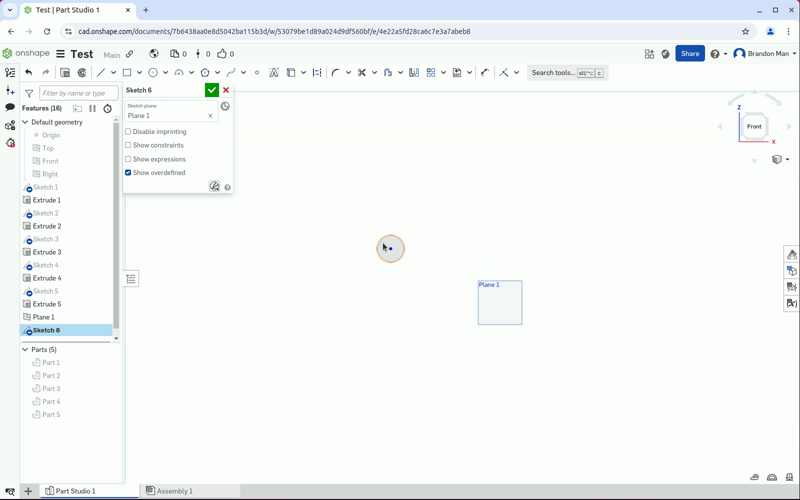
scroll(6)
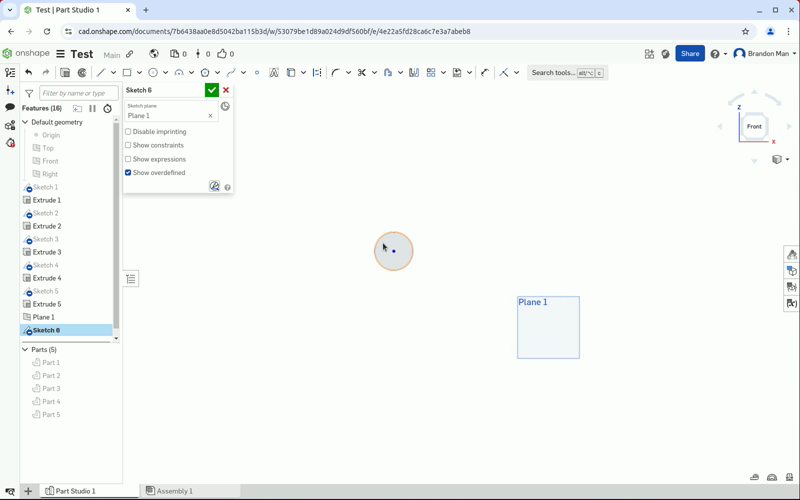
scroll(6)
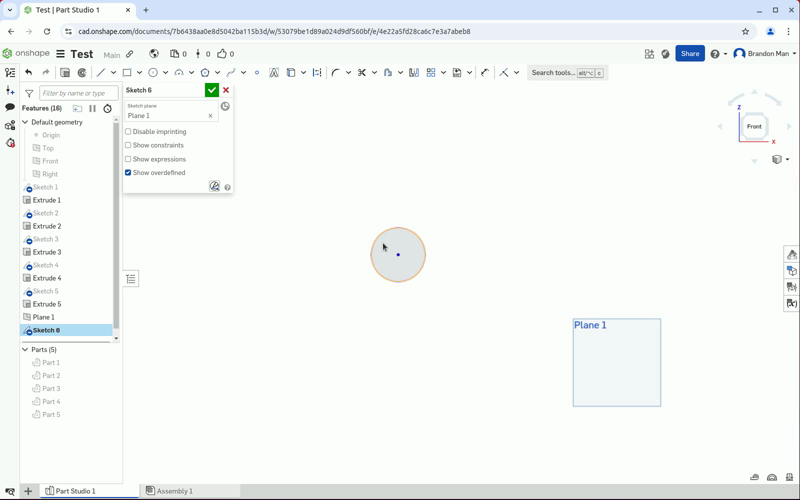
scroll(6)
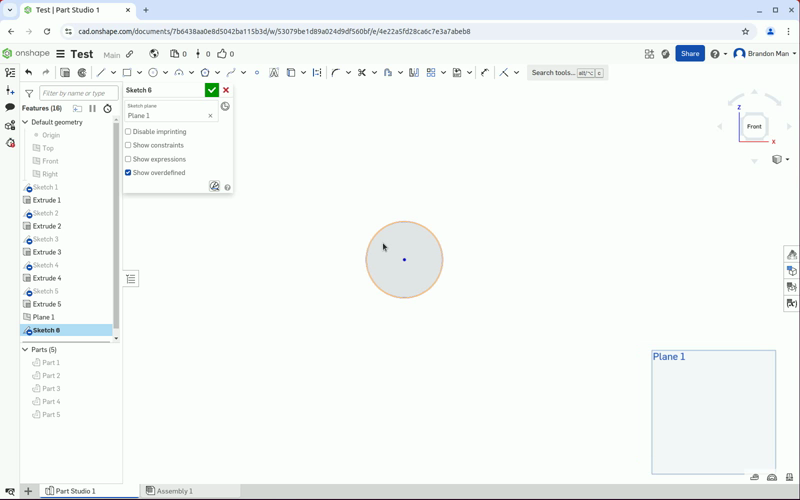
scroll(6)
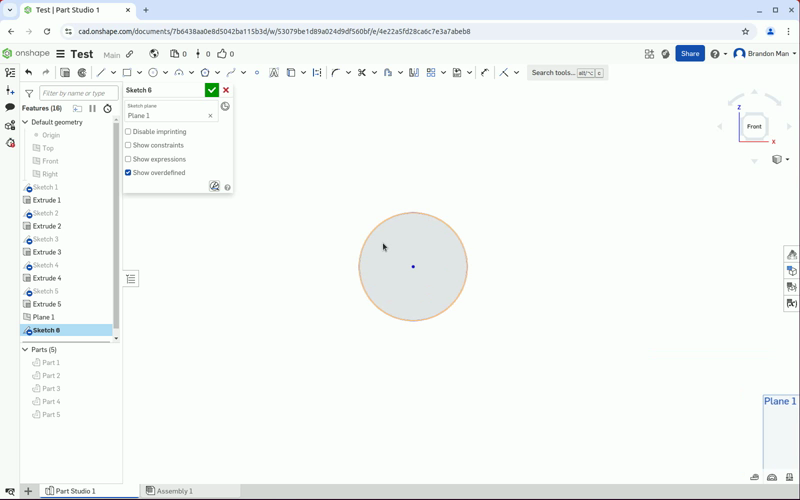
scroll(6)
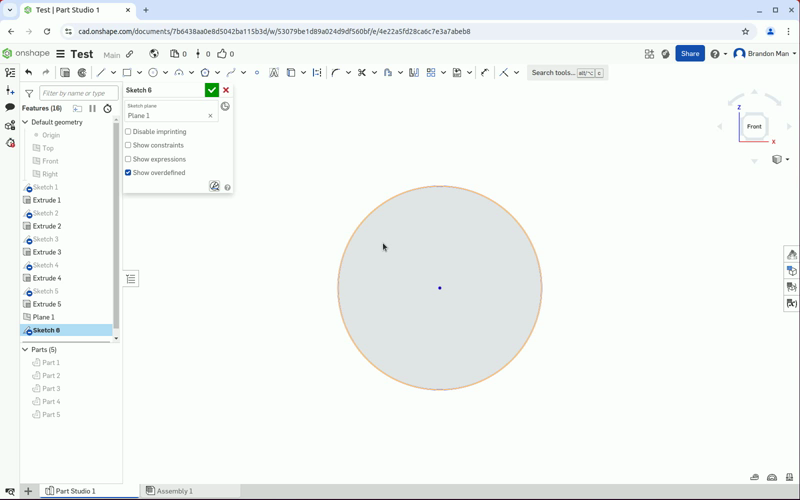
click(383, 242)
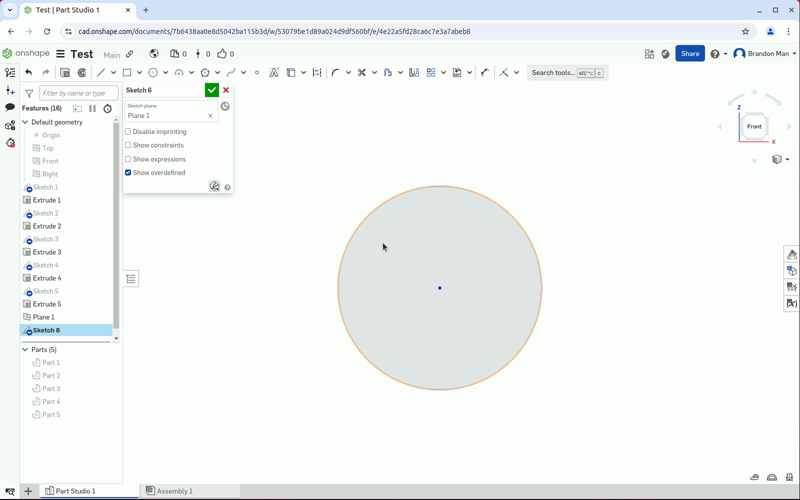
scroll(-6)
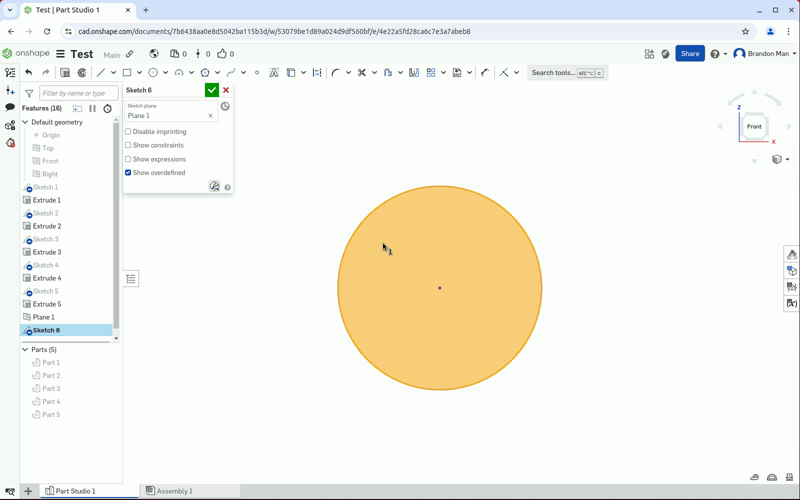
scroll(-6)
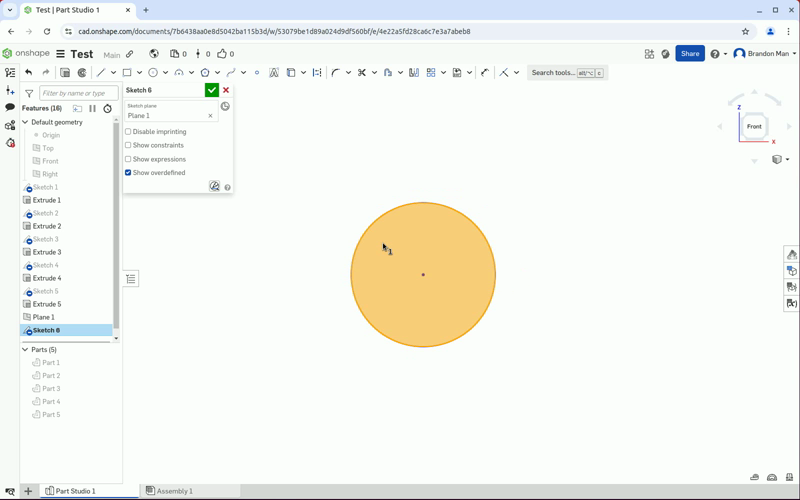
scroll(-6)
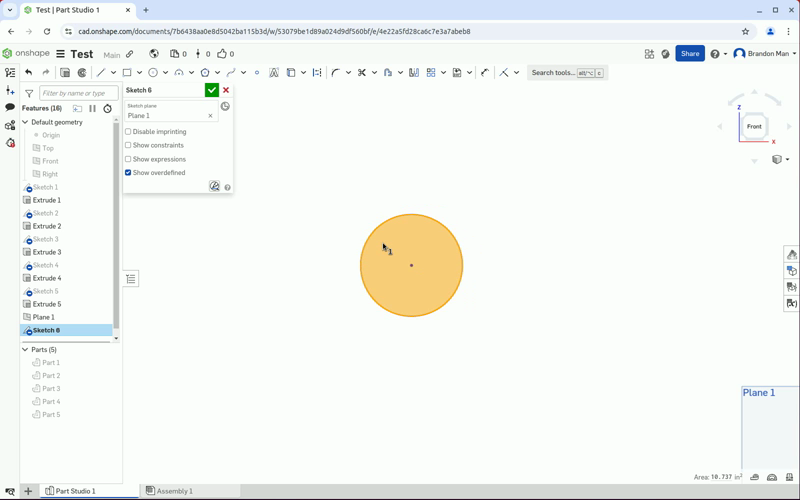
scroll(-6)
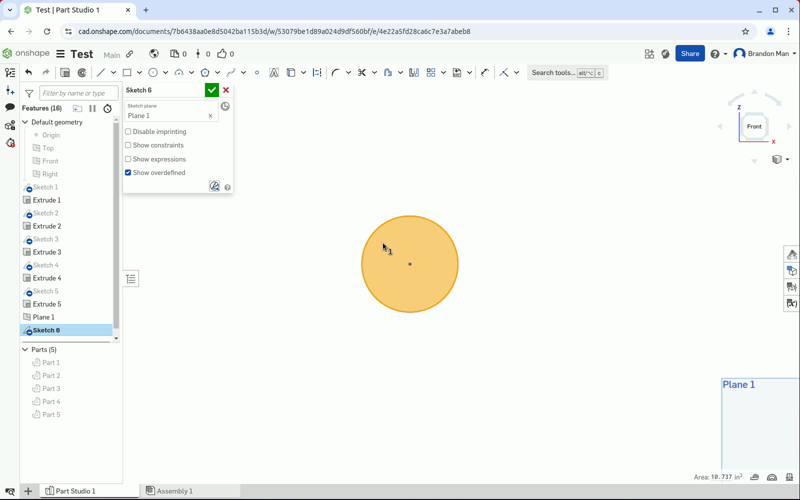
scroll(-6)
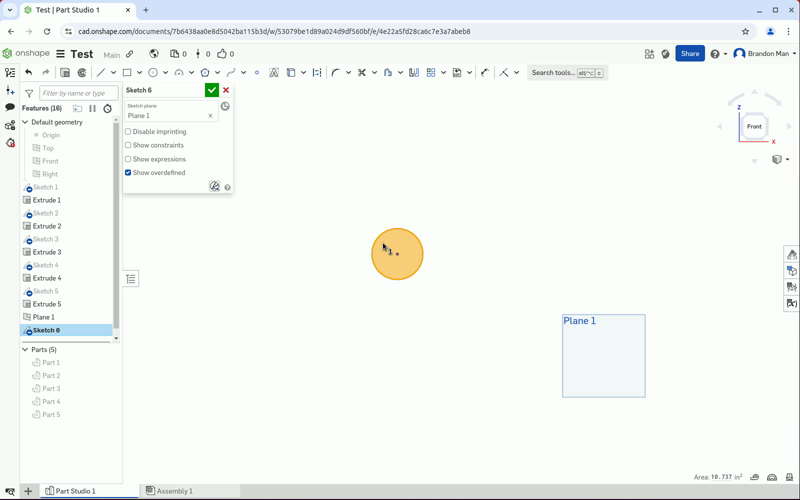
scroll(-6)
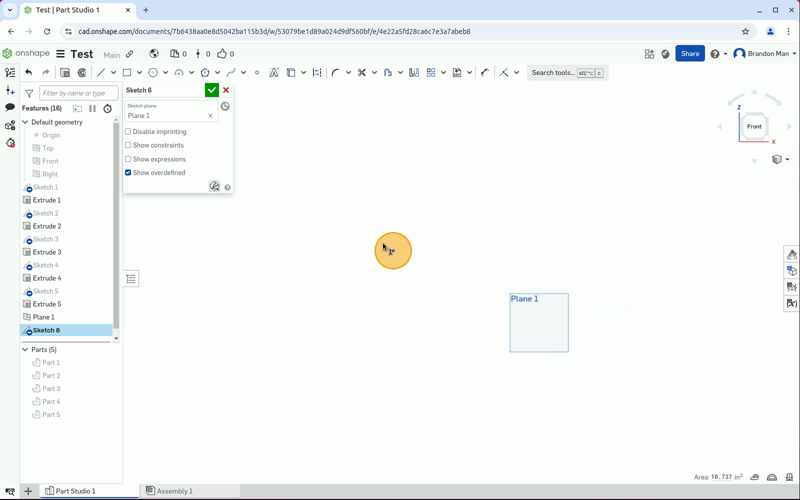
scroll(-6)
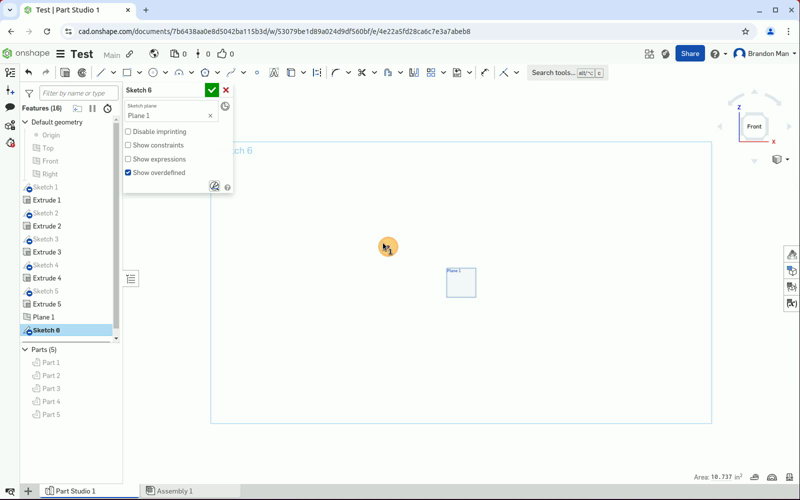
mouse_move(73, 352)
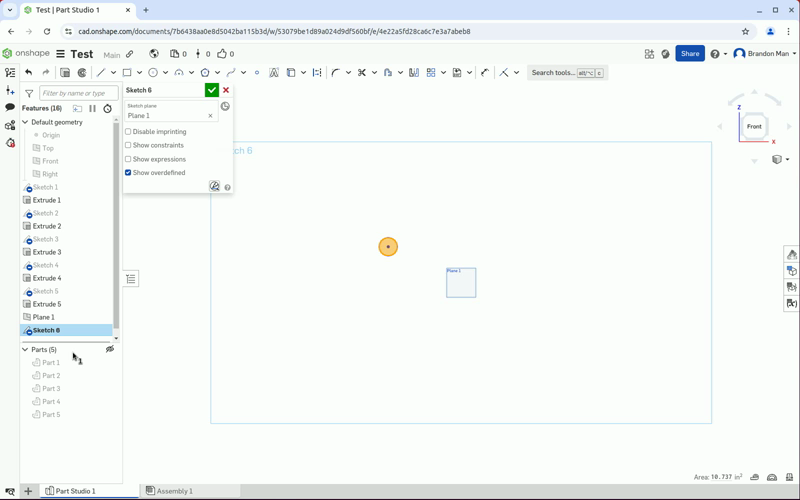
key(shift+y)
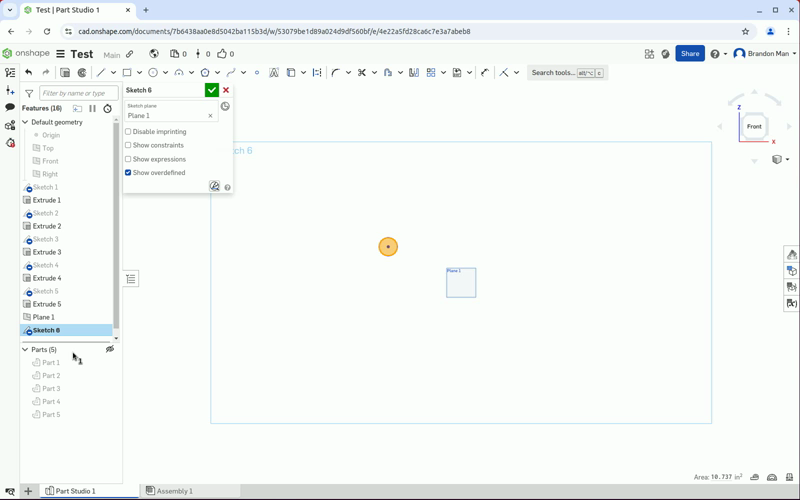
key(shift+e)
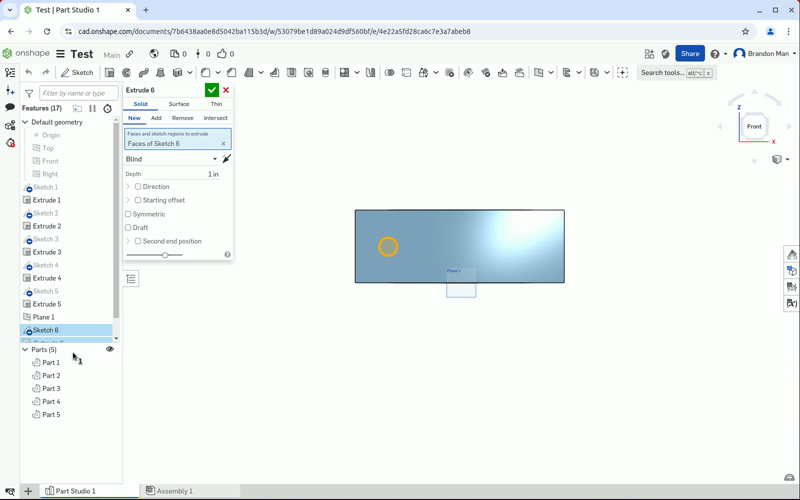
mouse_move(143, 106)
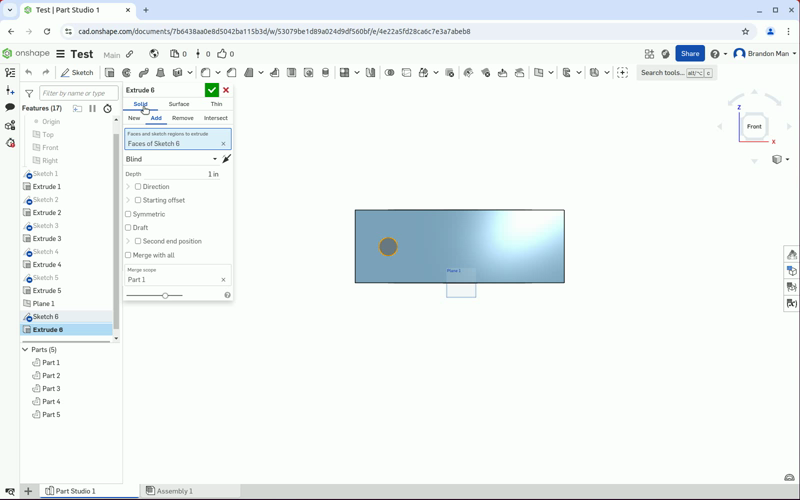
click(143, 106)
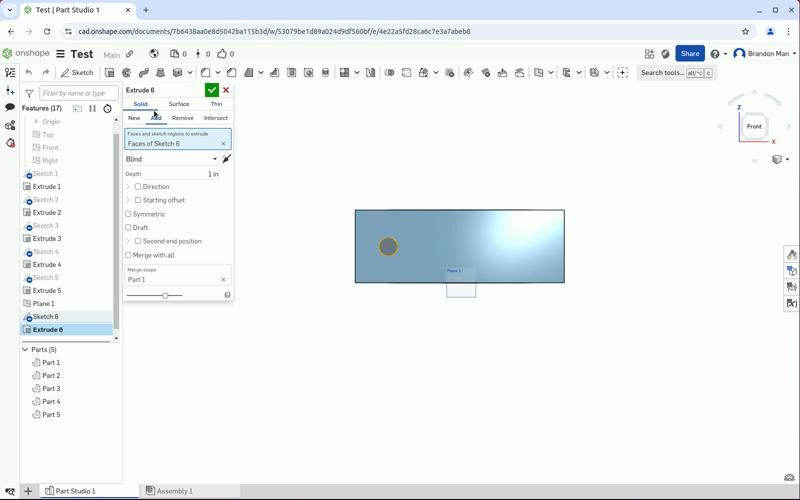
mouse_move(186, 120)
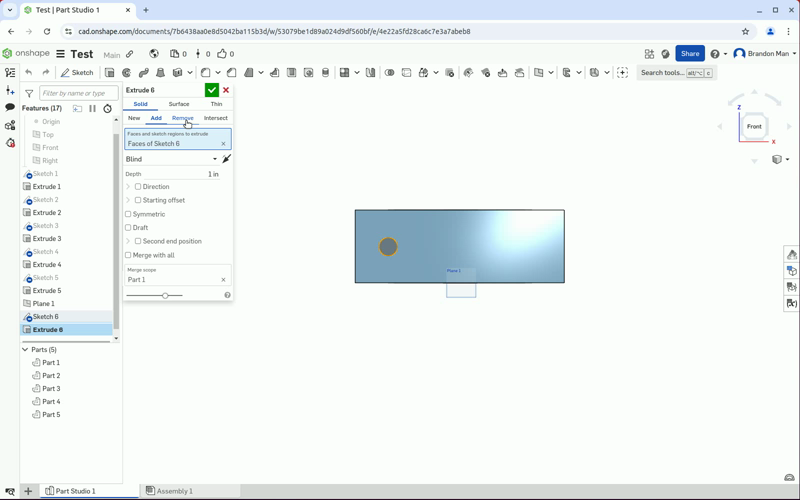
click(186, 120)
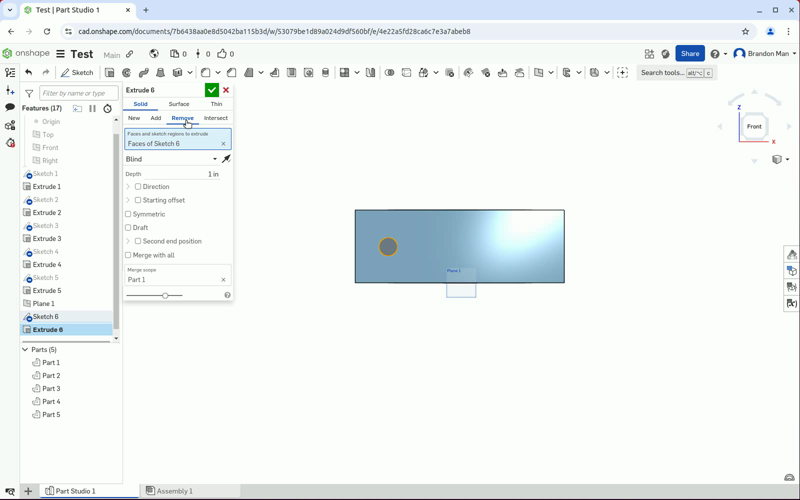
key(tab, 4)
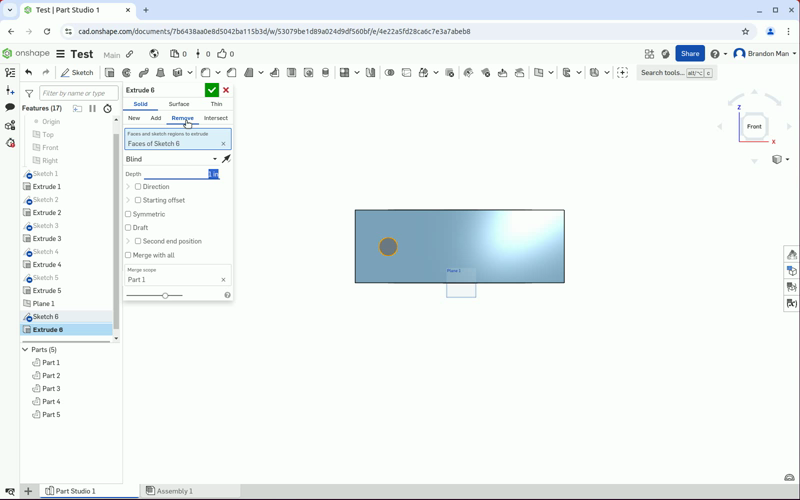
text(8.906)
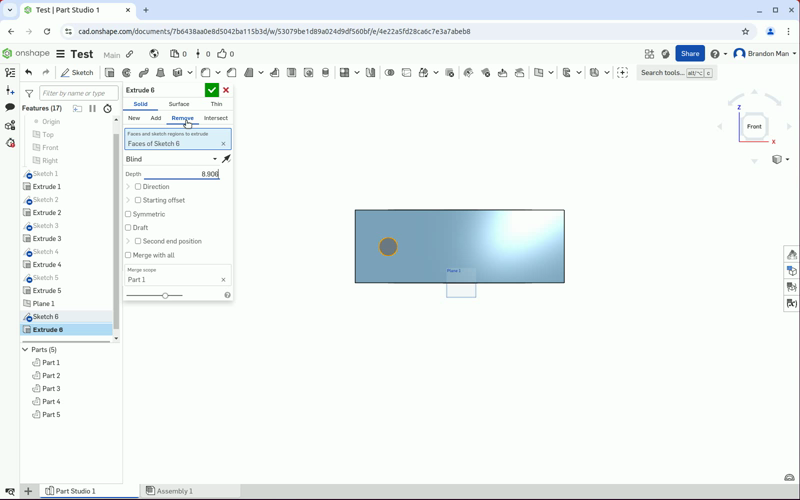
key(tab, 6)
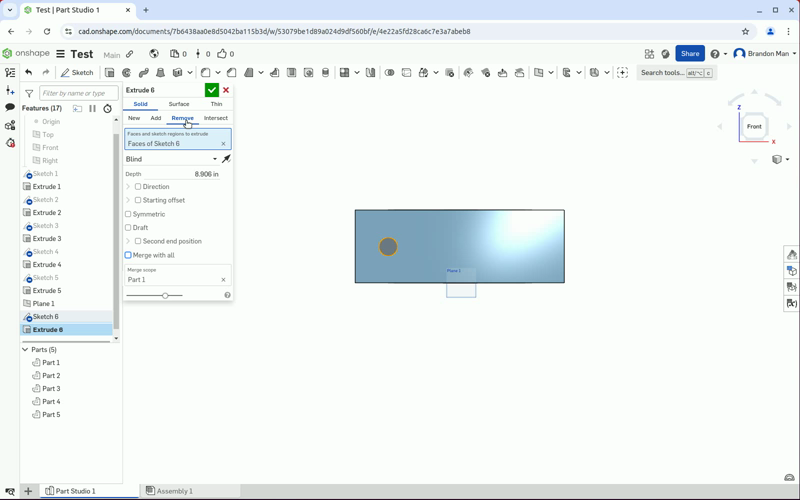
key(space)
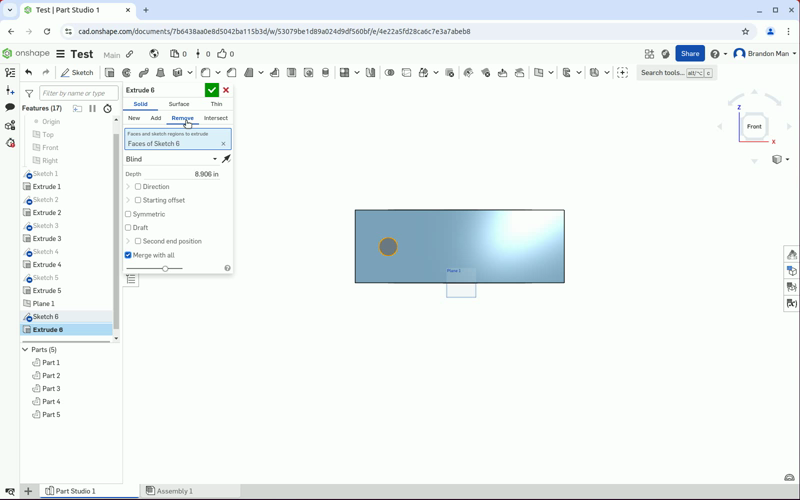
key(enter)
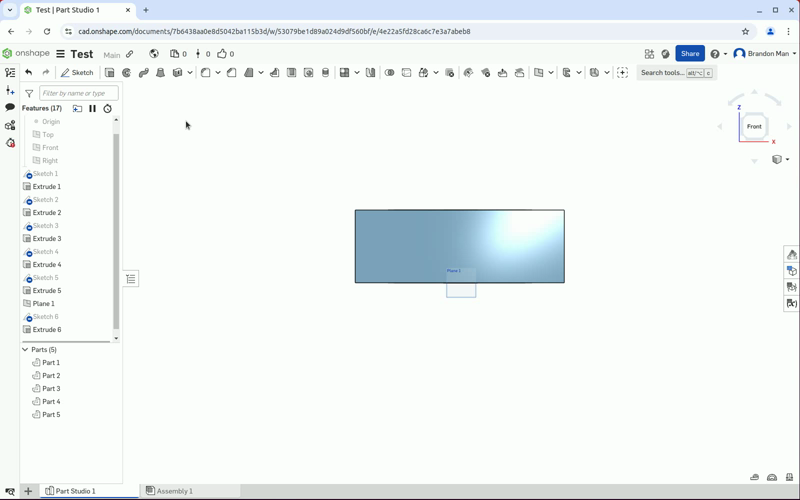
key(shift+h)
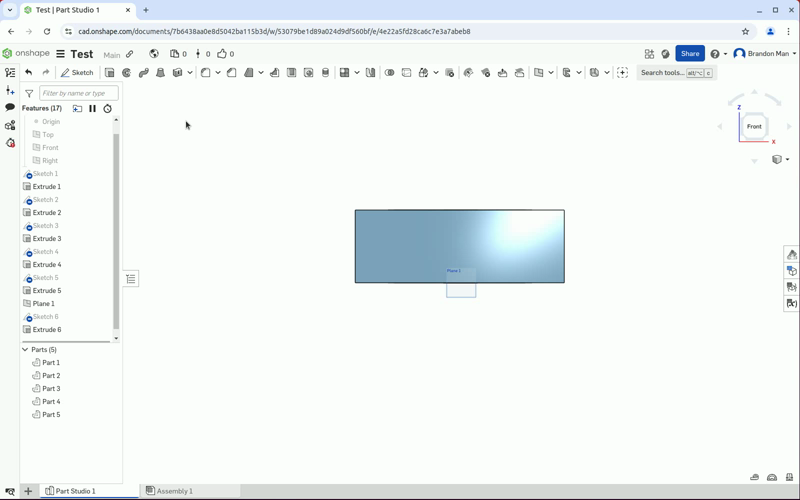
key(shift+h)
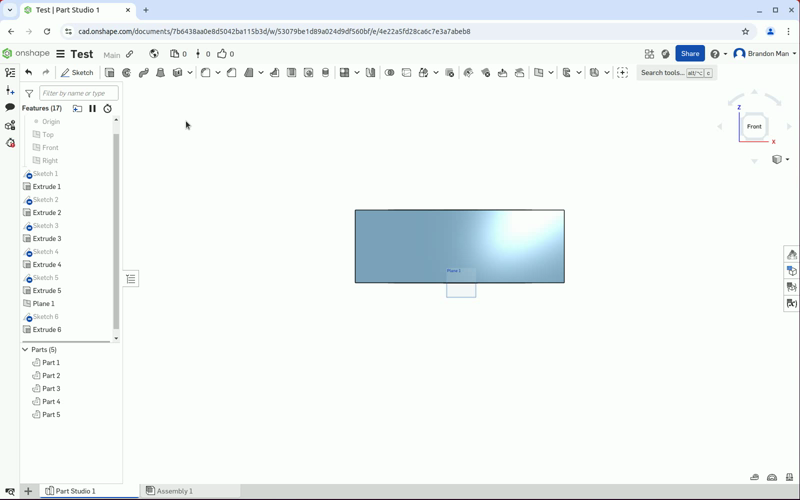
mouse_move(69, 176)
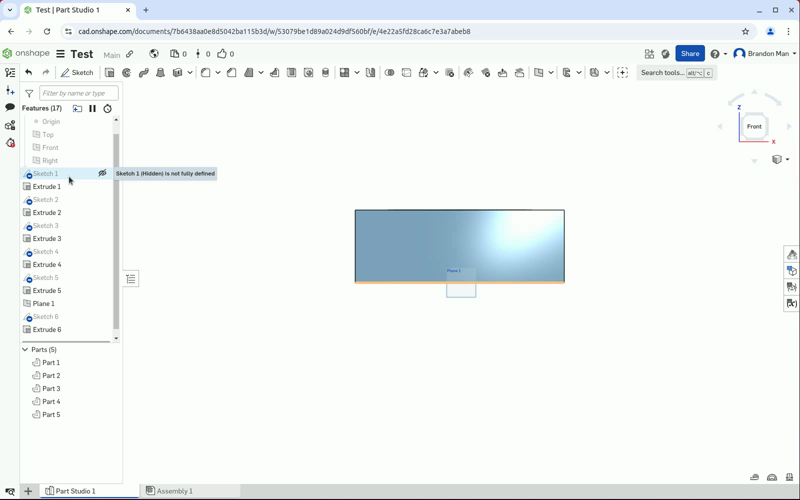
click(69, 176)
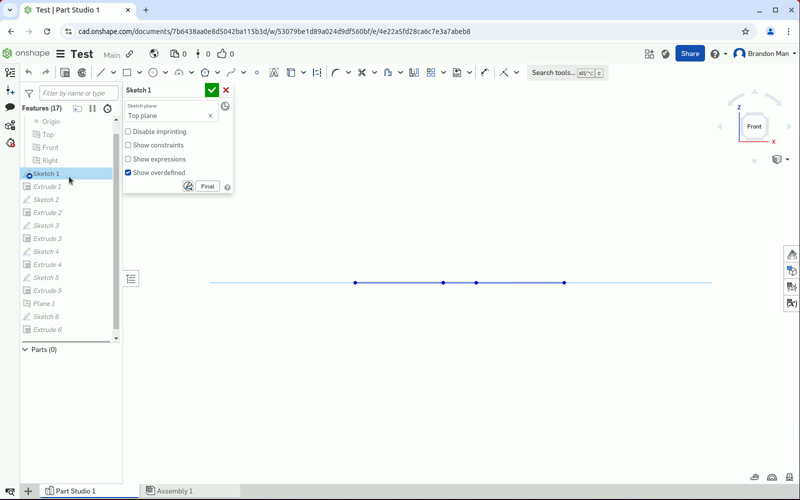
mouse_move(229, 92)
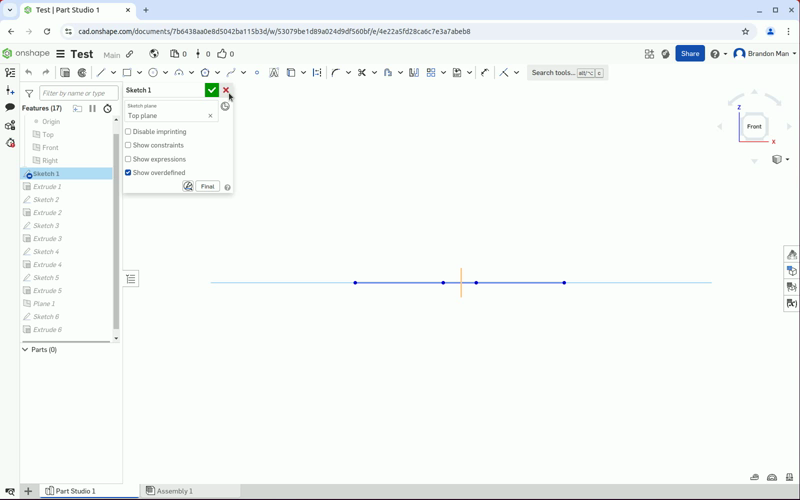
click(229, 92)
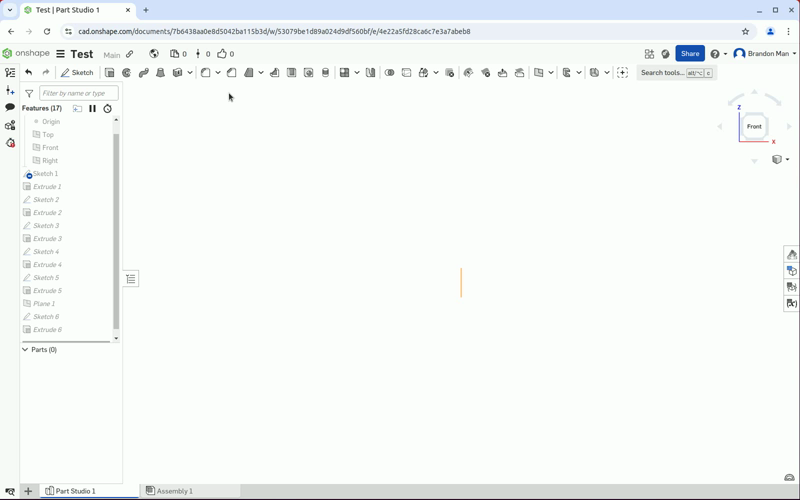
key(shift+s)
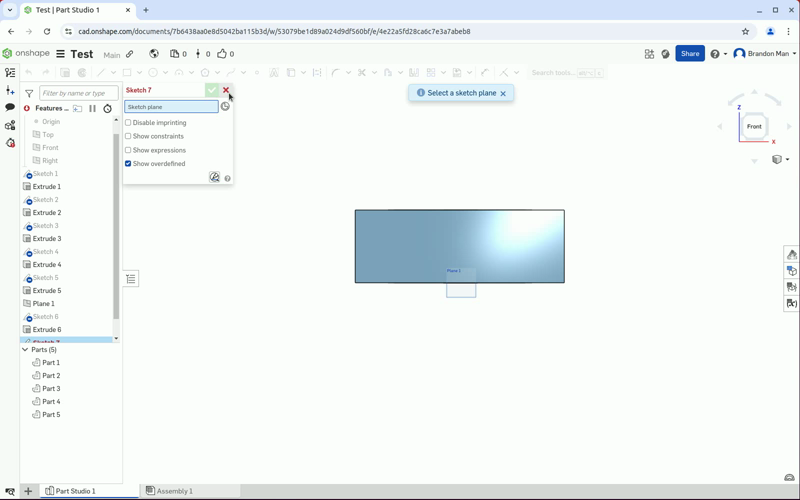
mouse_move(69, 293)
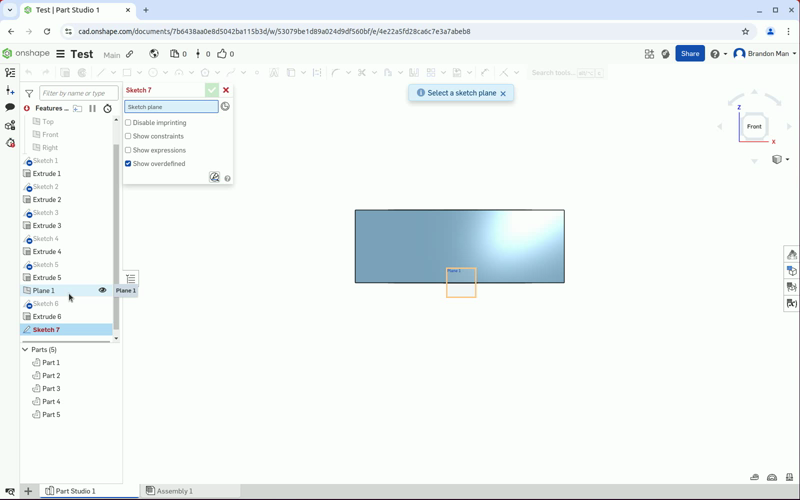
click(69, 293)
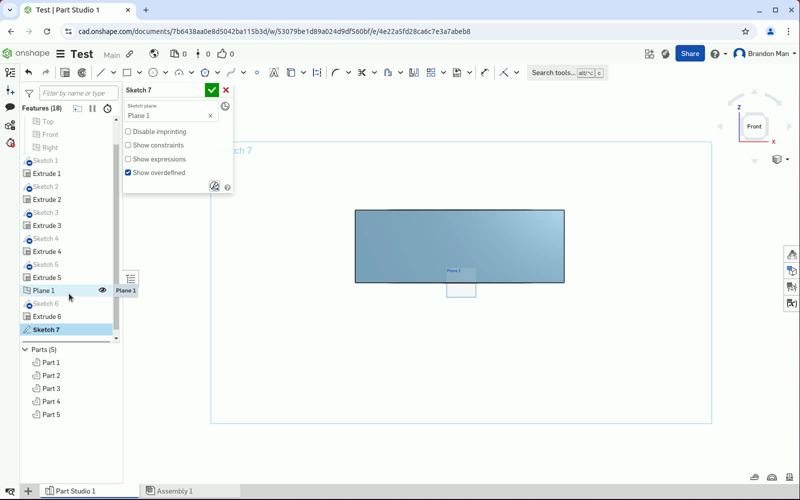
mouse_move(73, 352)
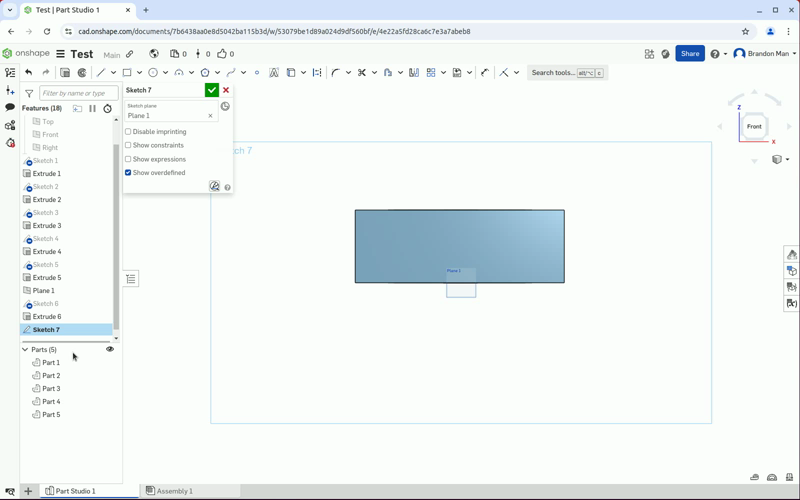
key(y)
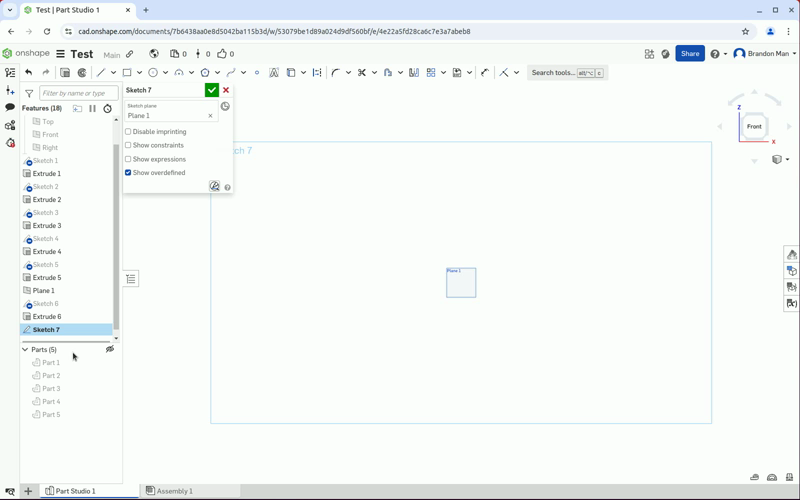
key(c)
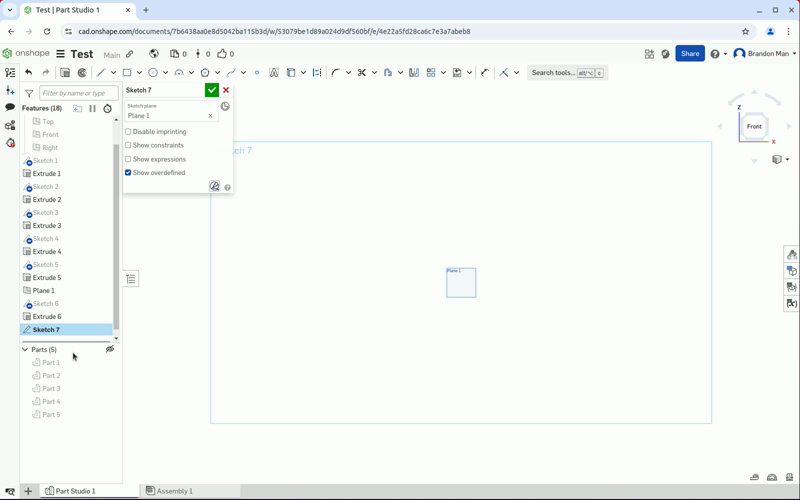
key_down(shift)
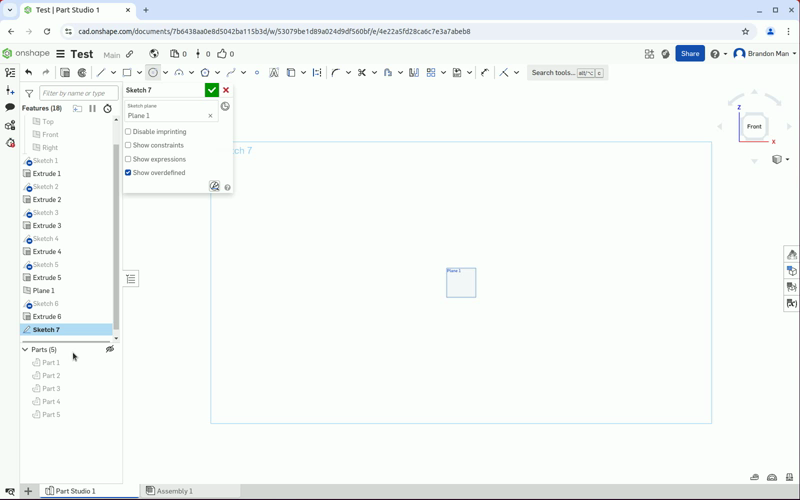
mouse_move(534, 246)
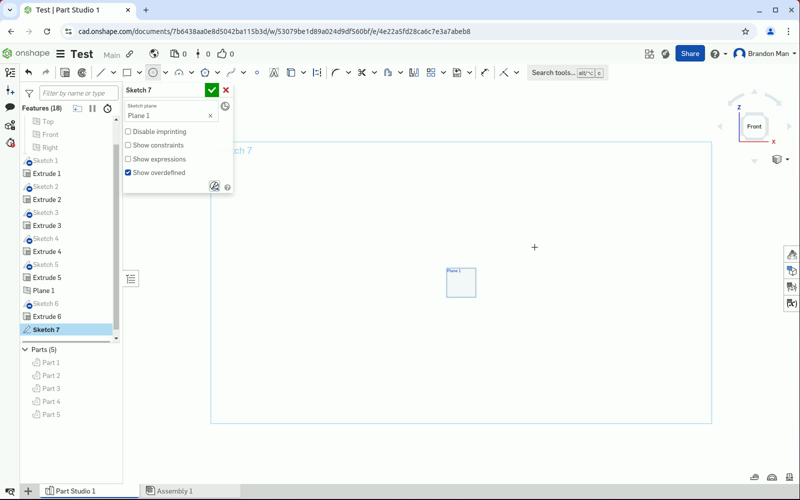
click(534, 246)
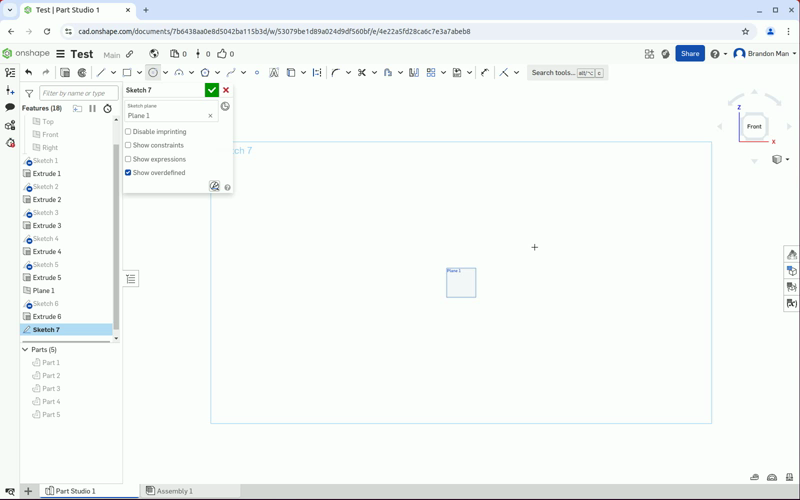
key_up(shift)
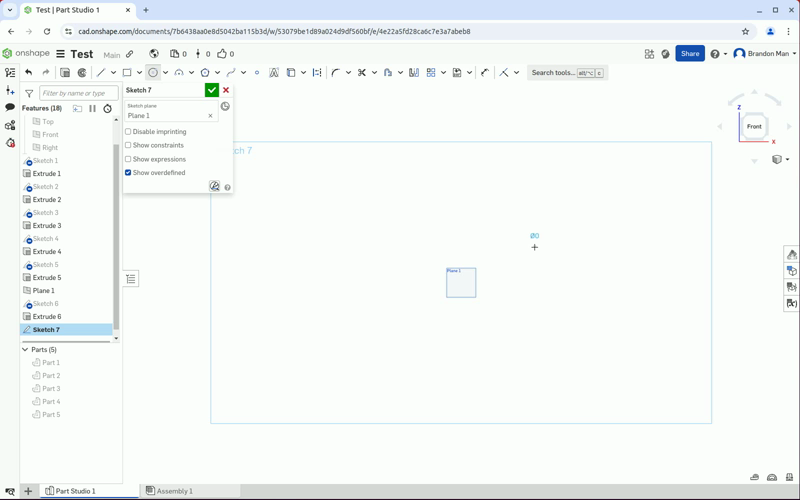
mouse_move(543, 246)
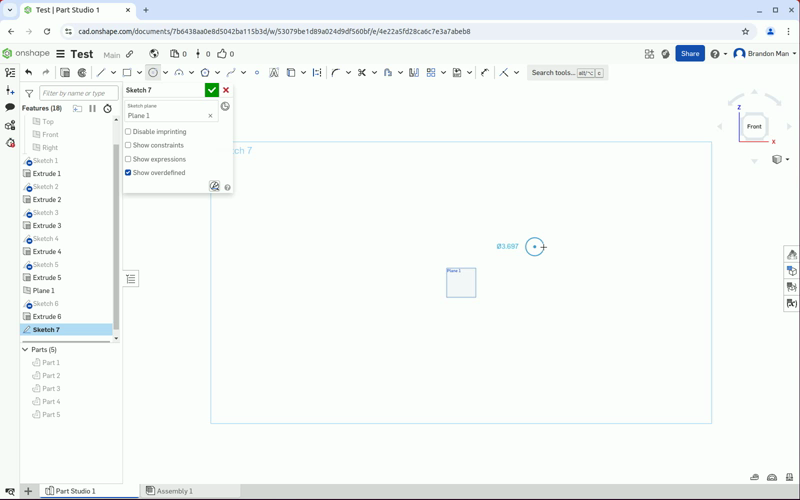
click(543, 246)
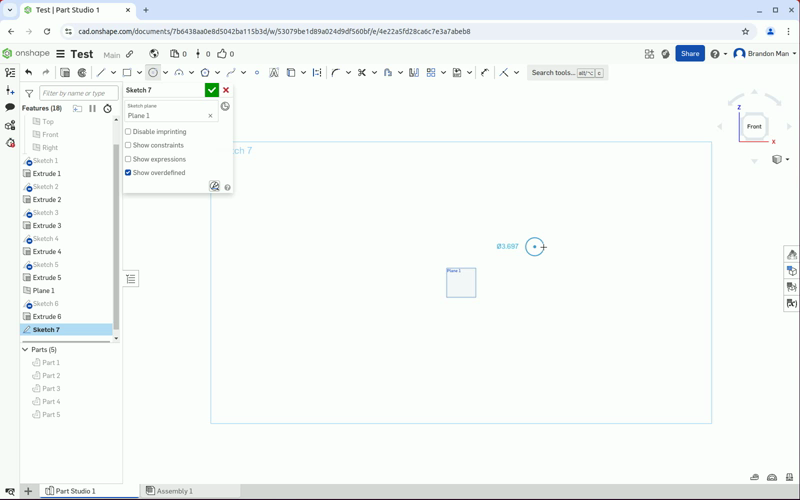
key(esc)
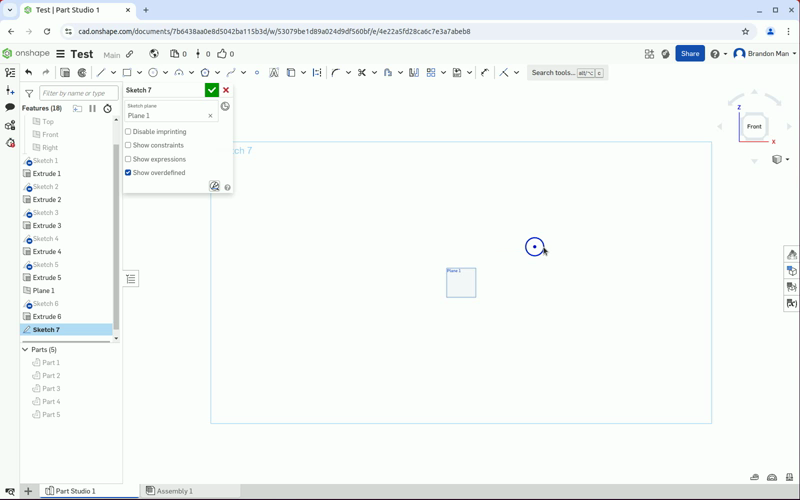
mouse_move(543, 248)
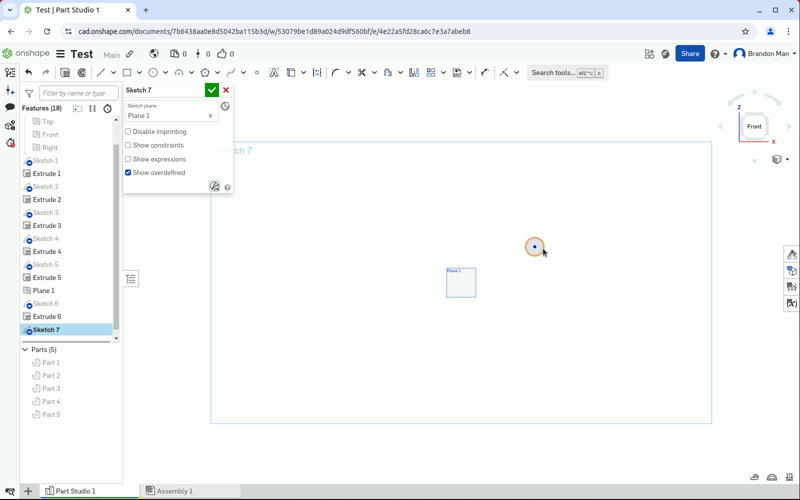
scroll(6)
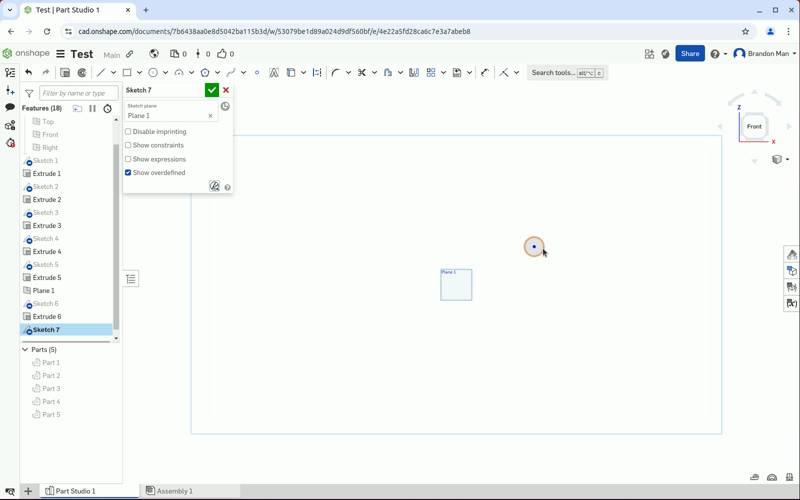
scroll(6)
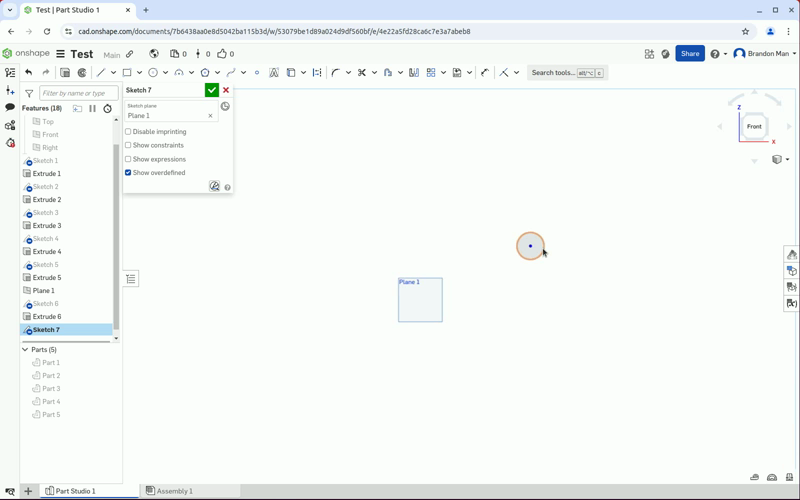
scroll(6)
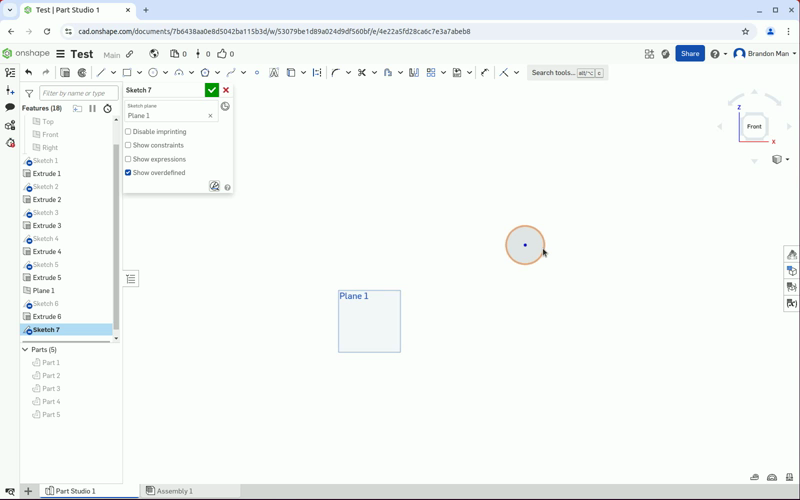
scroll(6)
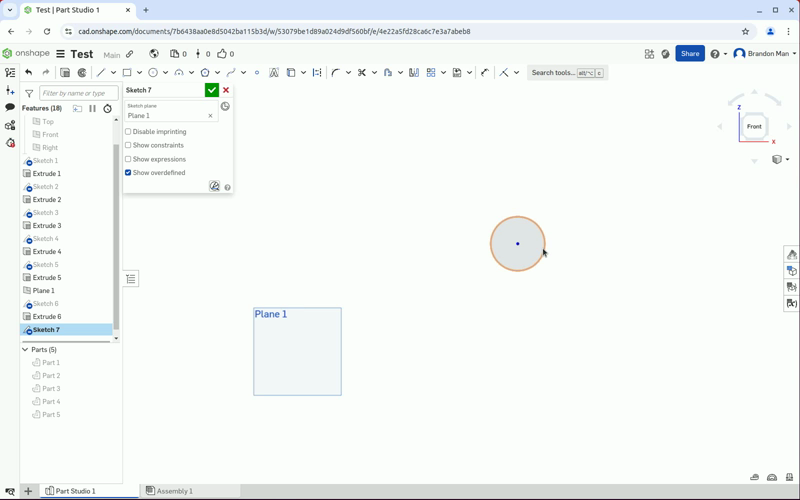
scroll(6)
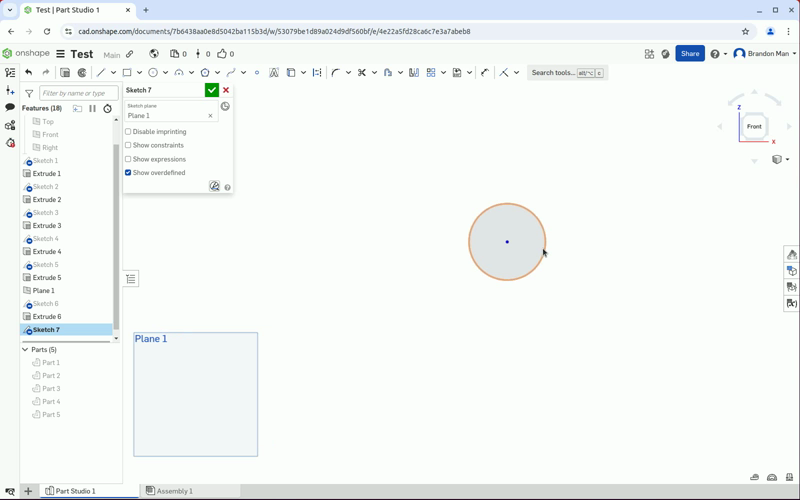
scroll(6)
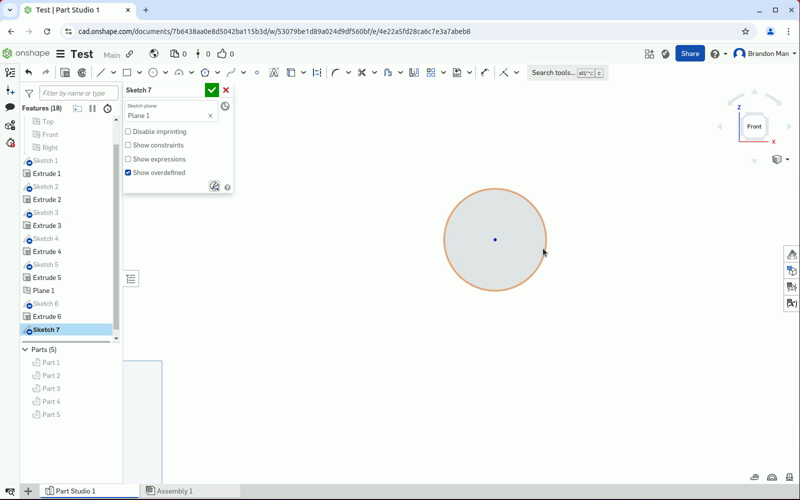
scroll(6)
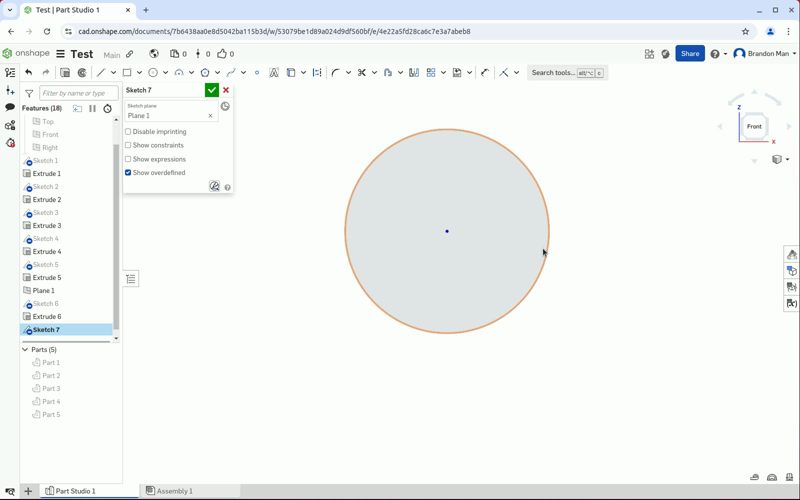
click(543, 248)
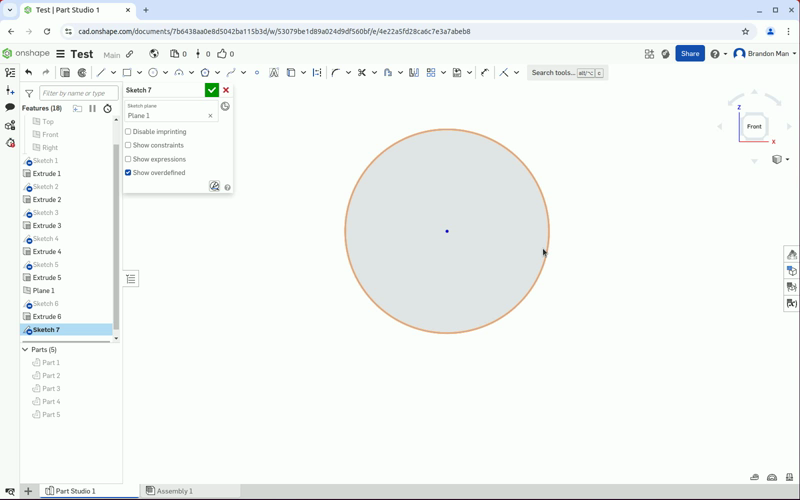
scroll(-6)
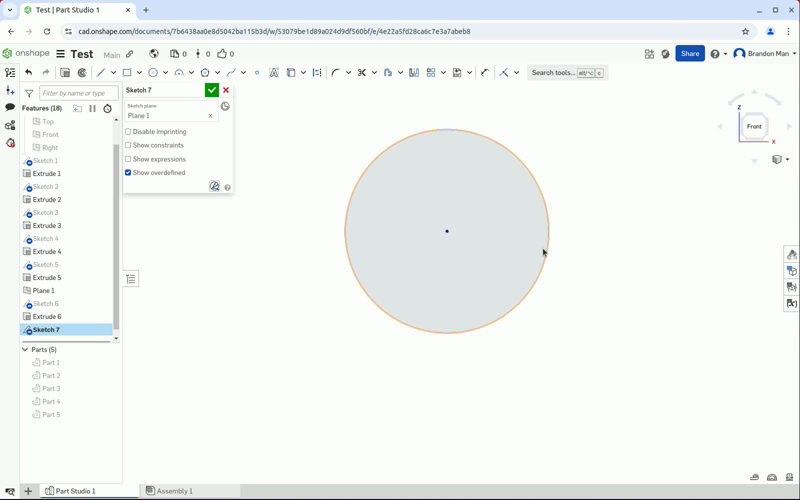
scroll(-6)
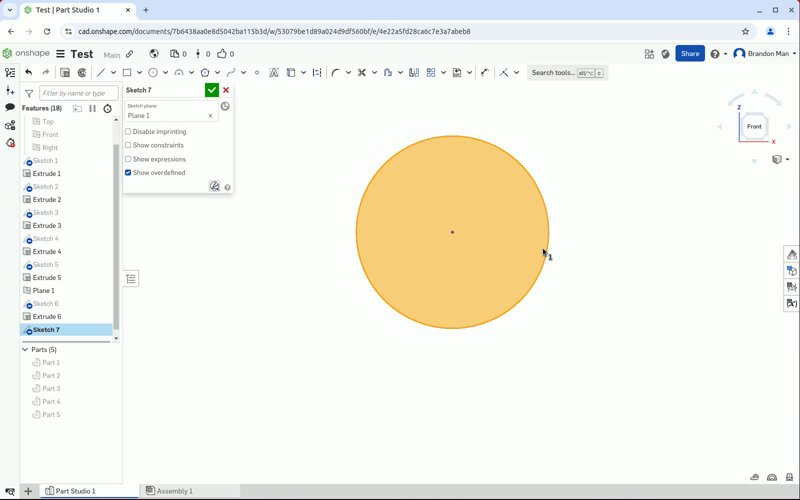
scroll(-6)
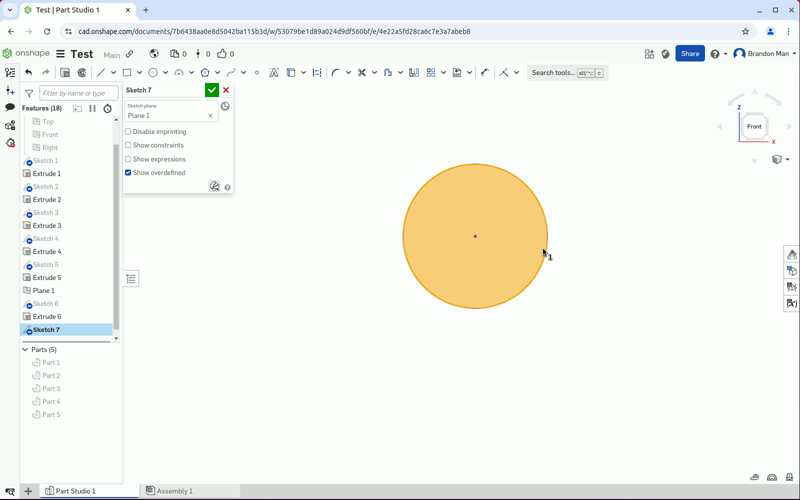
scroll(-6)
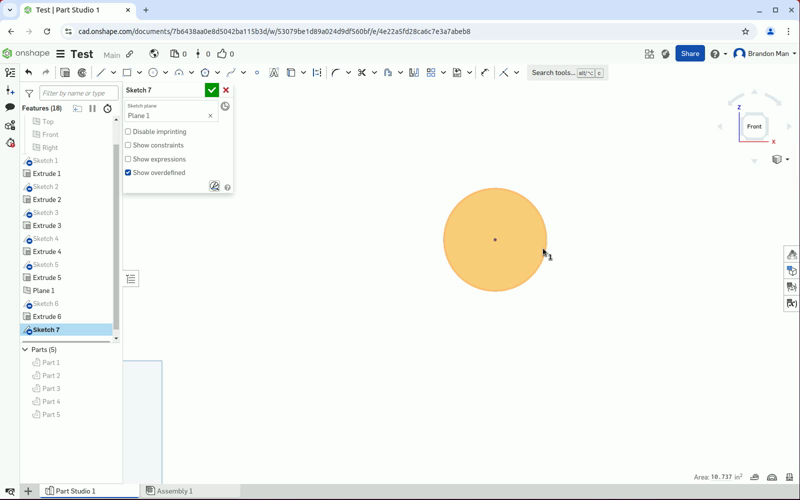
scroll(-6)
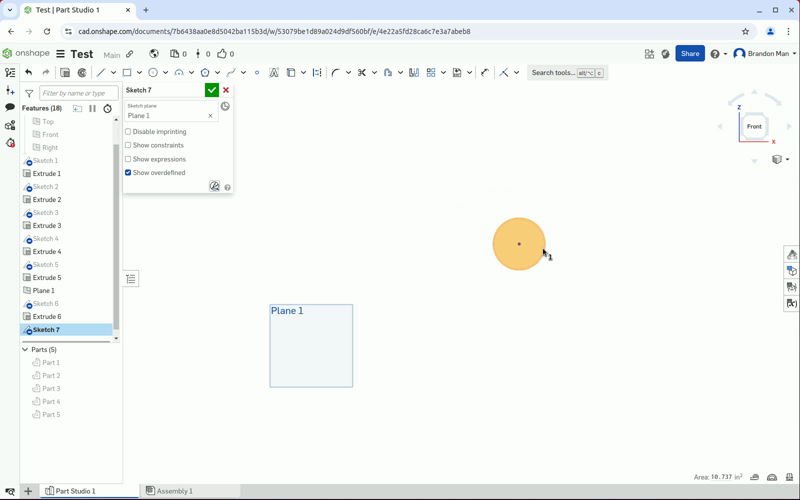
scroll(-6)
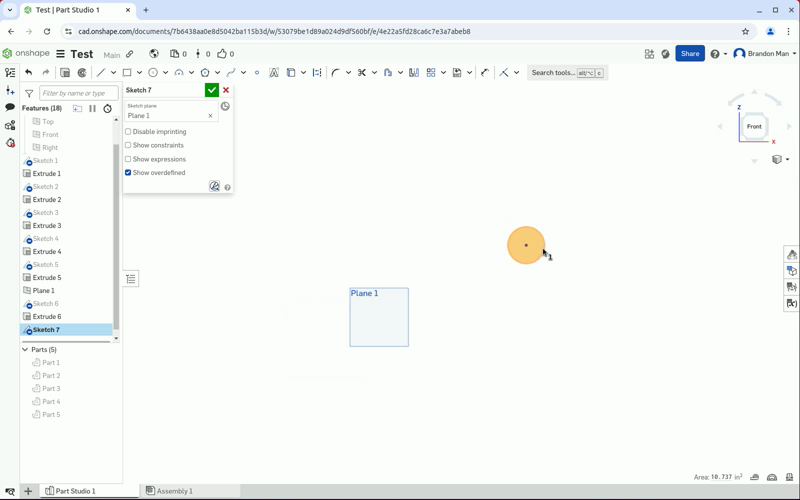
scroll(-6)
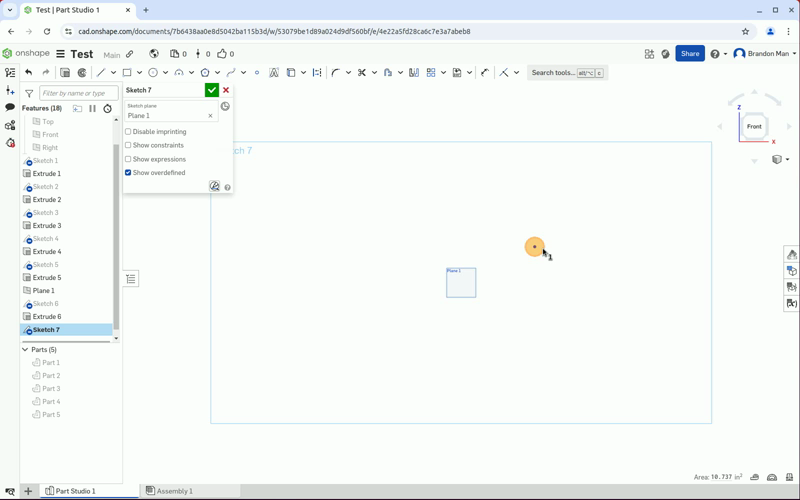
mouse_move(73, 352)
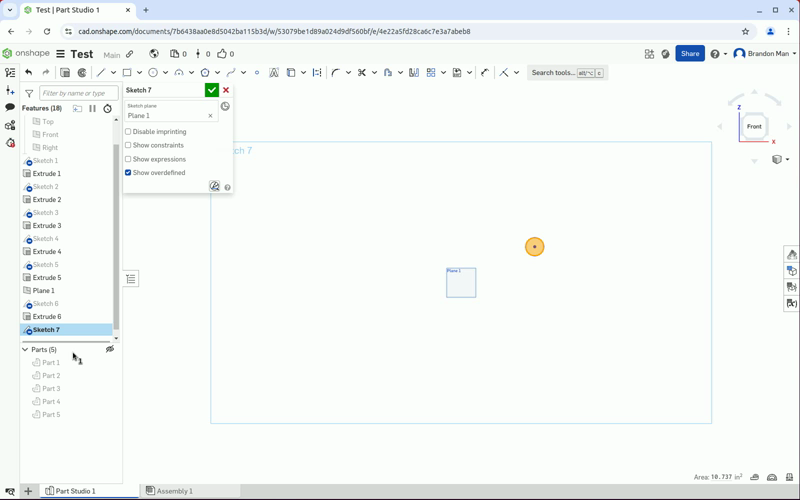
key(shift+y)
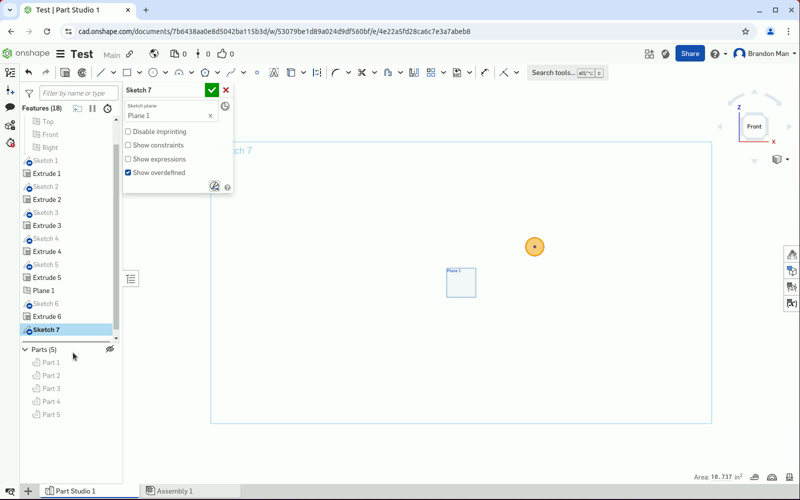
key(shift+e)
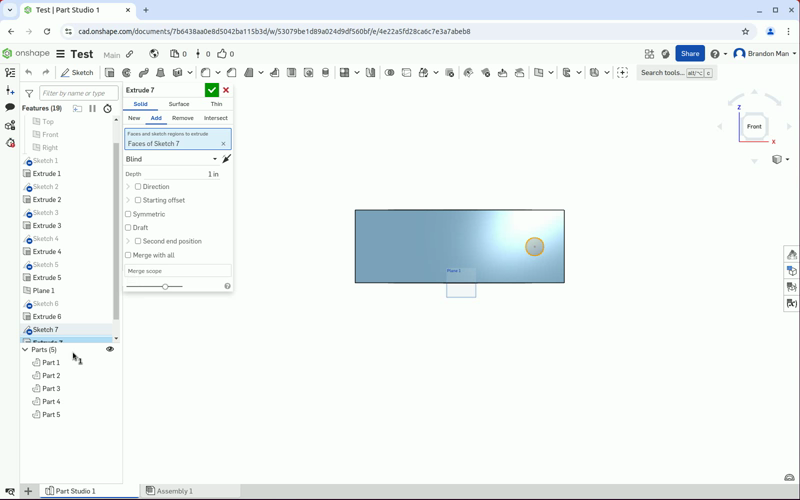
mouse_move(143, 106)
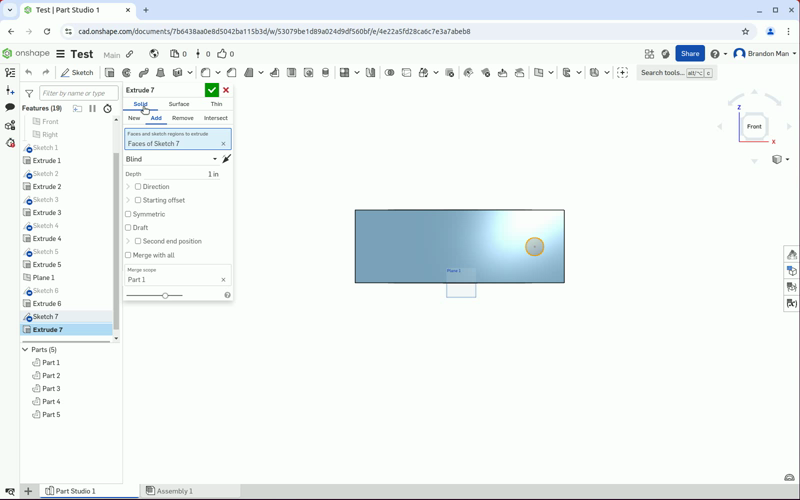
click(143, 106)
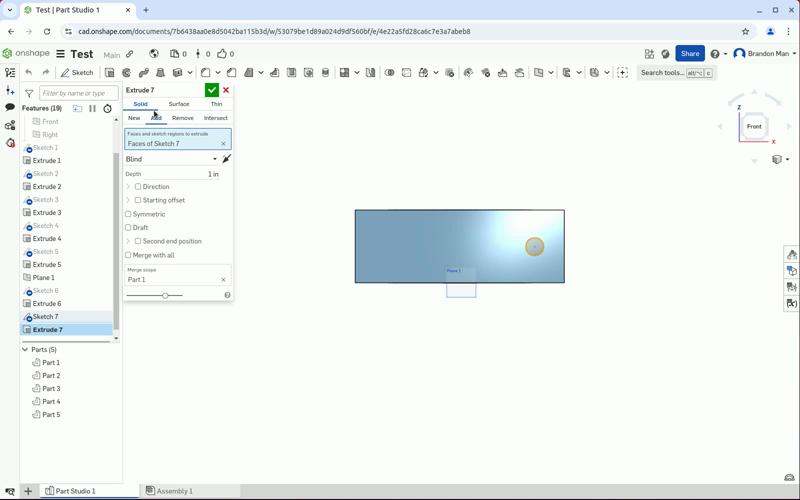
mouse_move(186, 120)
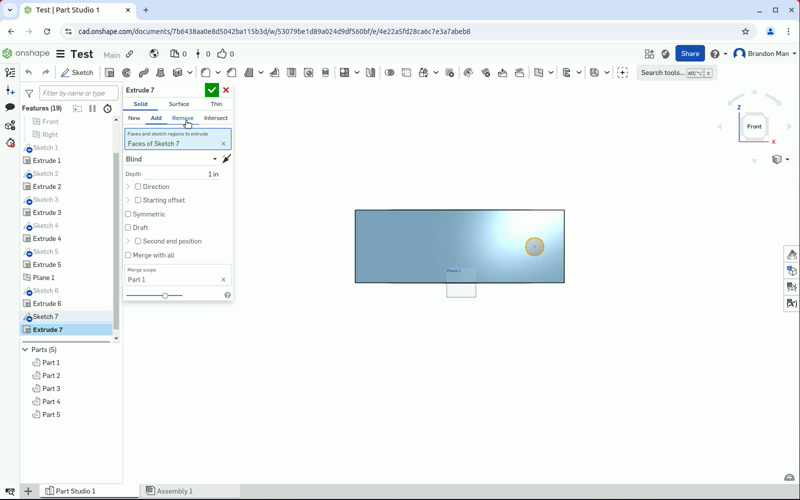
click(186, 120)
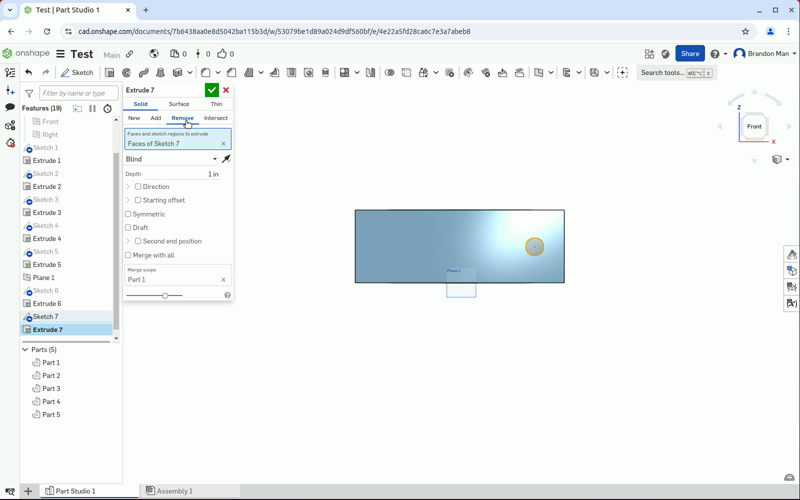
key(tab, 4)
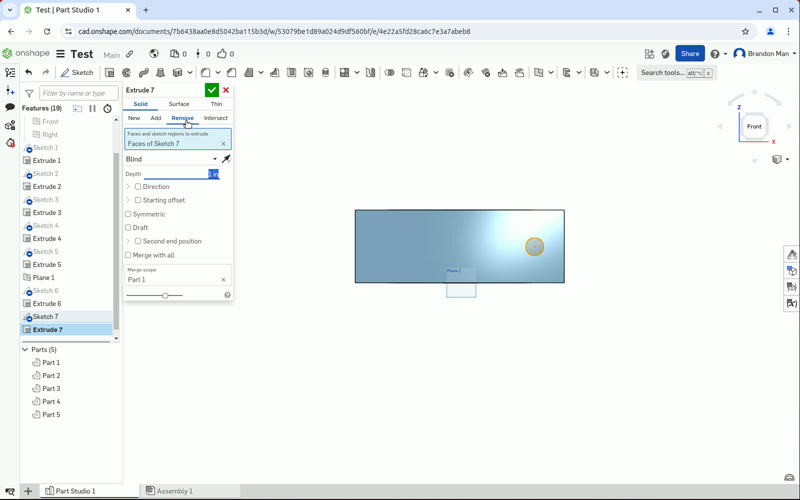
text(8.906)
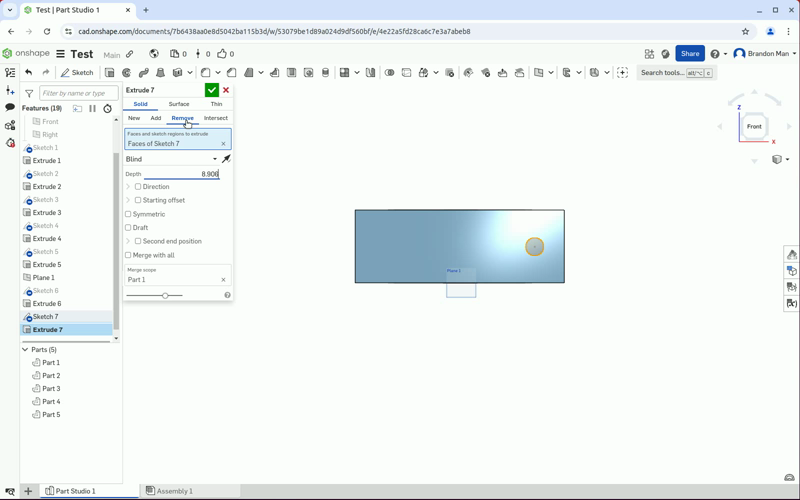
key(tab, 6)
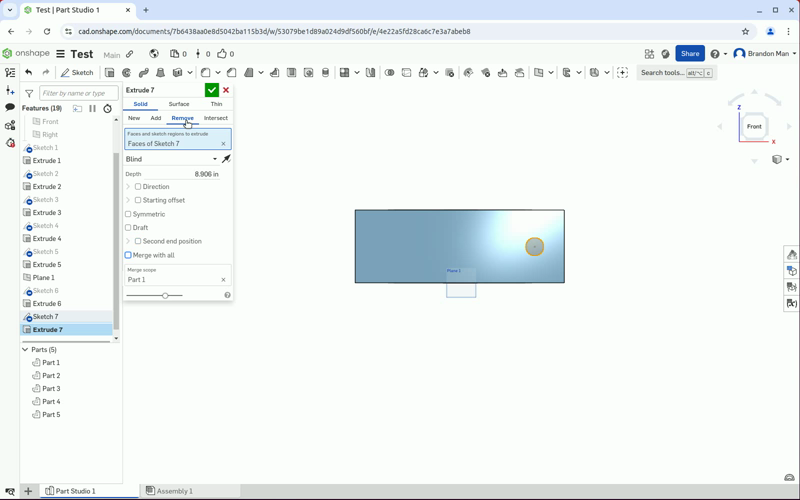
key(space)
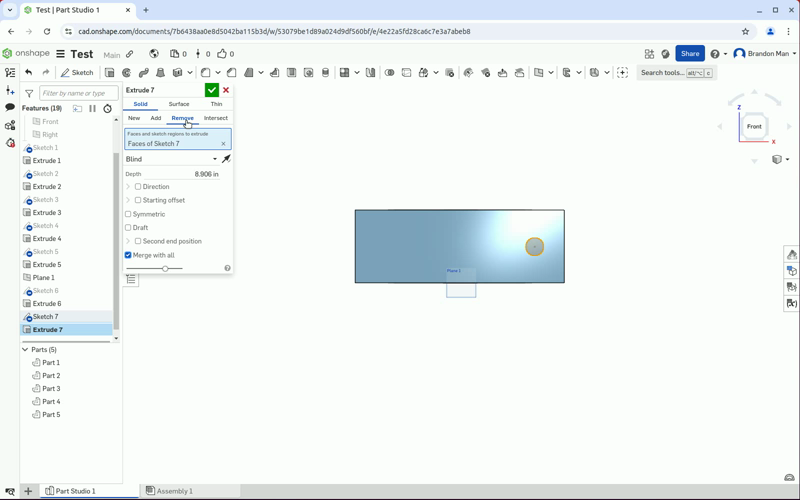
key(enter)
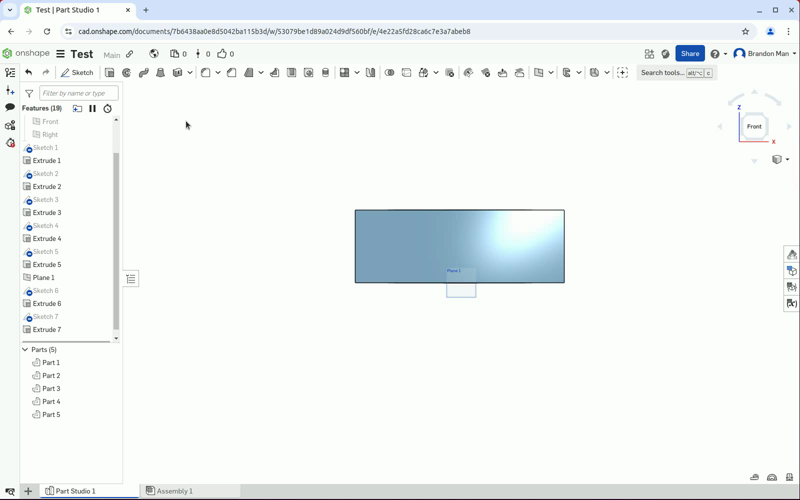
key(shift+h)
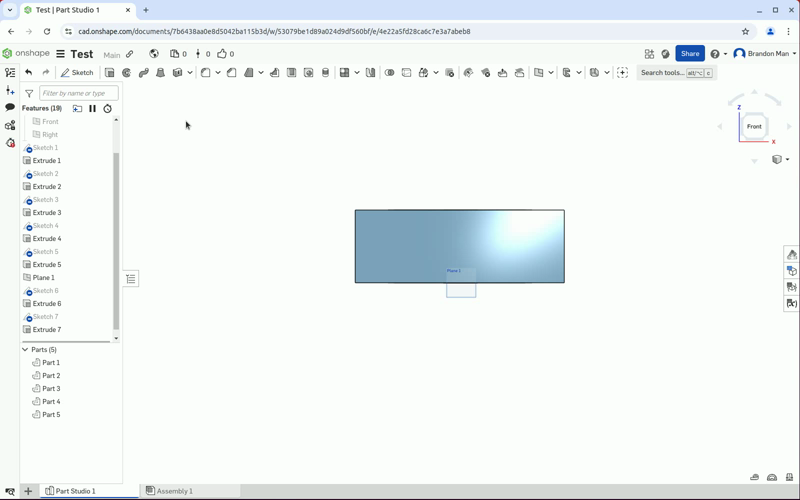
key(shift+h)
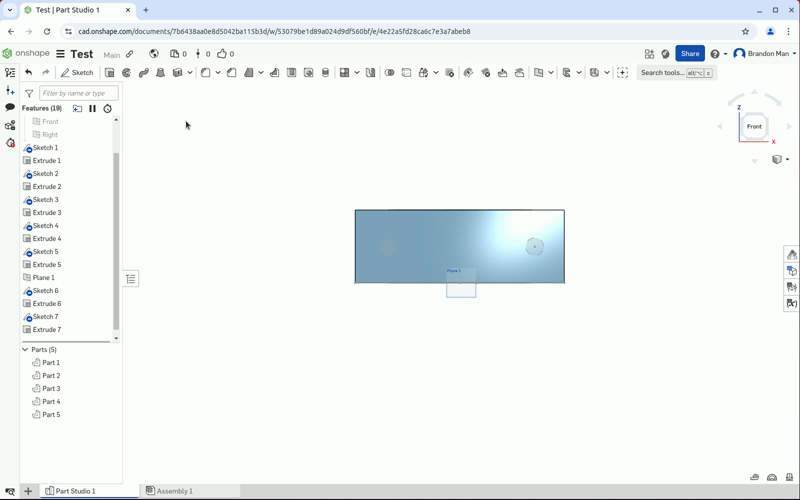
key(shift+7)
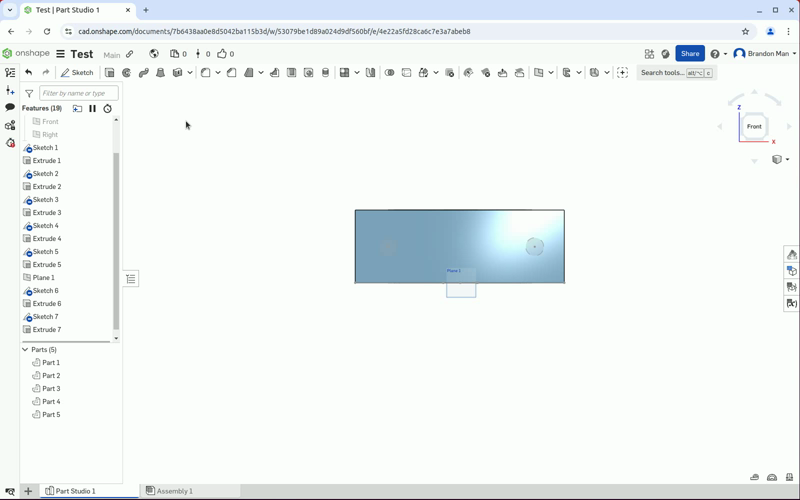
key(left, 2)
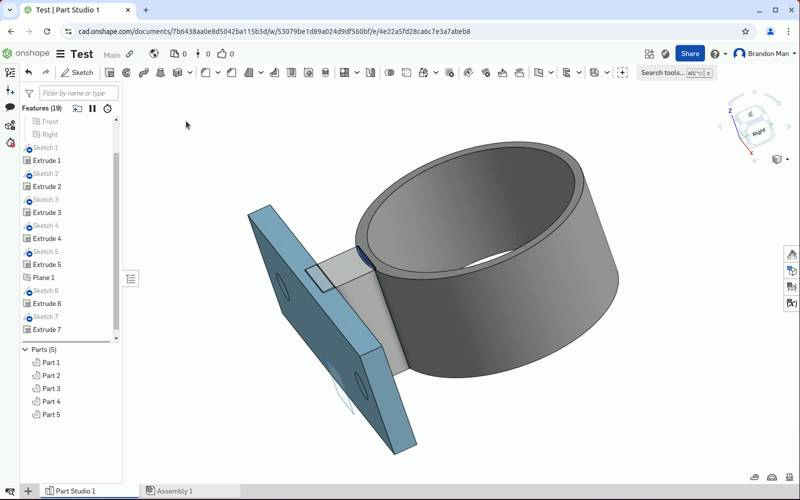
key(down, 2)
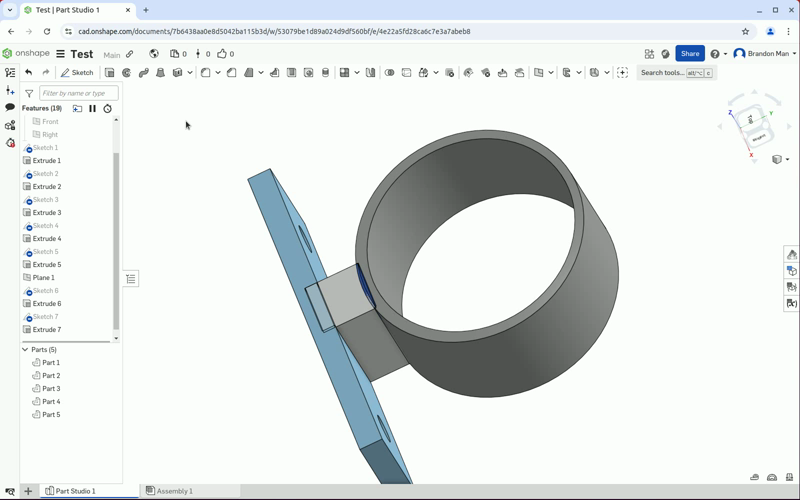
key(up, 2)
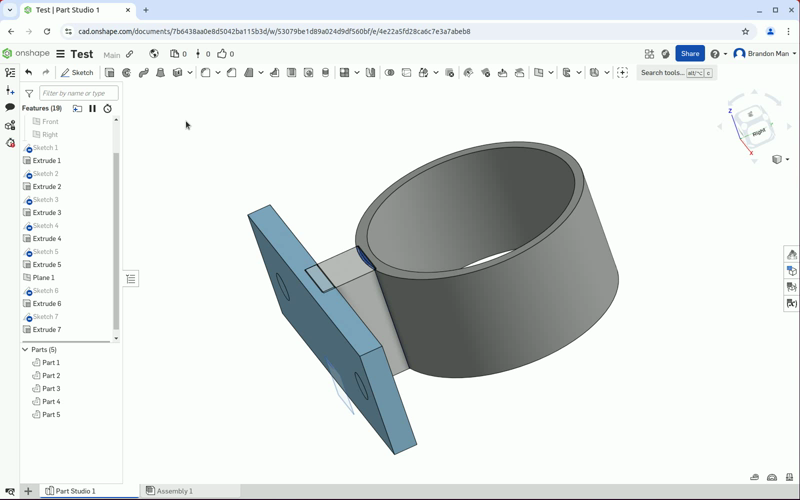
key(right, 2)
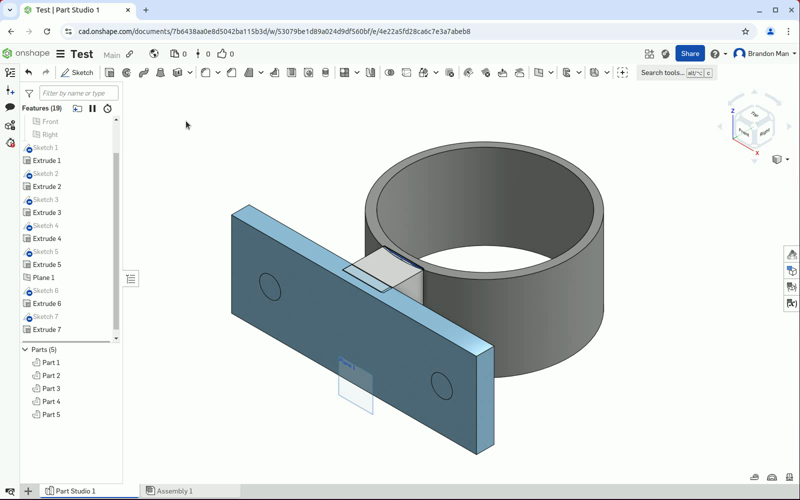
mouse_move(69, 150)
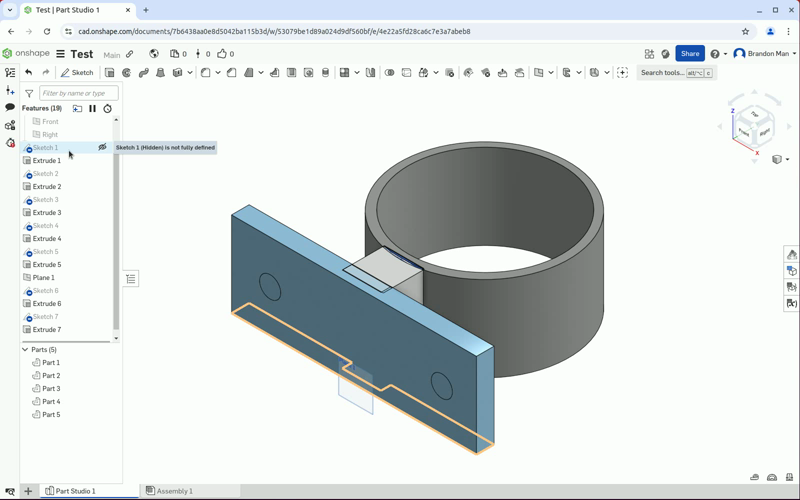
click(69, 150)